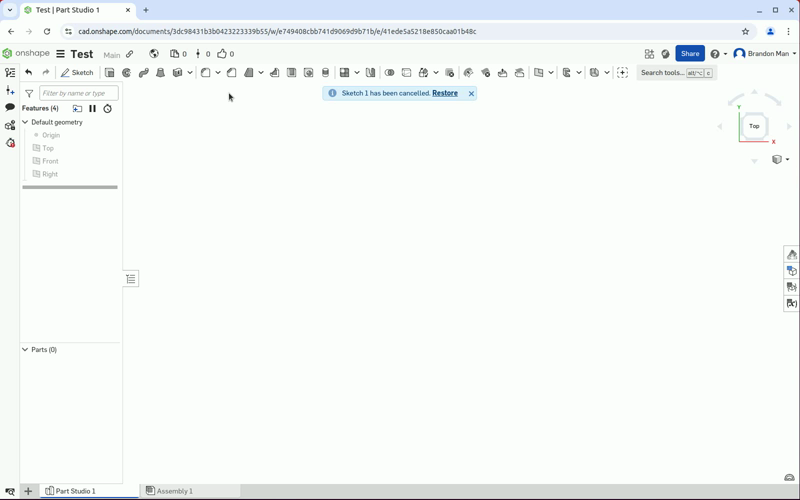
key(shift+h)
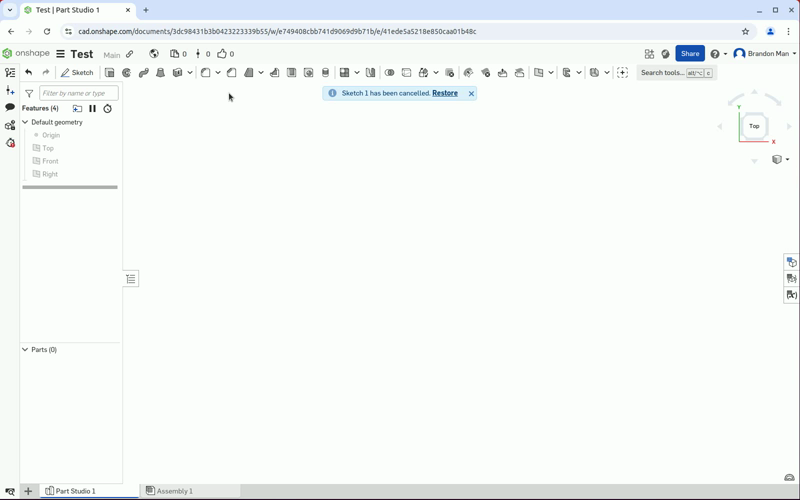
key(shift+s)
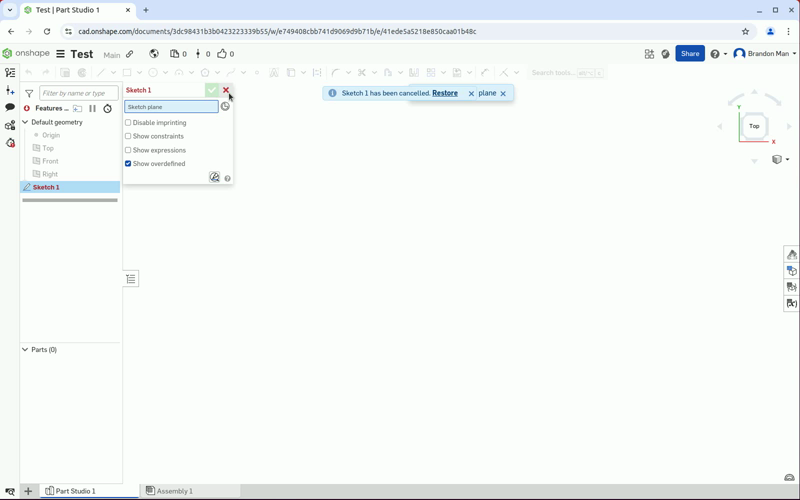
mouse_move(73, 150)
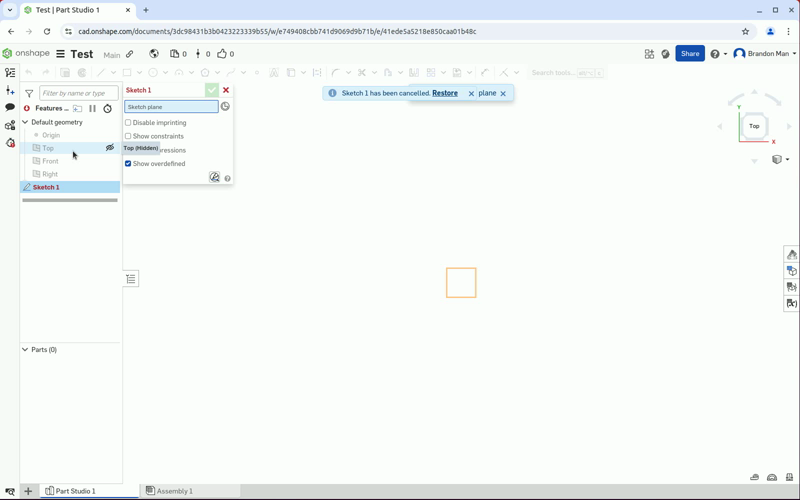
click(73, 150)
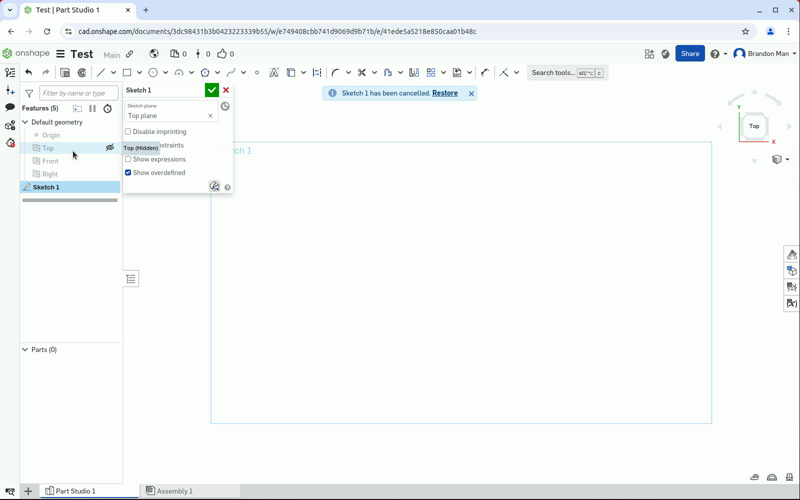
mouse_move(73, 352)
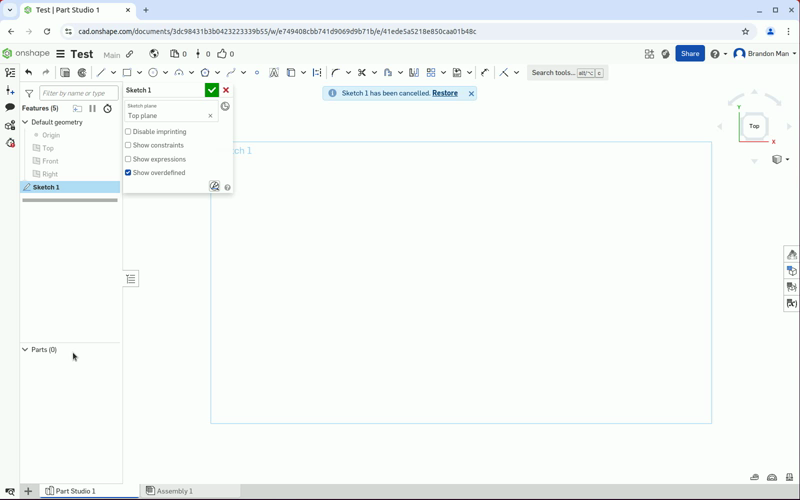
key(y)
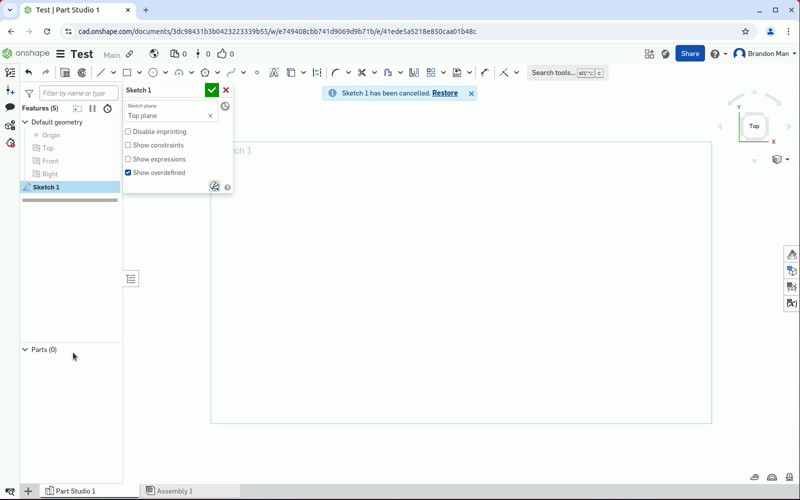
key(l)
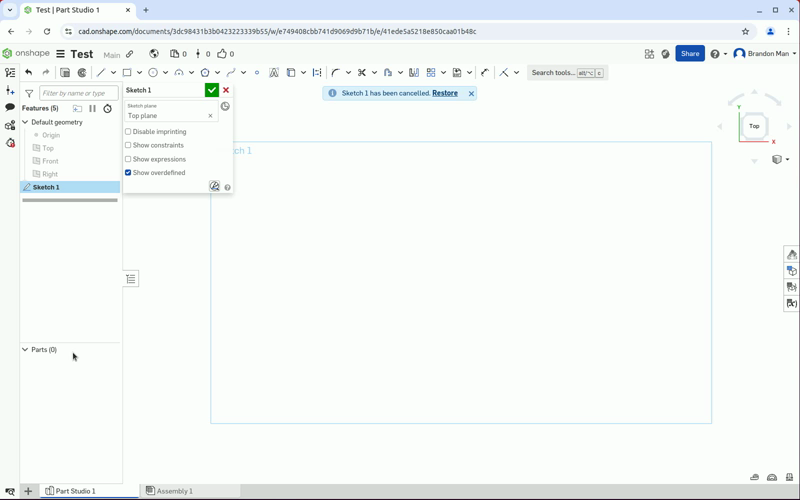
key_down(shift)
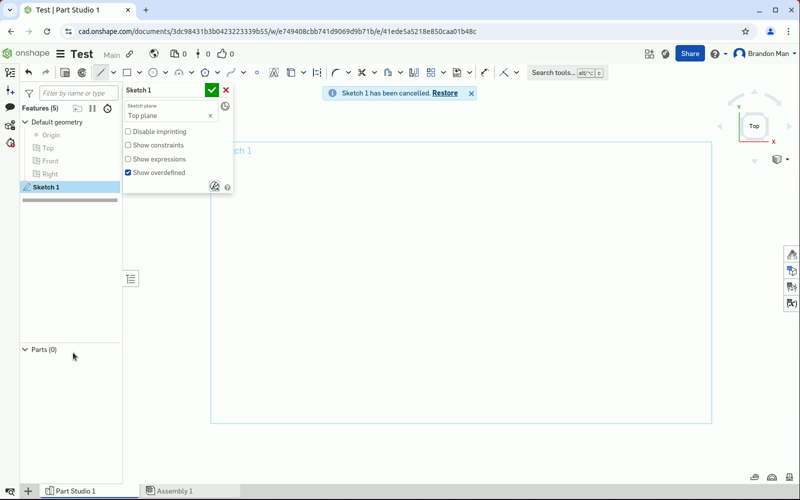
mouse_move(348, 357)
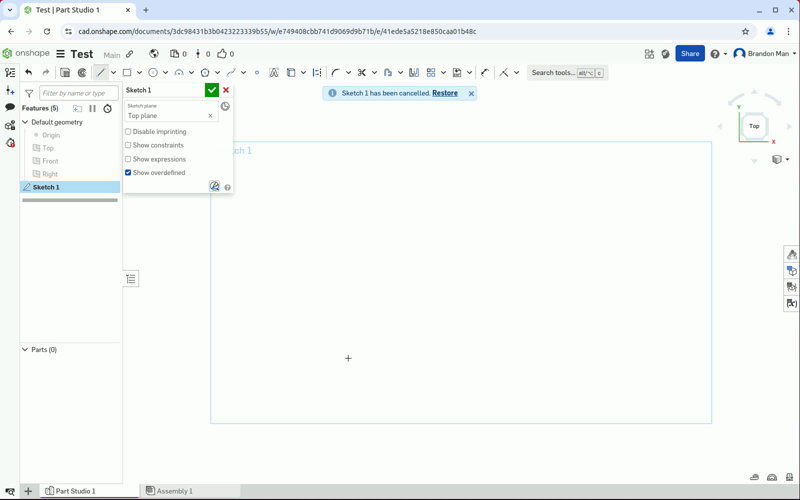
click(348, 357)
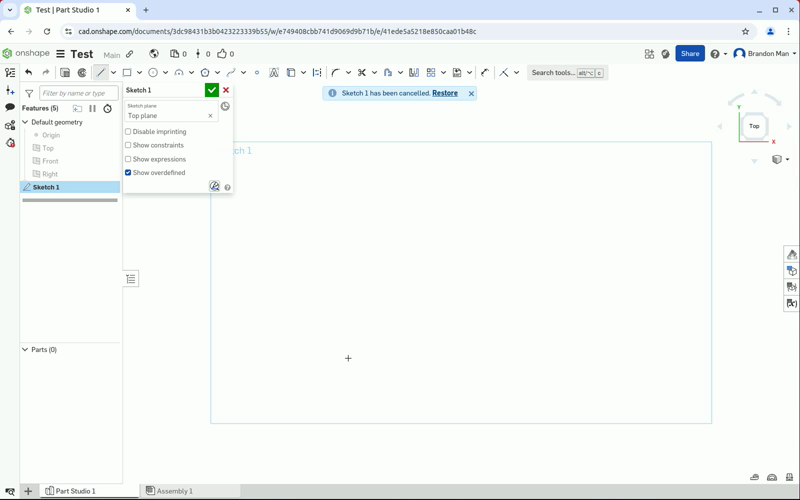
key_up(shift)
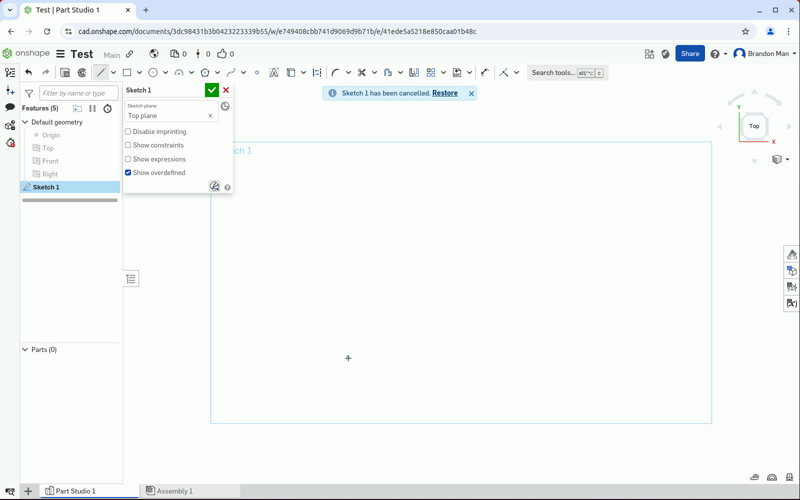
key_down(shift)
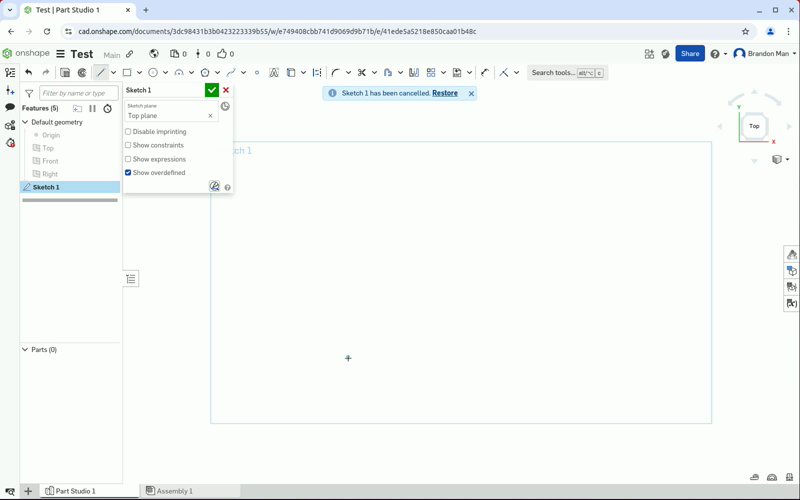
mouse_move(572, 357)
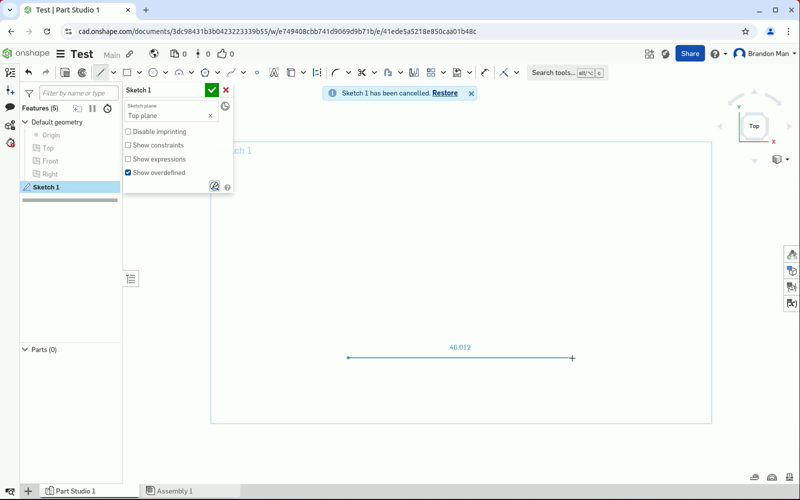
click(572, 357)
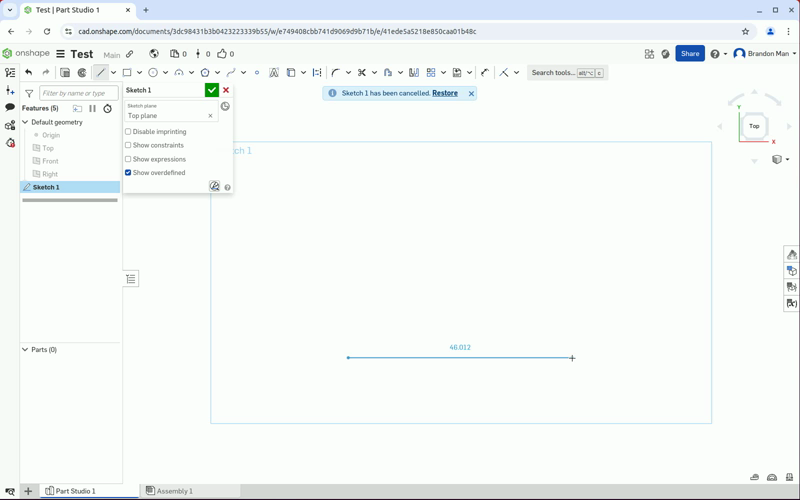
key_up(shift)
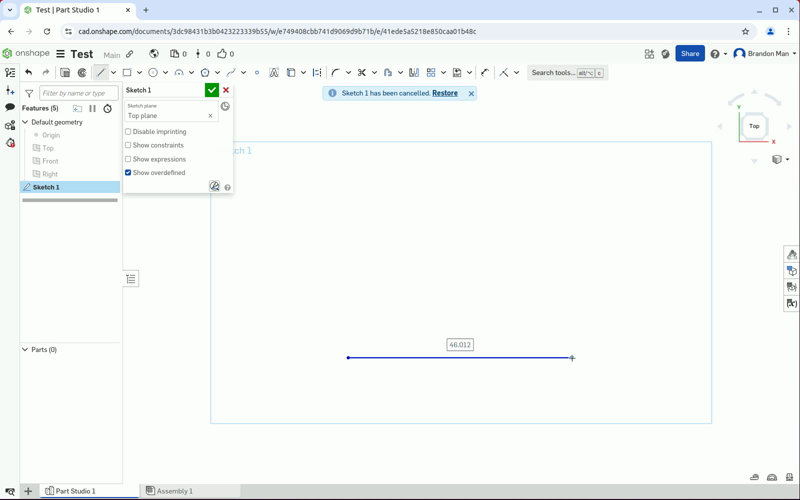
key_down(shift)
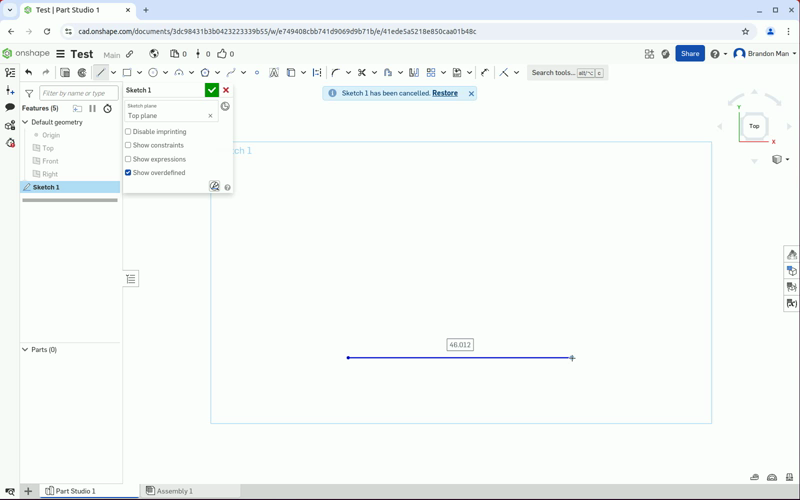
mouse_move(572, 209)
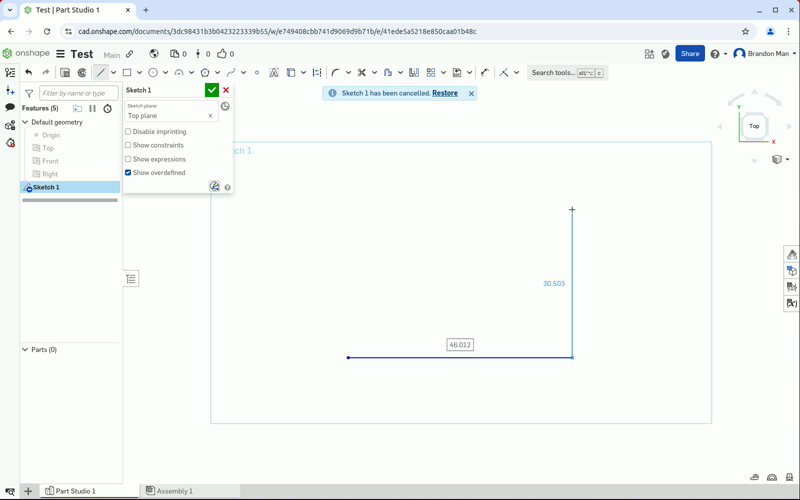
click(572, 209)
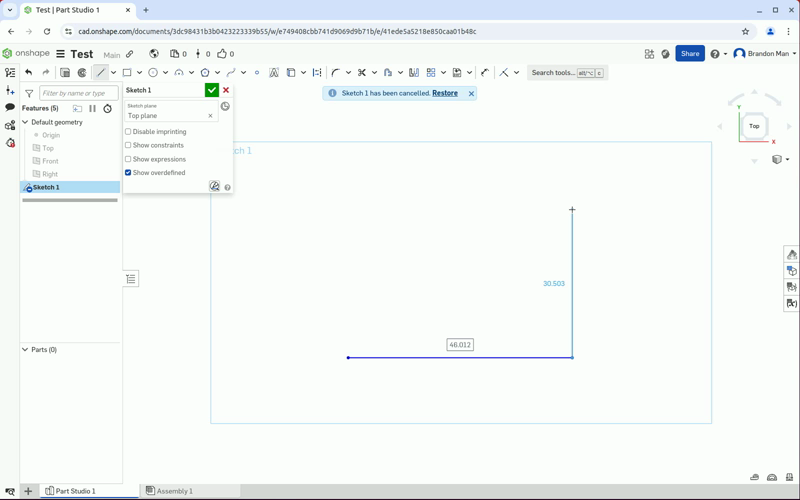
key_up(shift)
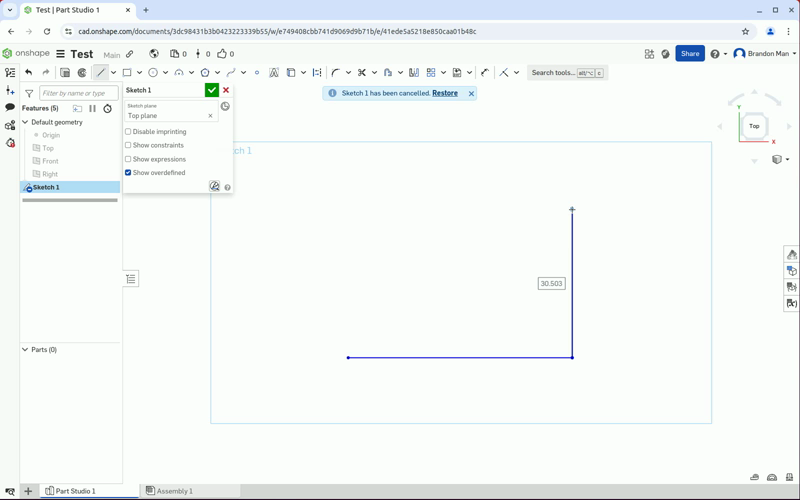
key_down(shift)
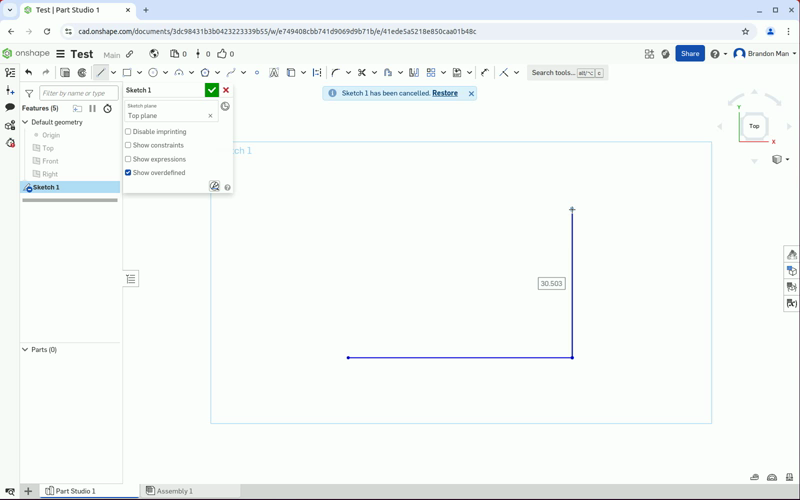
mouse_move(348, 209)
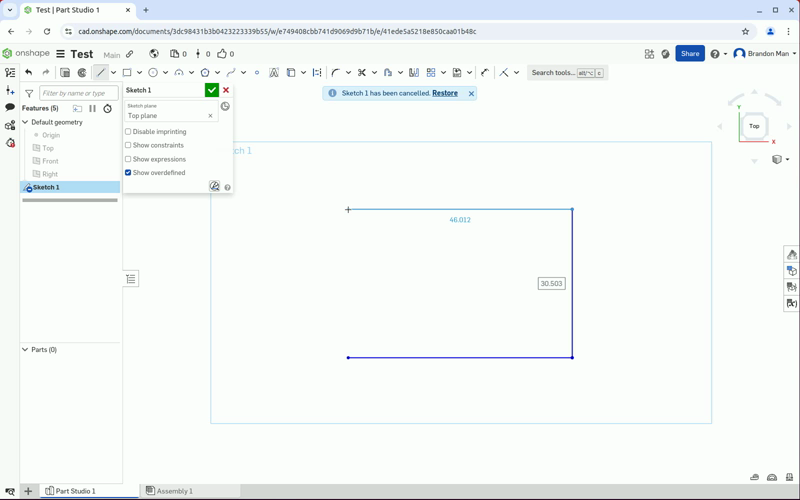
click(348, 209)
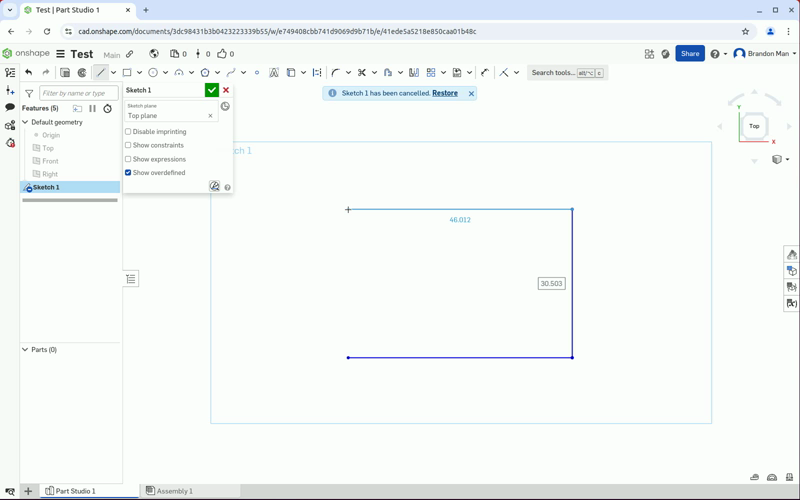
key_up(shift)
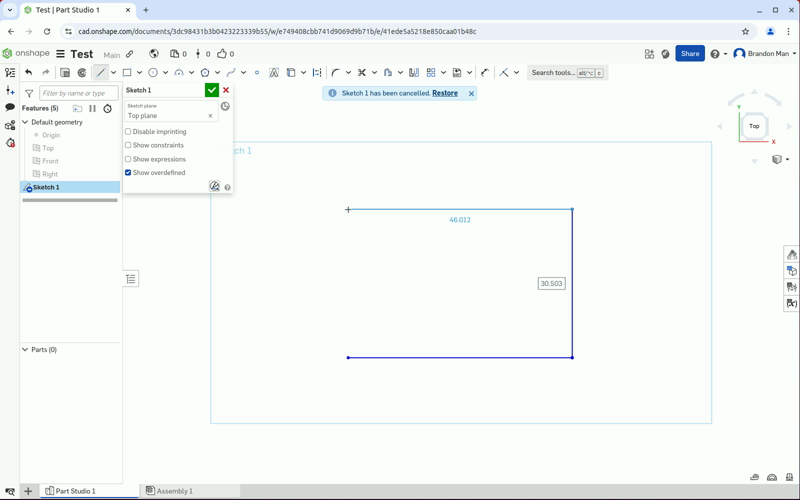
key_down(shift)
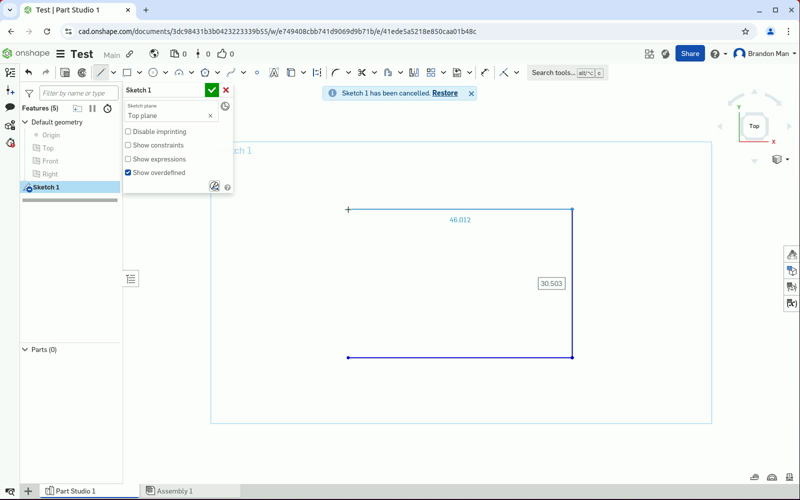
mouse_move(348, 357)
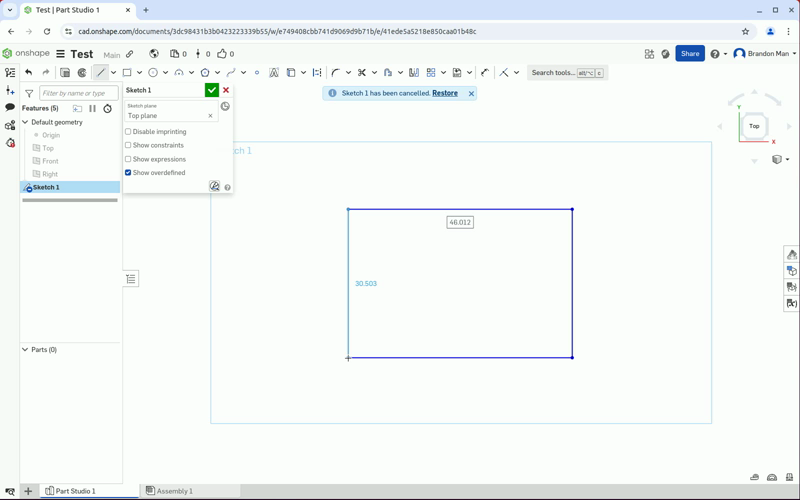
key_up(shift)
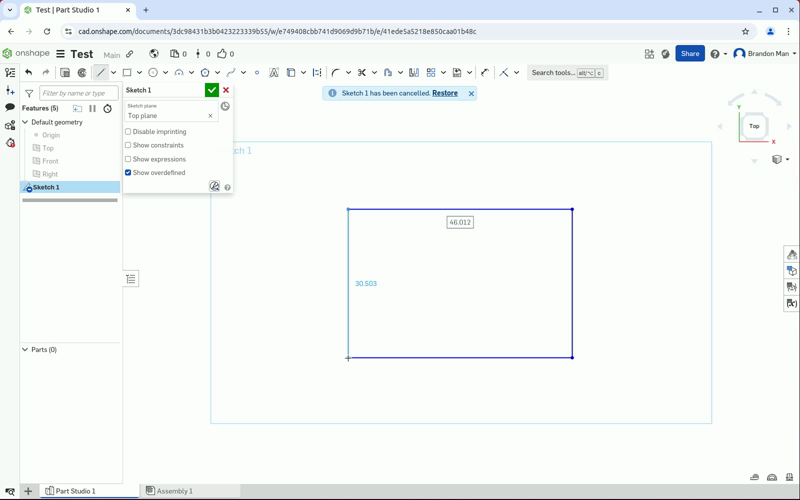
click(348, 357)
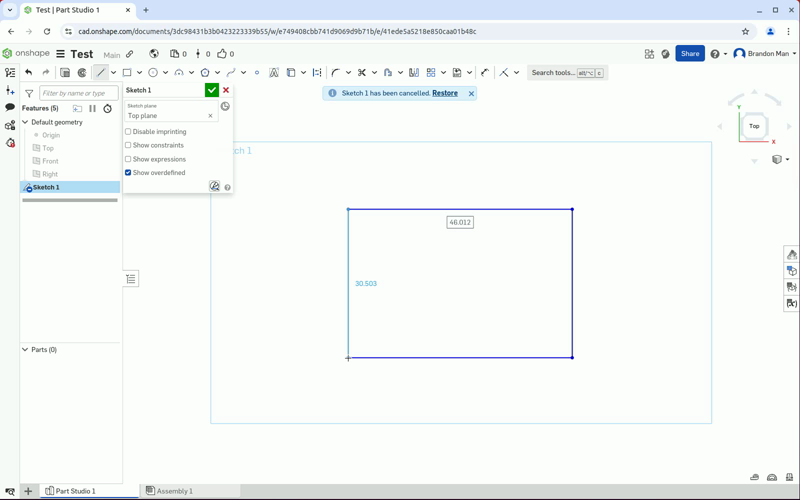
key(esc)
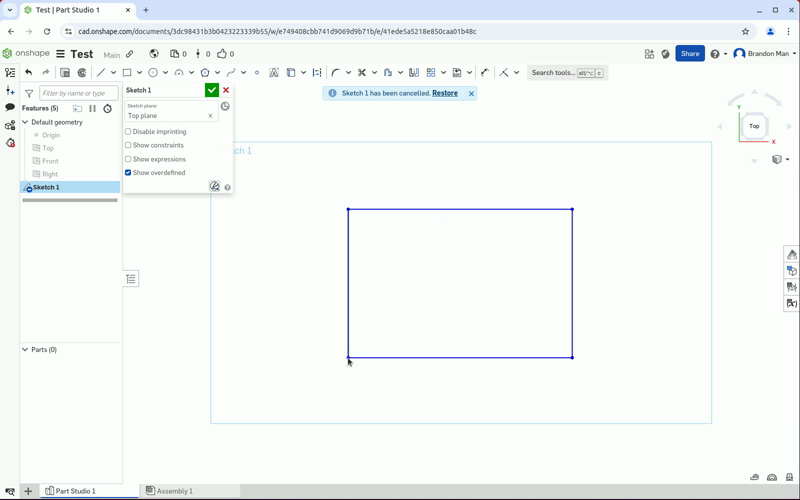
mouse_move(520, 323)
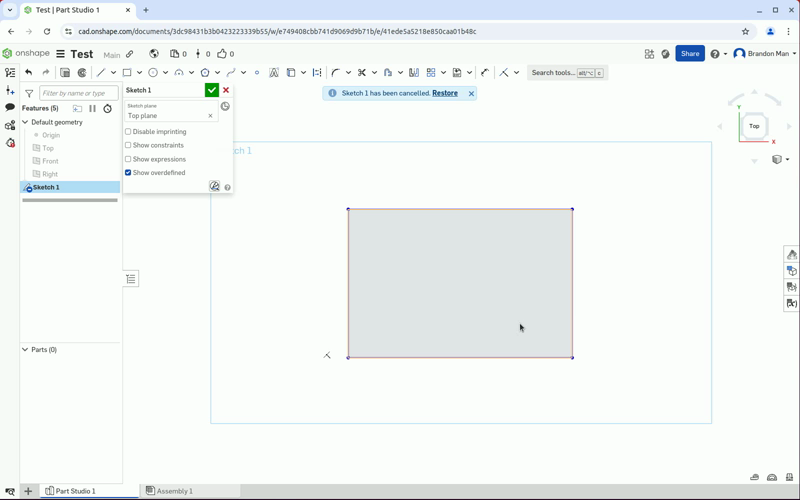
click(520, 323)
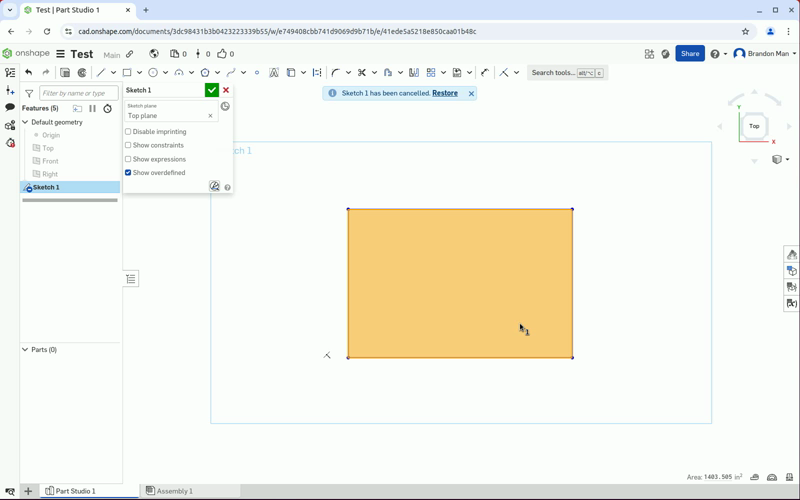
mouse_move(73, 352)
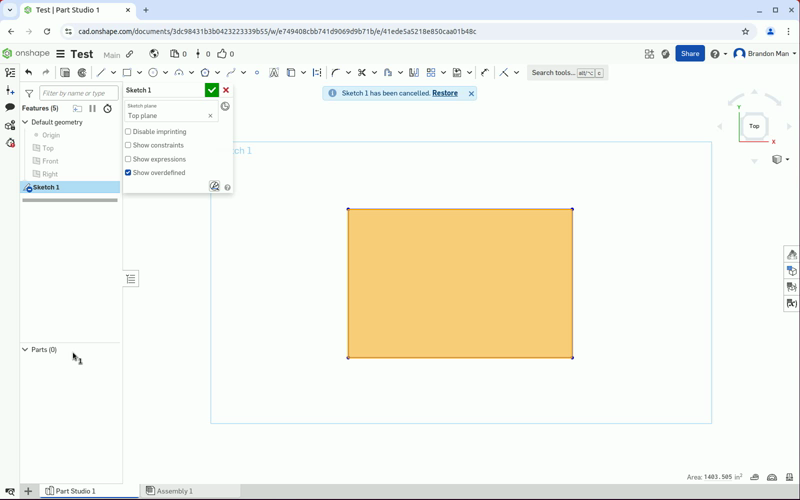
key(shift+y)
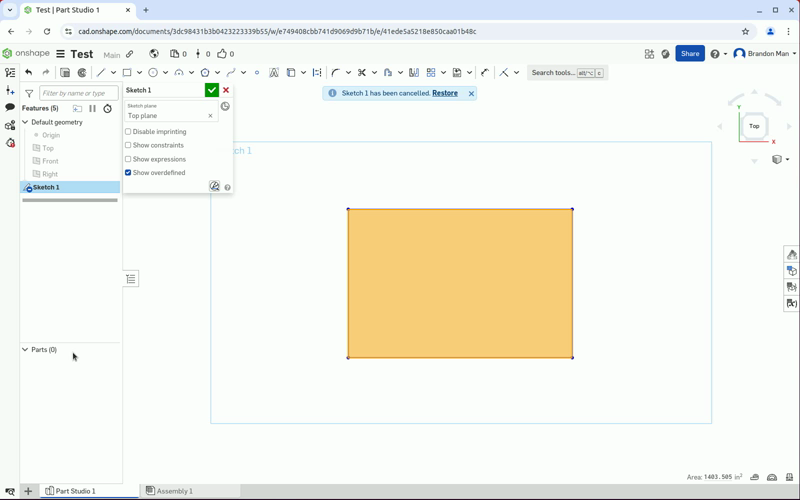
key(shift+e)
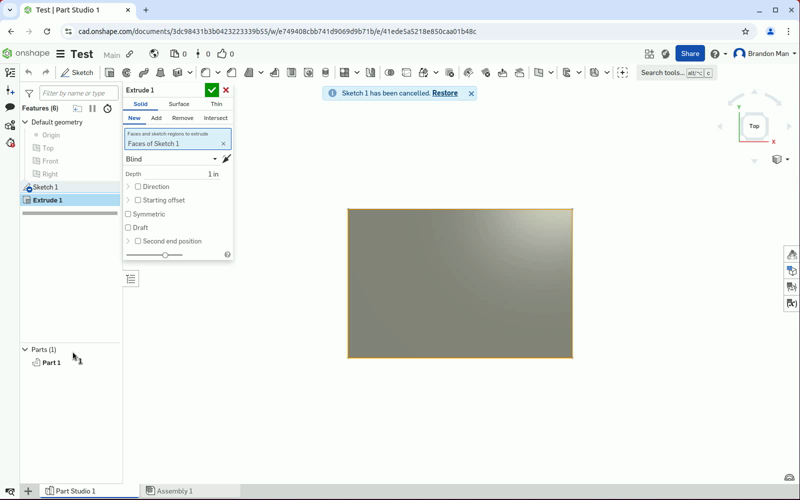
mouse_move(143, 106)
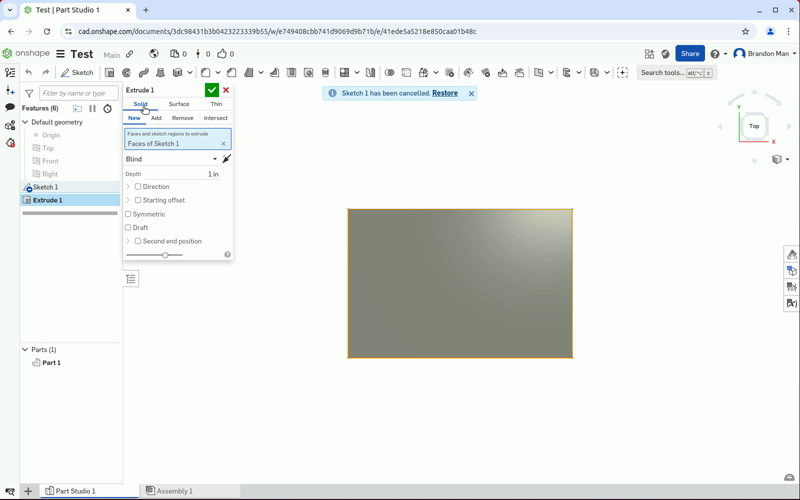
click(143, 106)
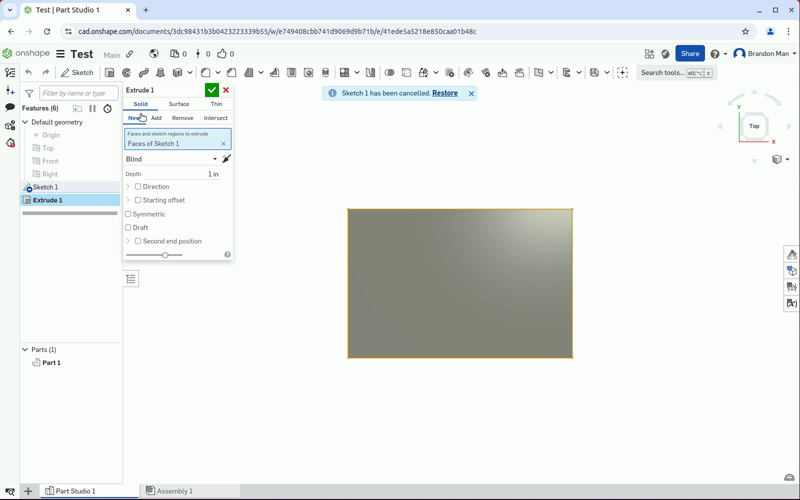
mouse_move(137, 120)
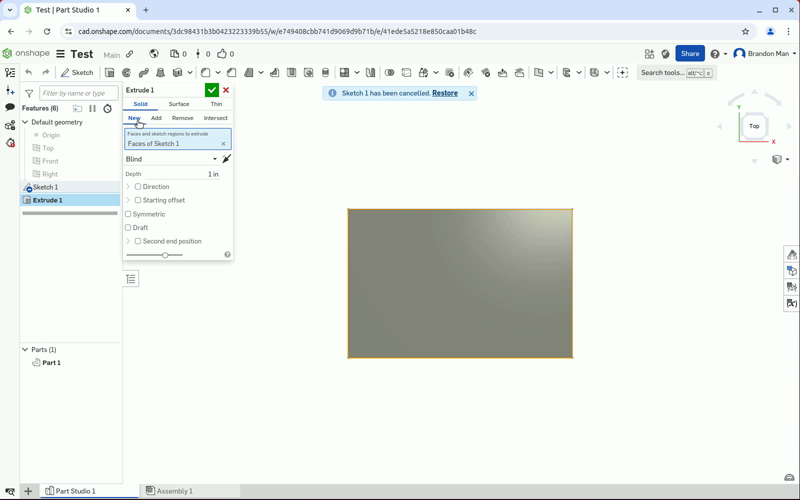
click(137, 120)
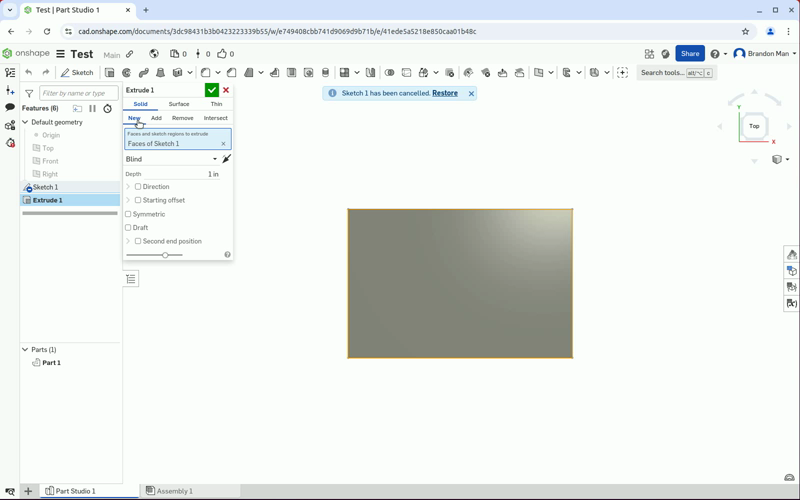
key(tab, 4)
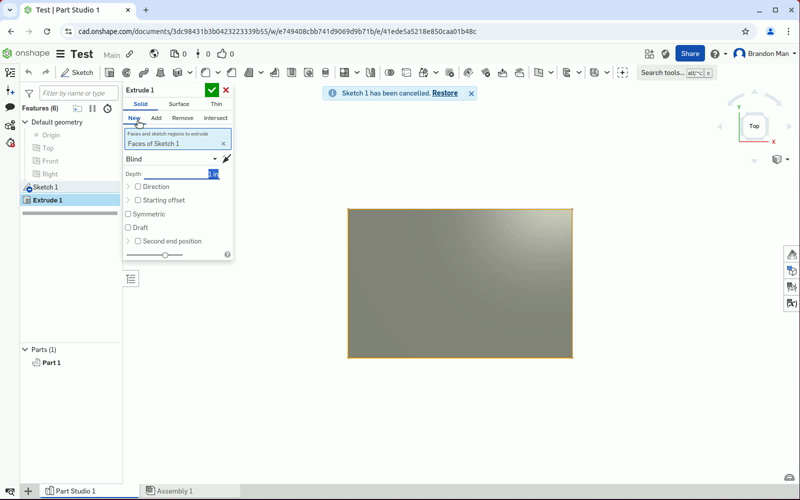
text(3.129)
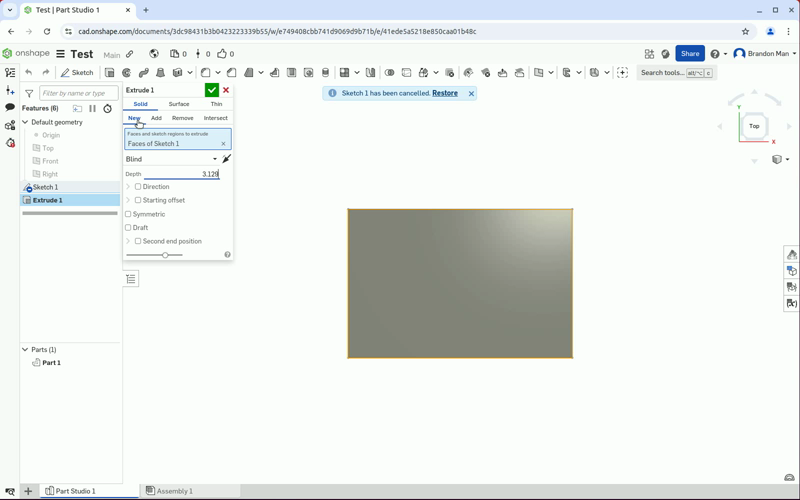
key(enter)
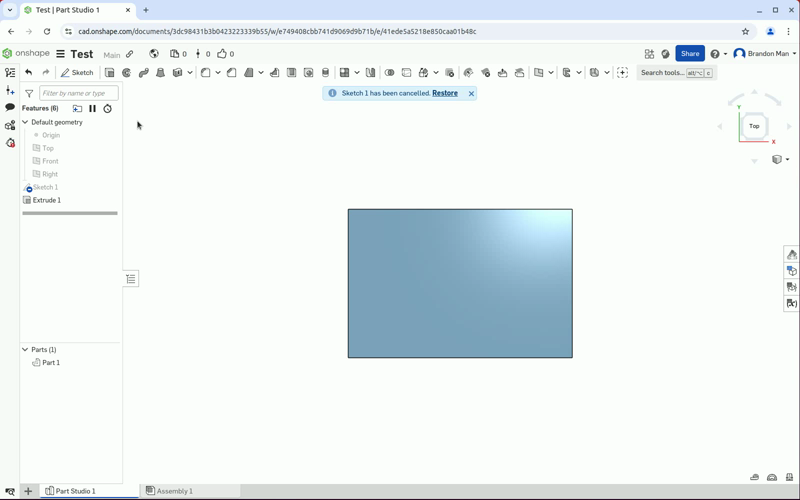
key(shift+h)
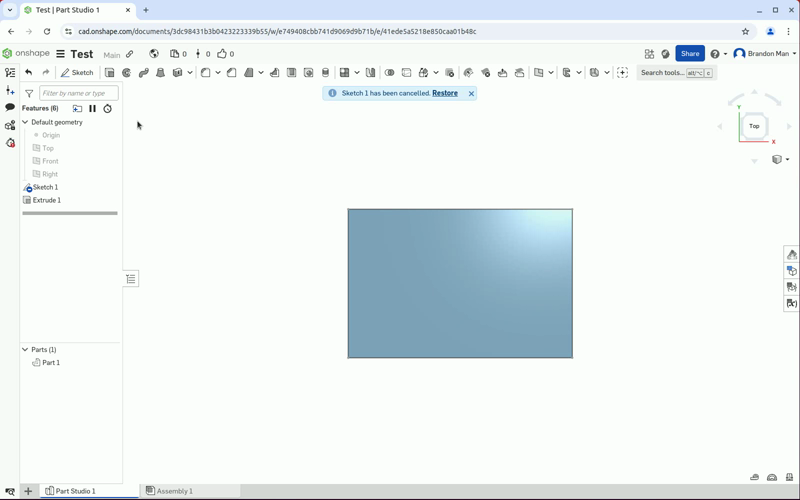
key(shift+h)
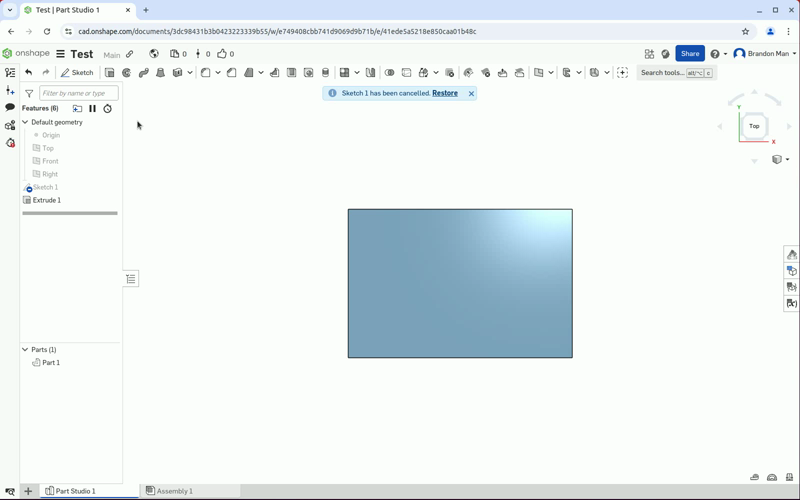
mouse_move(73, 189)
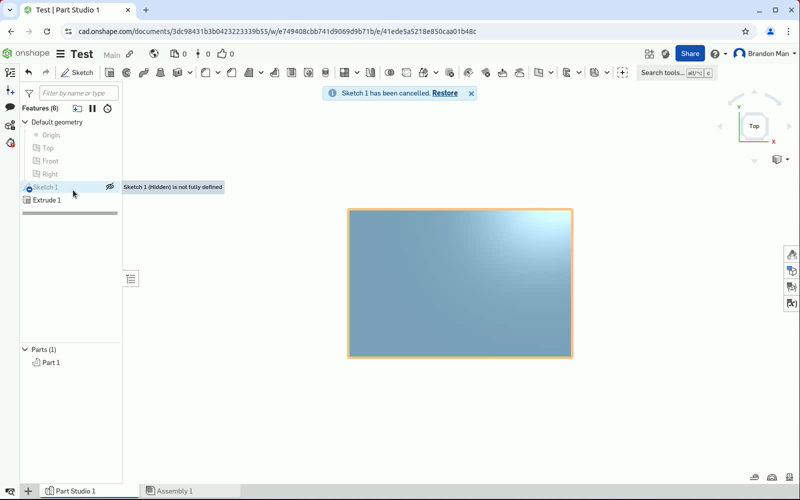
click(73, 189)
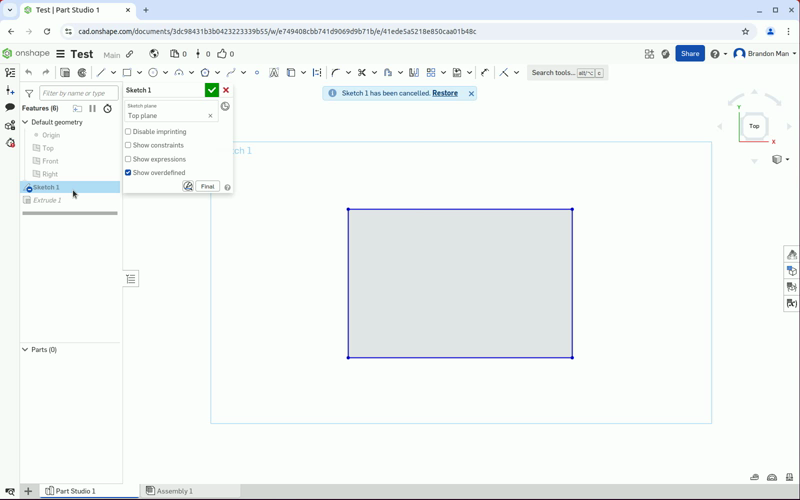
mouse_move(229, 92)
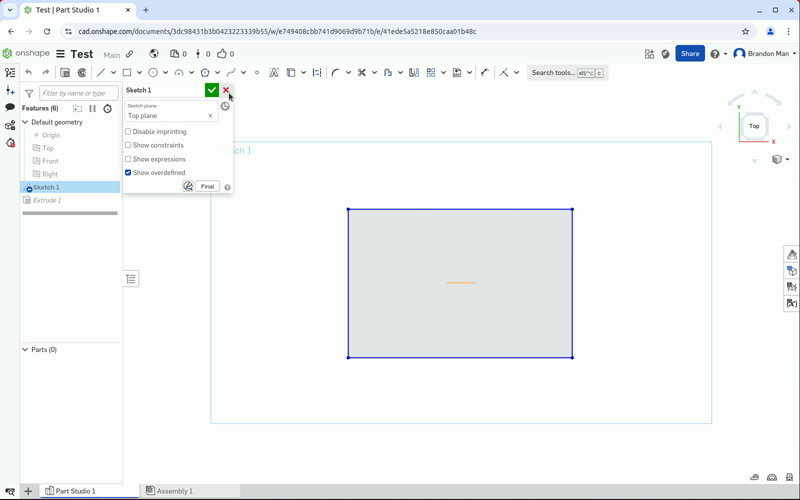
click(229, 92)
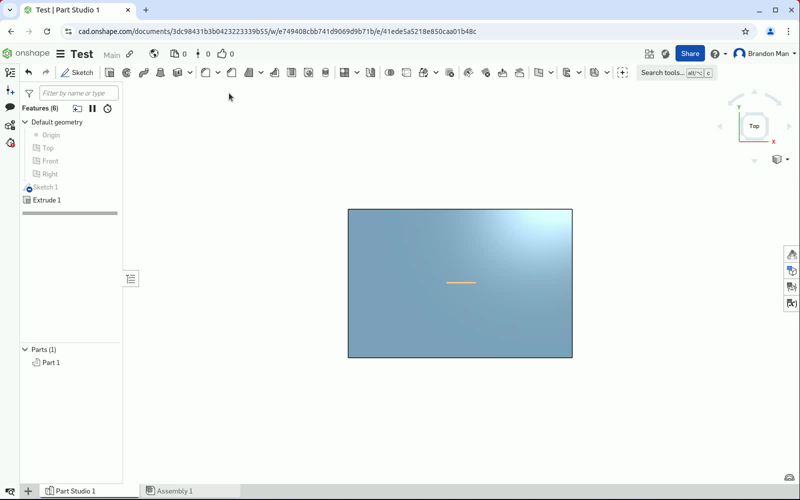
mouse_move(541, 75)
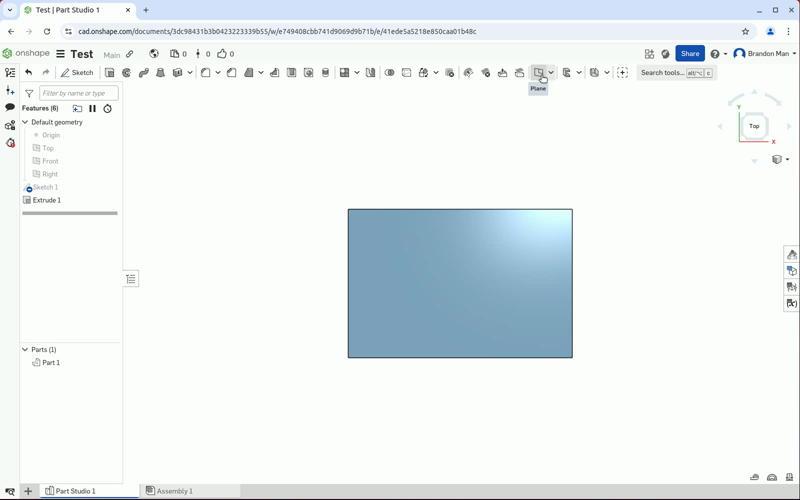
click(541, 75)
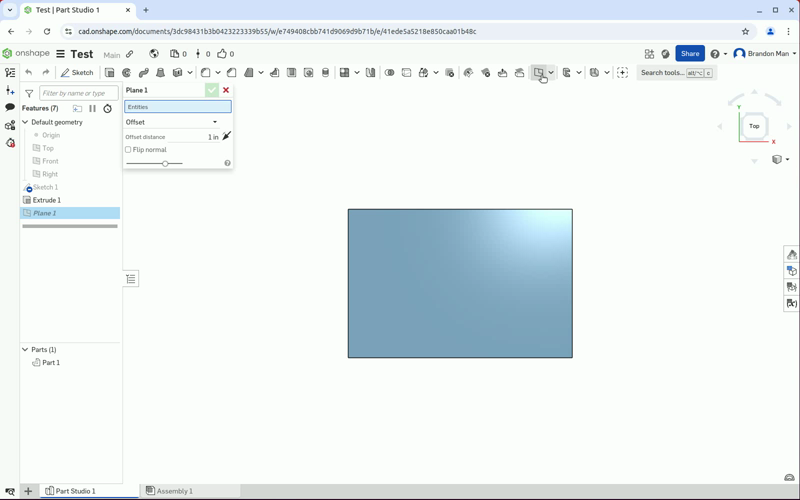
mouse_move(73, 150)
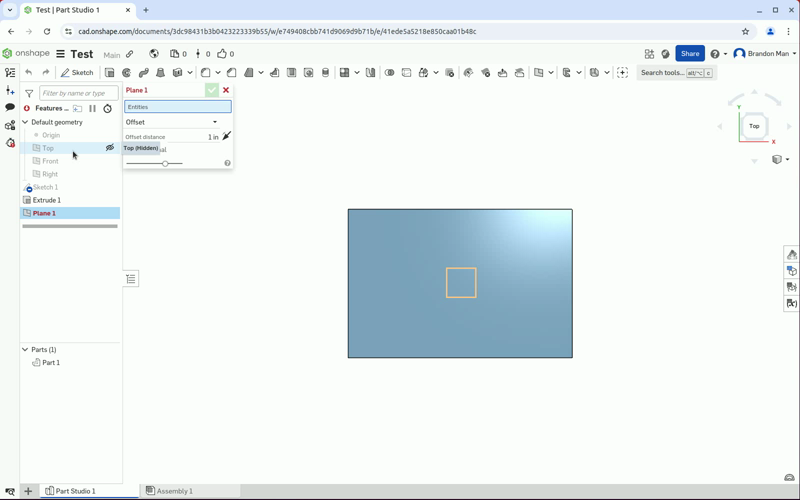
click(73, 150)
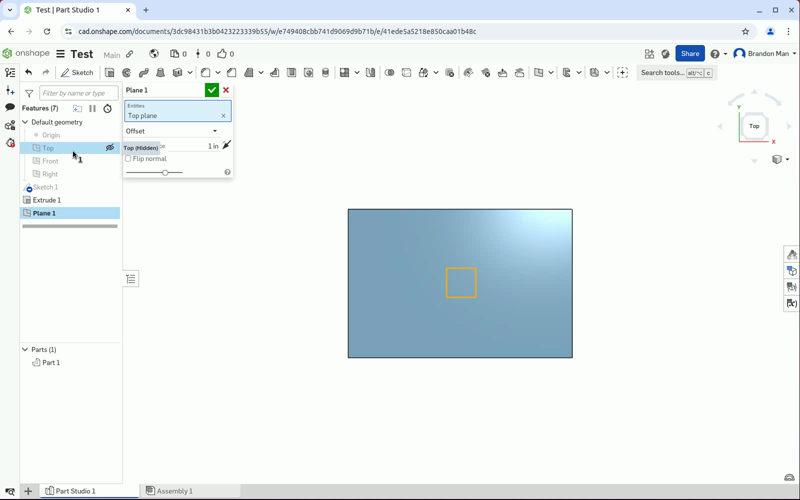
key(tab, 2)
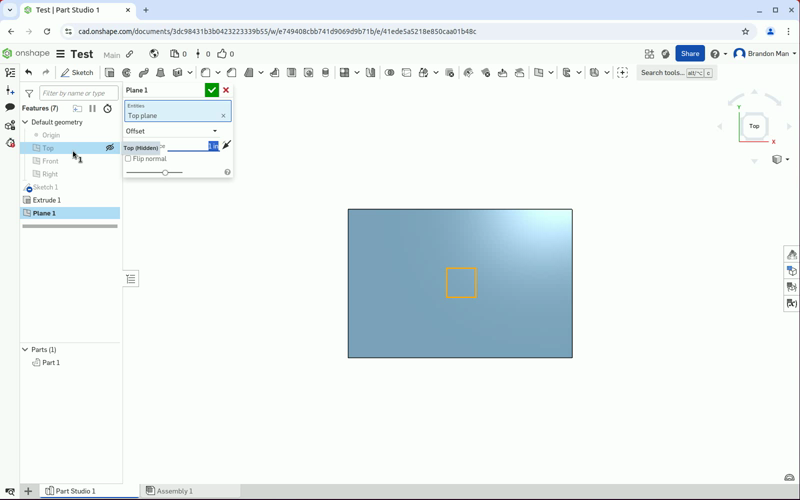
text(3.143)
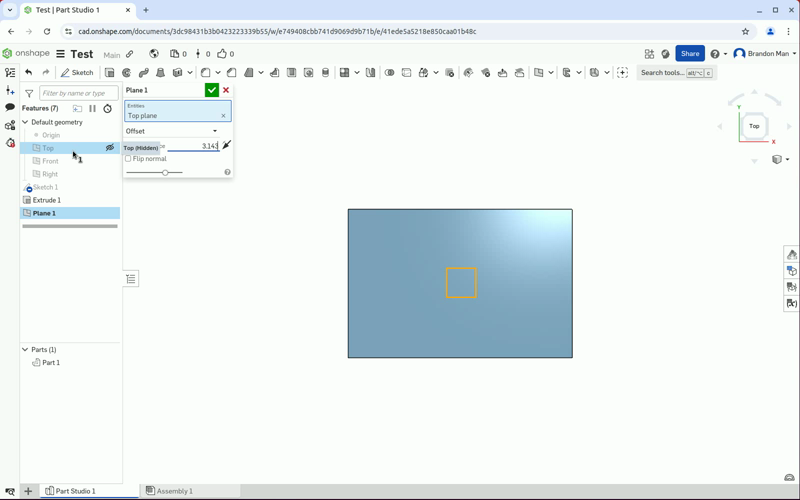
key(enter, 2)
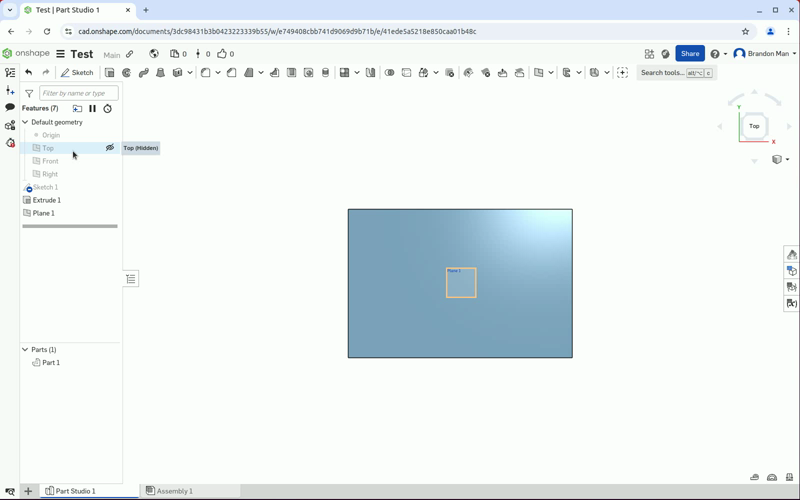
key(shift+s)
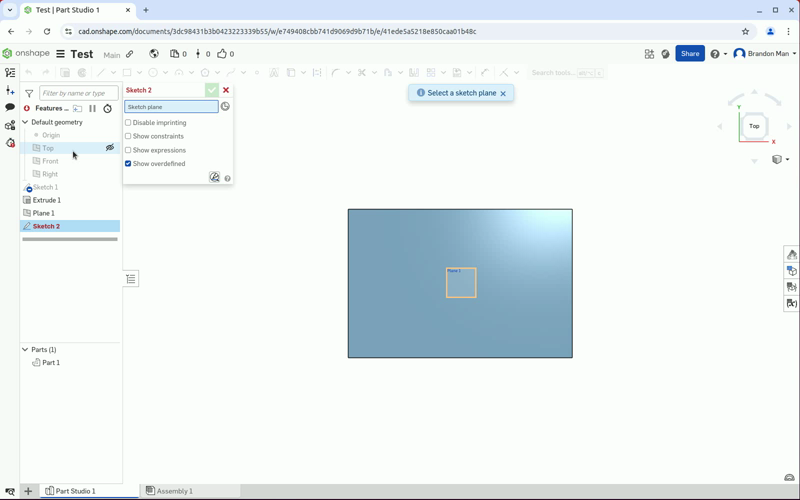
mouse_move(73, 215)
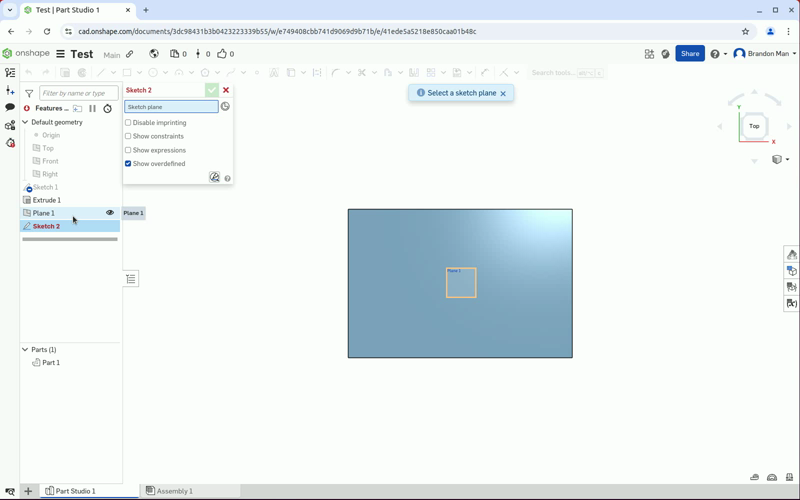
click(73, 215)
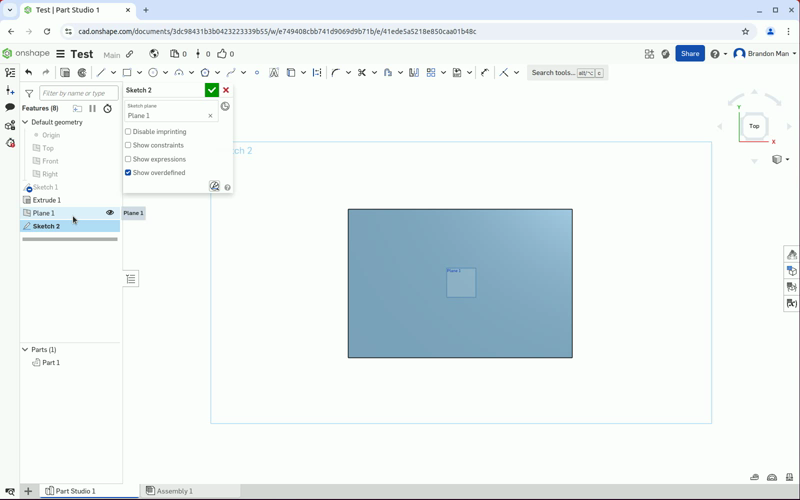
mouse_move(73, 352)
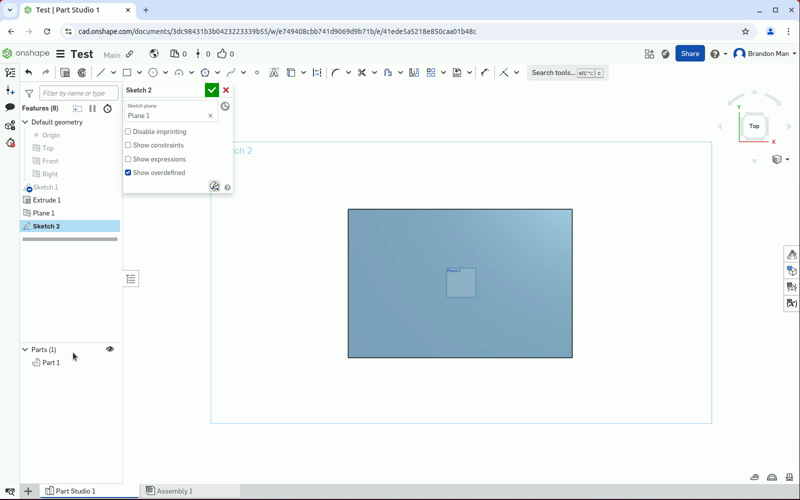
key(y)
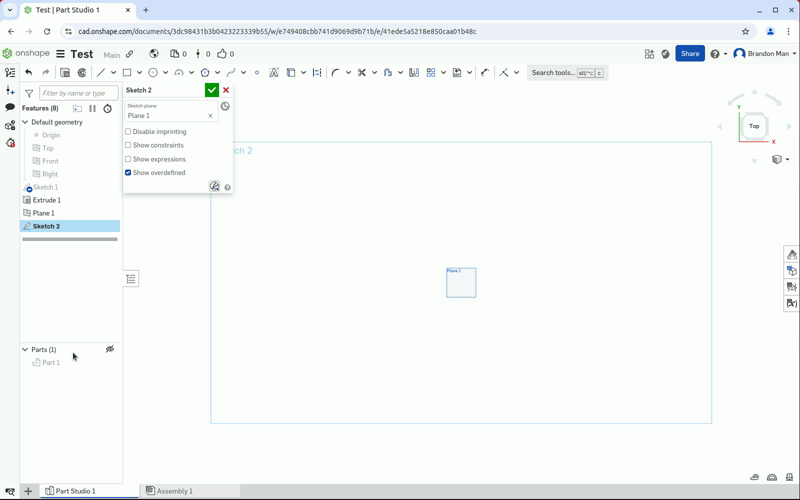
key(c)
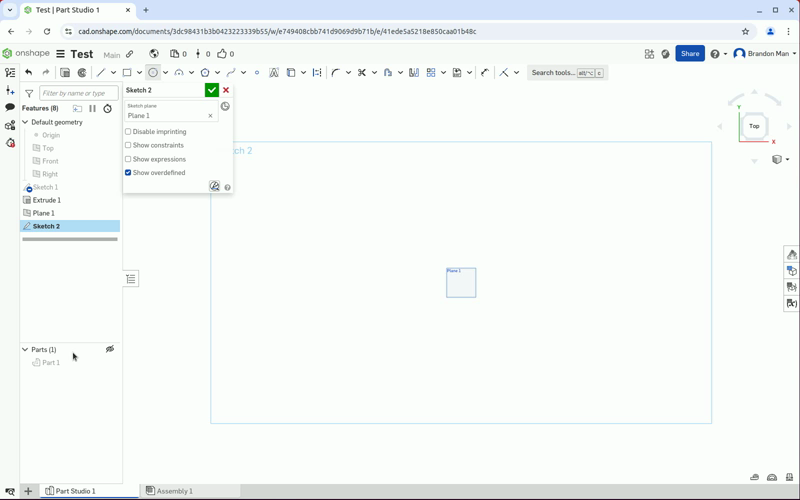
key_down(shift)
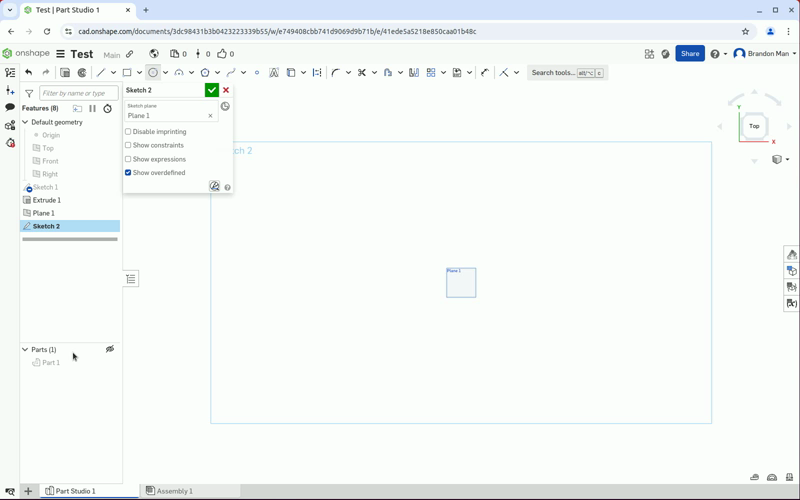
mouse_move(401, 238)
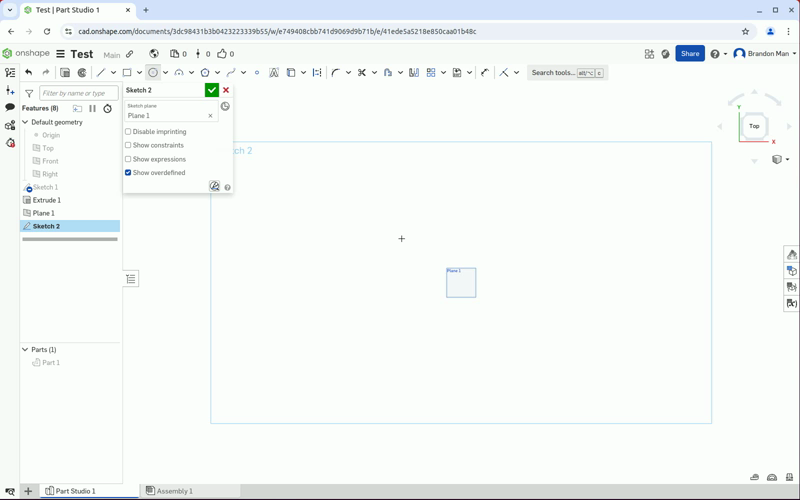
click(401, 238)
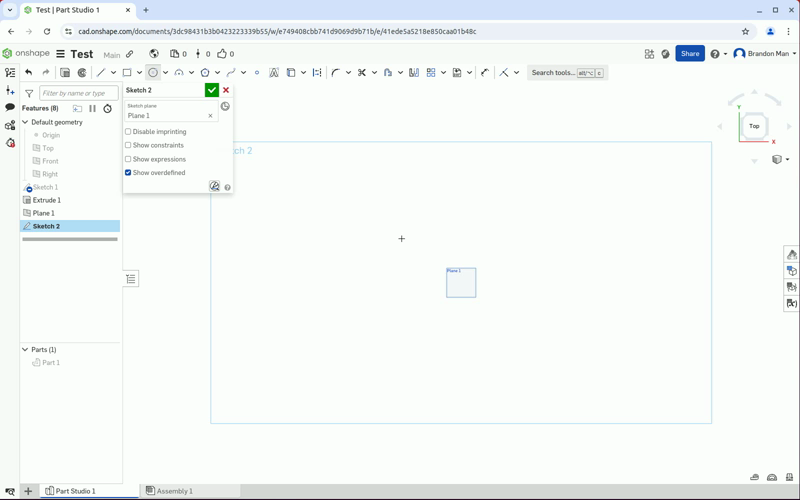
key_up(shift)
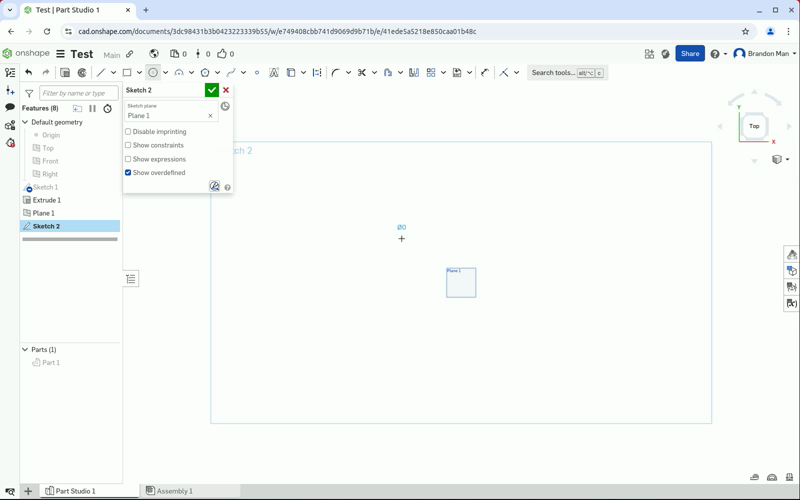
mouse_move(413, 238)
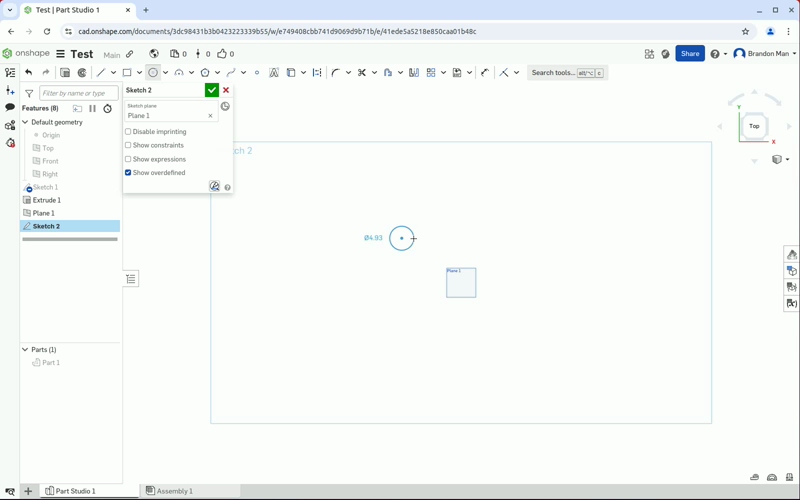
click(413, 238)
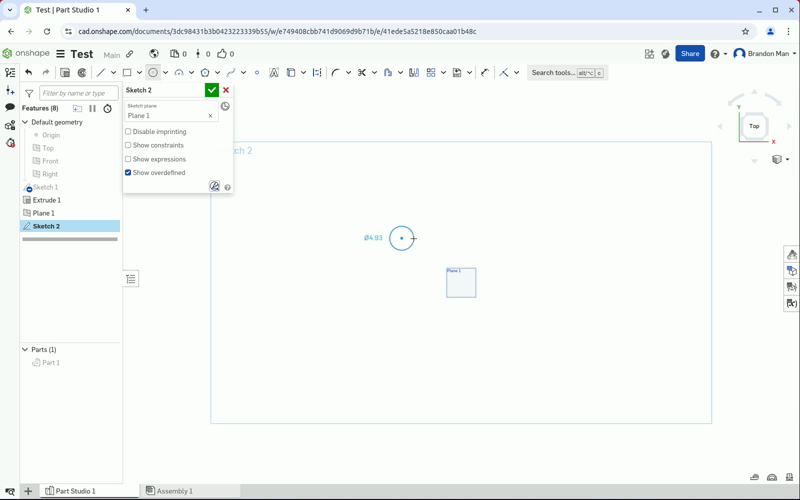
key(esc)
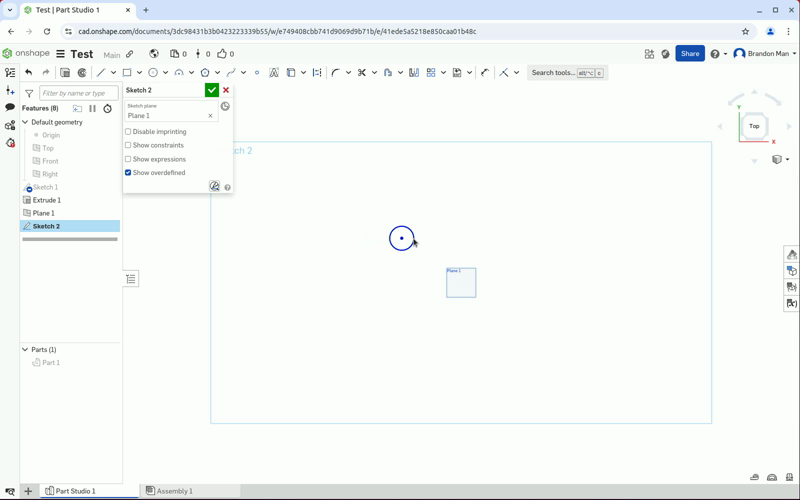
mouse_move(401, 229)
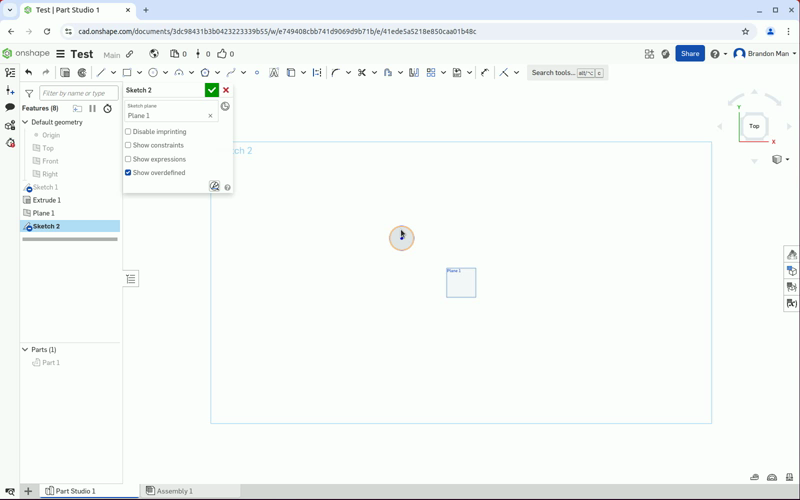
scroll(6)
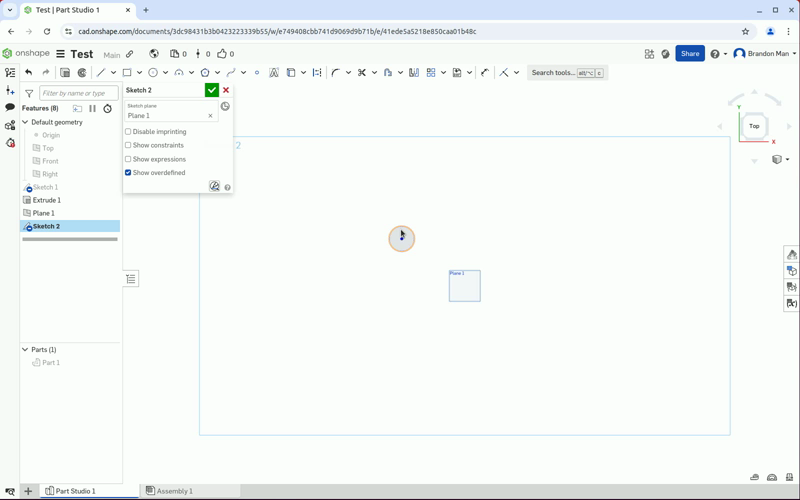
scroll(6)
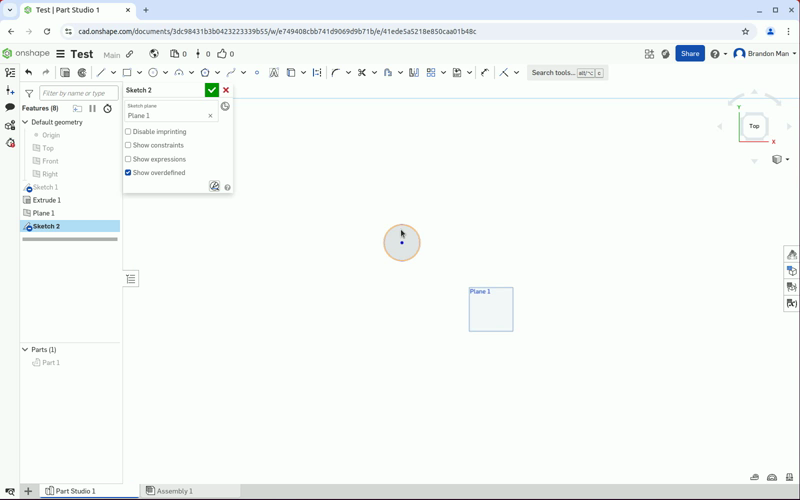
scroll(6)
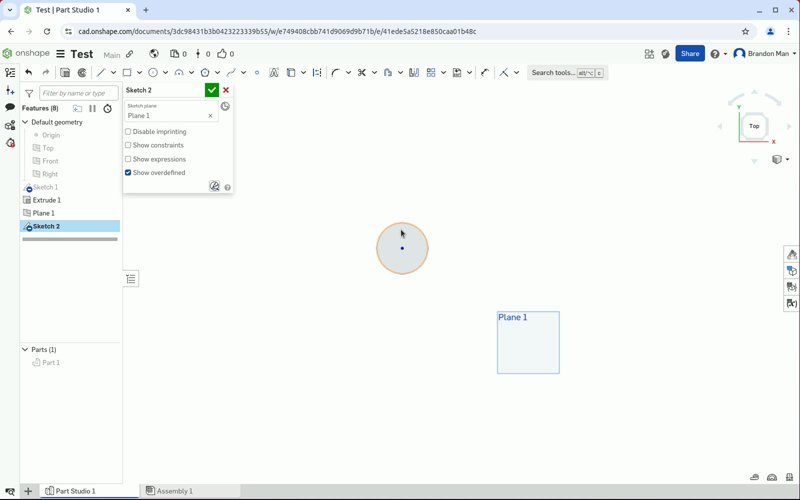
scroll(6)
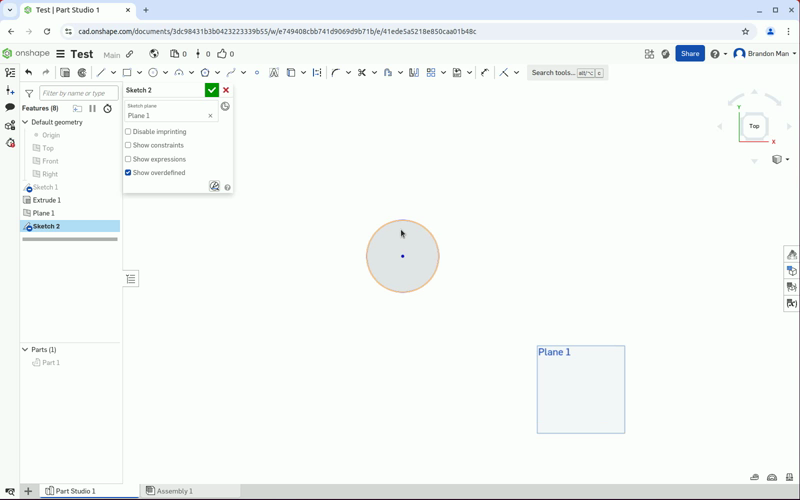
scroll(6)
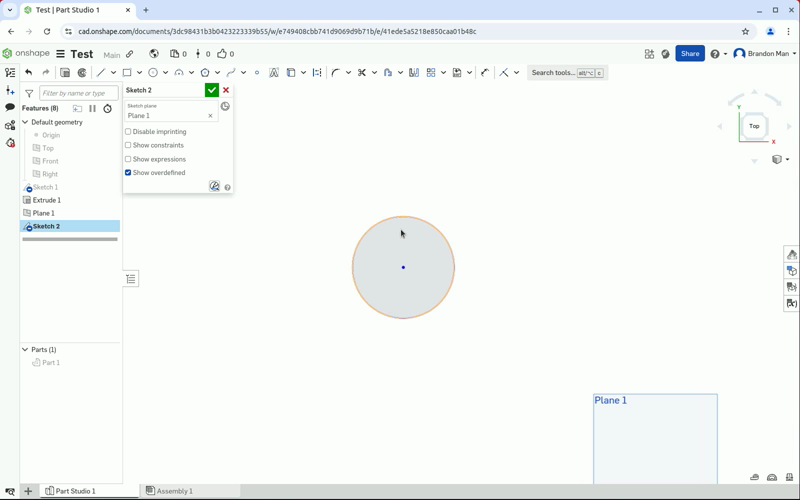
scroll(6)
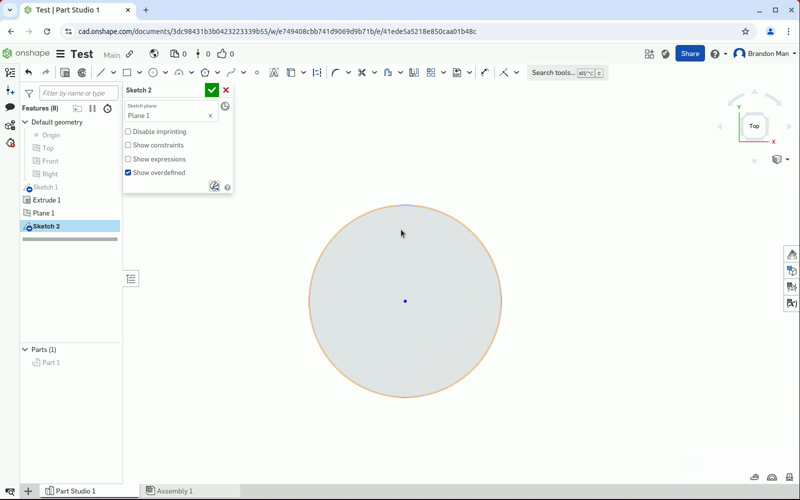
scroll(6)
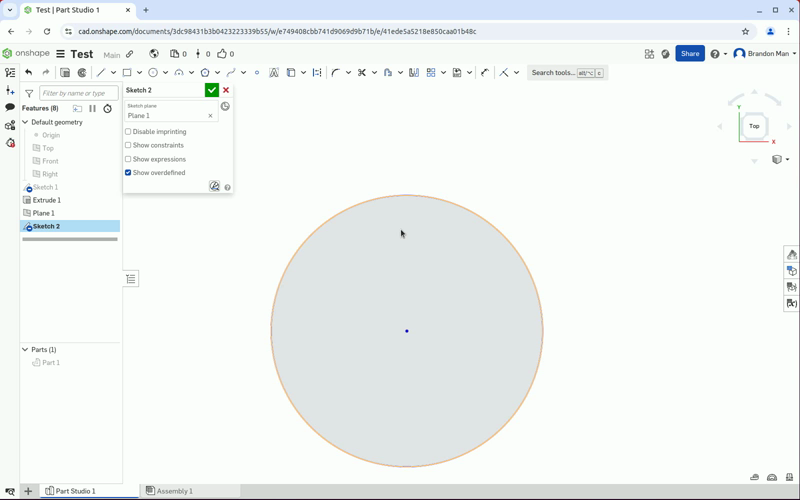
click(401, 229)
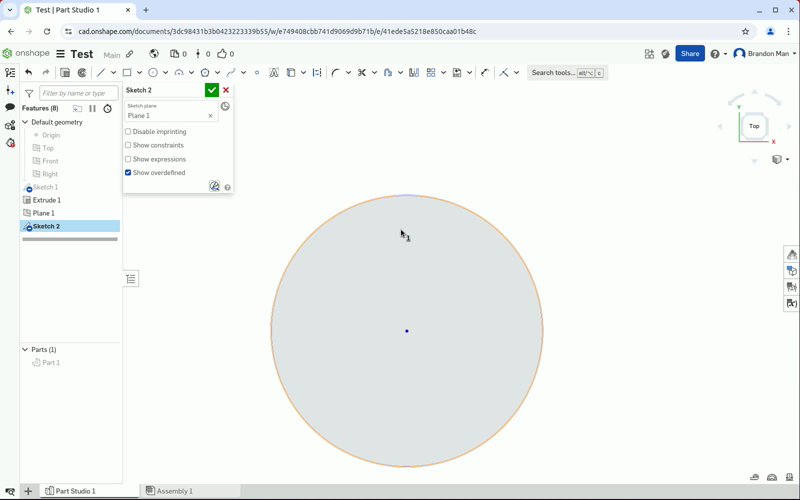
scroll(-6)
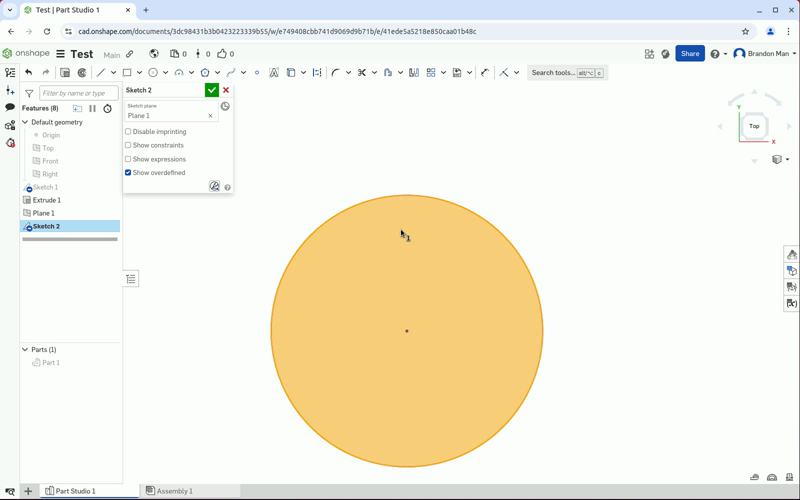
scroll(-6)
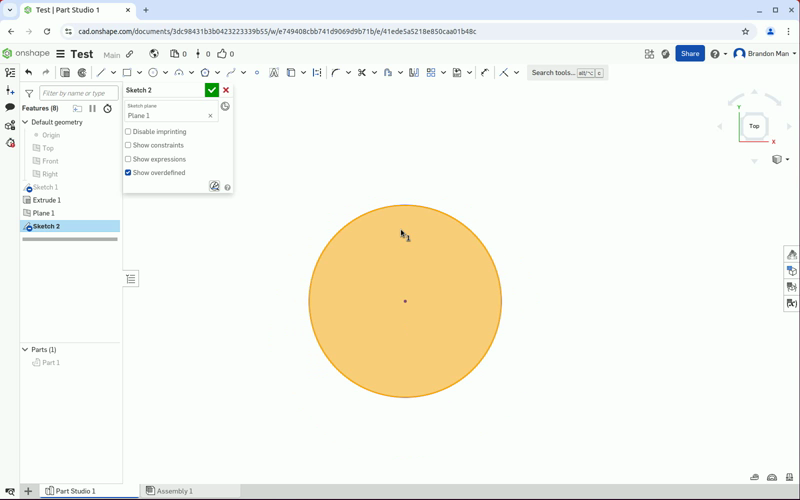
scroll(-6)
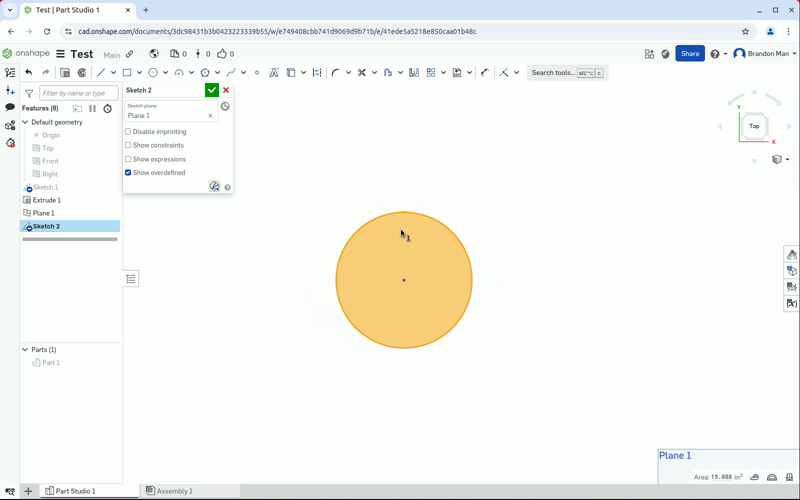
scroll(-6)
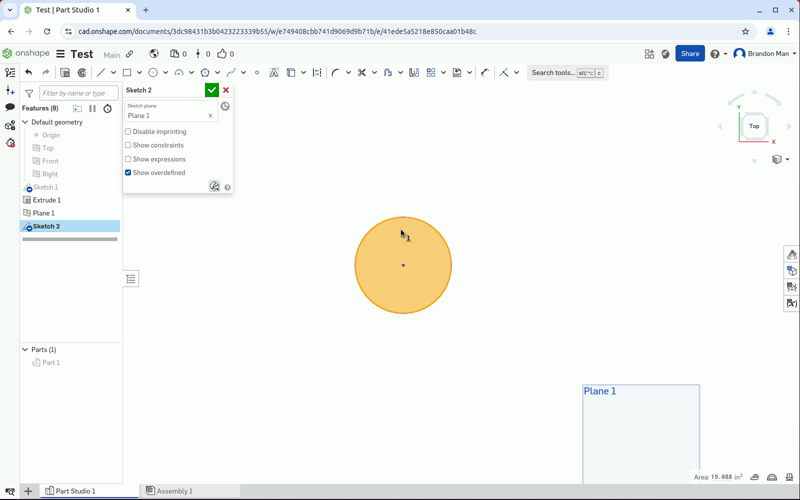
scroll(-6)
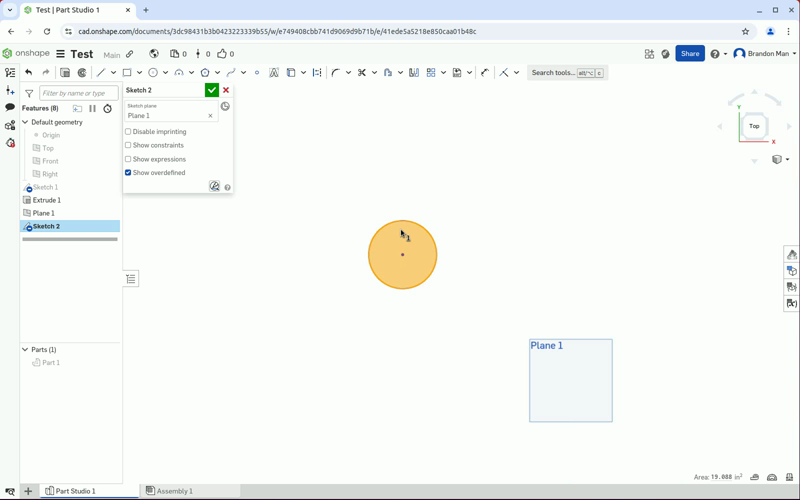
scroll(-6)
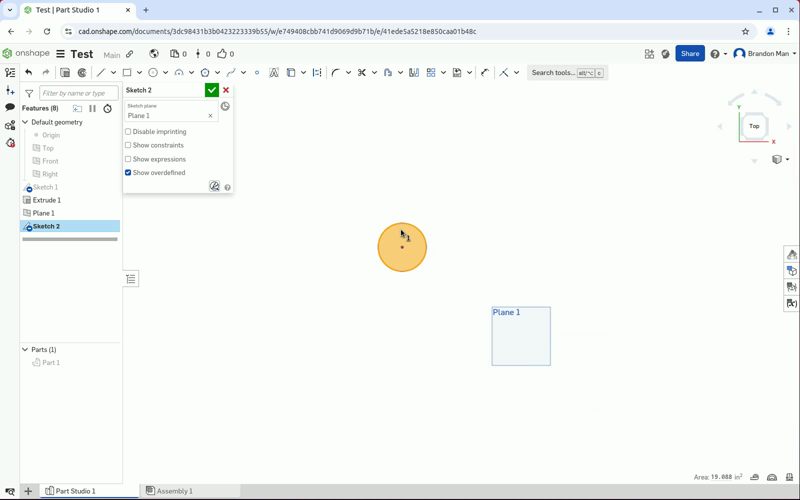
scroll(-6)
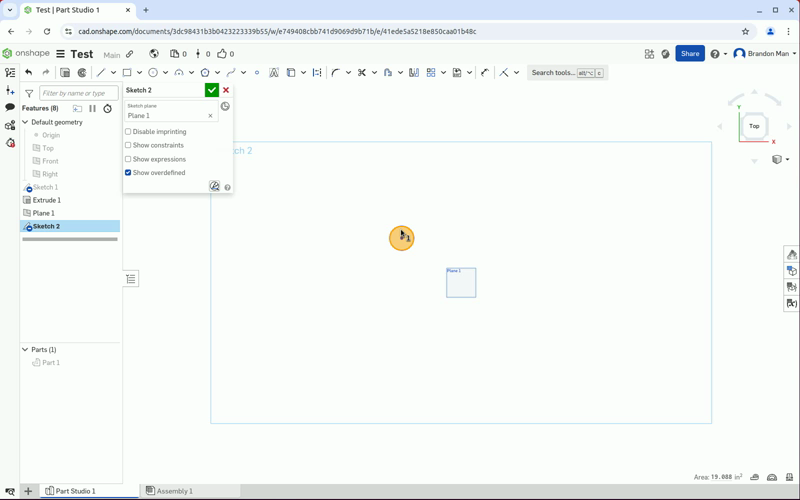
mouse_move(73, 352)
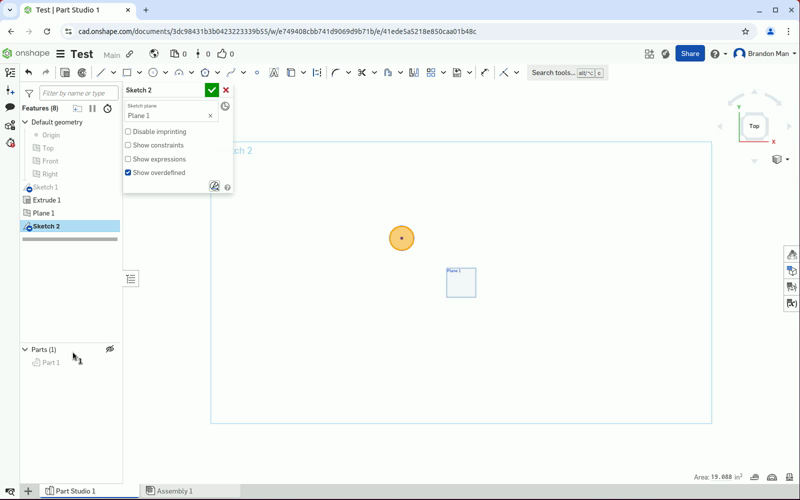
key(shift+y)
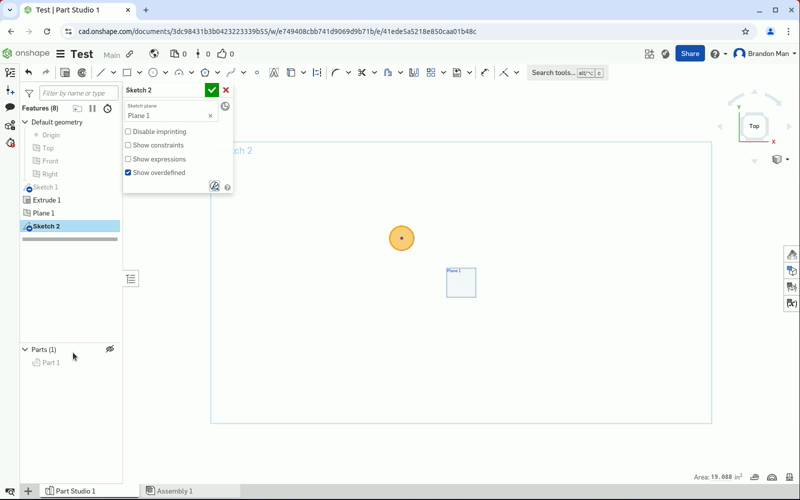
key(shift+e)
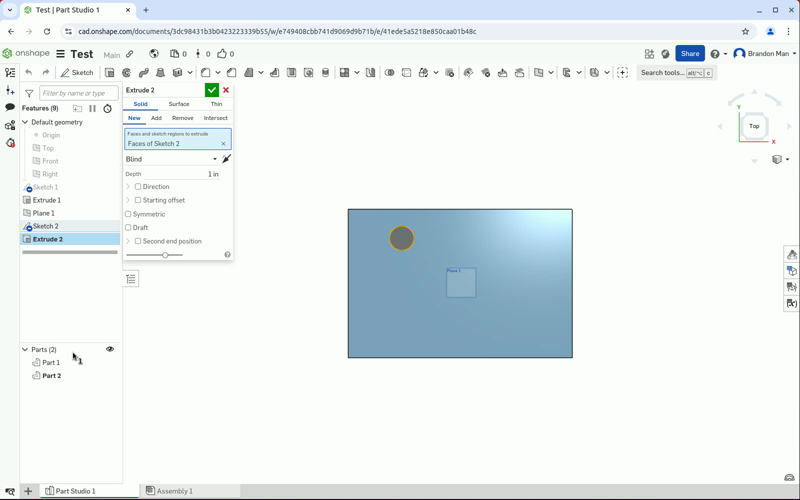
mouse_move(143, 106)
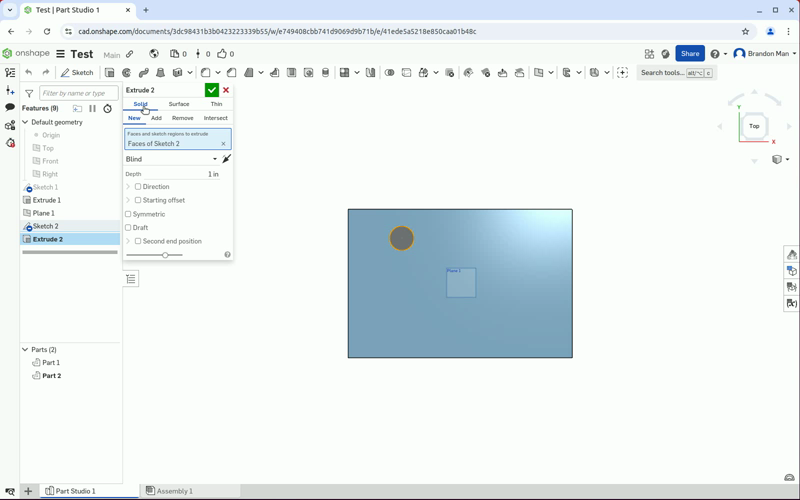
click(143, 106)
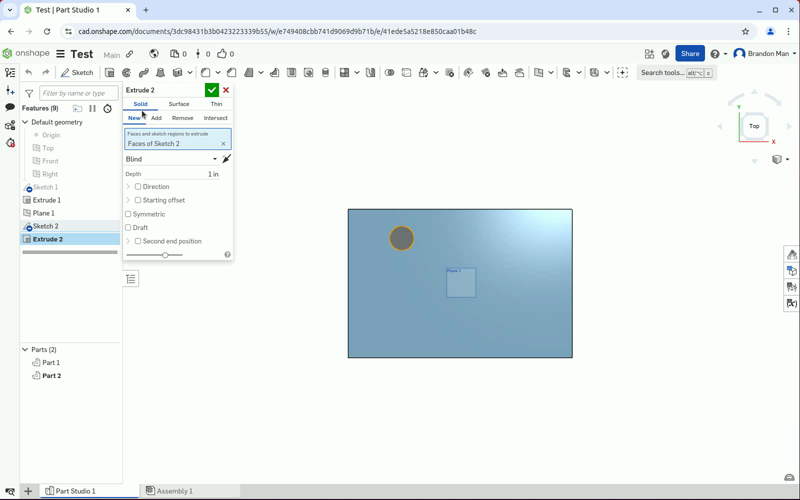
mouse_move(137, 120)
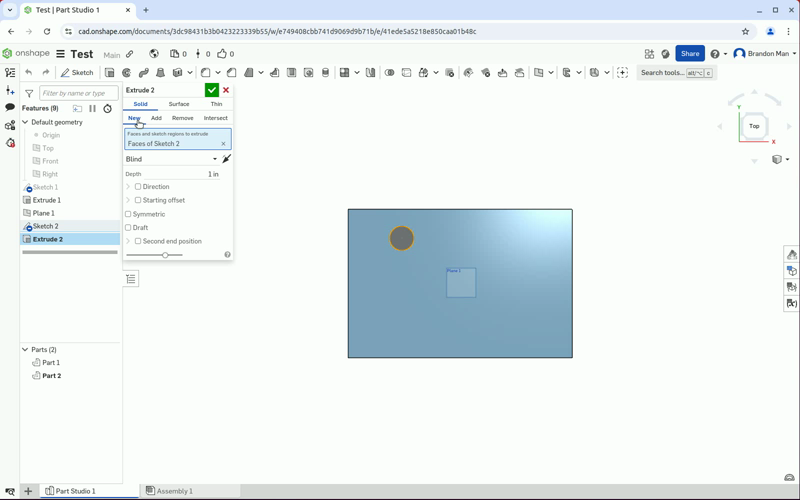
click(137, 120)
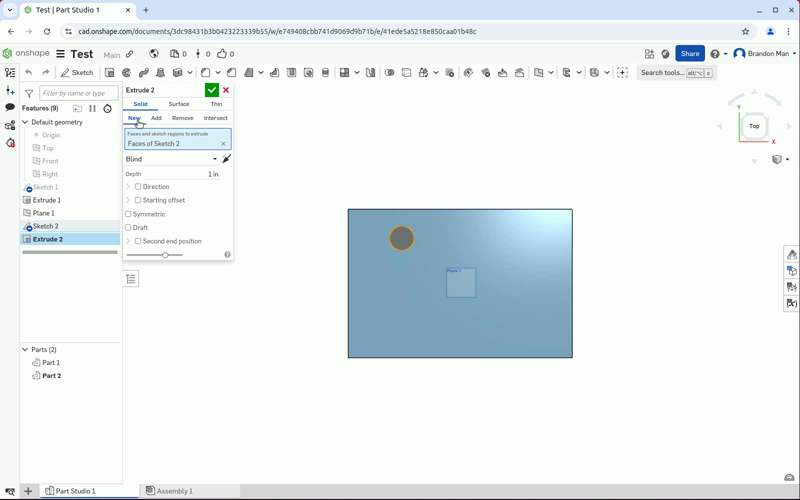
key(tab, 4)
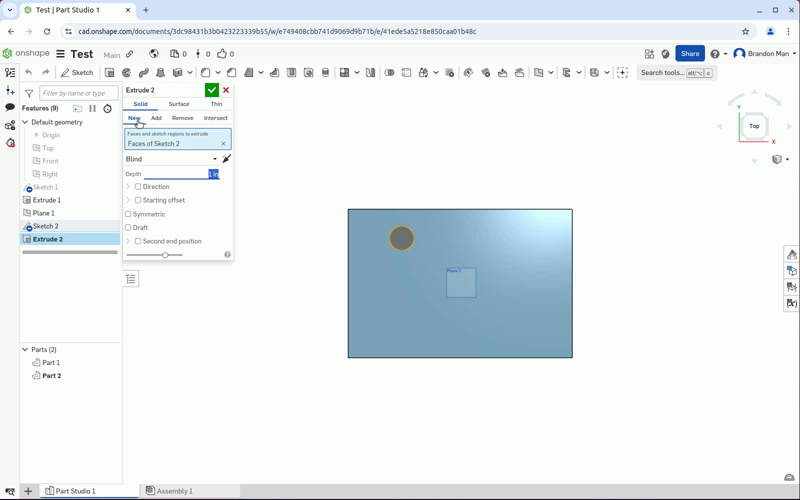
text(15.405)
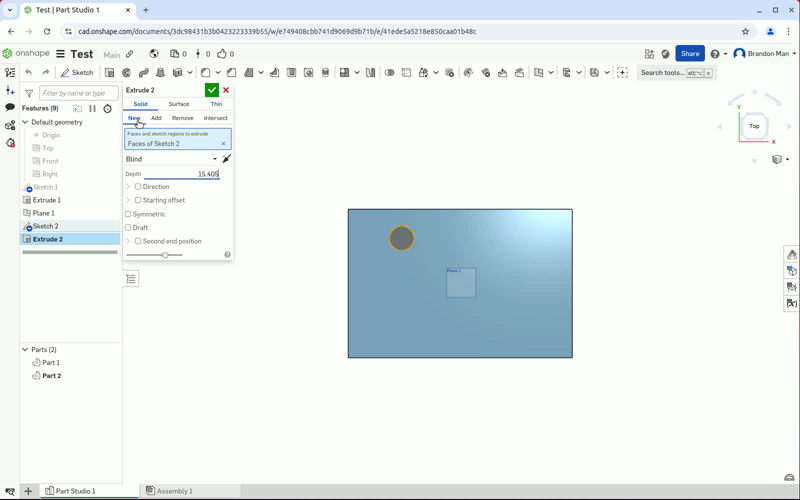
key(enter)
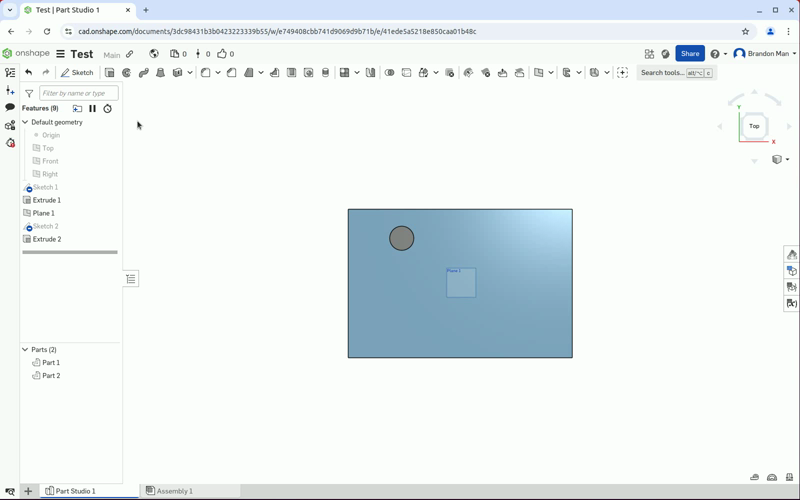
key(shift+h)
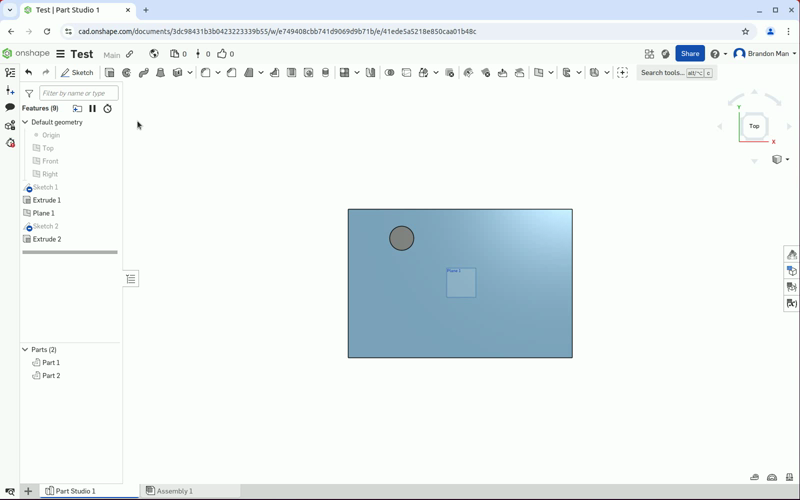
key(shift+h)
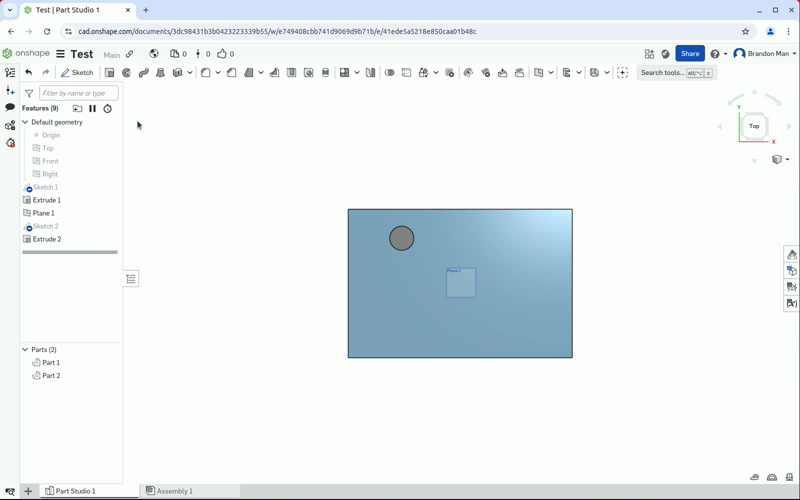
mouse_move(73, 189)
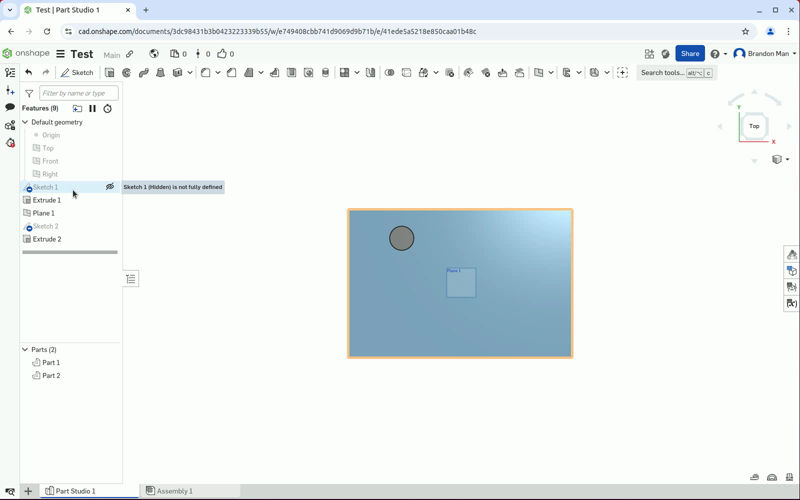
click(73, 189)
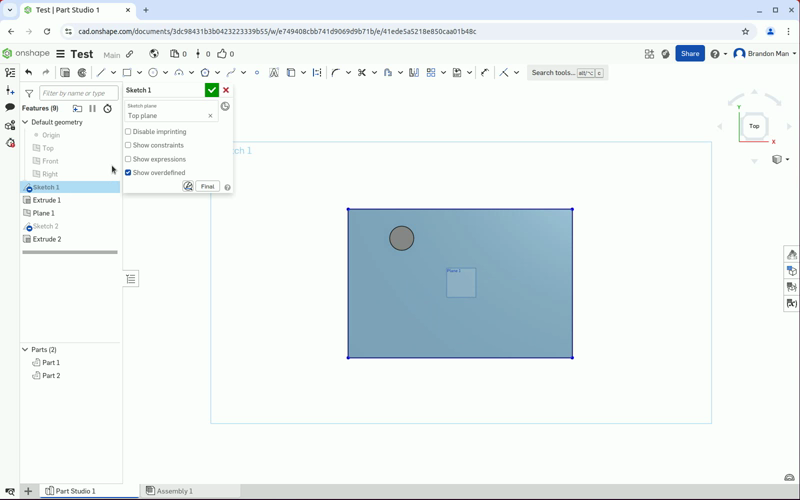
mouse_move(229, 92)
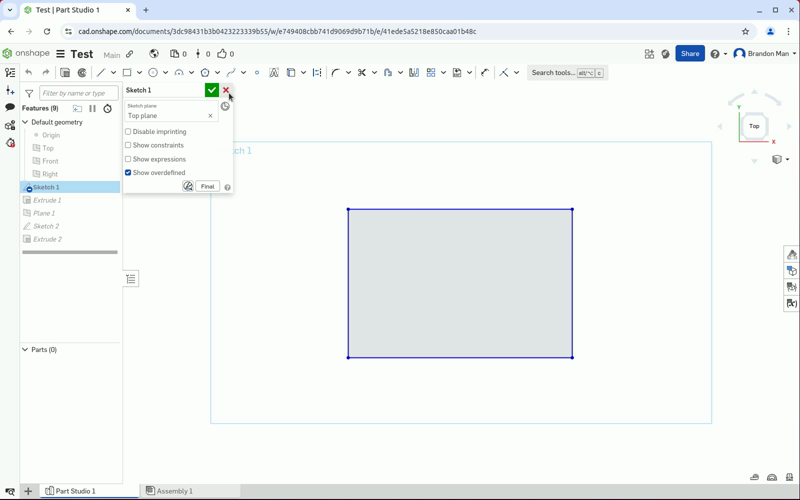
click(229, 92)
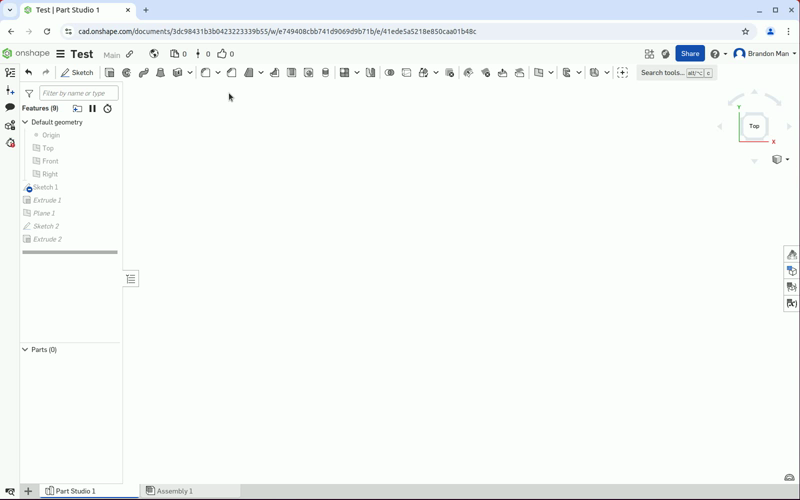
key(shift+s)
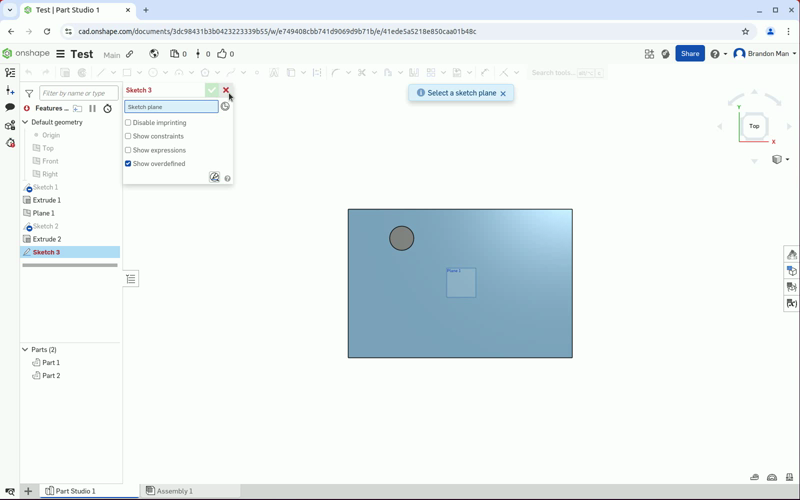
mouse_move(73, 215)
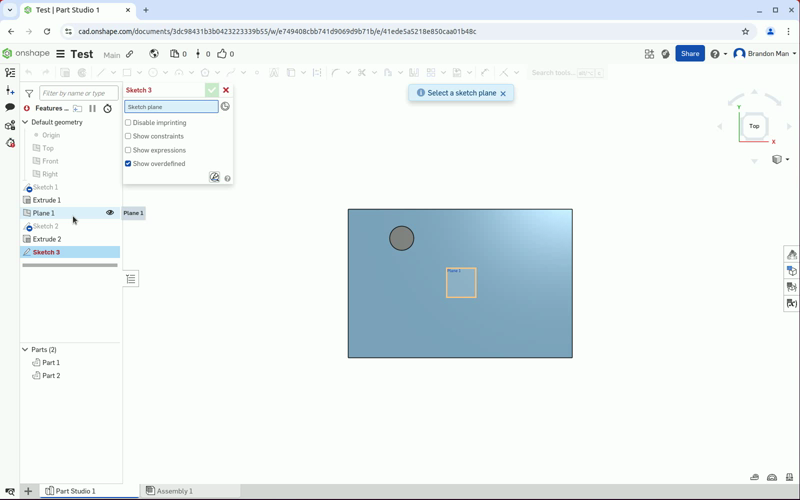
click(73, 215)
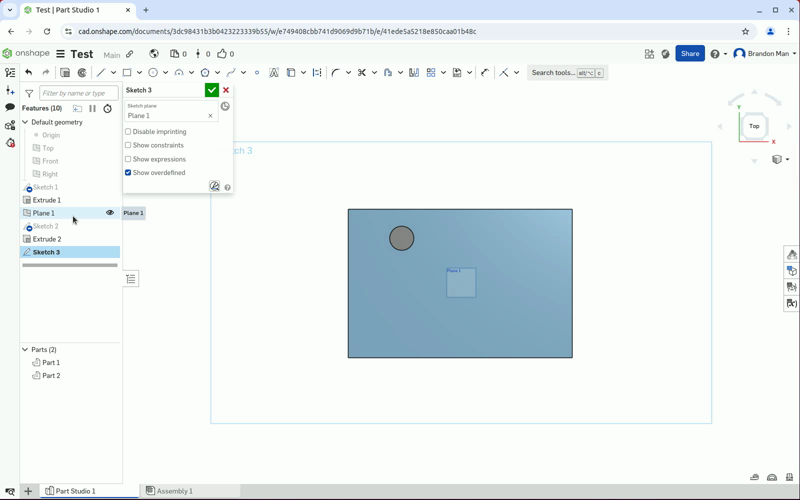
mouse_move(73, 352)
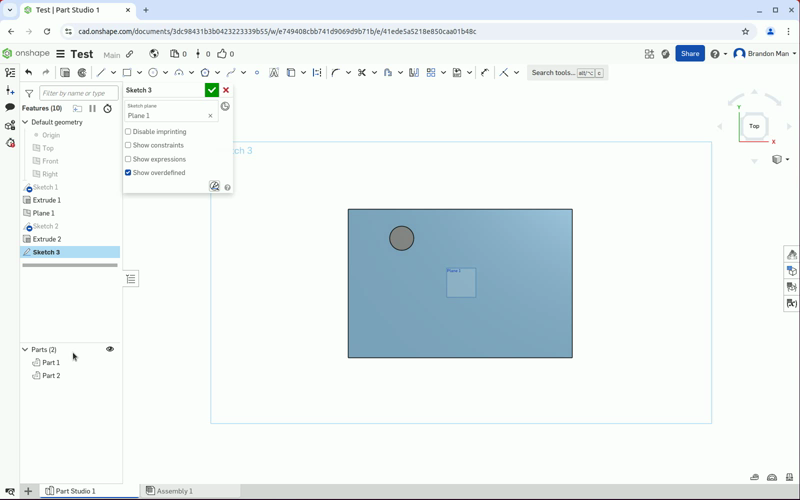
key(y)
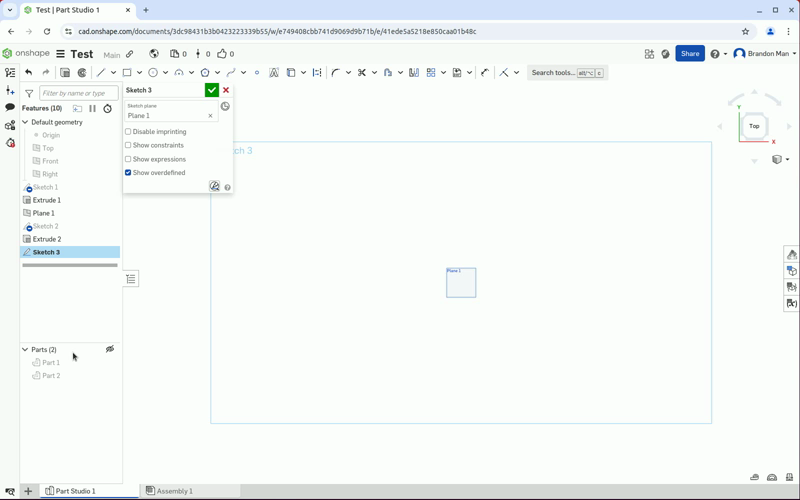
key(c)
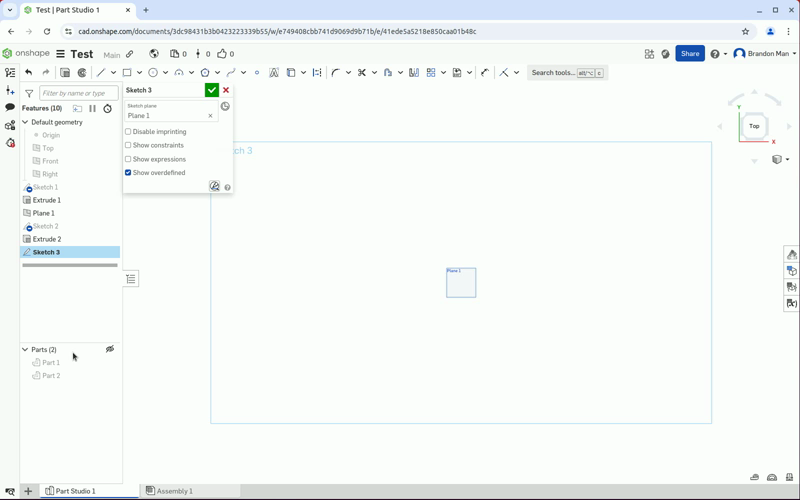
key_down(shift)
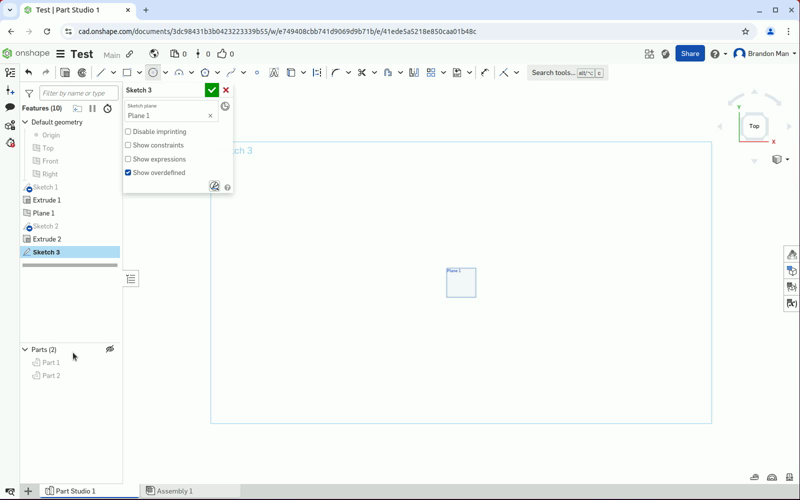
mouse_move(401, 327)
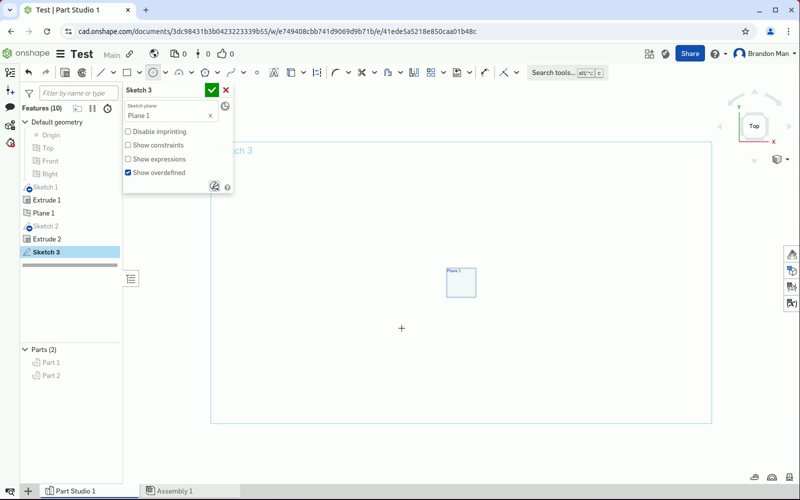
click(401, 327)
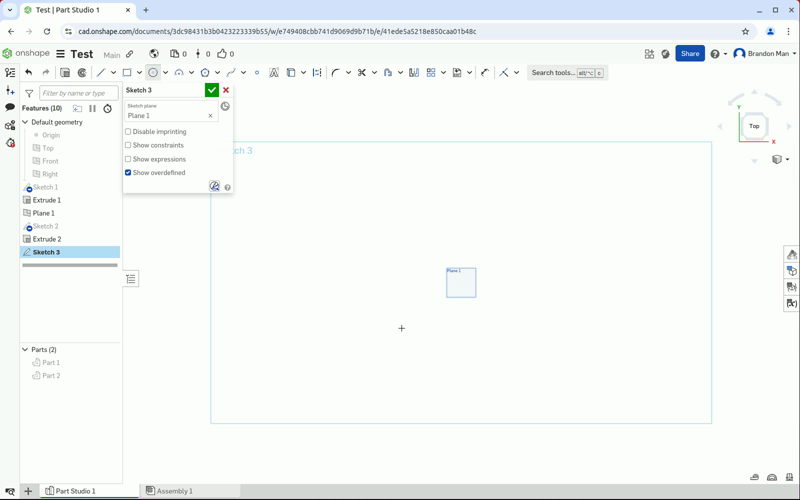
key_up(shift)
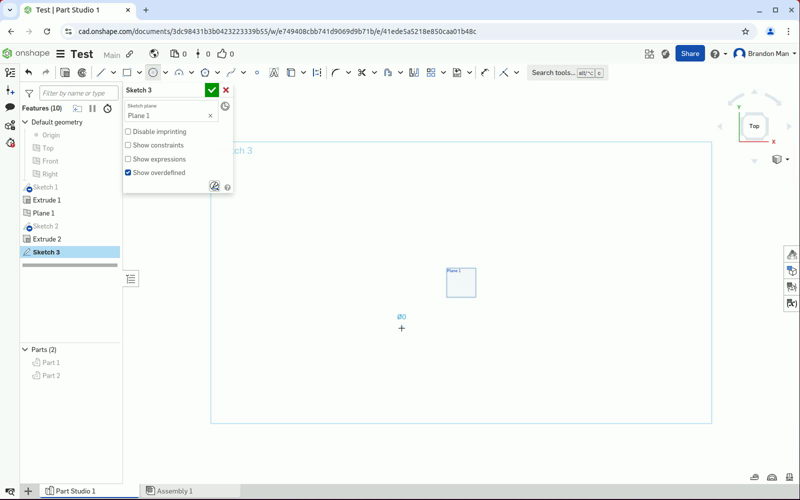
mouse_move(413, 327)
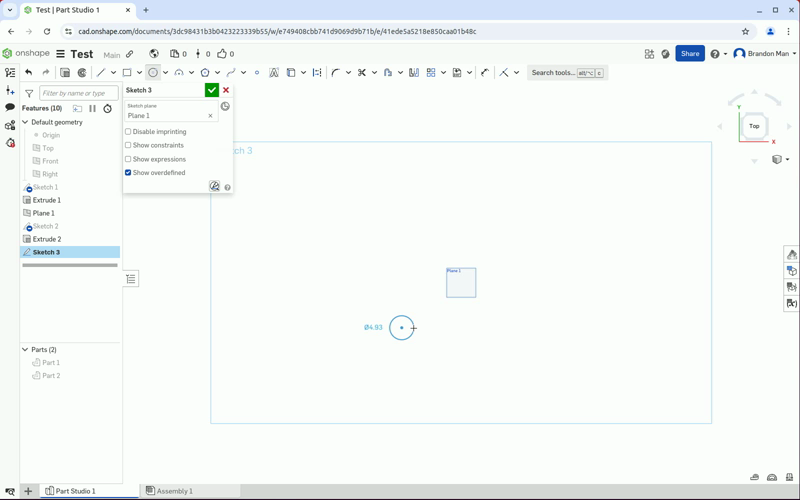
click(413, 327)
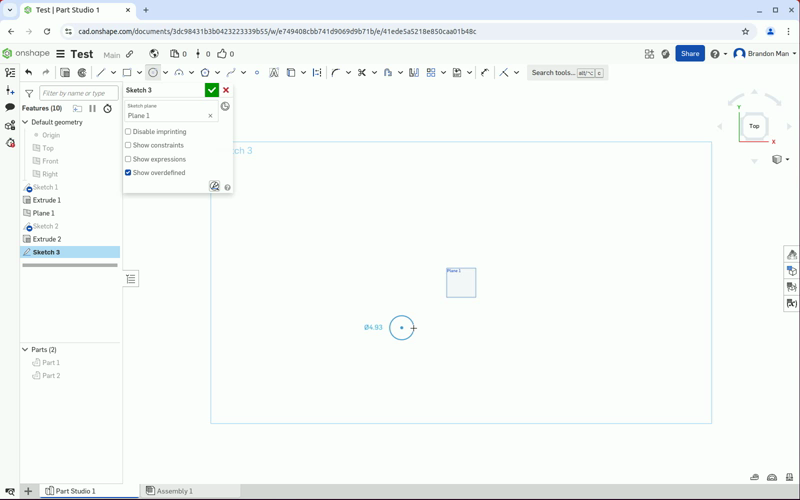
key(esc)
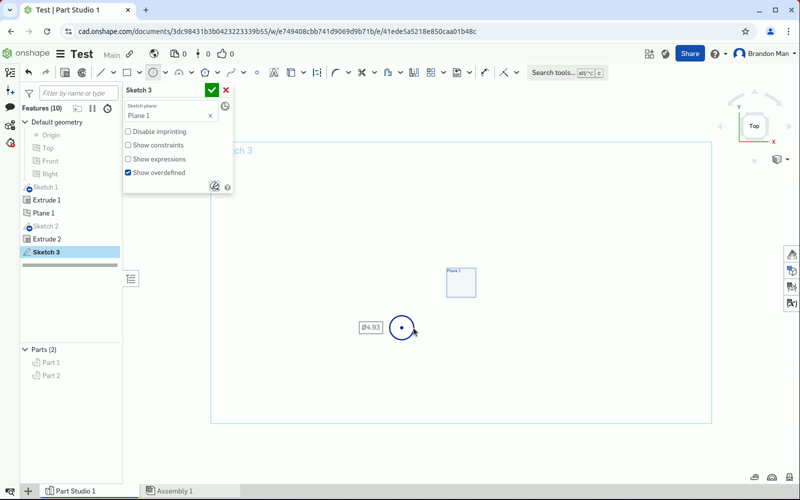
mouse_move(398, 323)
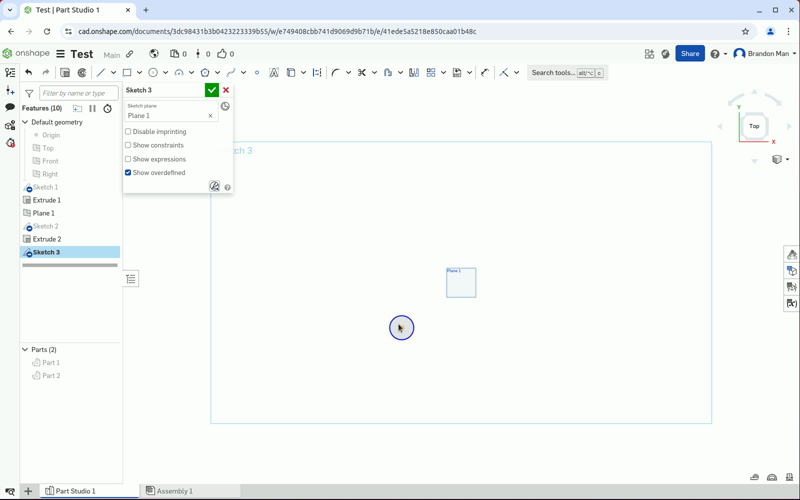
scroll(6)
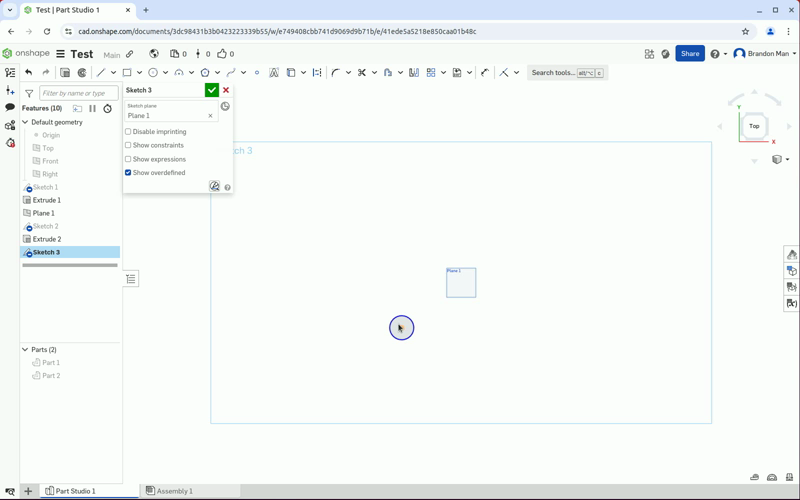
scroll(6)
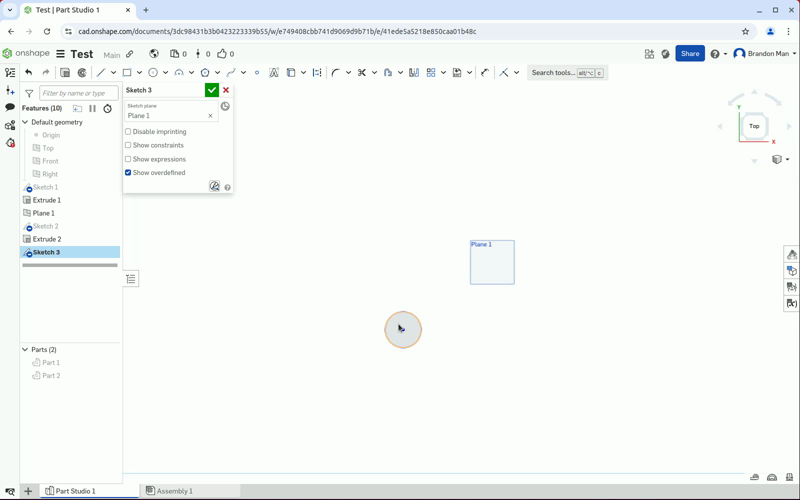
scroll(6)
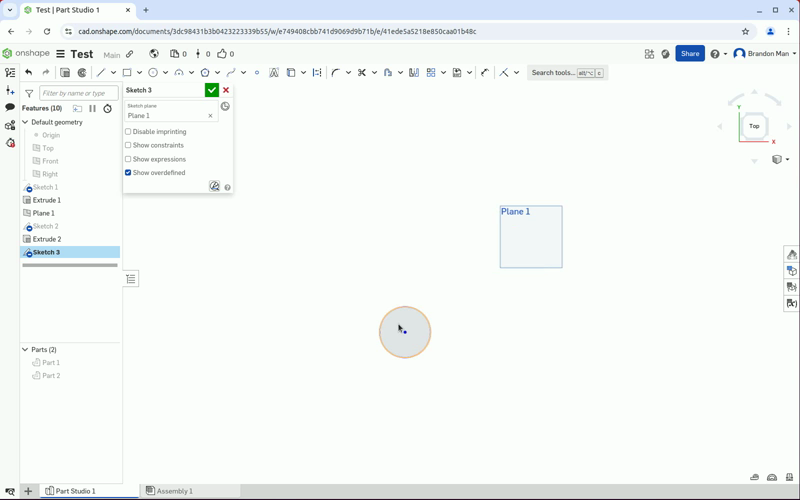
scroll(6)
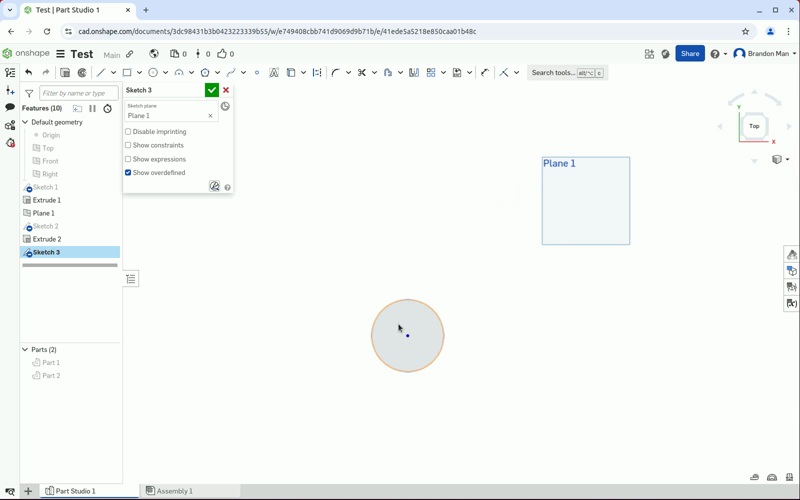
scroll(6)
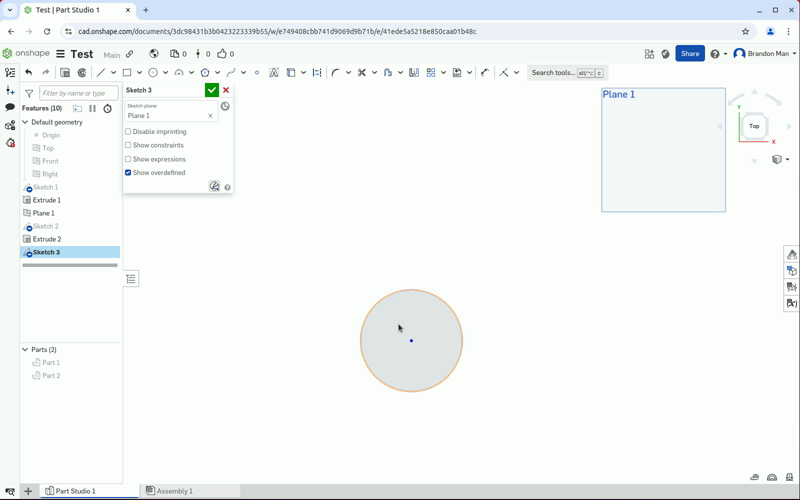
scroll(6)
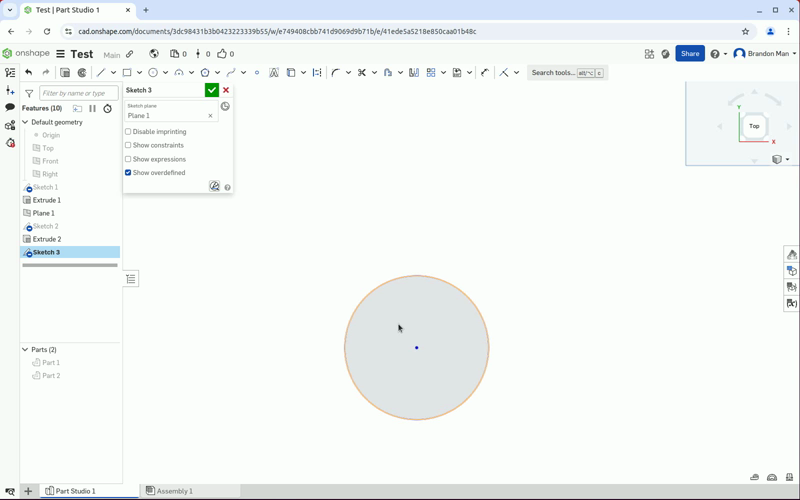
scroll(6)
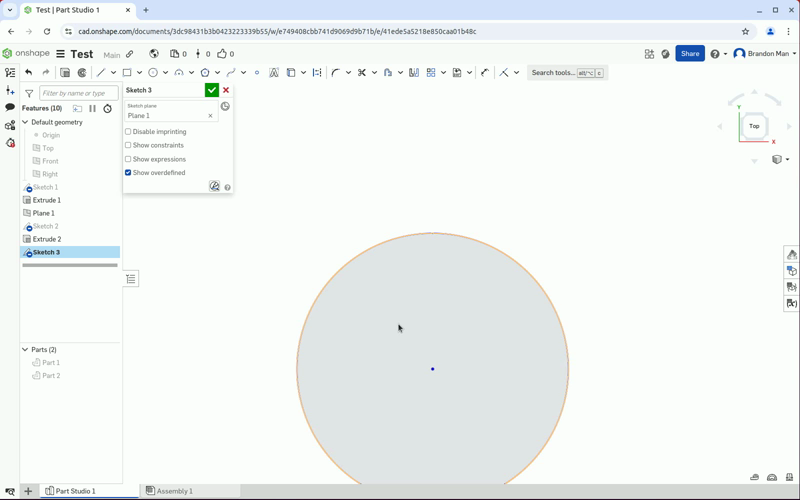
click(398, 323)
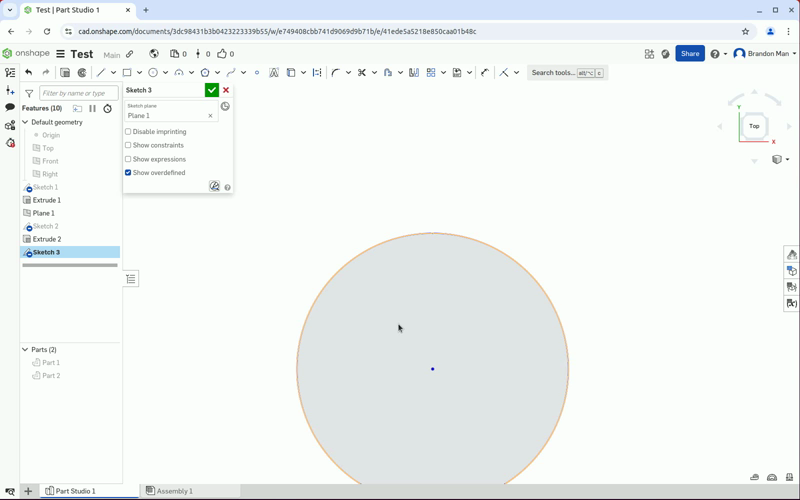
scroll(-6)
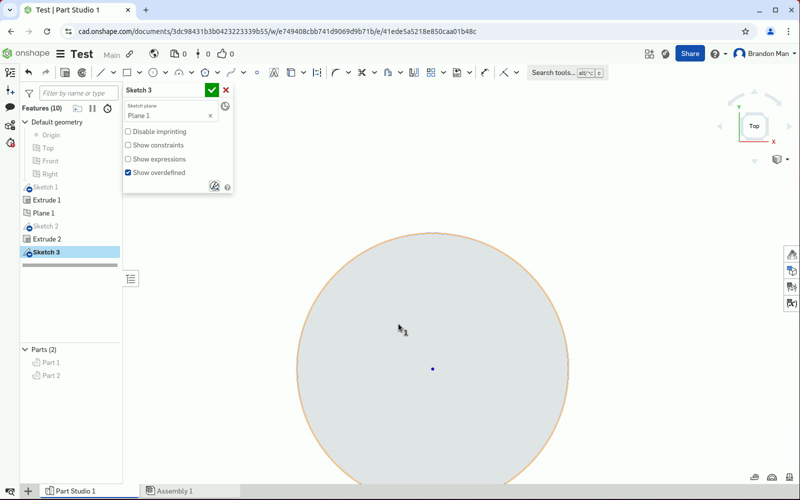
scroll(-6)
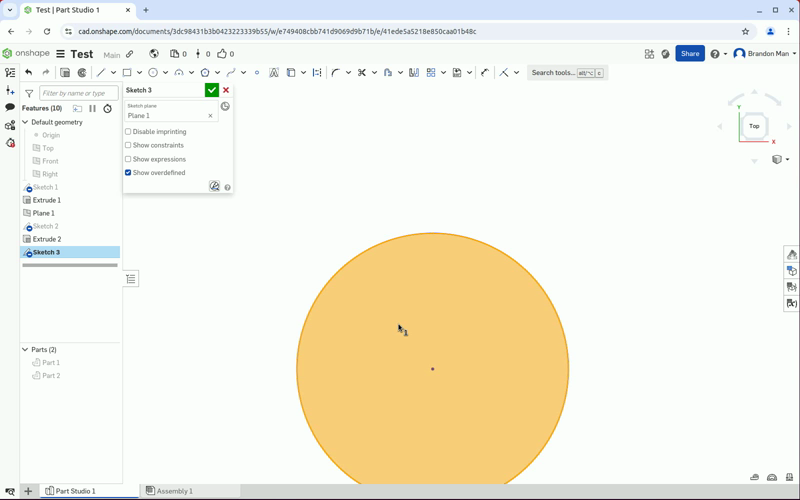
scroll(-6)
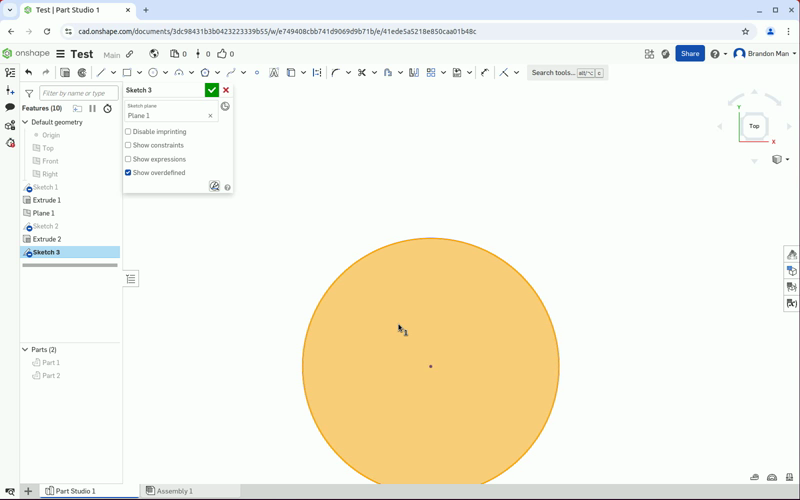
scroll(-6)
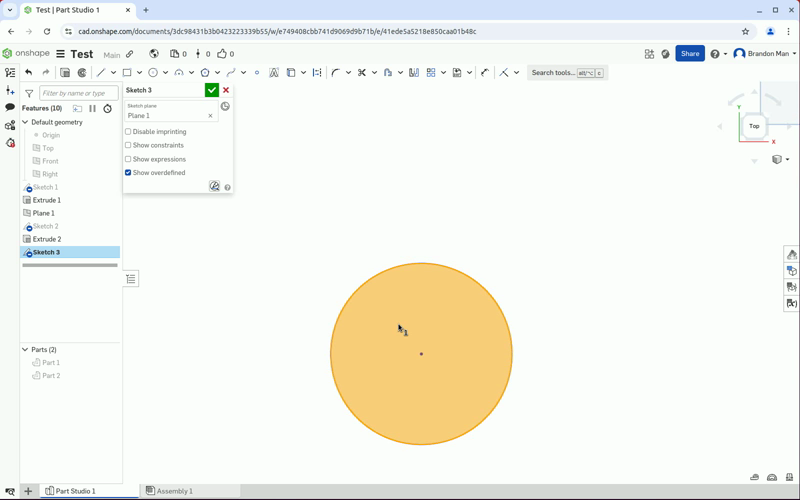
scroll(-6)
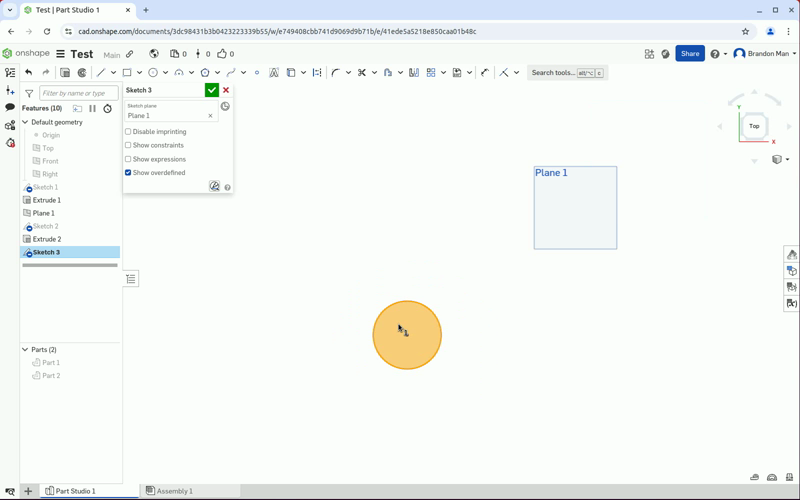
scroll(-6)
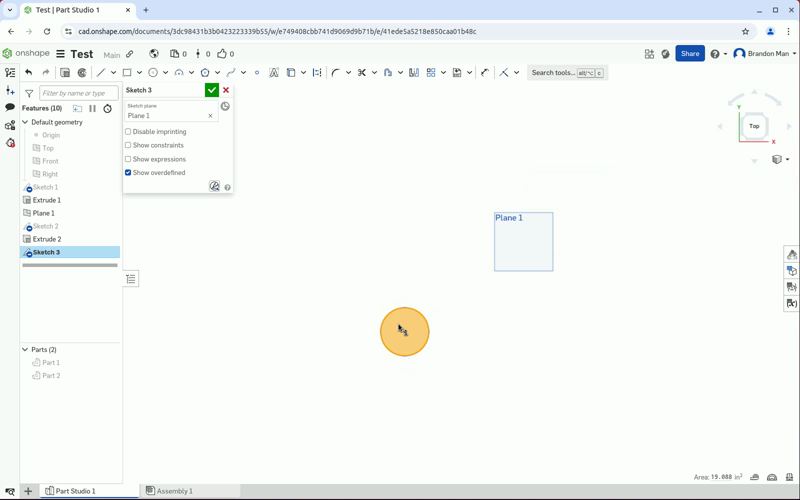
scroll(-6)
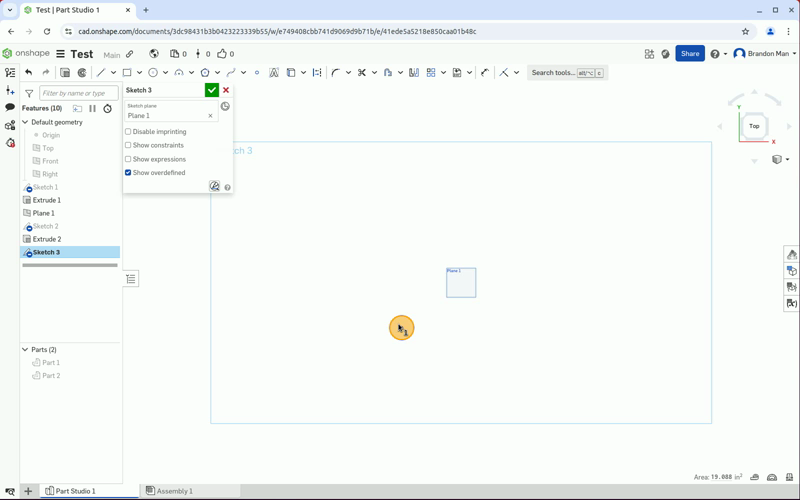
mouse_move(73, 352)
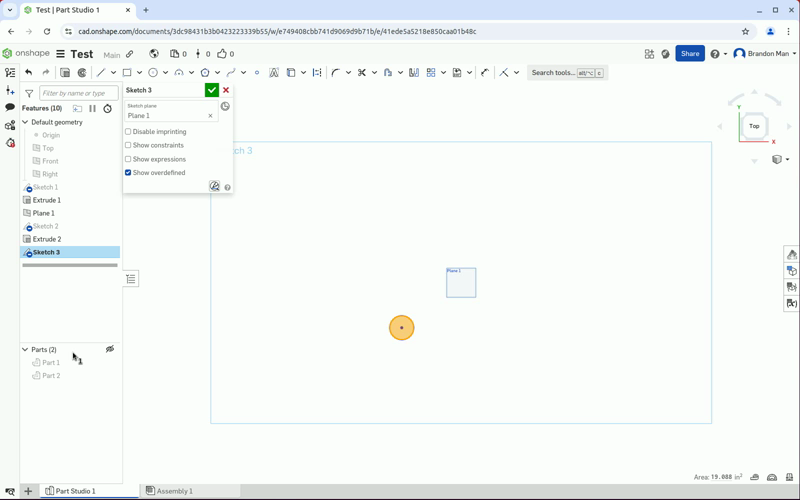
key(shift+y)
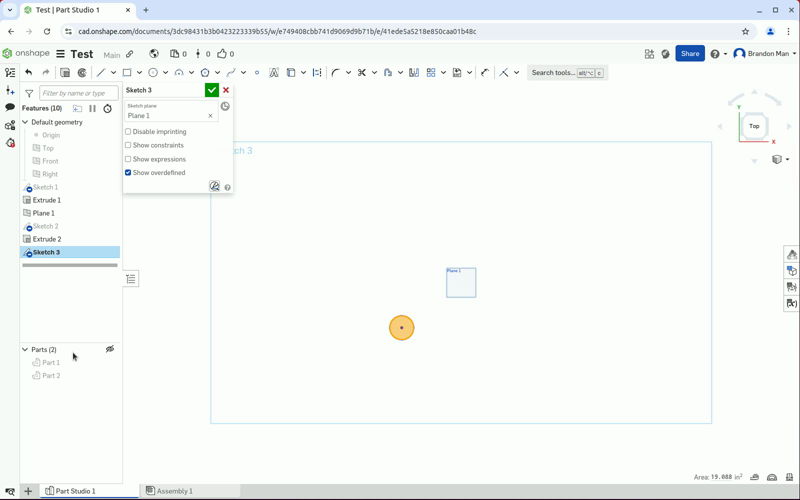
key(shift+e)
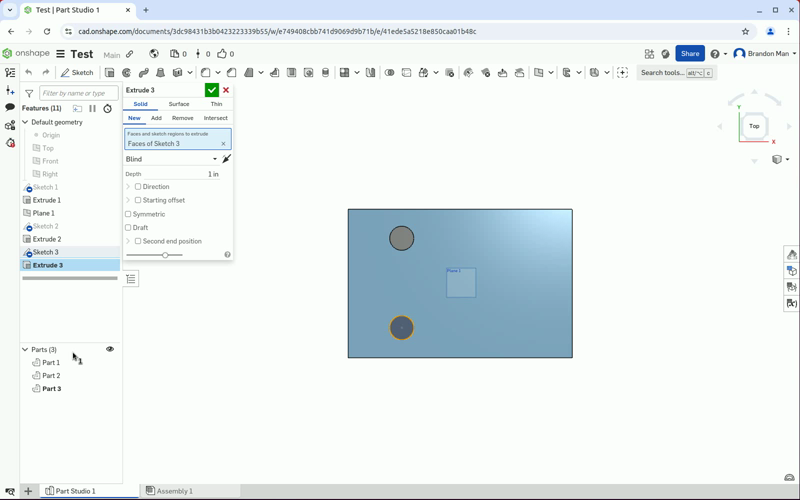
mouse_move(143, 106)
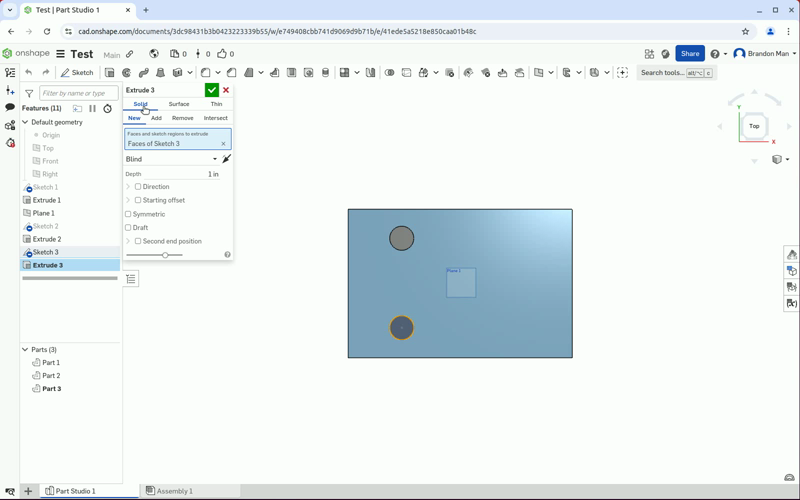
click(143, 106)
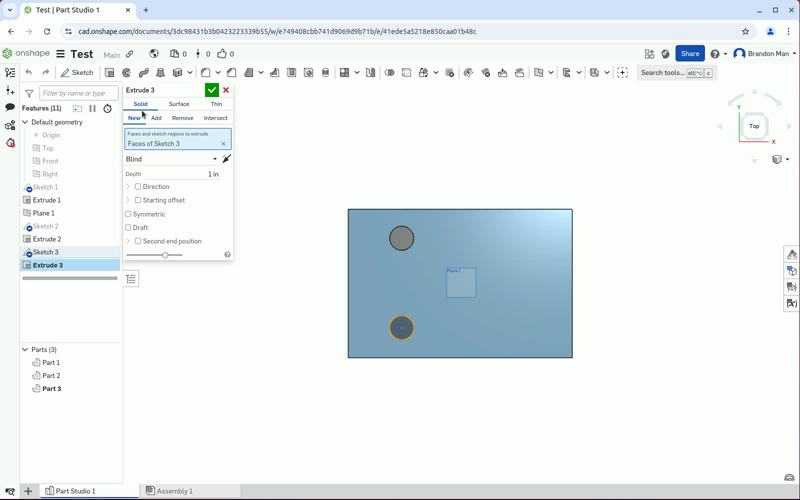
mouse_move(137, 120)
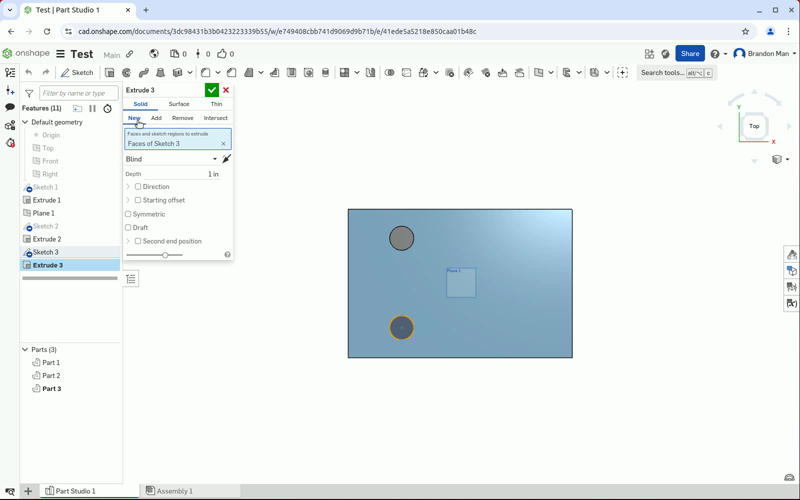
click(137, 120)
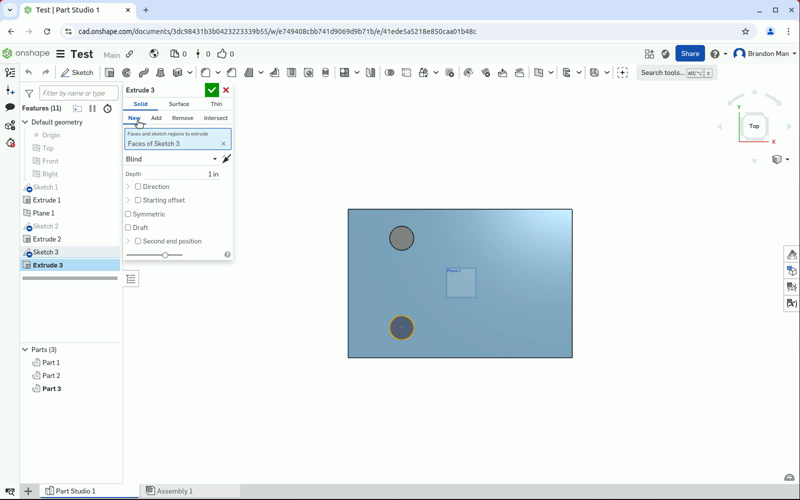
key(tab, 4)
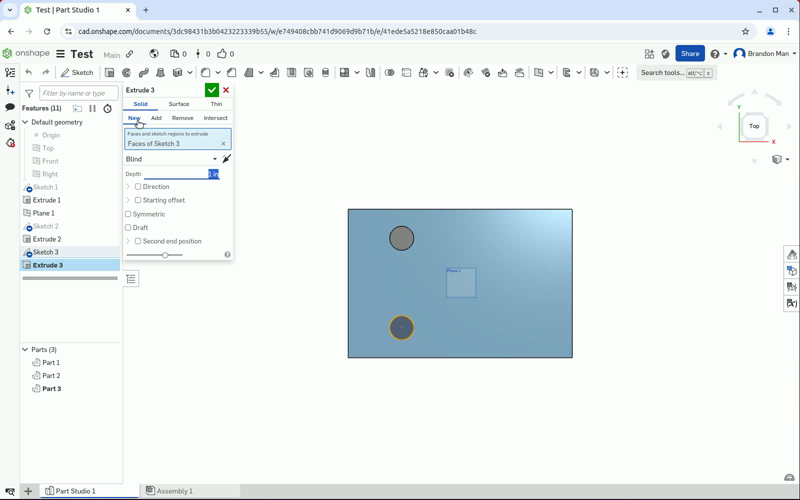
text(15.405)
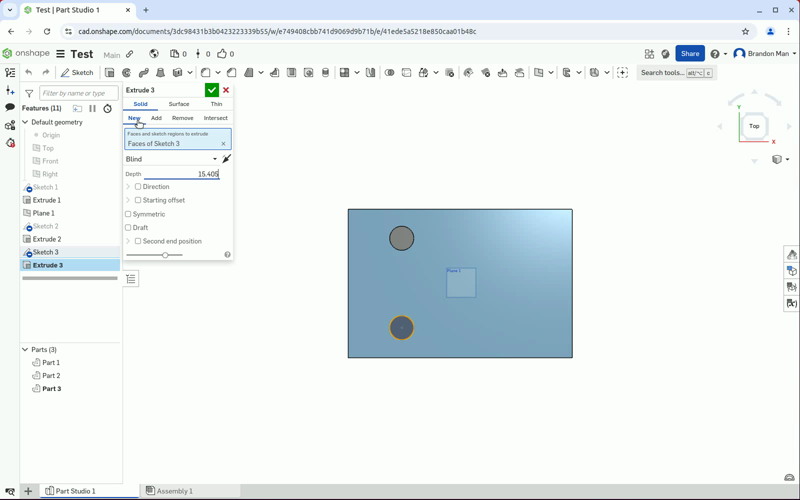
key(enter)
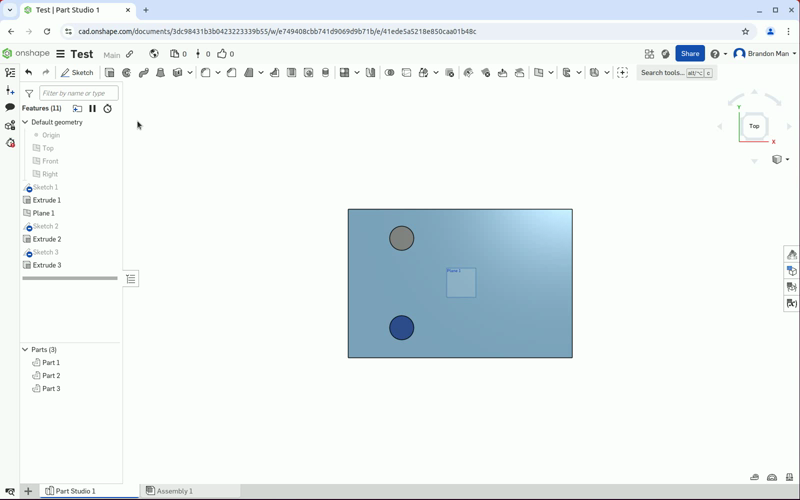
key(shift+h)
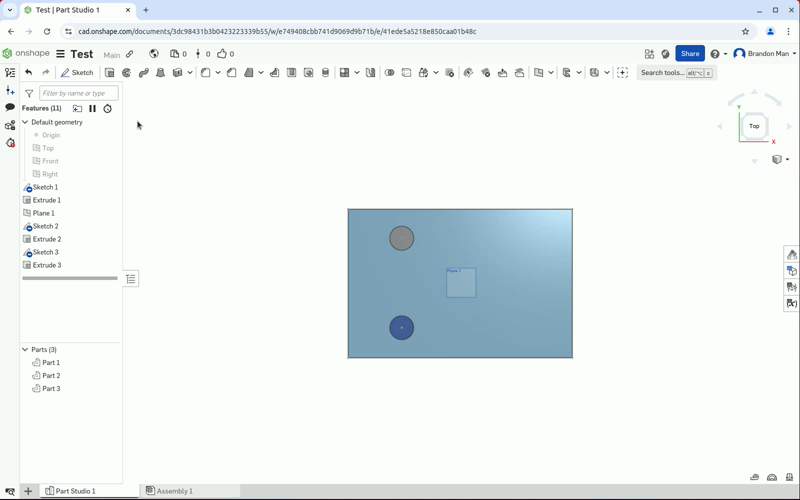
key(shift+h)
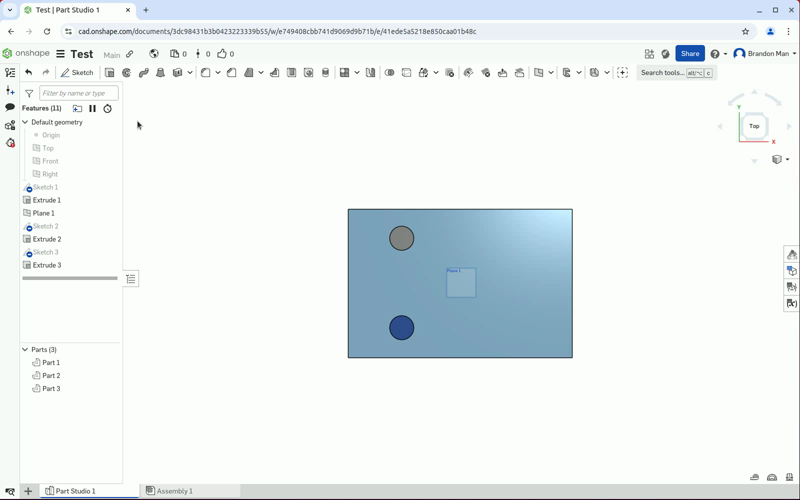
mouse_move(73, 189)
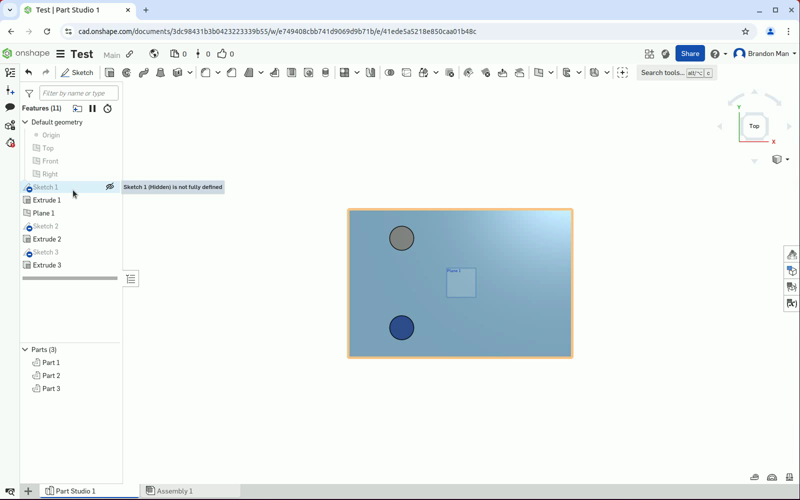
click(73, 189)
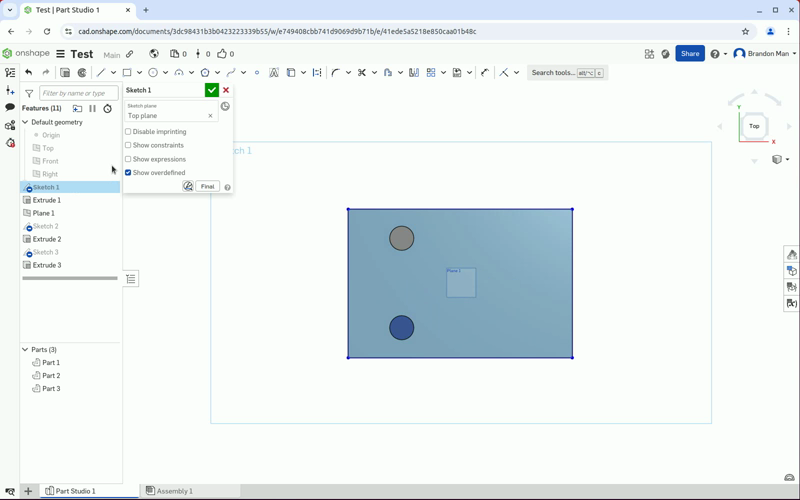
mouse_move(229, 92)
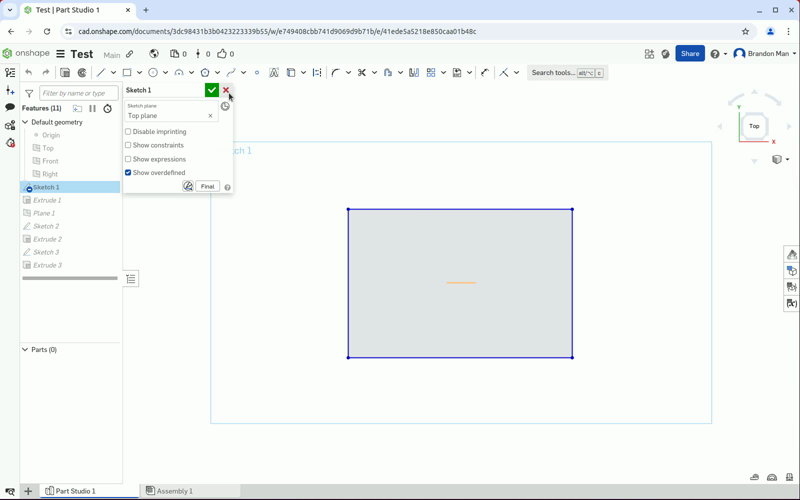
click(229, 92)
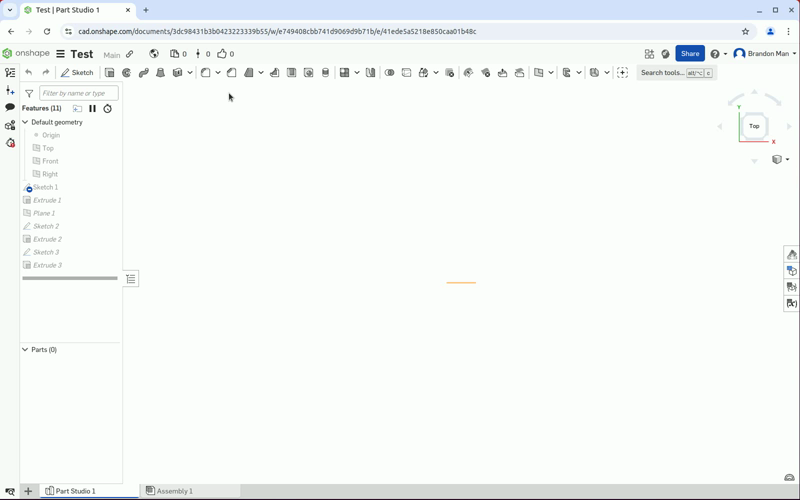
key(shift+s)
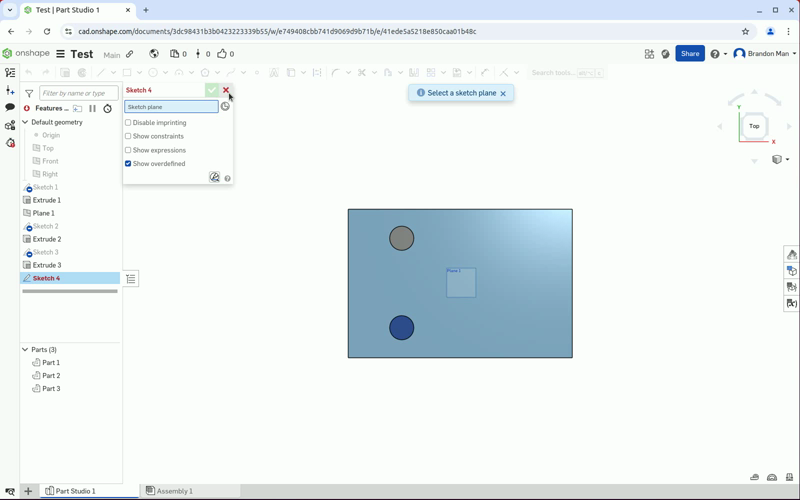
mouse_move(73, 215)
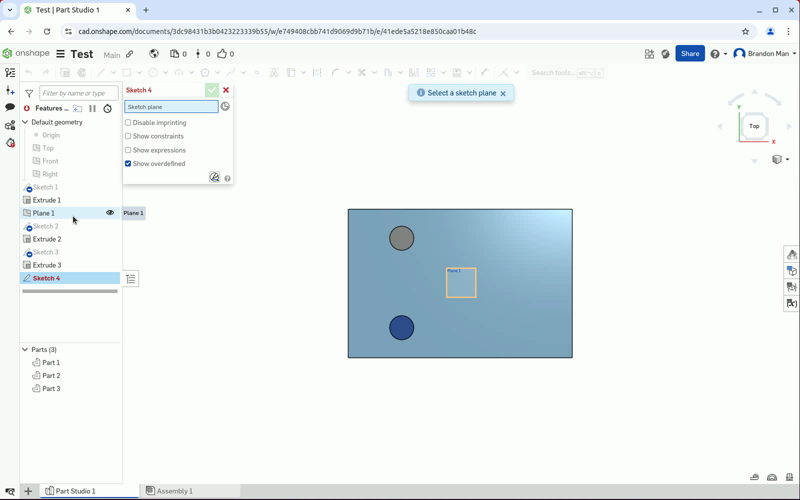
click(73, 215)
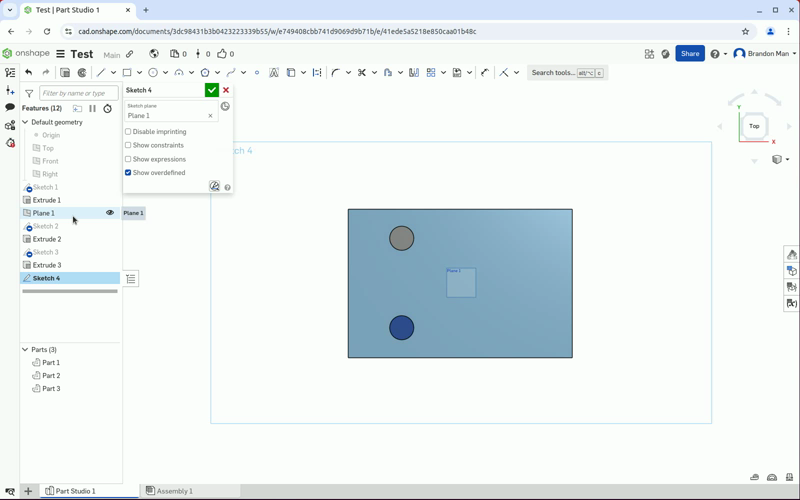
mouse_move(73, 352)
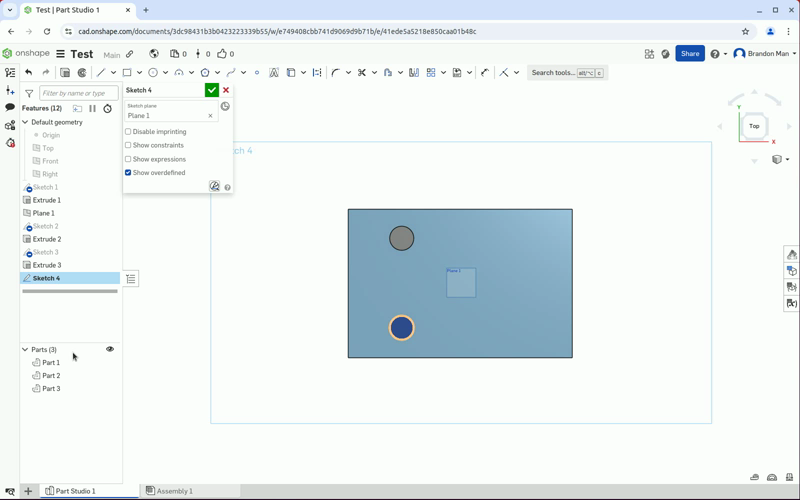
key(y)
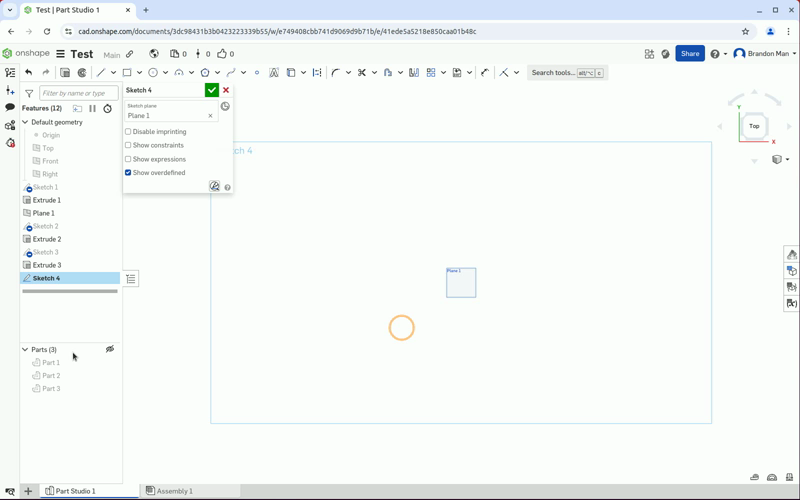
key(l)
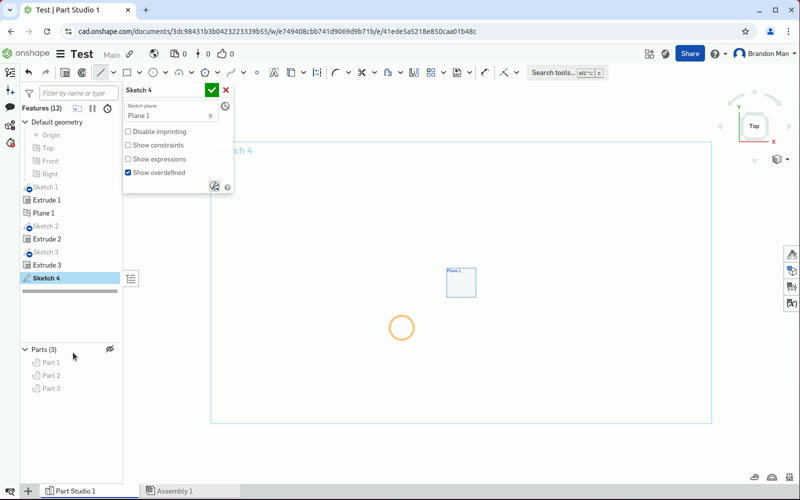
key_down(shift)
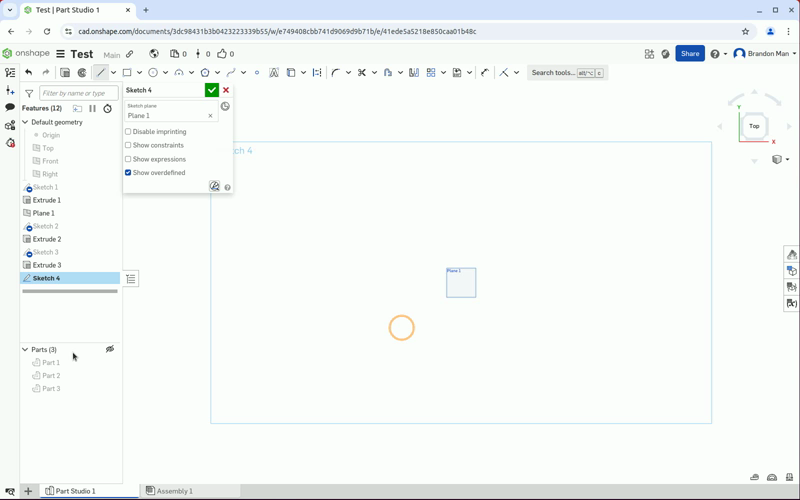
mouse_move(508, 238)
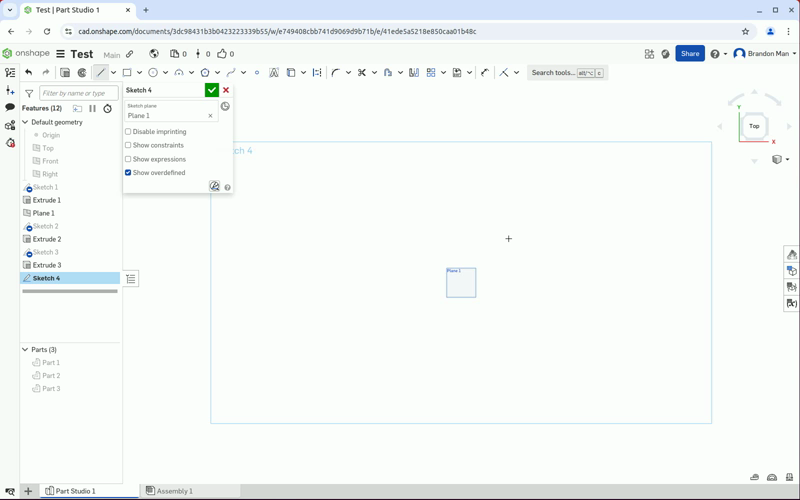
click(508, 238)
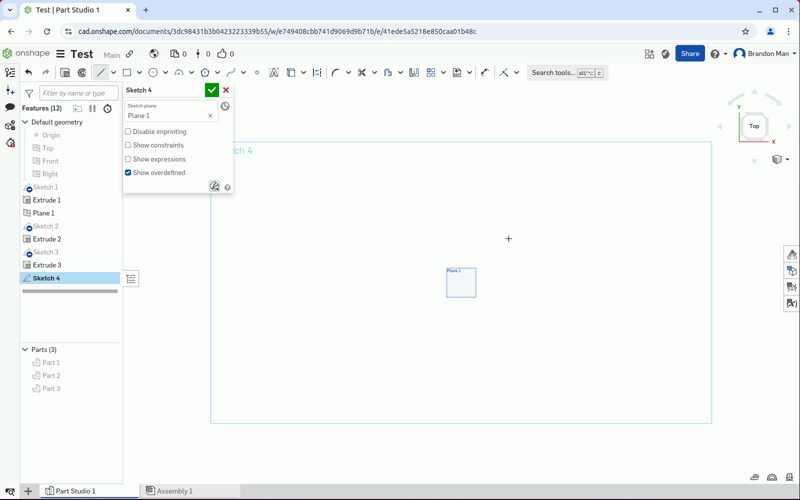
key_up(shift)
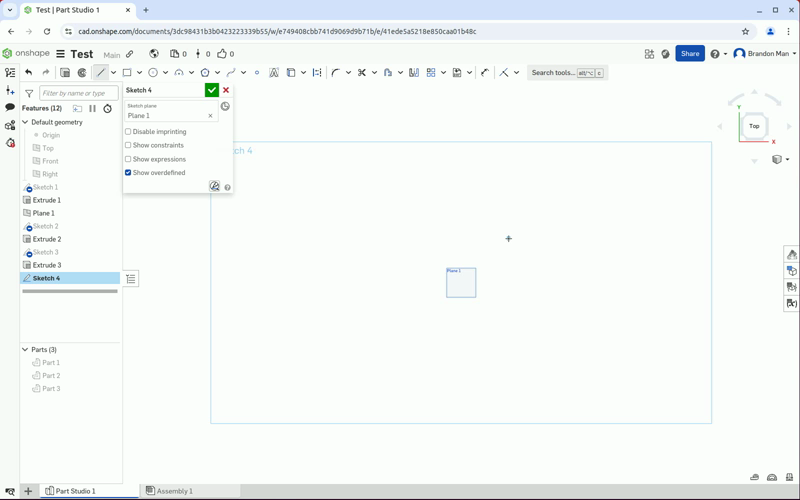
key_down(shift)
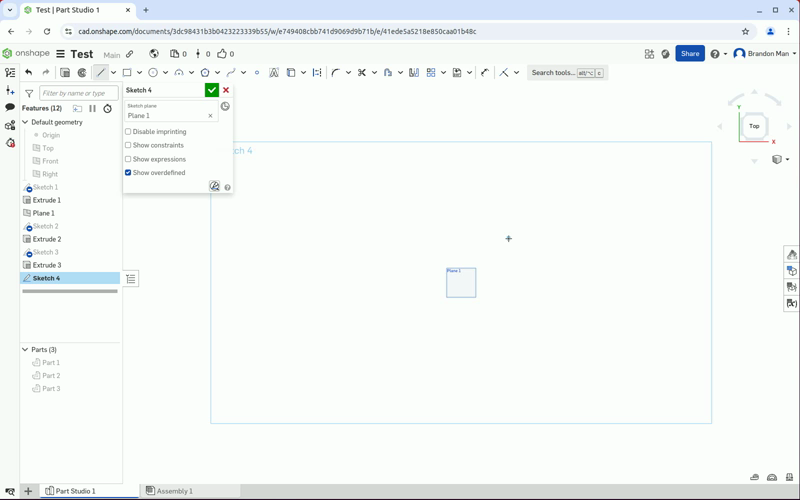
mouse_move(538, 238)
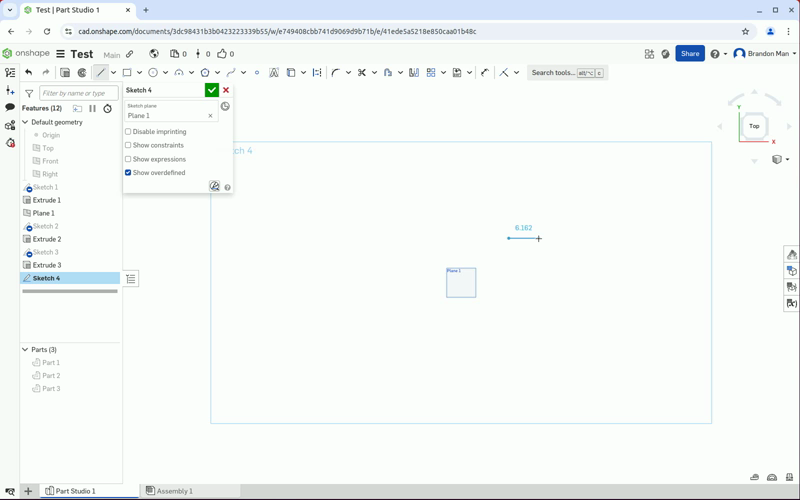
mouse_move(521, 238)
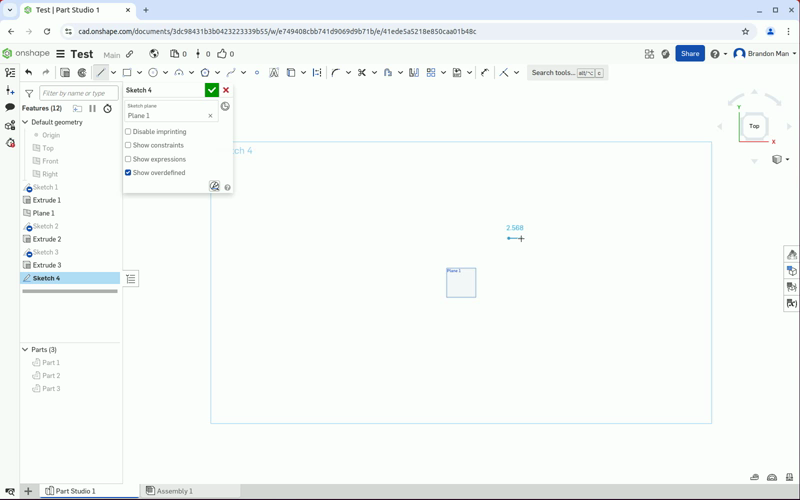
click(521, 238)
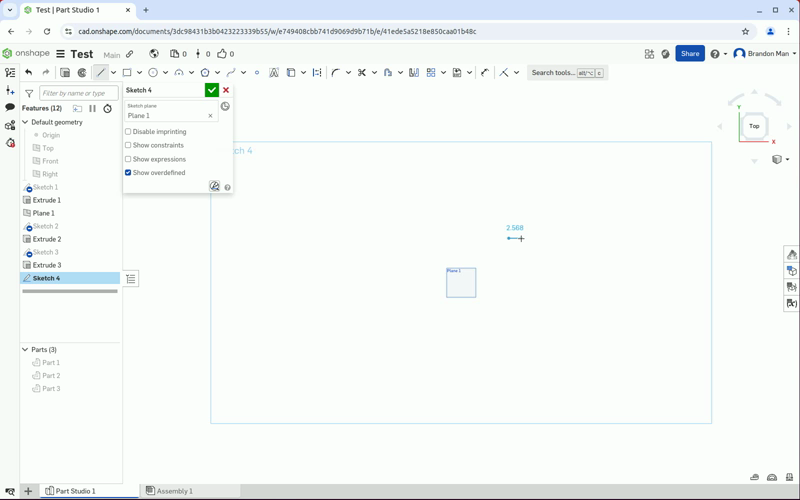
key_up(shift)
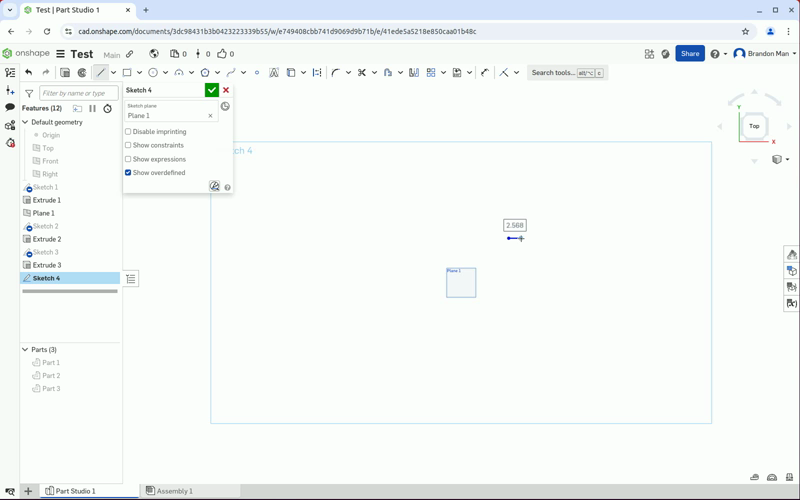
key_down(shift)
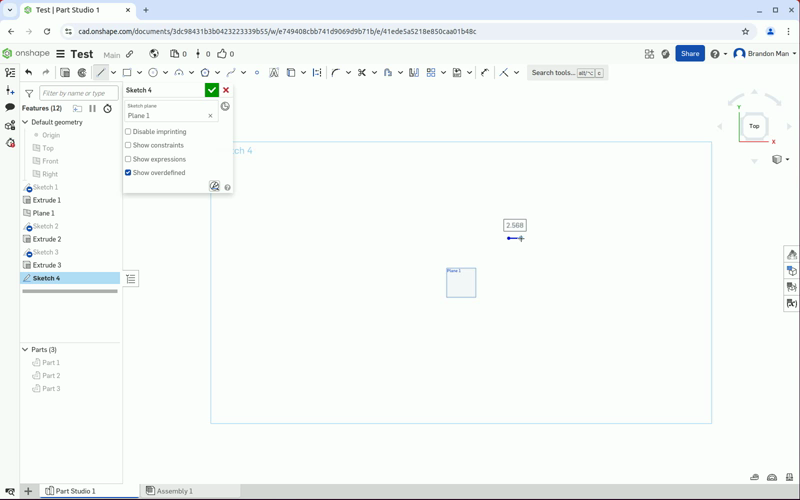
mouse_move(551, 238)
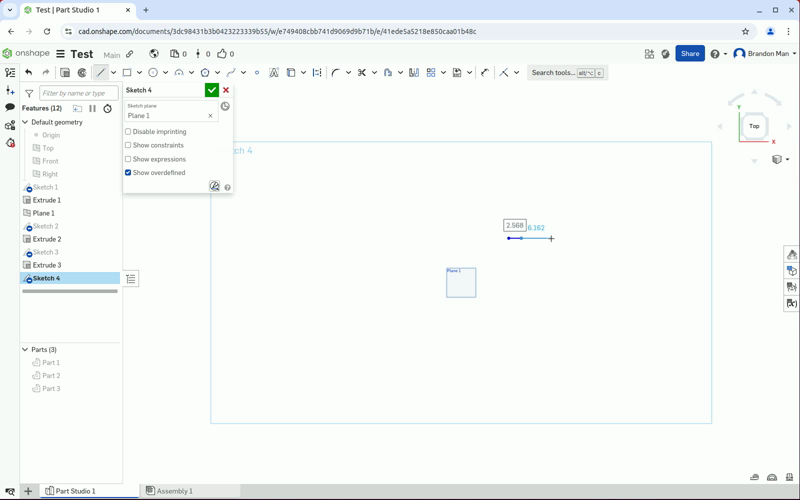
mouse_move(521, 250)
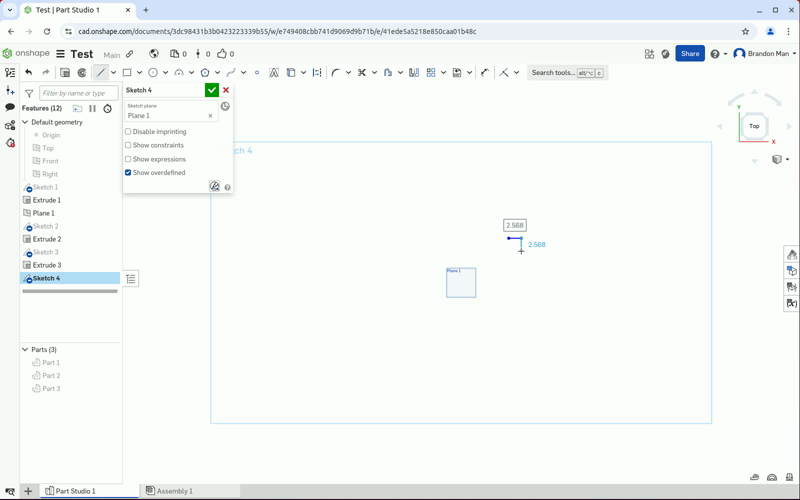
click(521, 250)
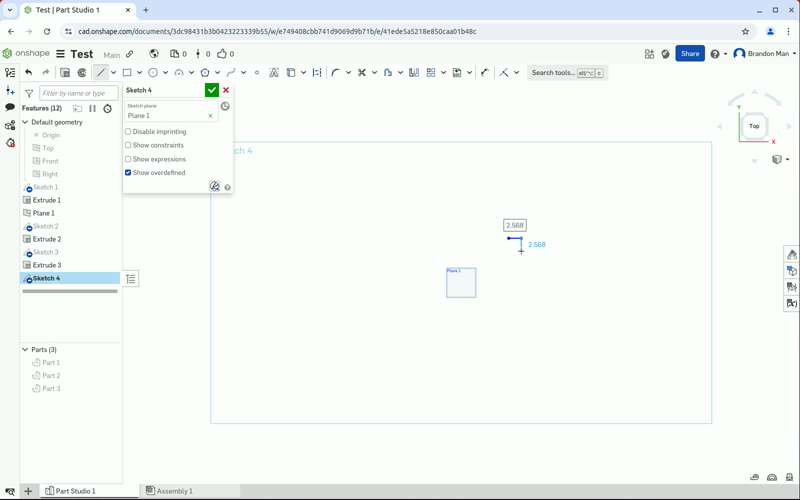
key_up(shift)
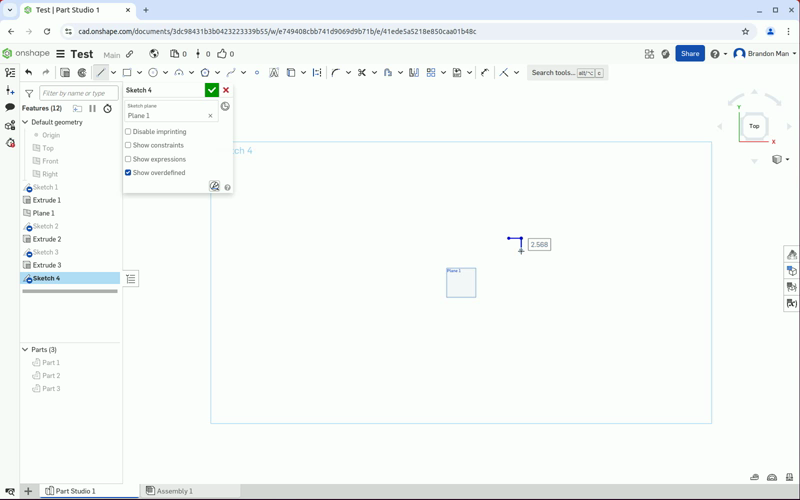
key(esc)
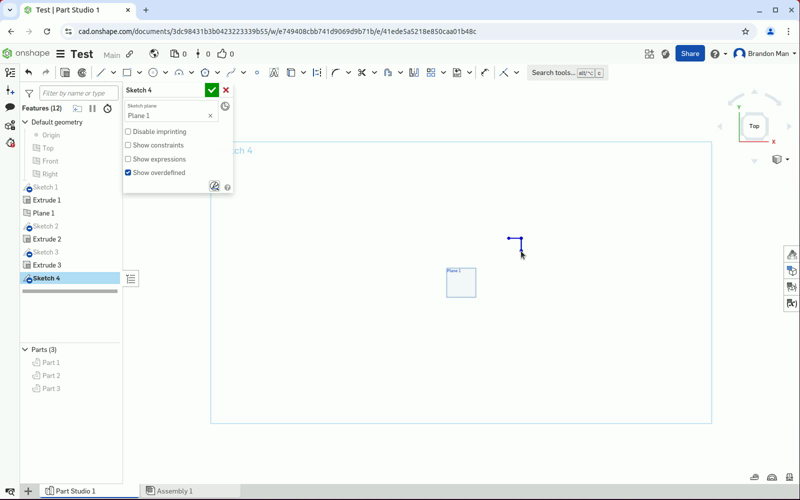
key(a)
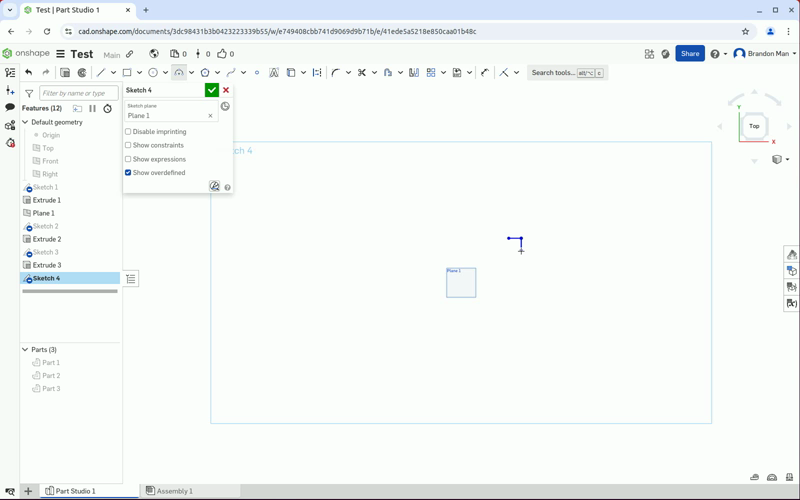
mouse_move(521, 250)
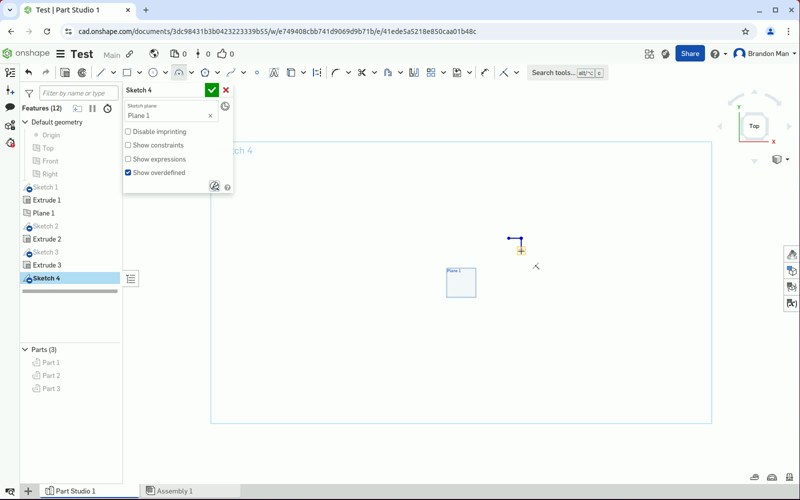
click(521, 250)
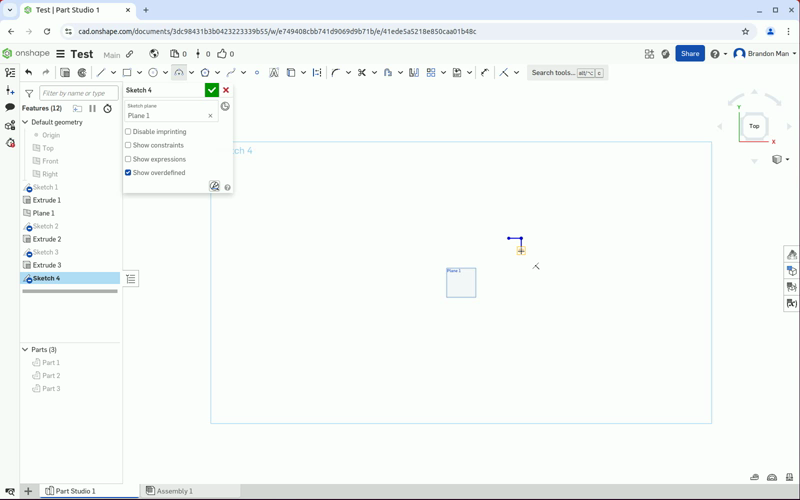
mouse_move(508, 238)
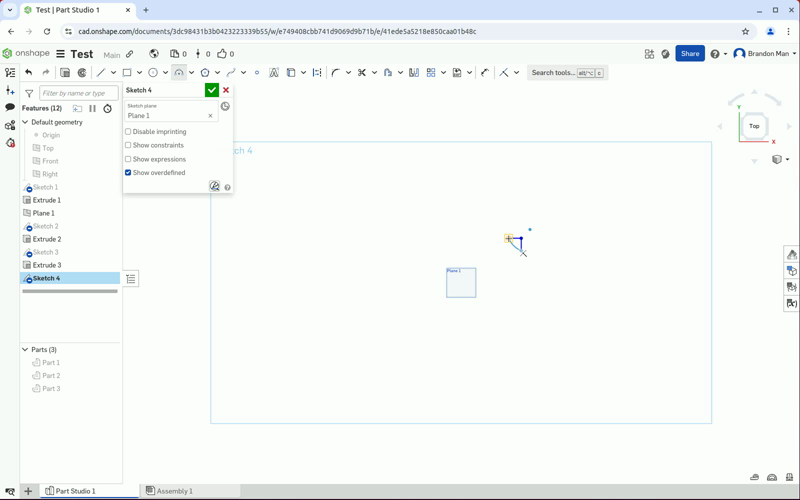
click(508, 238)
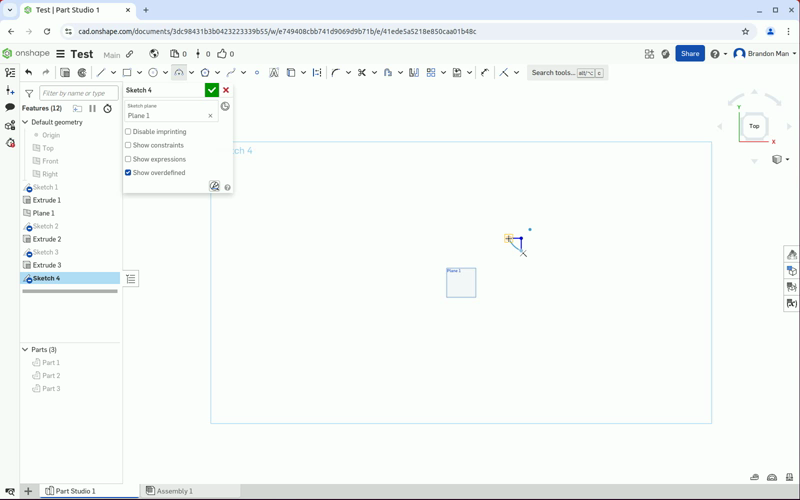
key_down(shift)
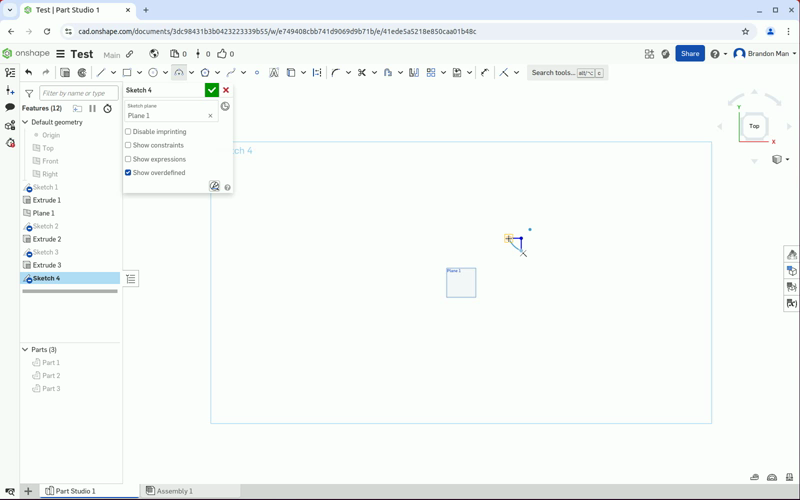
mouse_move(529, 229)
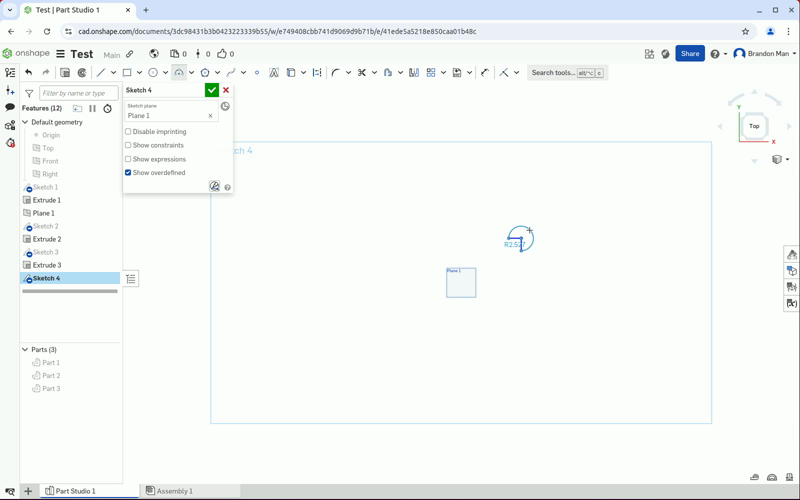
click(529, 229)
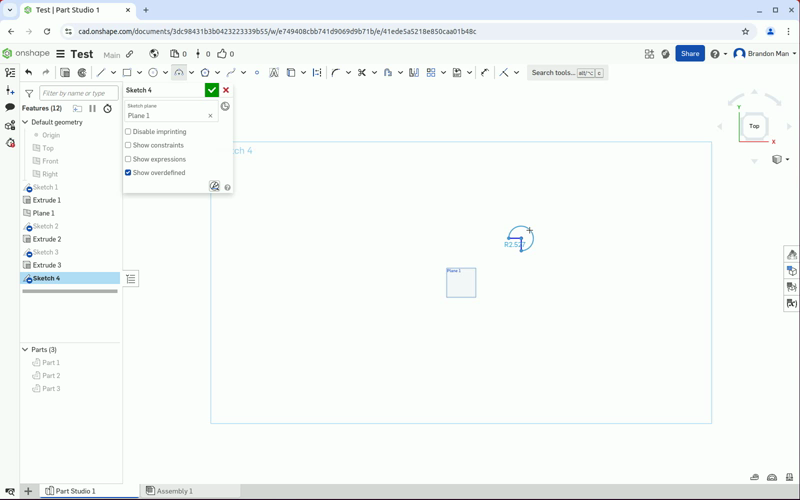
key_up(shift)
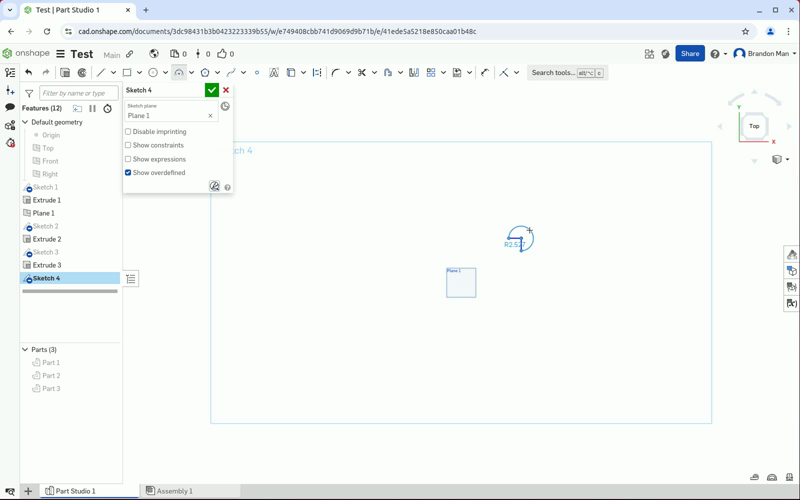
key(esc)
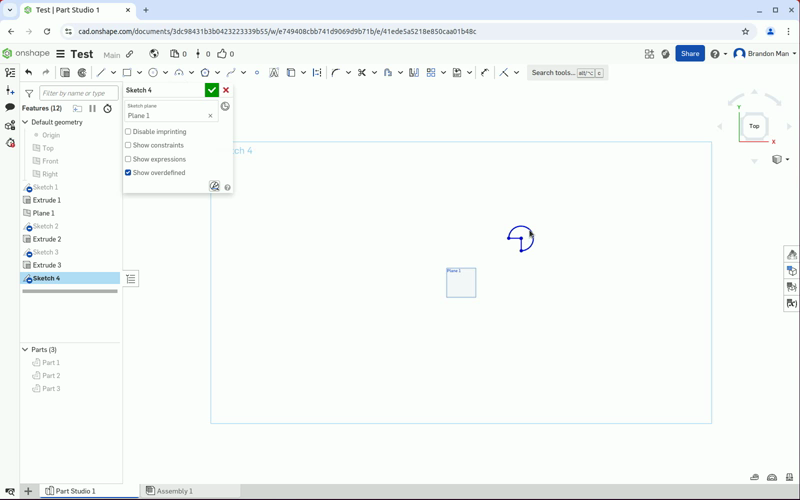
mouse_move(521, 242)
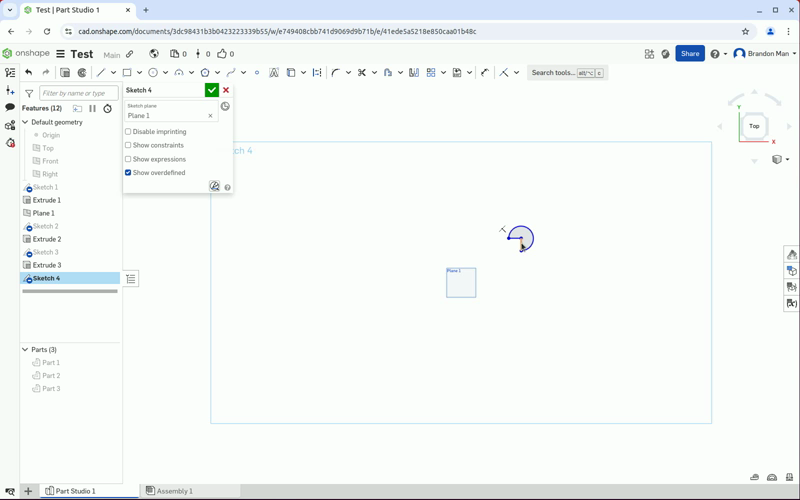
scroll(6)
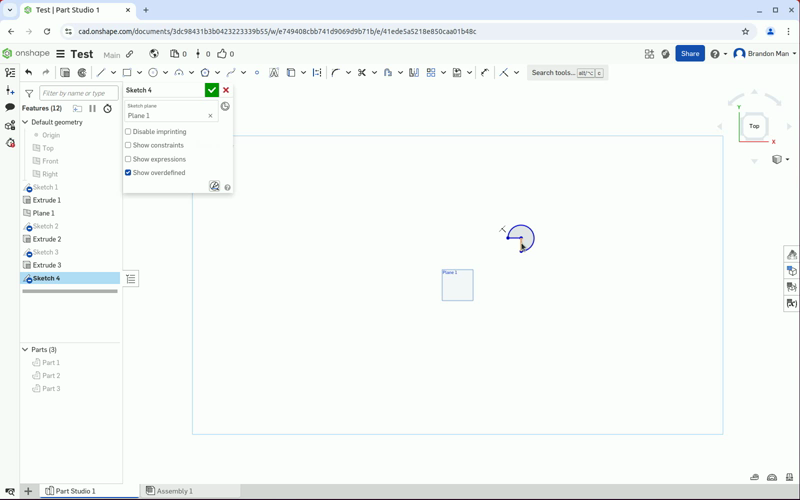
scroll(6)
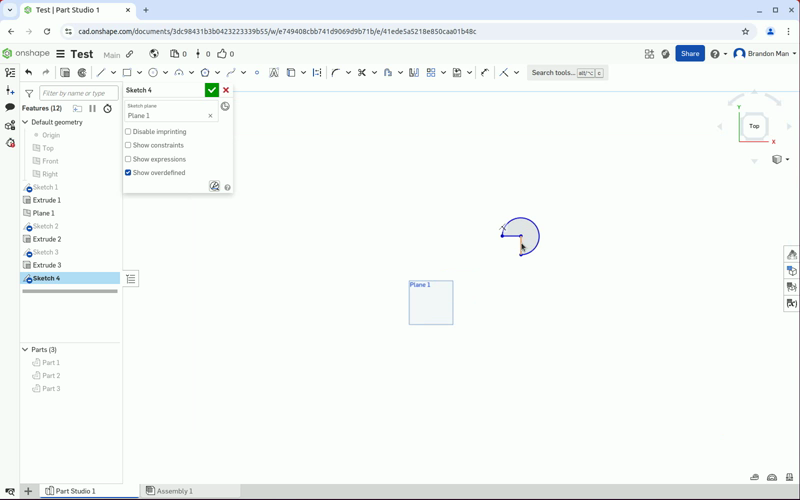
scroll(6)
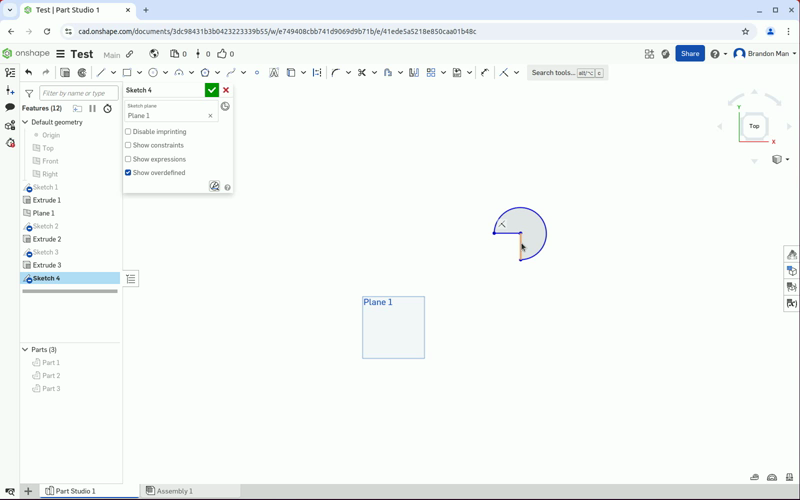
scroll(6)
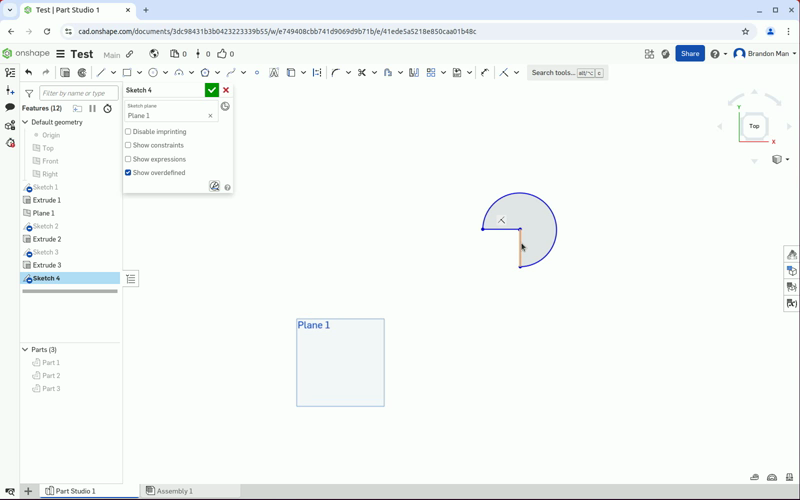
scroll(6)
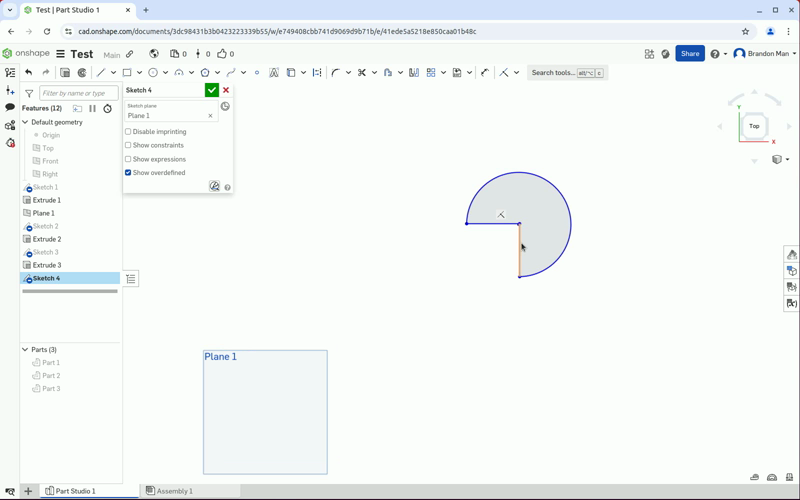
scroll(6)
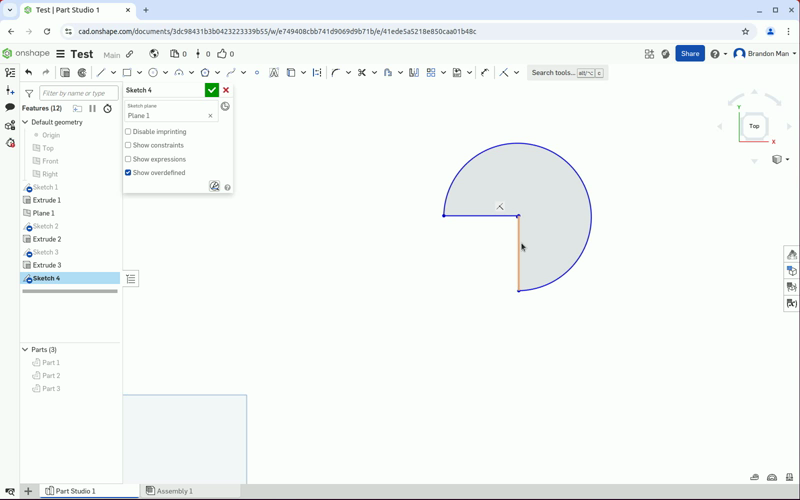
scroll(6)
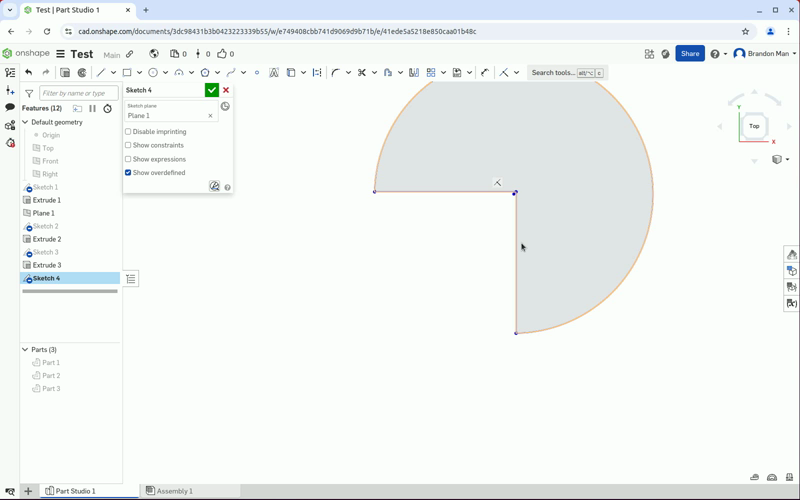
click(521, 242)
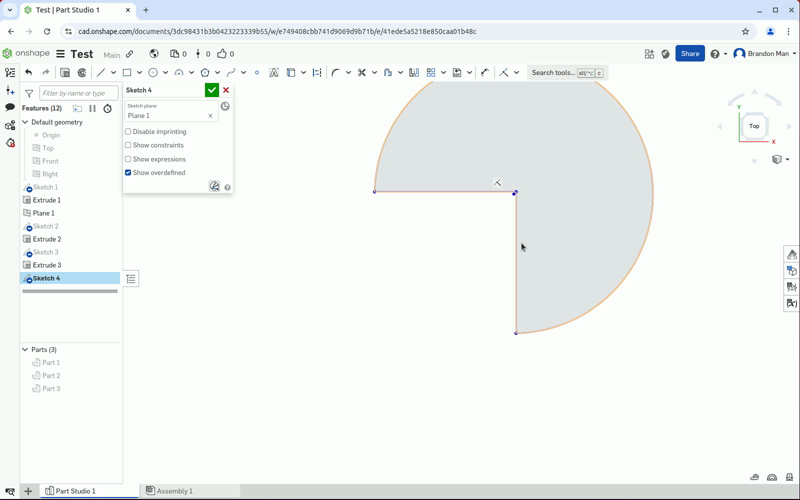
scroll(-6)
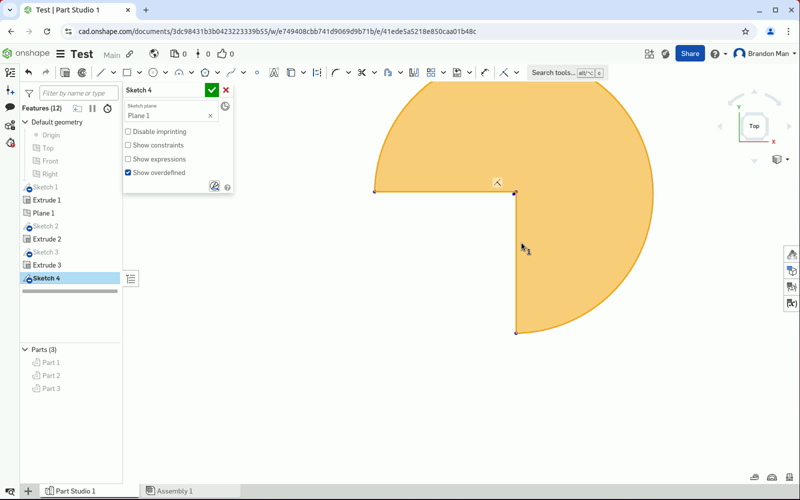
scroll(-6)
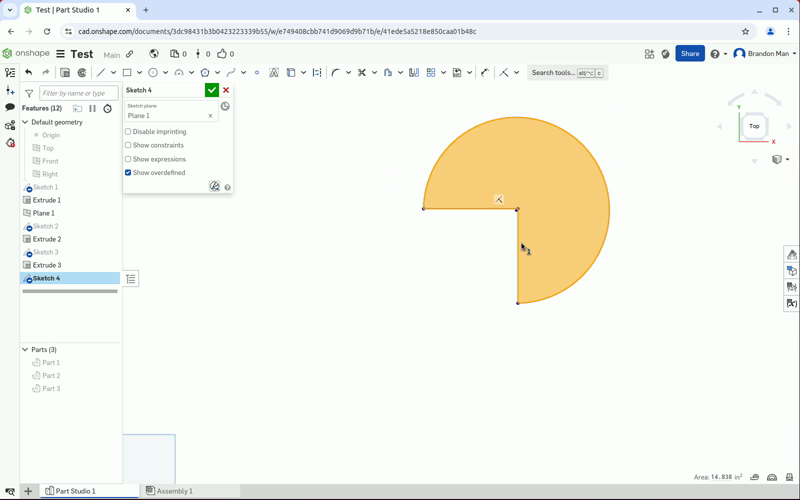
scroll(-6)
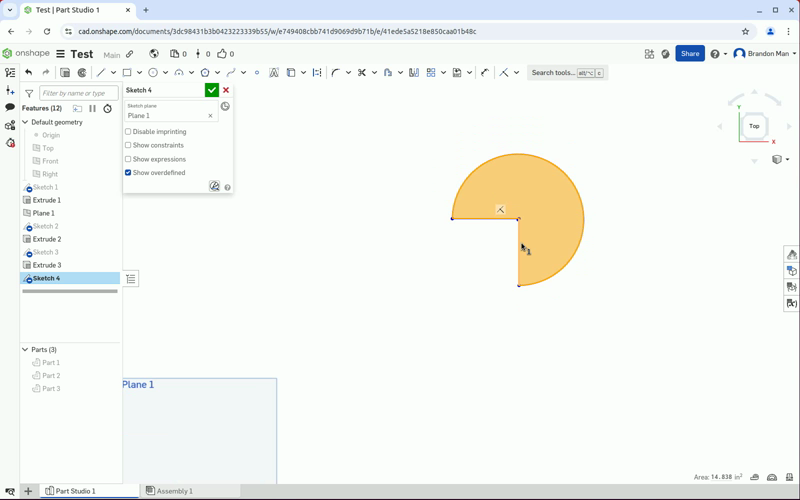
scroll(-6)
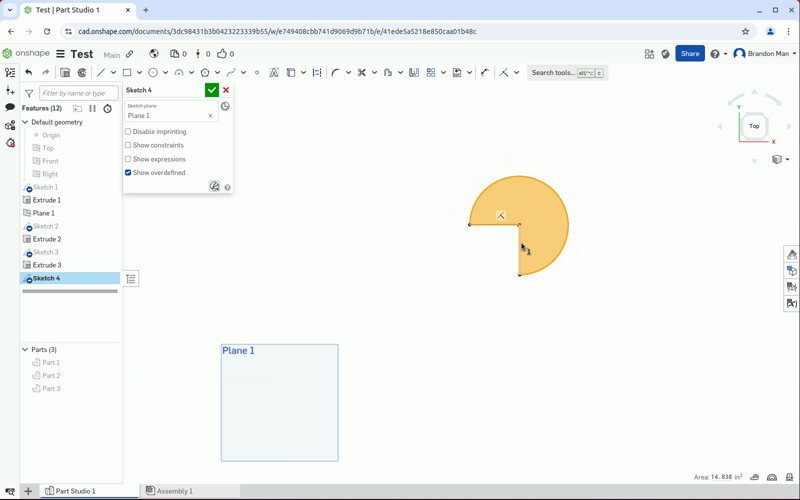
scroll(-6)
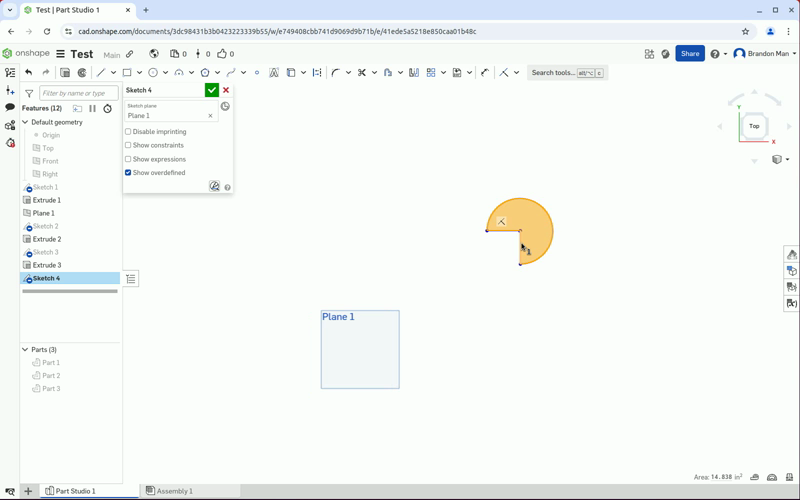
scroll(-6)
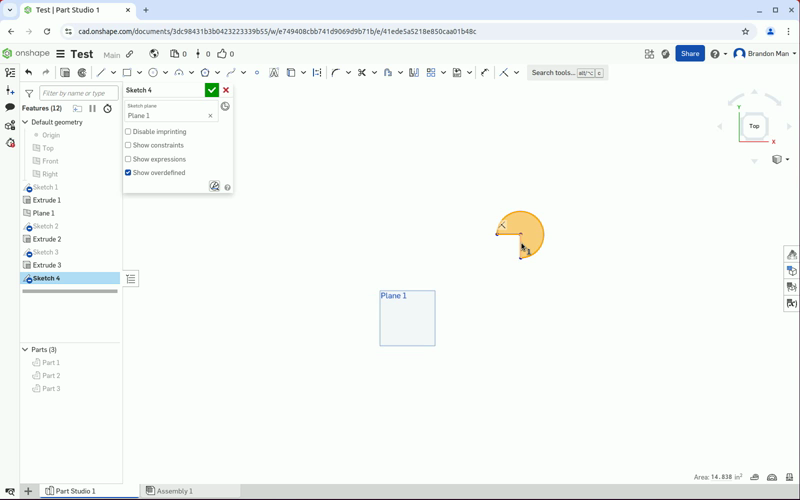
scroll(-6)
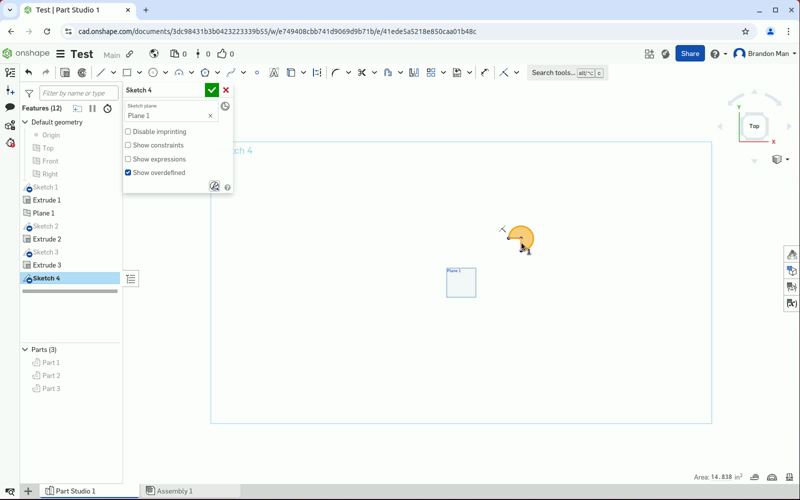
mouse_move(73, 352)
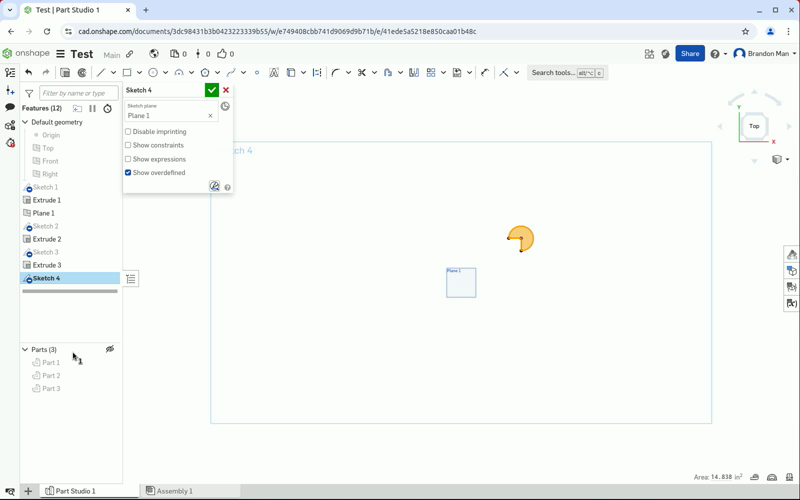
key(shift+y)
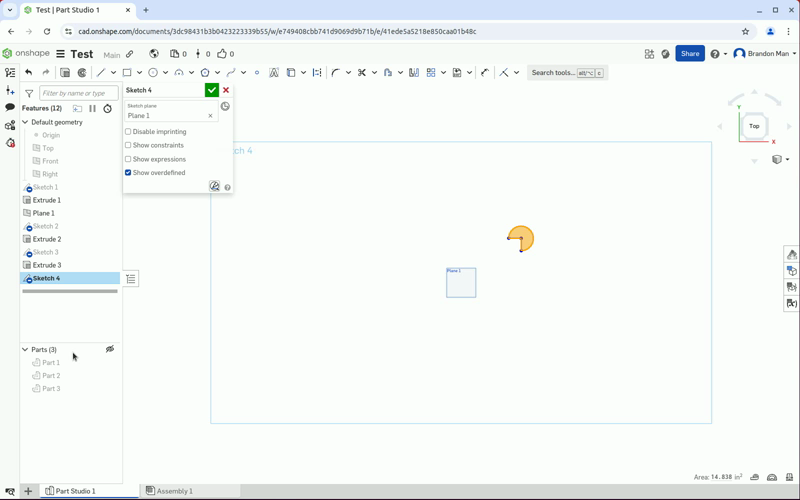
key(shift+e)
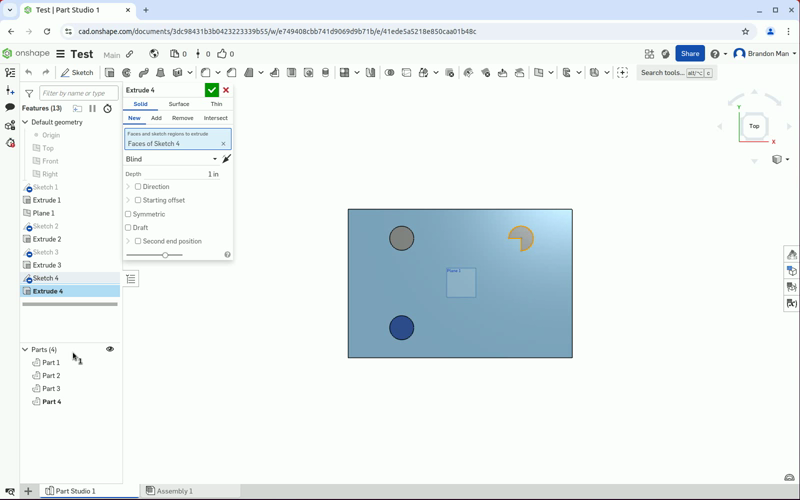
mouse_move(143, 106)
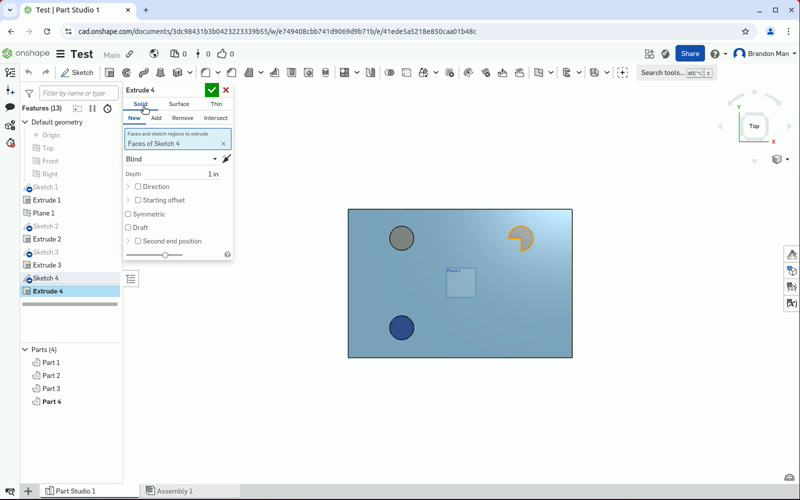
click(143, 106)
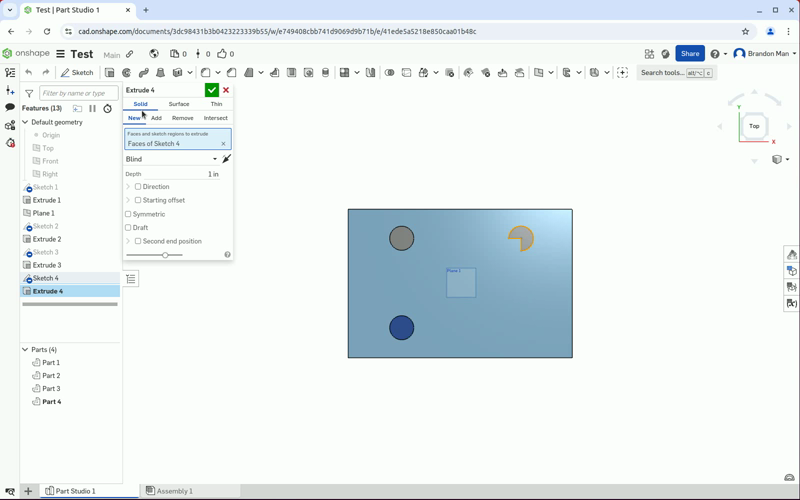
mouse_move(137, 120)
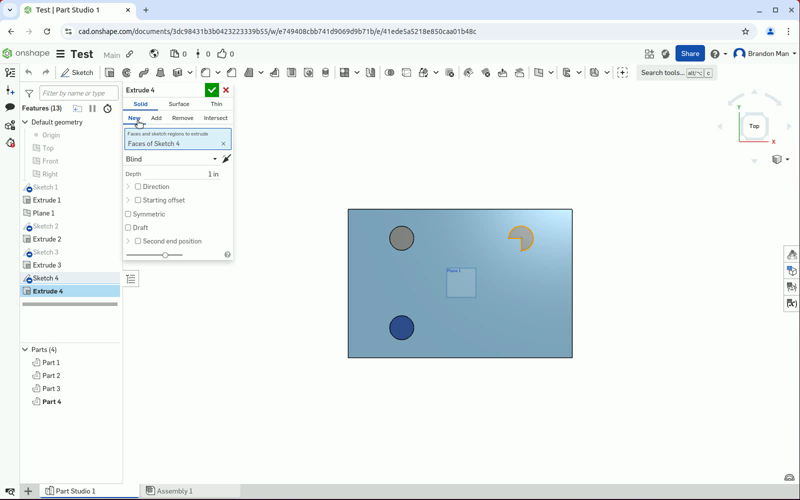
click(137, 120)
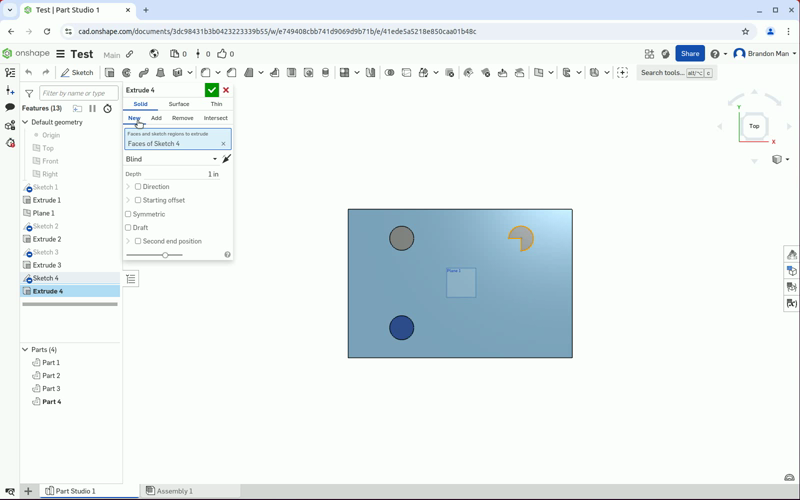
key(tab, 4)
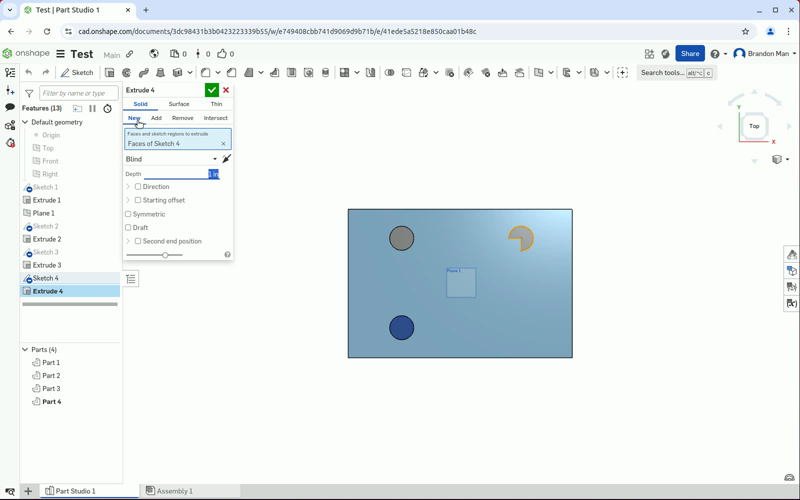
text(15.405)
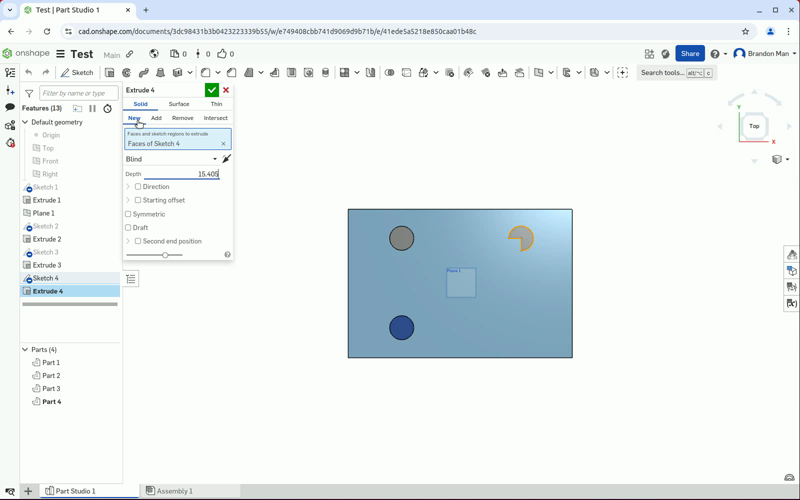
key(enter)
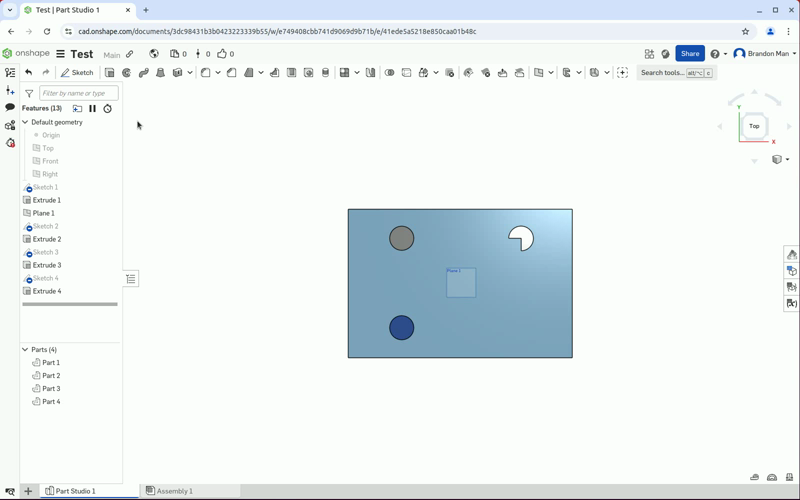
key(shift+h)
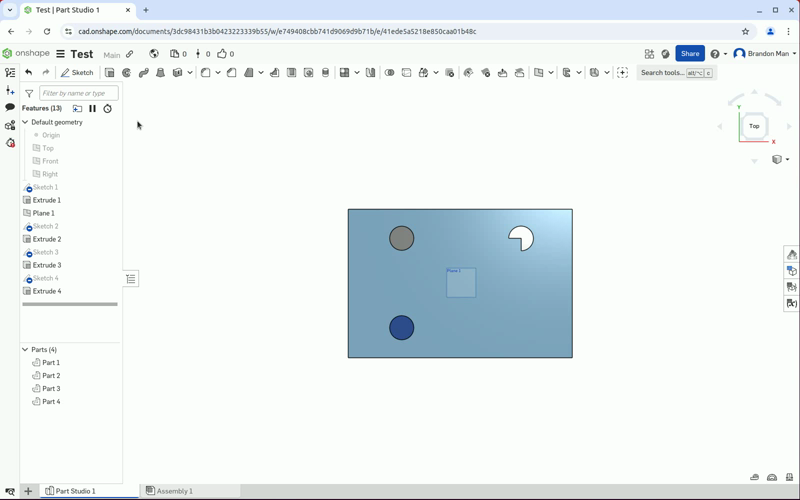
key(shift+h)
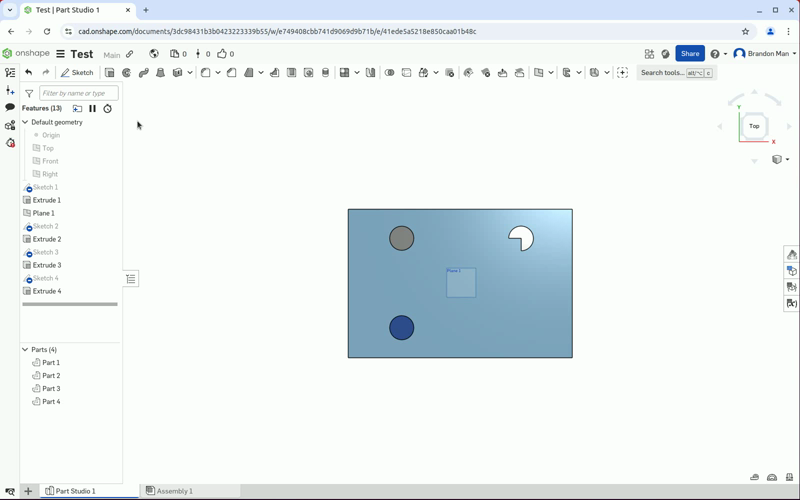
mouse_move(73, 189)
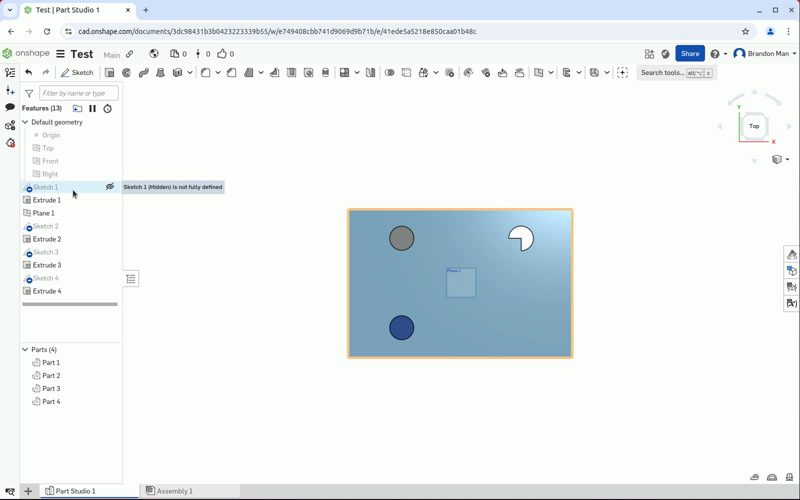
click(73, 189)
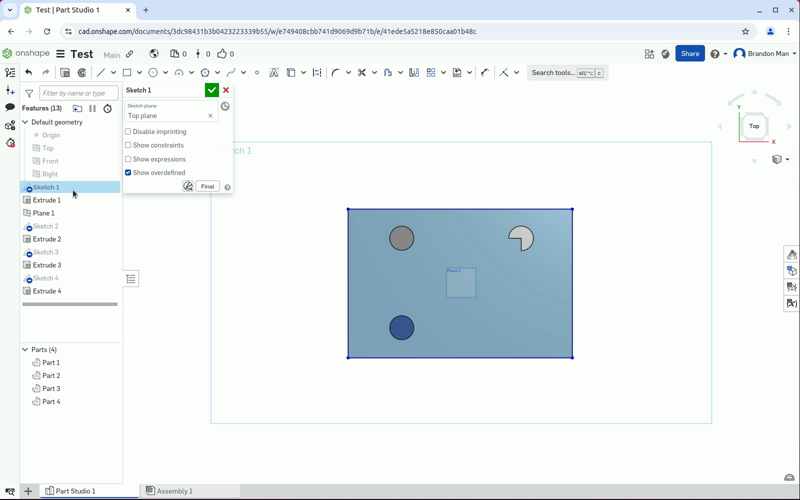
mouse_move(229, 92)
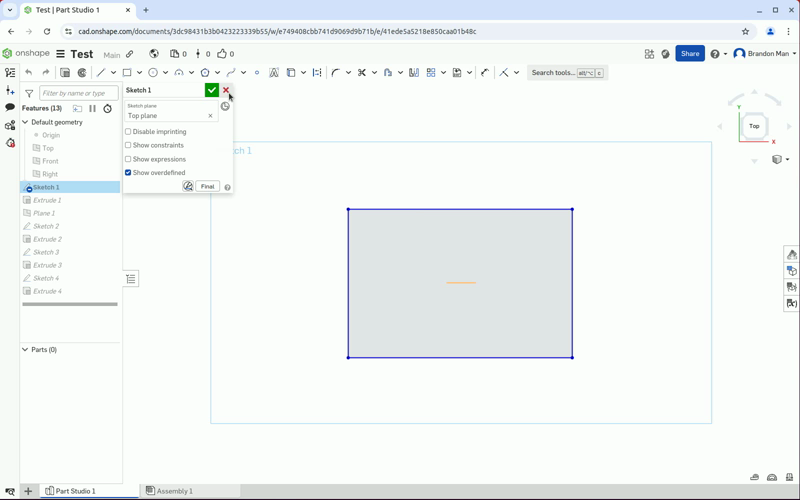
click(229, 92)
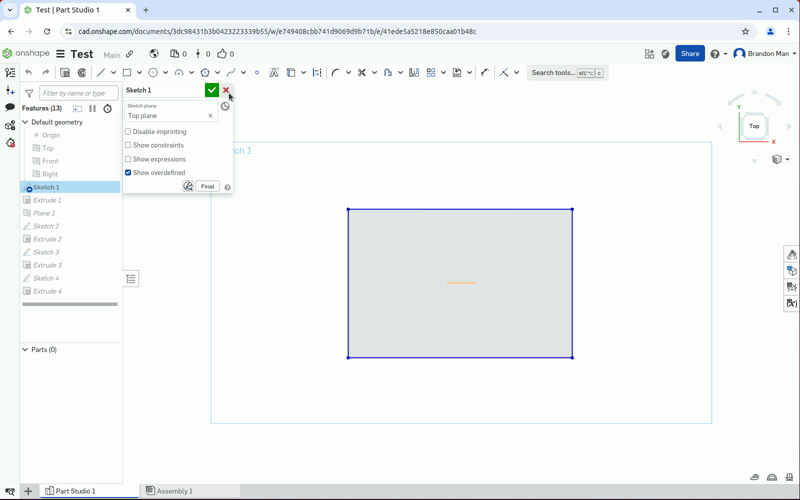
key(shift+s)
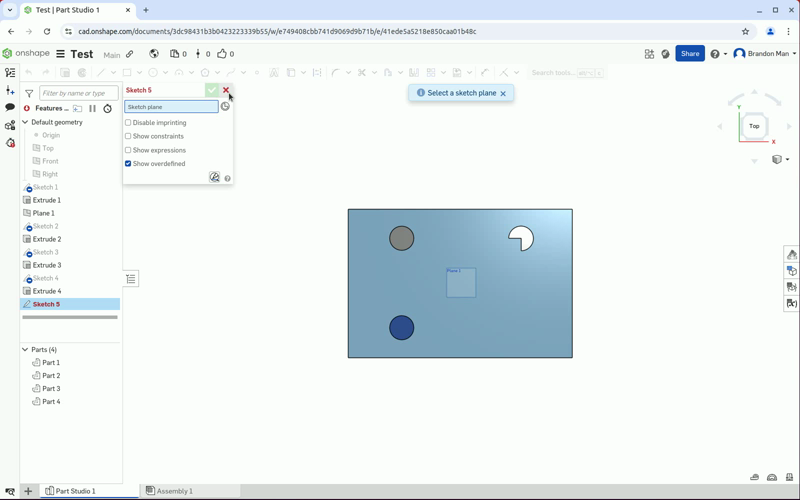
mouse_move(73, 215)
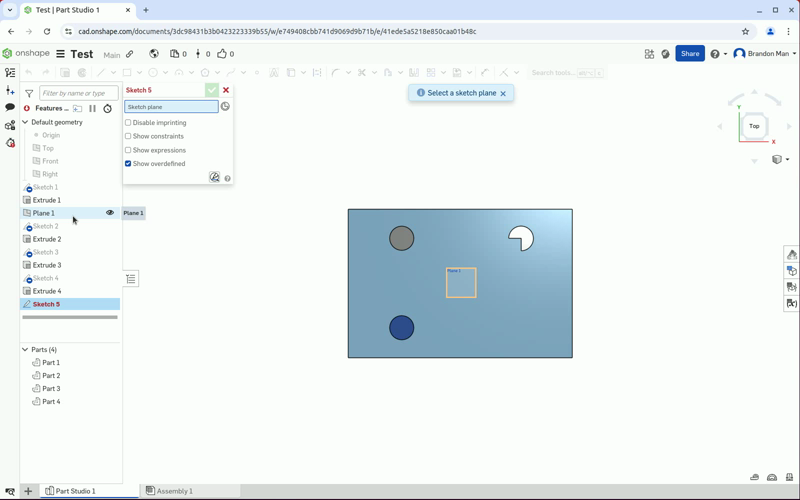
click(73, 215)
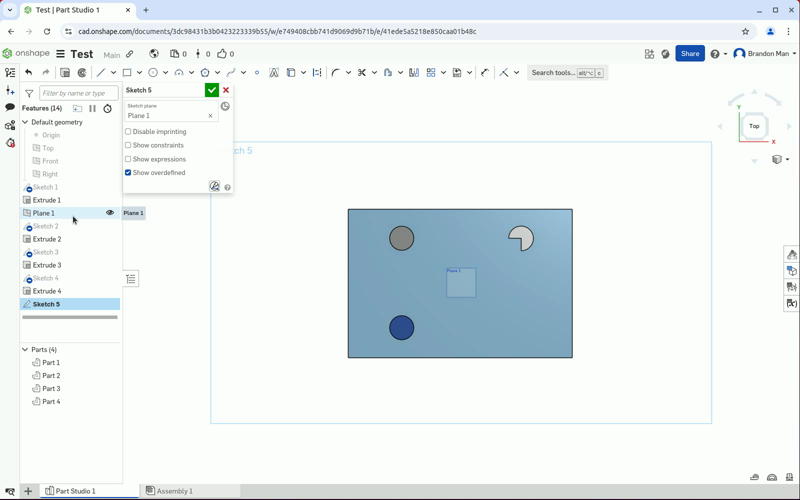
mouse_move(73, 352)
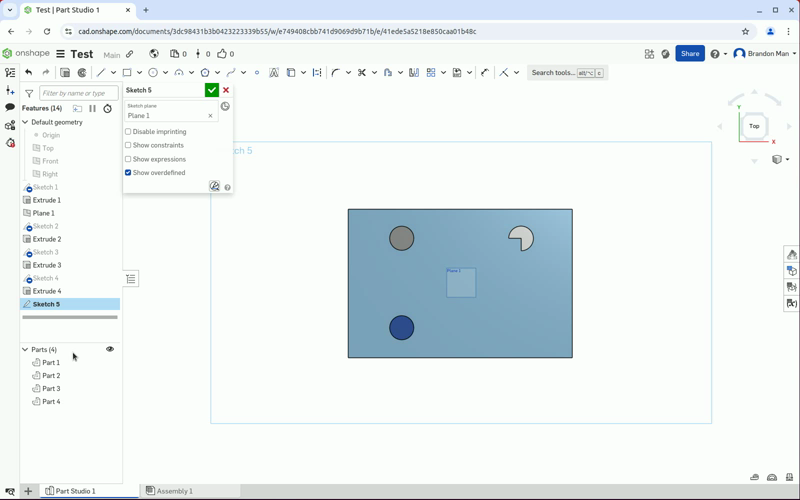
key(y)
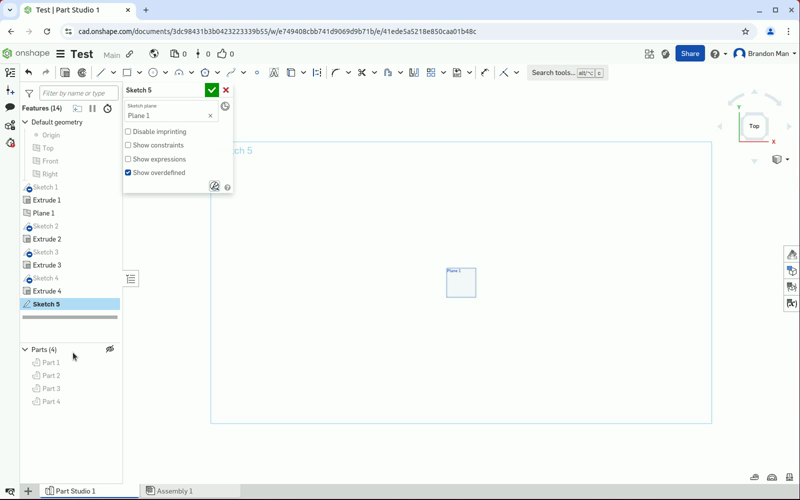
key(a)
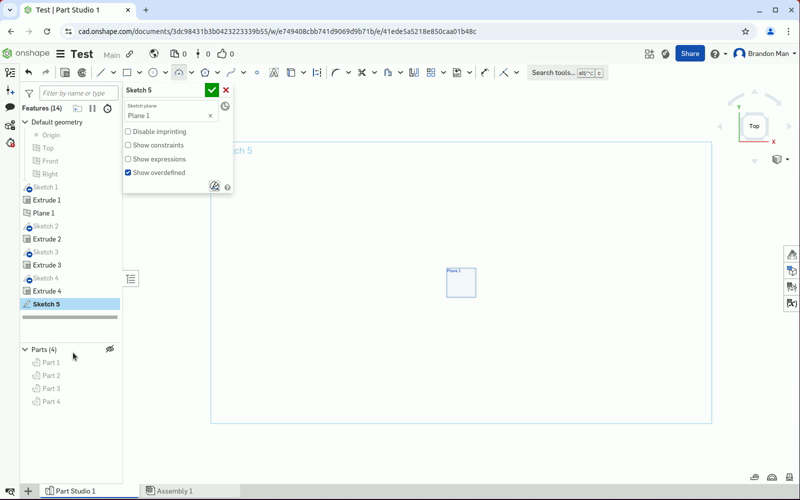
key_down(shift)
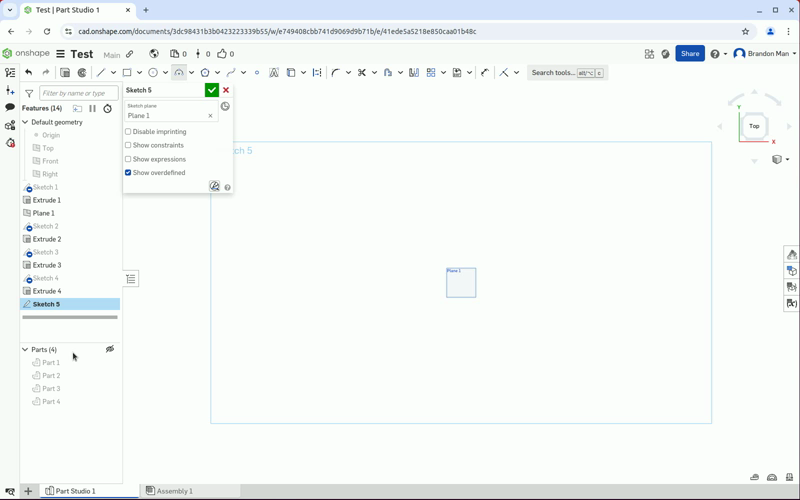
mouse_move(508, 238)
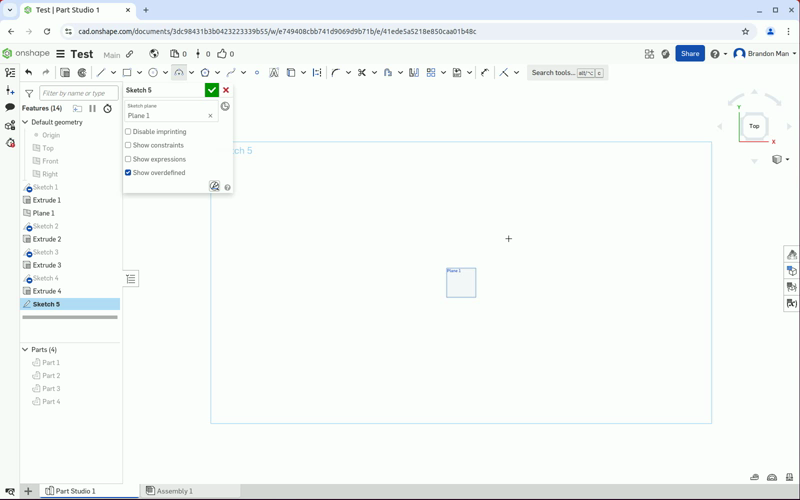
click(508, 238)
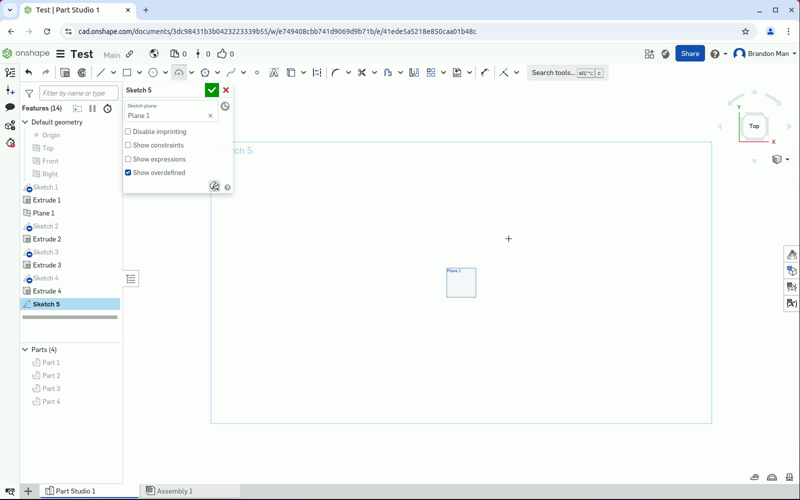
key_up(shift)
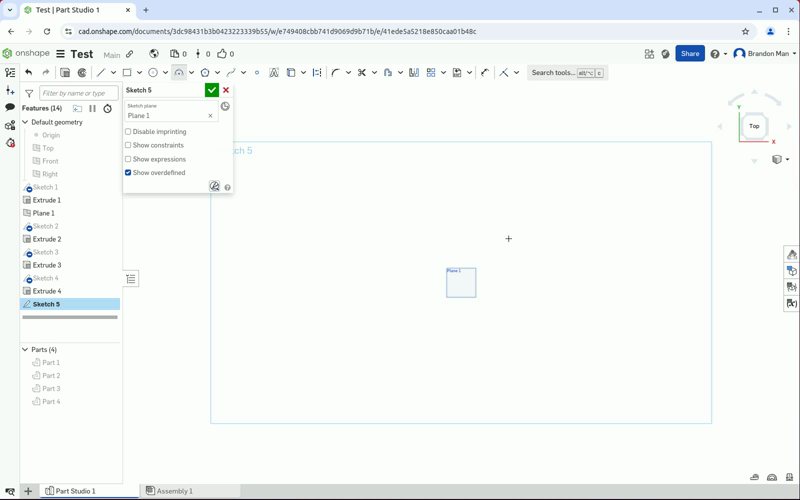
key_down(shift)
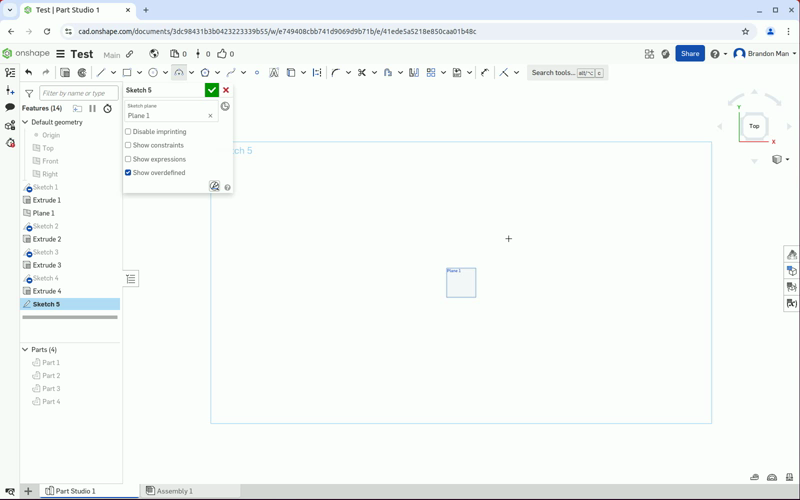
mouse_move(521, 251)
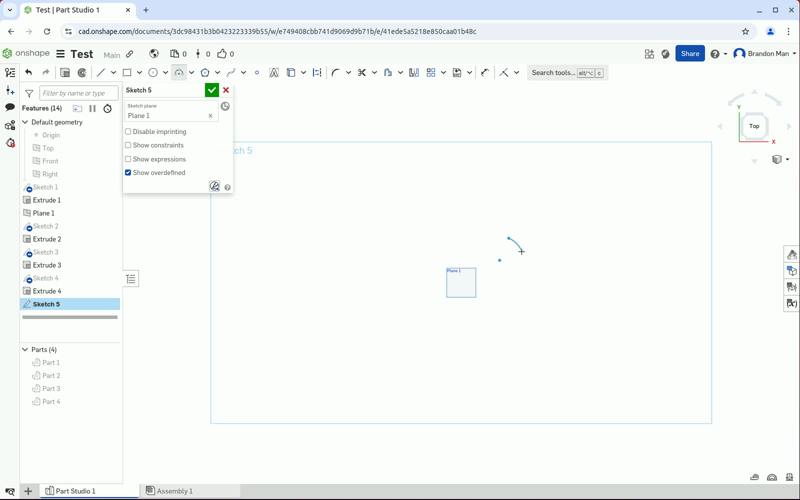
click(521, 251)
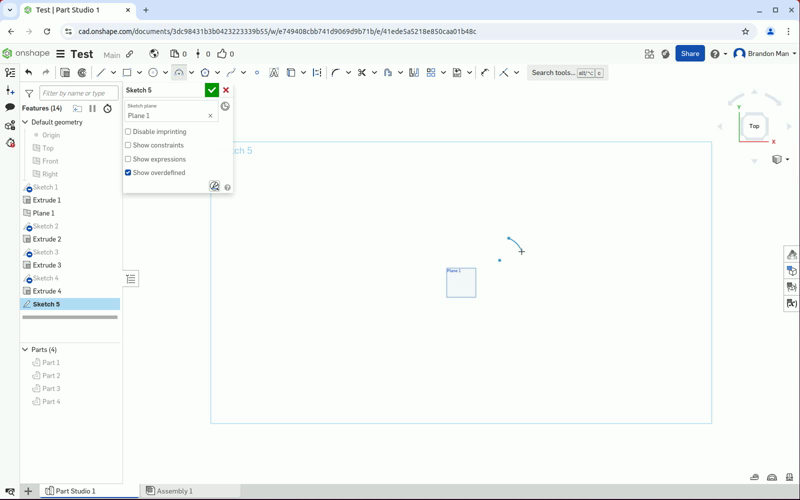
mouse_move(512, 247)
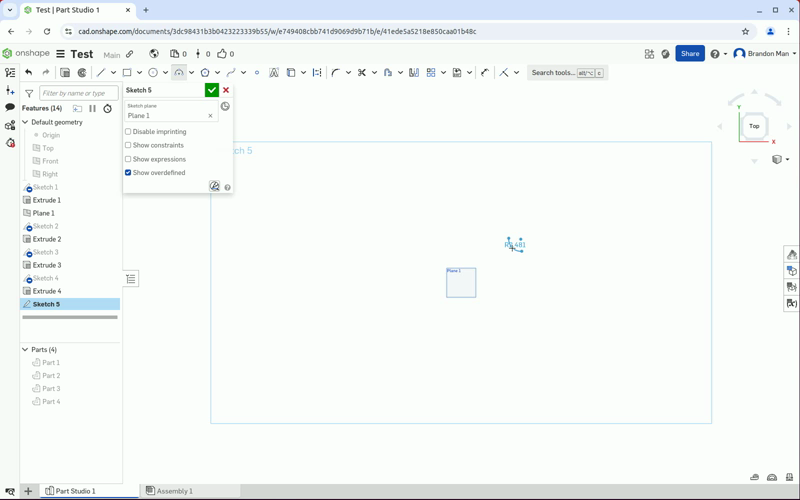
click(512, 247)
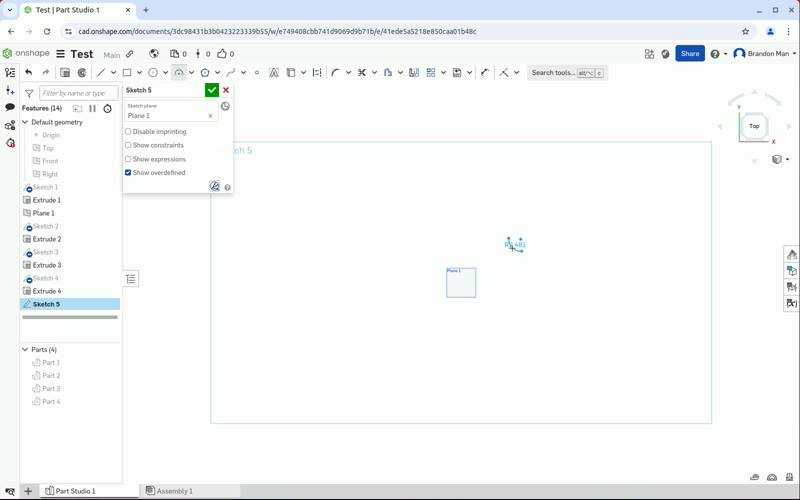
key_up(shift)
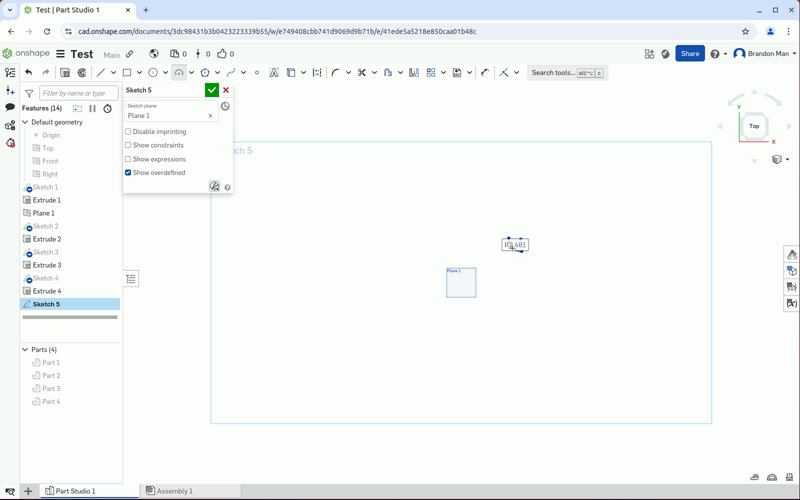
key(esc)
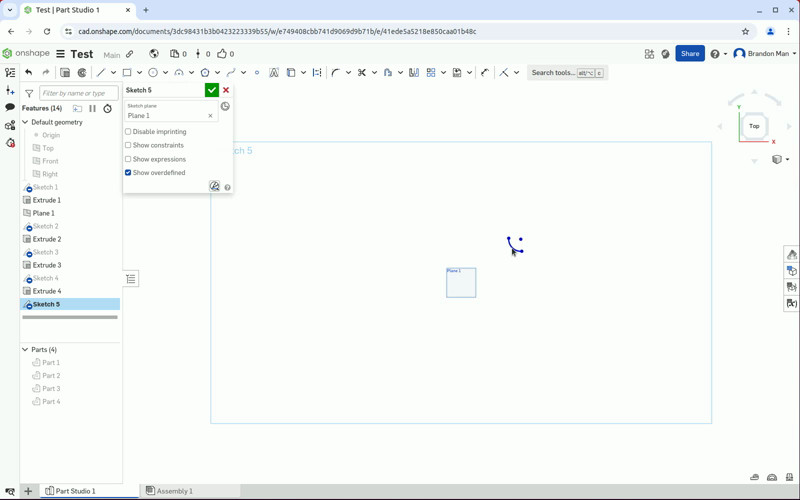
key(l)
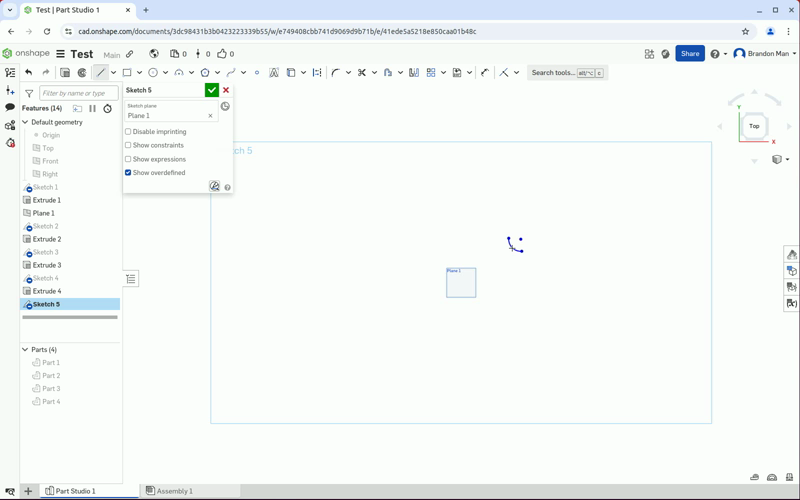
mouse_move(521, 251)
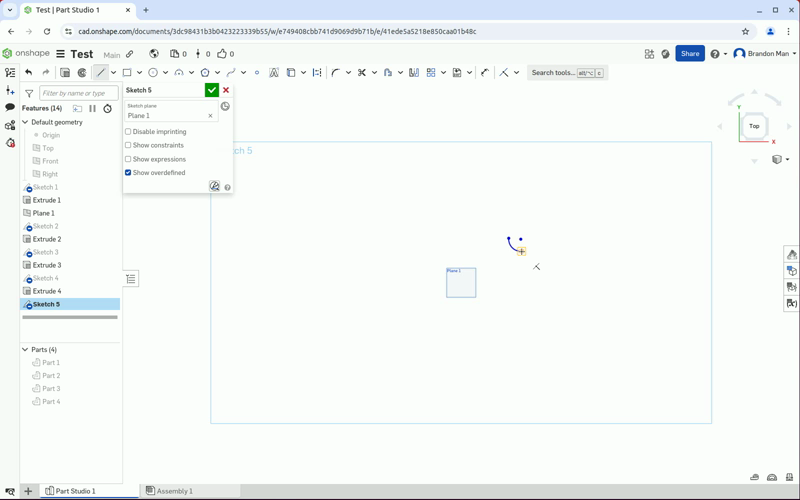
click(521, 251)
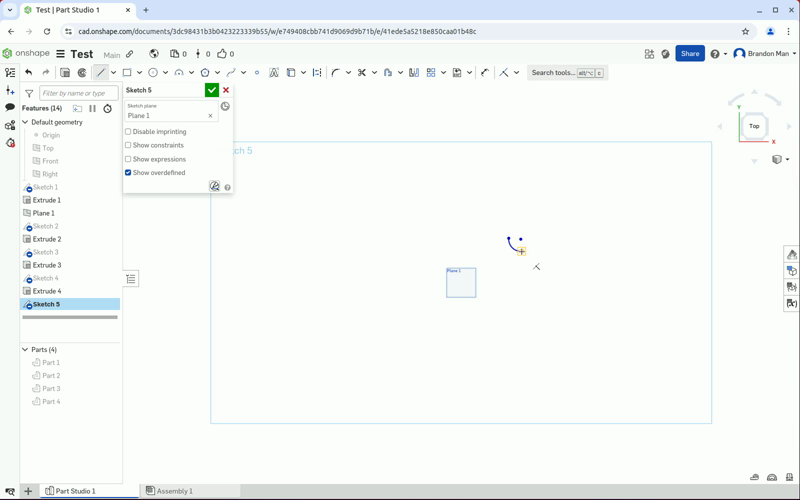
key_down(shift)
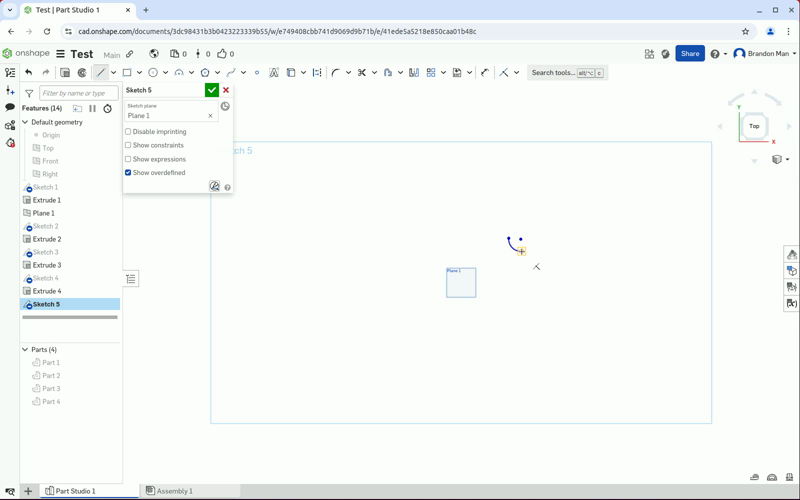
mouse_move(551, 251)
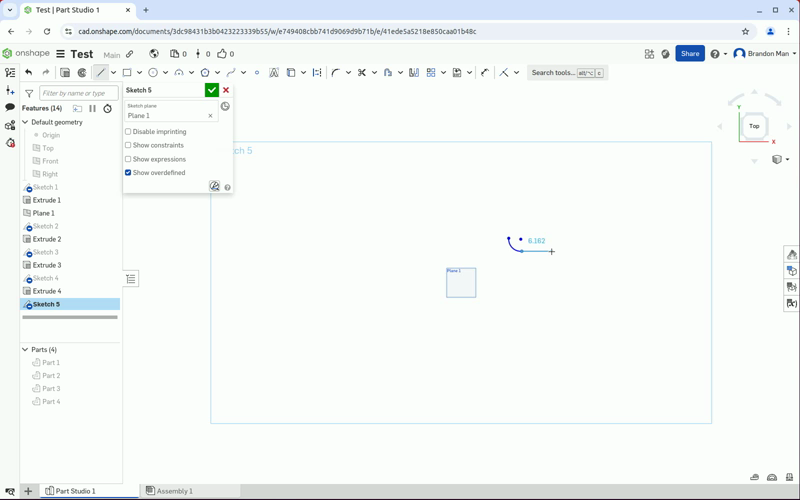
mouse_move(521, 238)
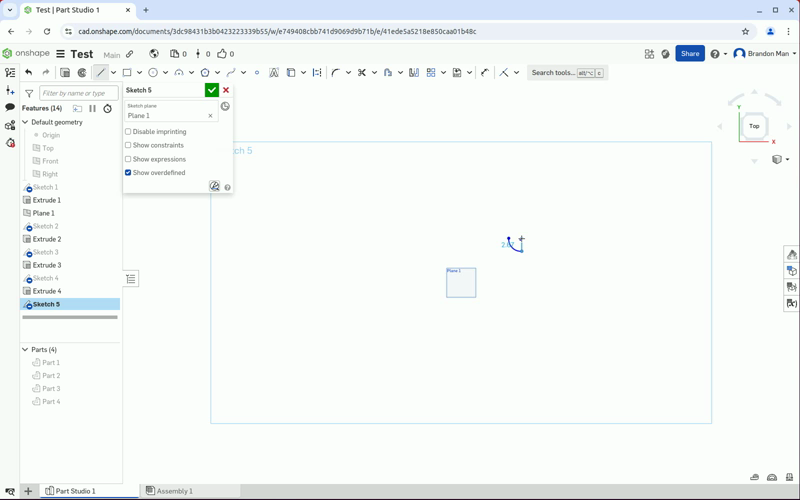
click(521, 238)
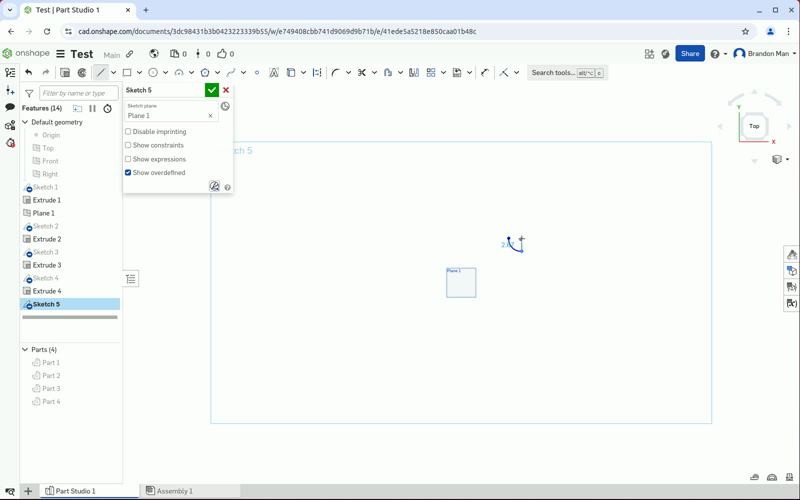
key_up(shift)
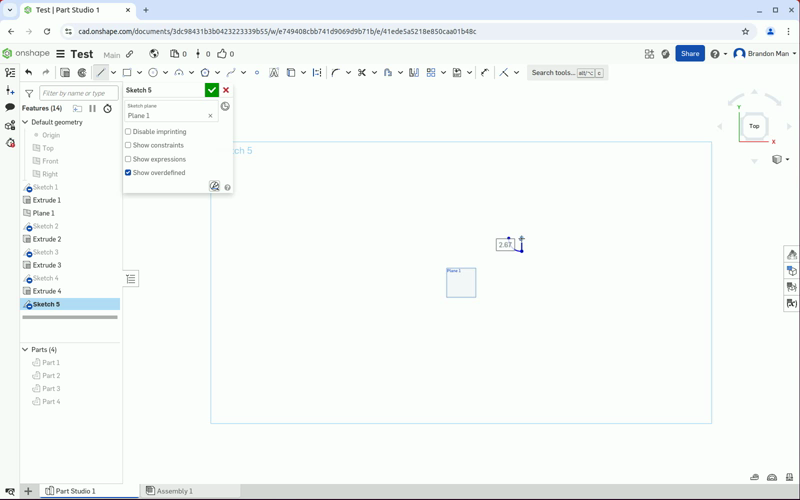
mouse_move(551, 238)
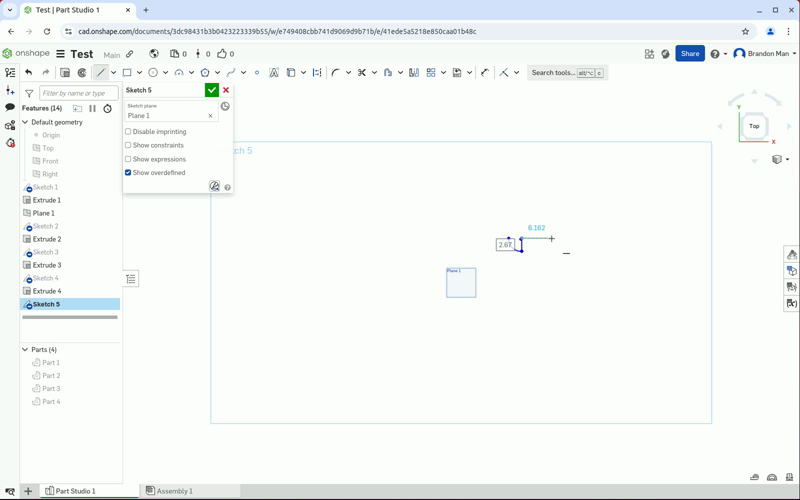
key_down(shift)
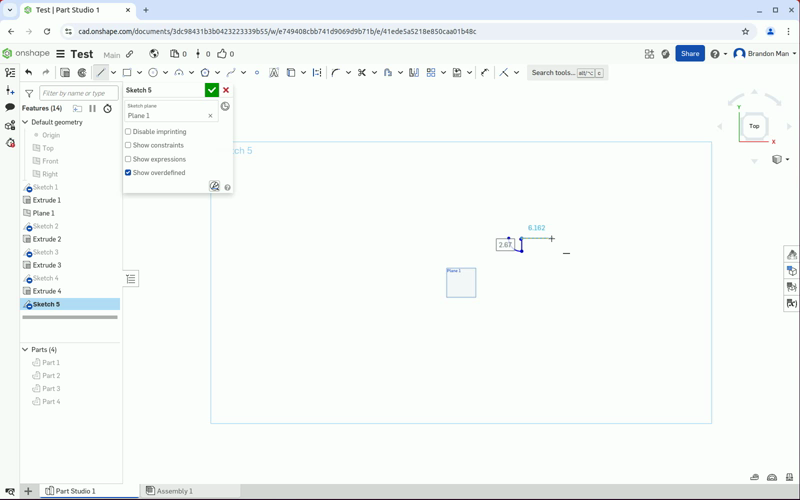
mouse_move(508, 238)
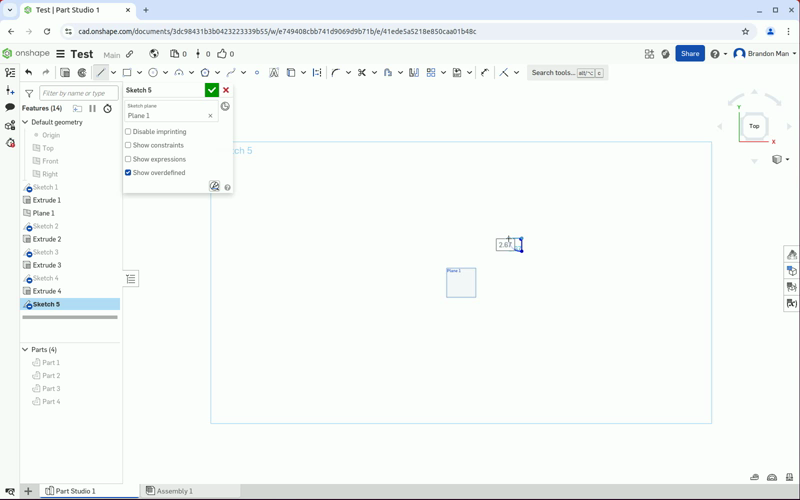
key_up(shift)
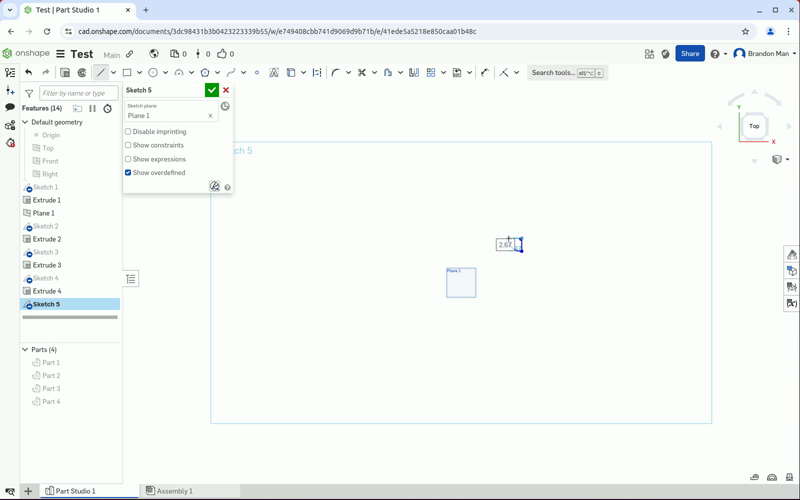
click(508, 238)
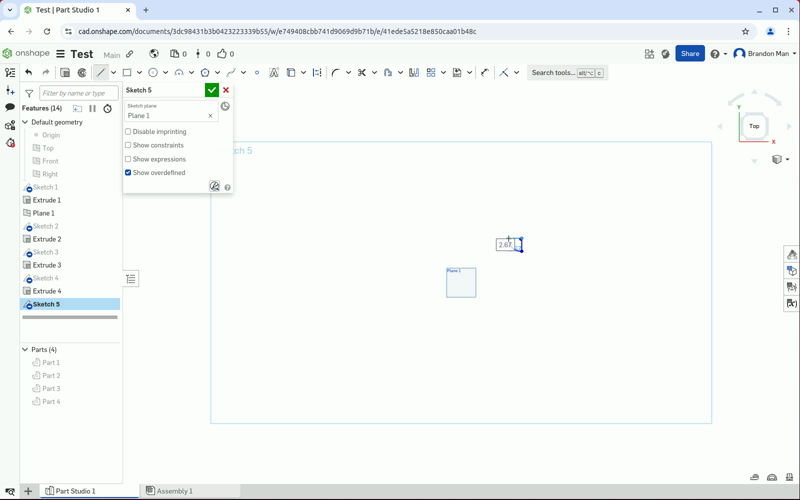
key(esc)
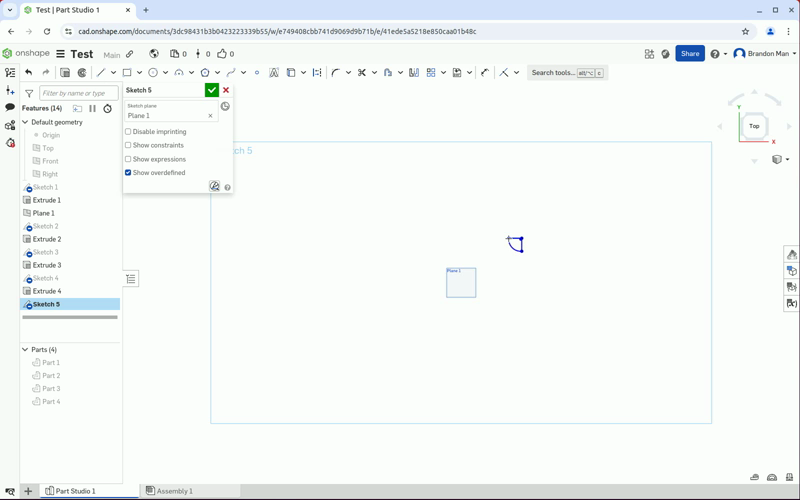
mouse_move(517, 243)
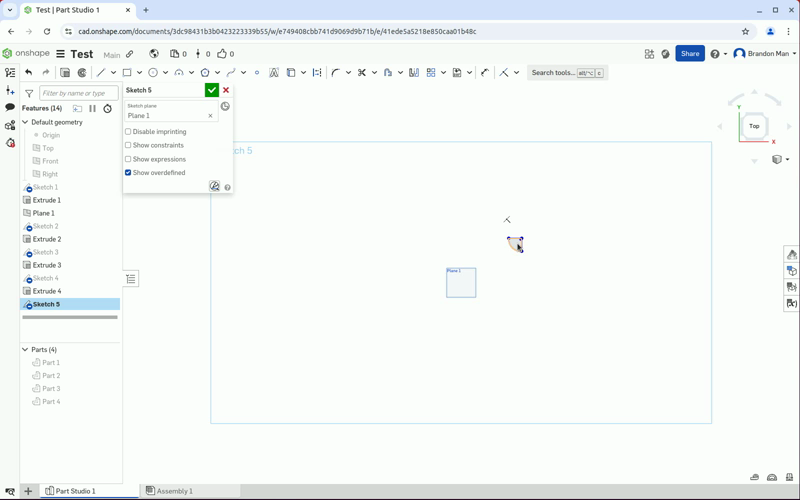
scroll(6)
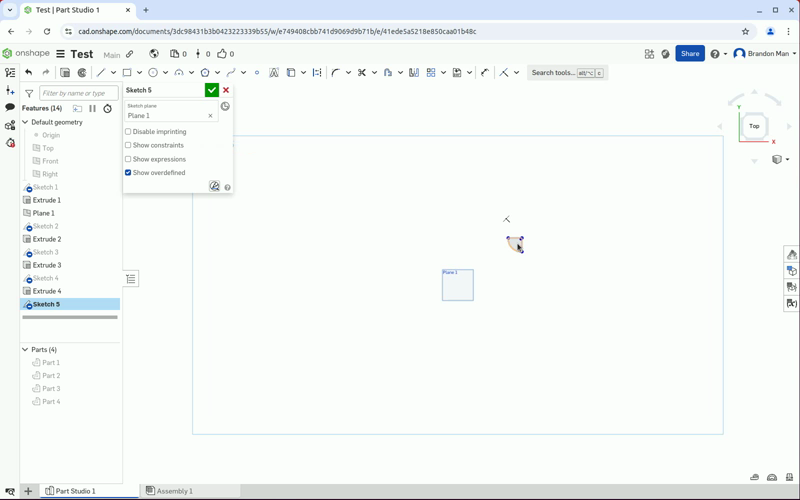
scroll(6)
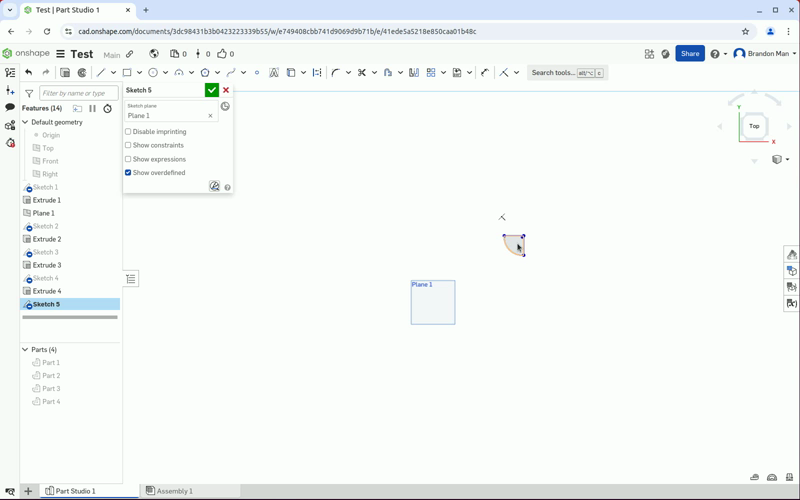
scroll(6)
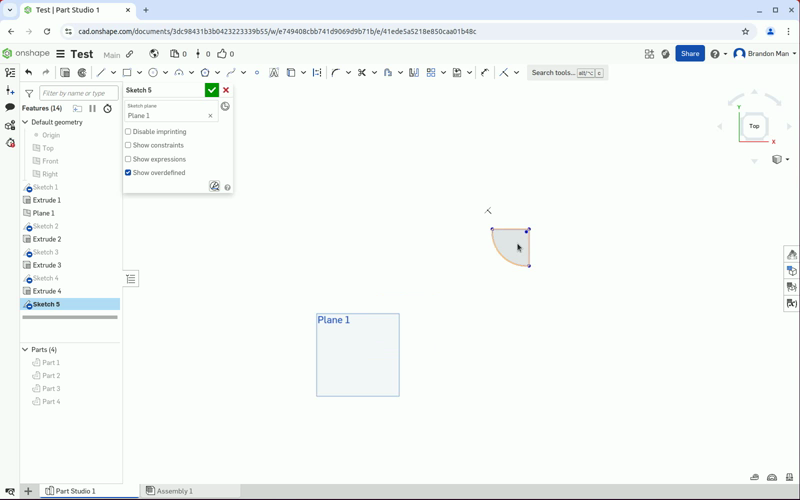
scroll(6)
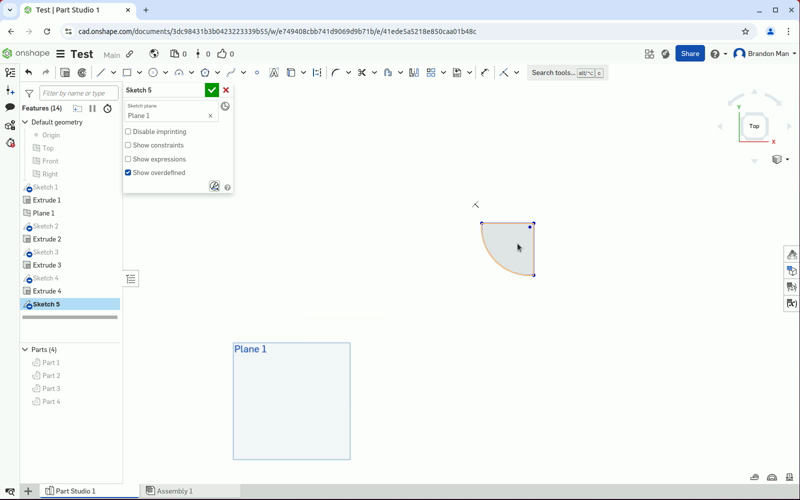
scroll(6)
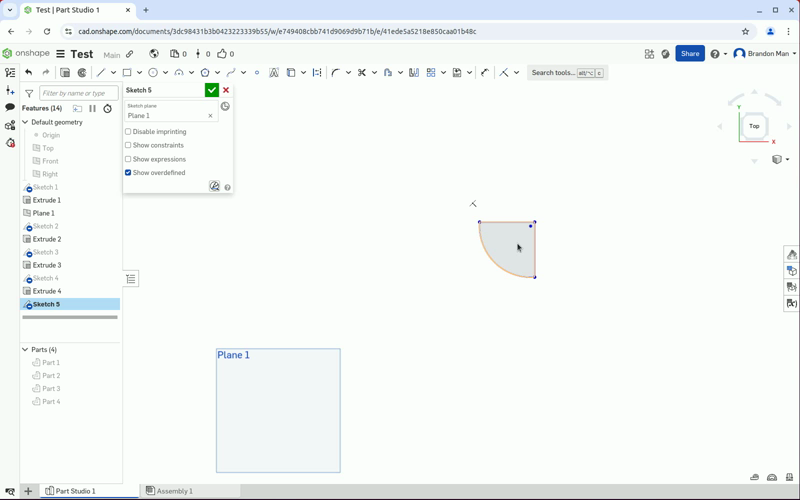
scroll(6)
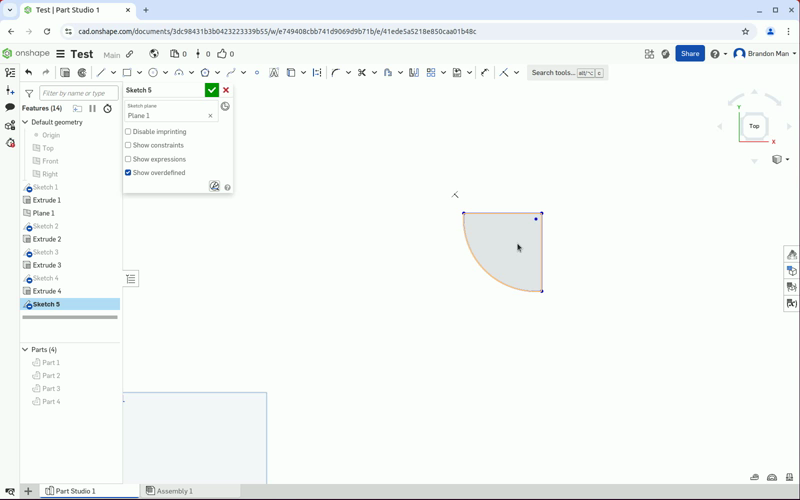
scroll(6)
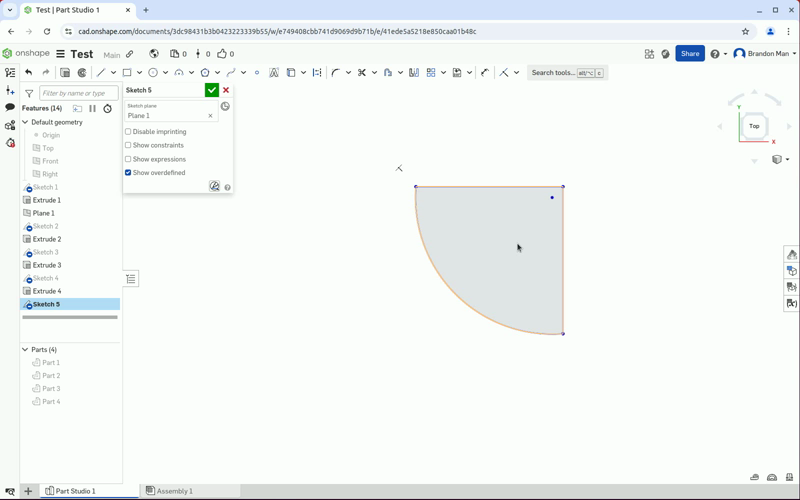
click(517, 243)
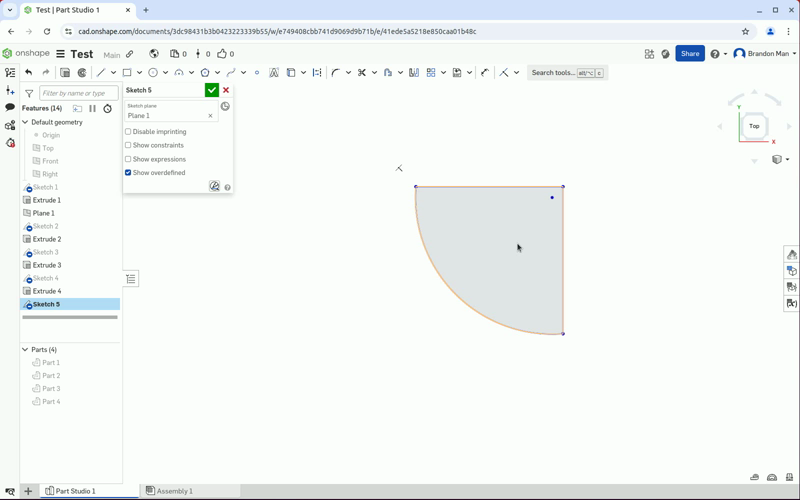
scroll(-6)
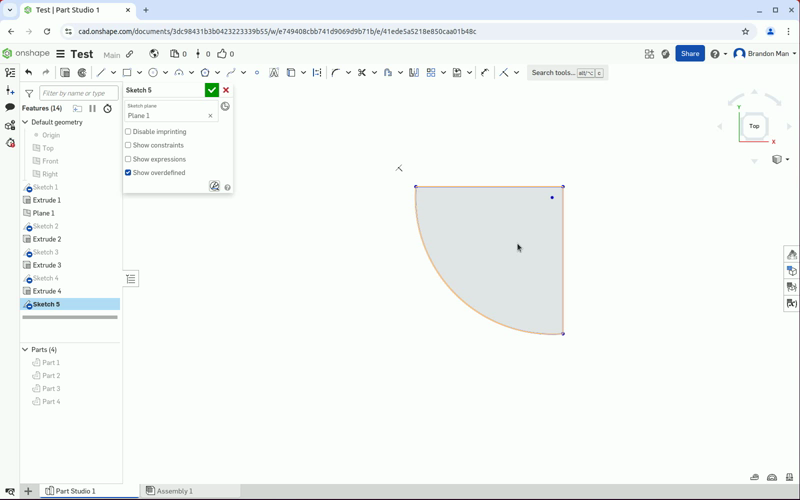
scroll(-6)
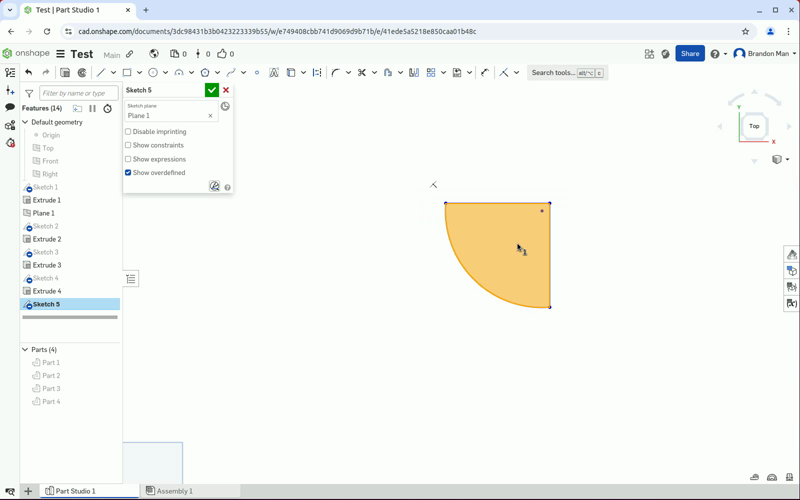
scroll(-6)
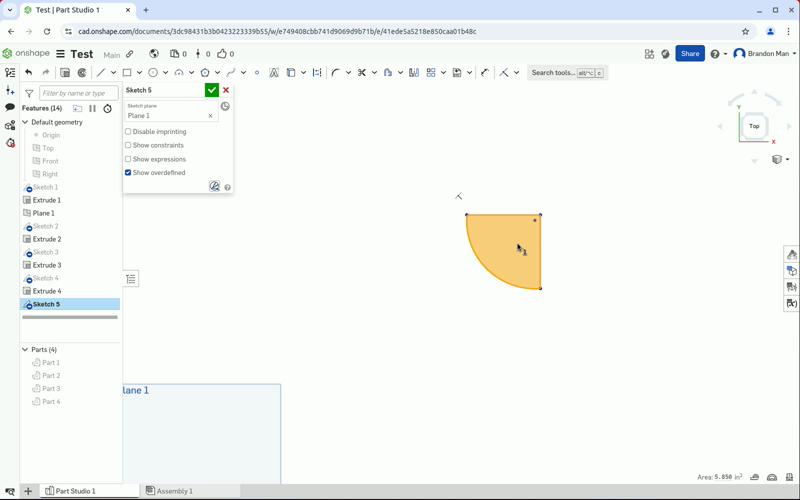
scroll(-6)
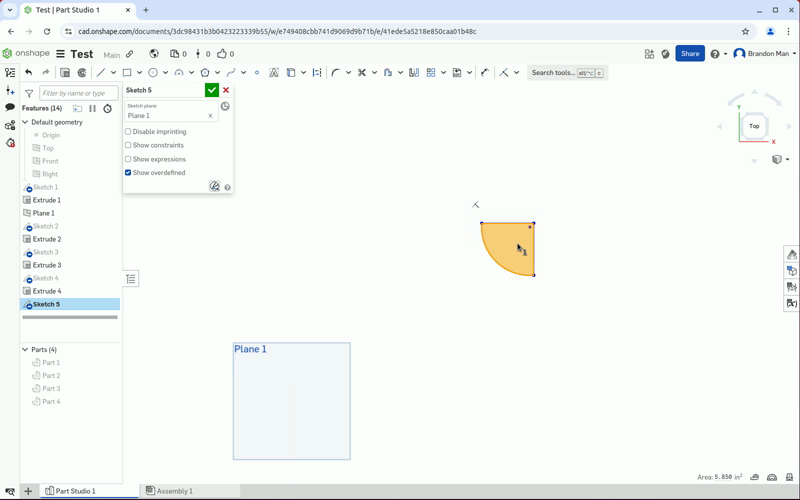
scroll(-6)
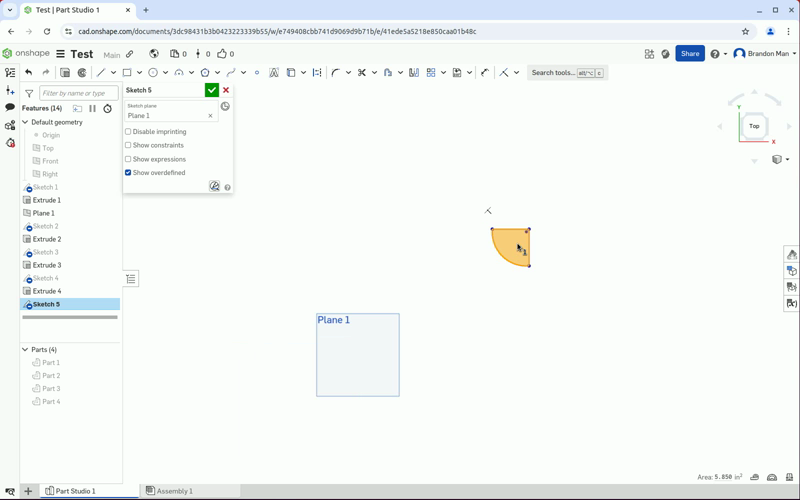
scroll(-6)
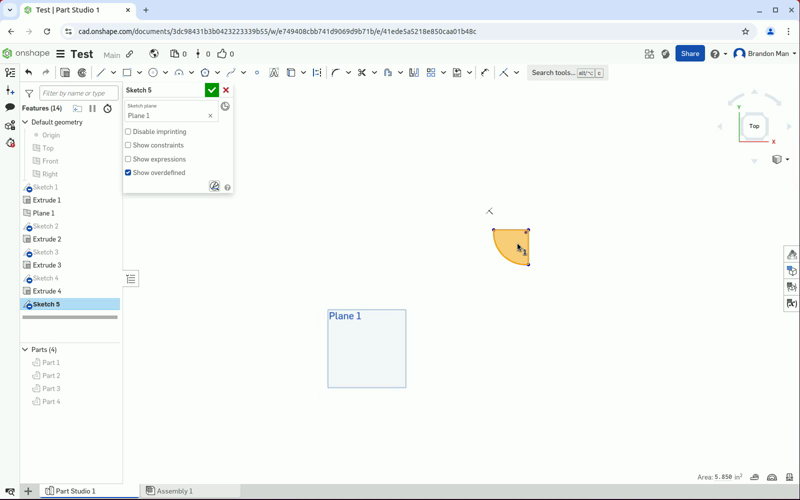
scroll(-6)
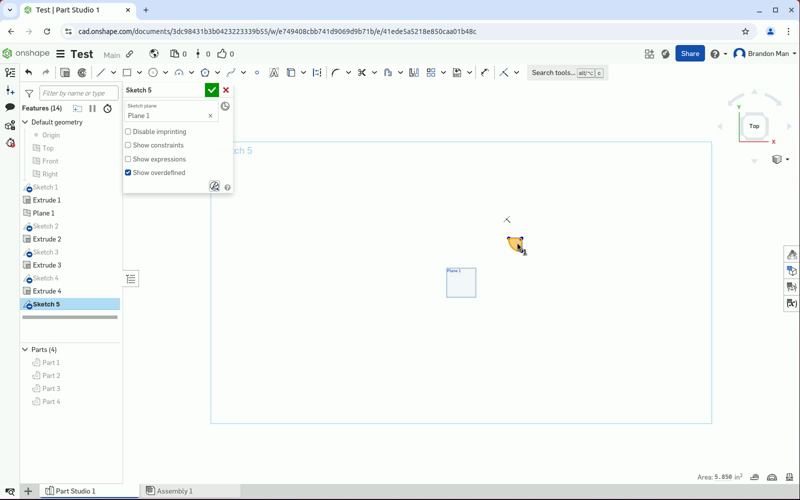
mouse_move(73, 352)
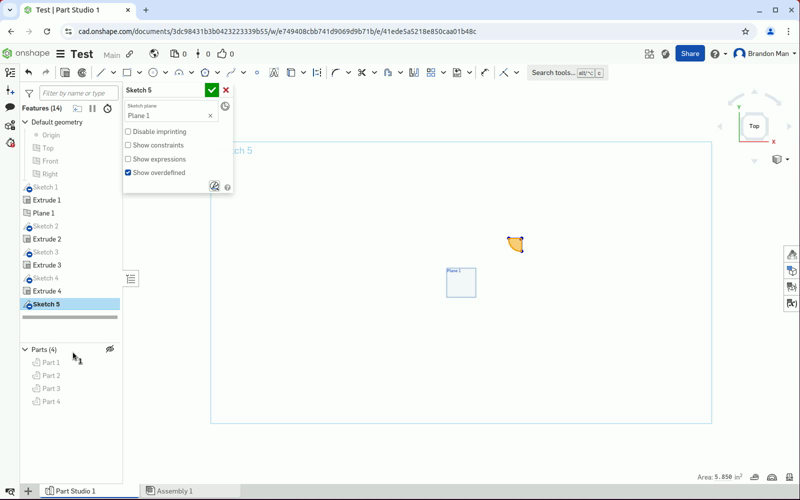
key(shift+y)
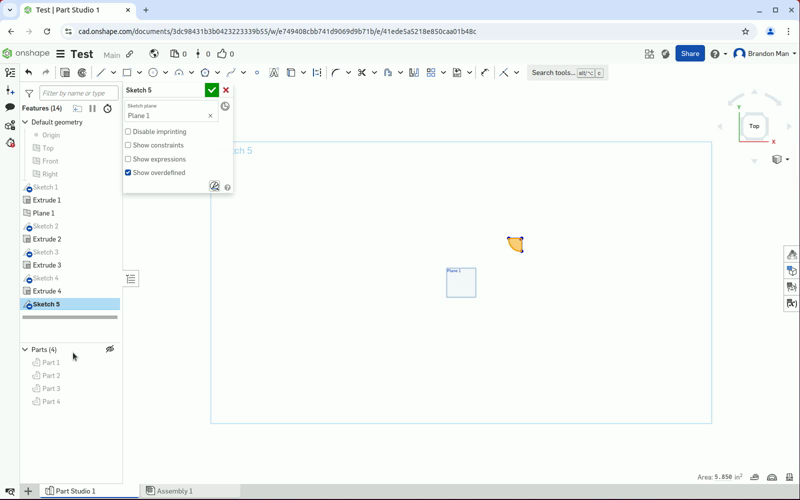
key(shift+e)
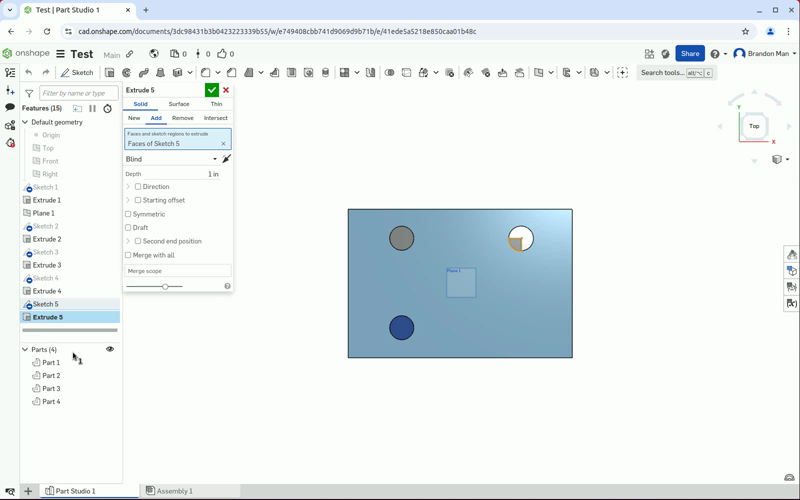
mouse_move(143, 106)
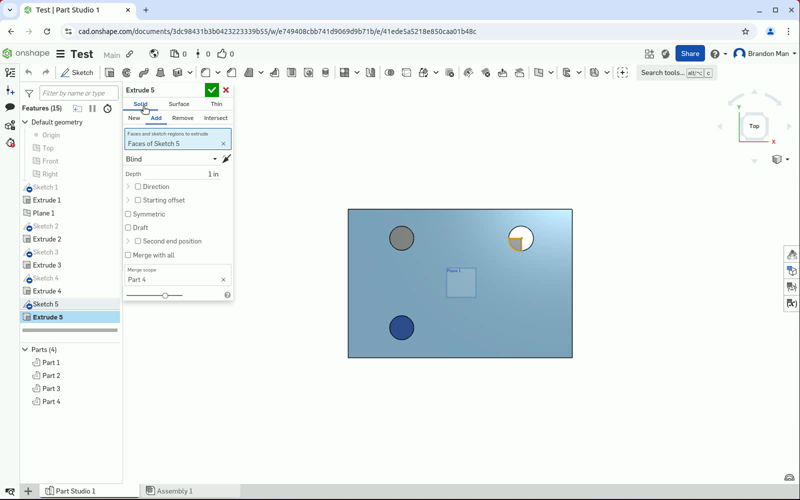
click(143, 106)
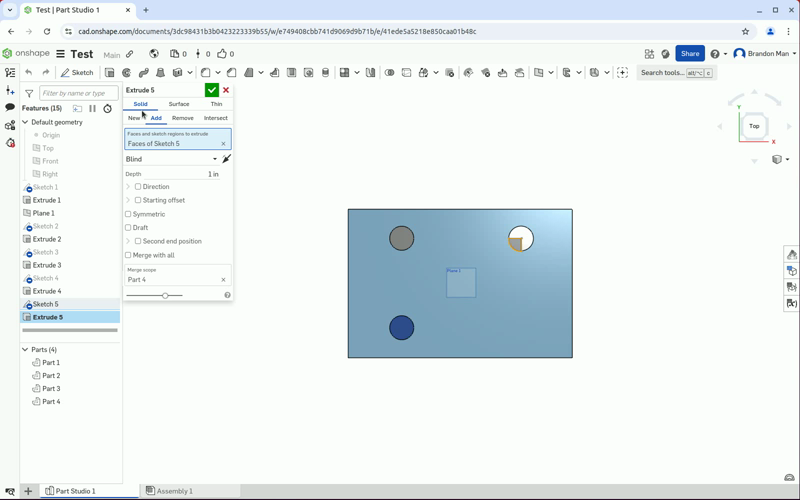
mouse_move(137, 120)
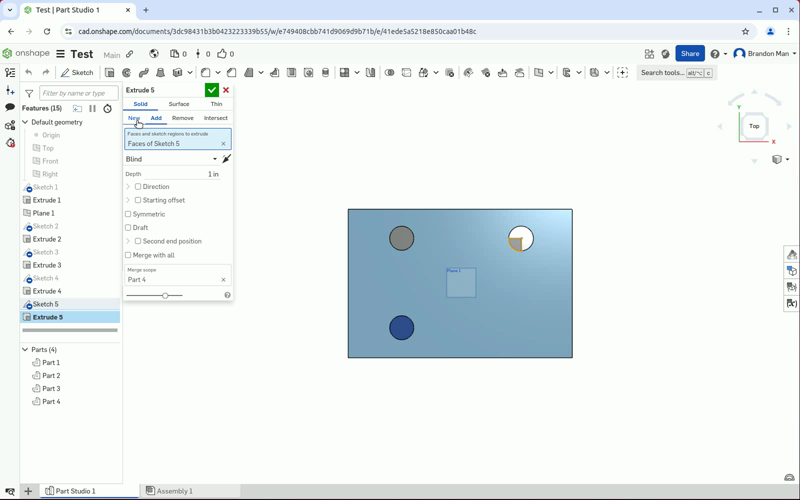
click(137, 120)
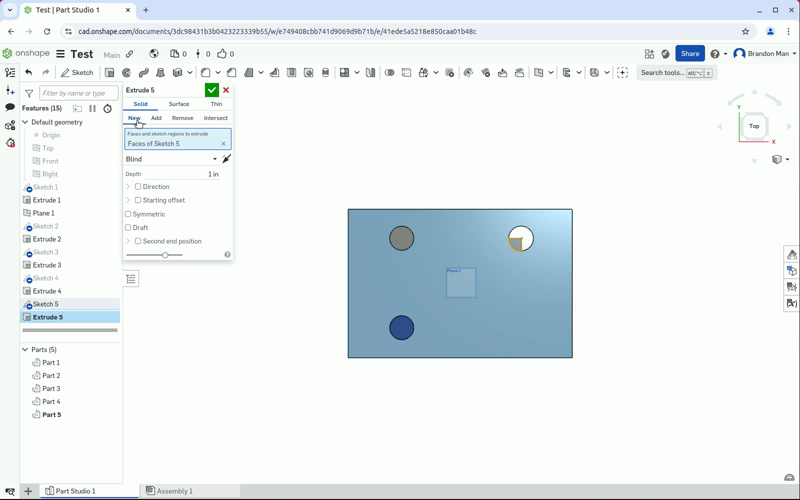
key(tab, 4)
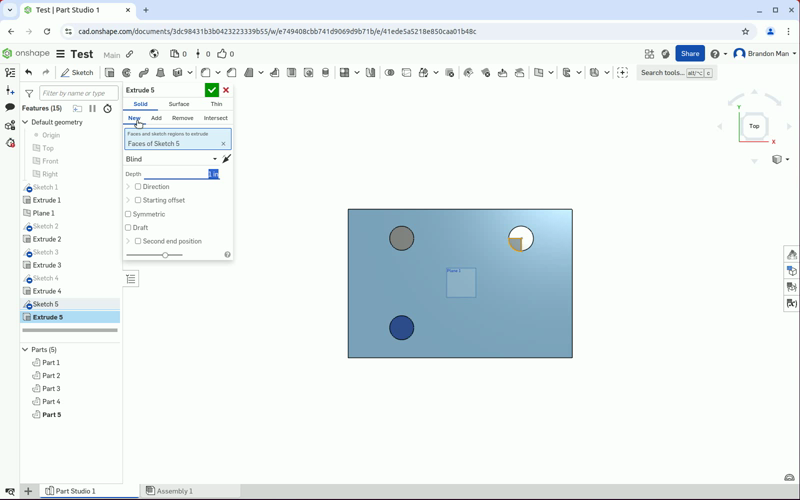
text(15.405)
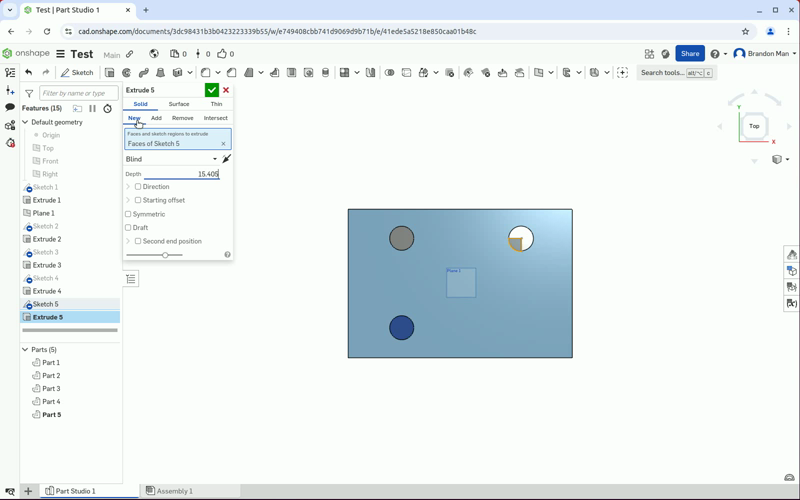
key(enter)
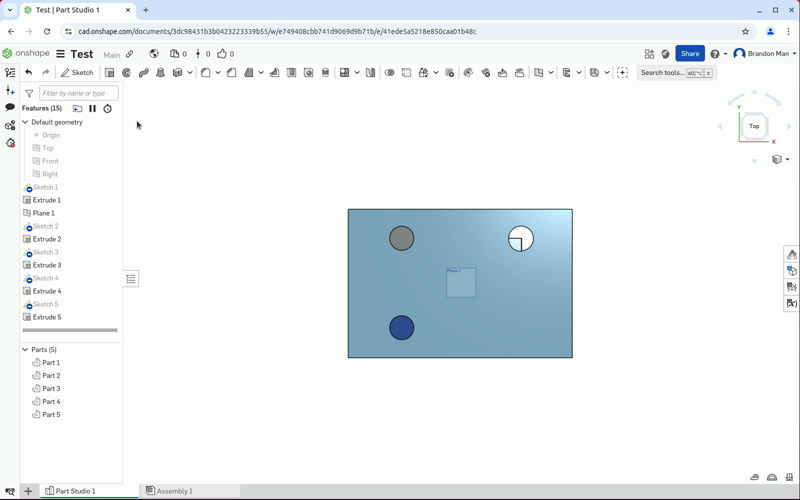
key(shift+h)
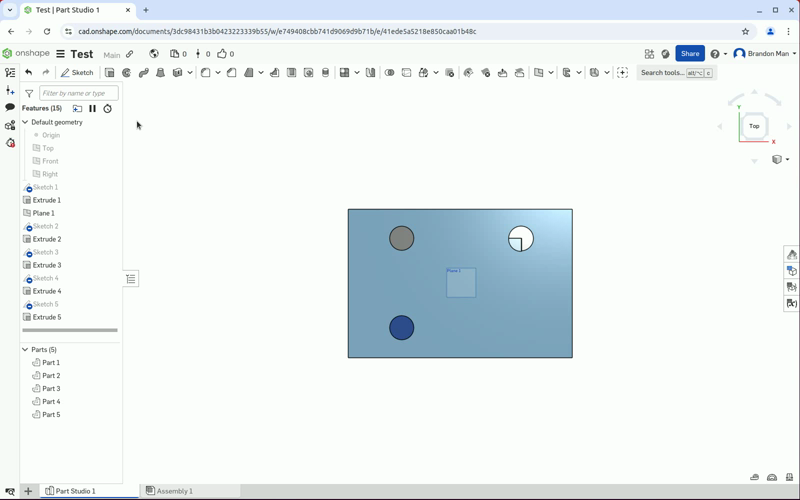
key(shift+h)
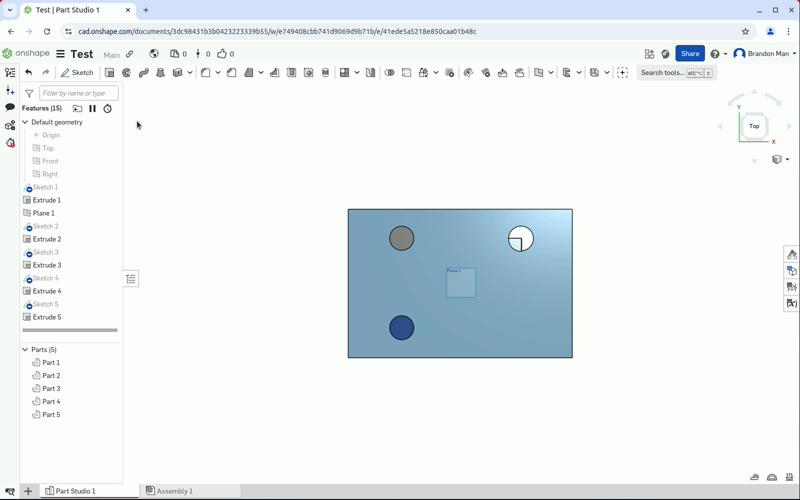
mouse_move(73, 189)
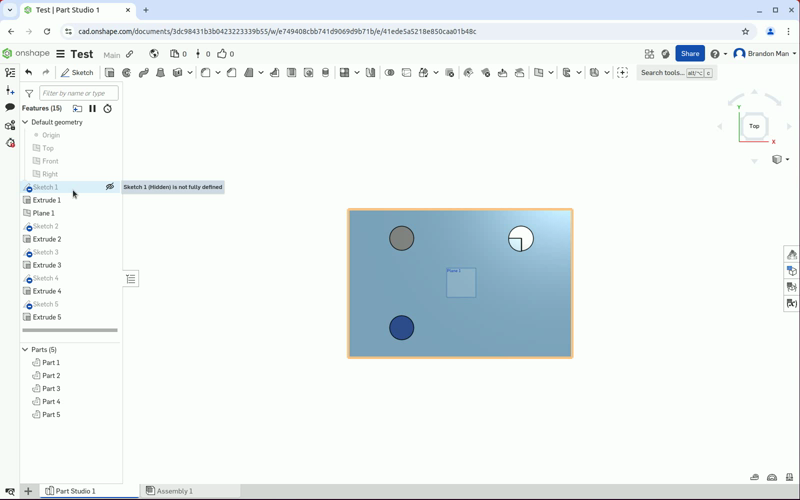
click(73, 189)
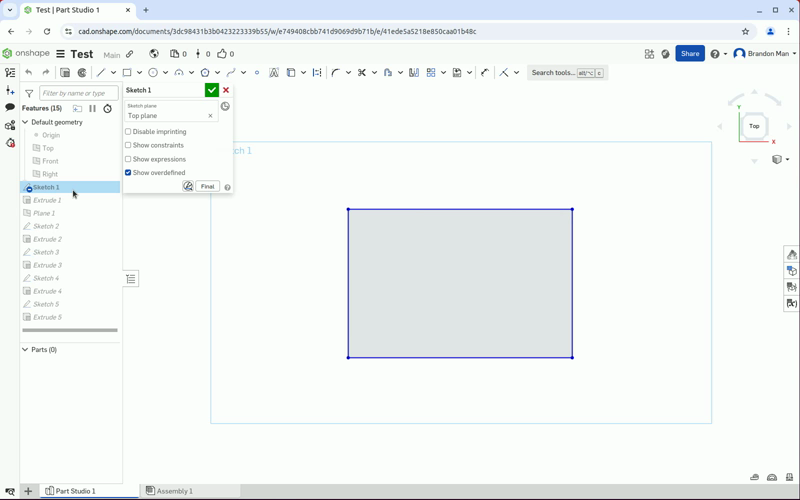
mouse_move(229, 92)
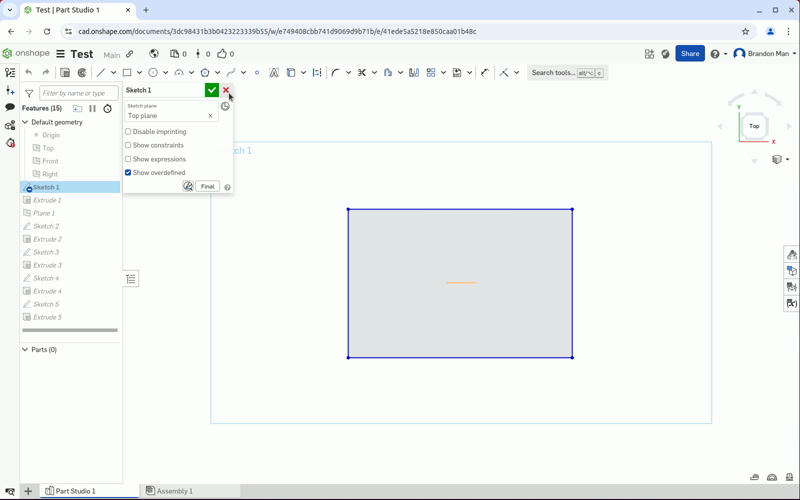
click(229, 92)
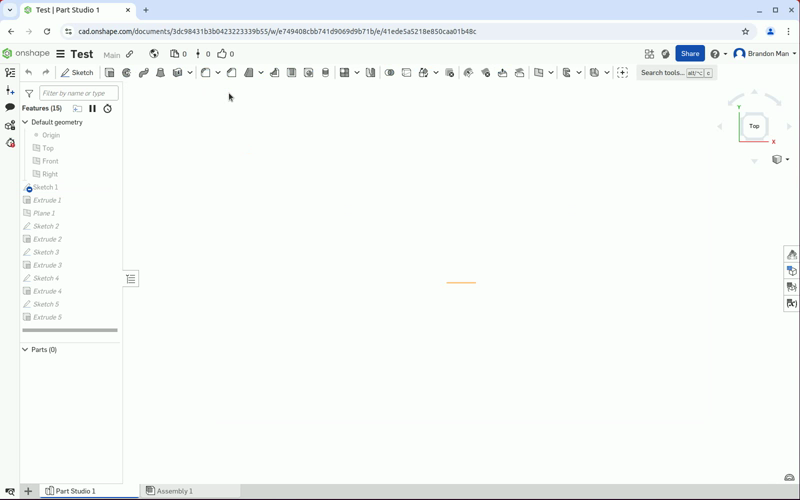
key(shift+s)
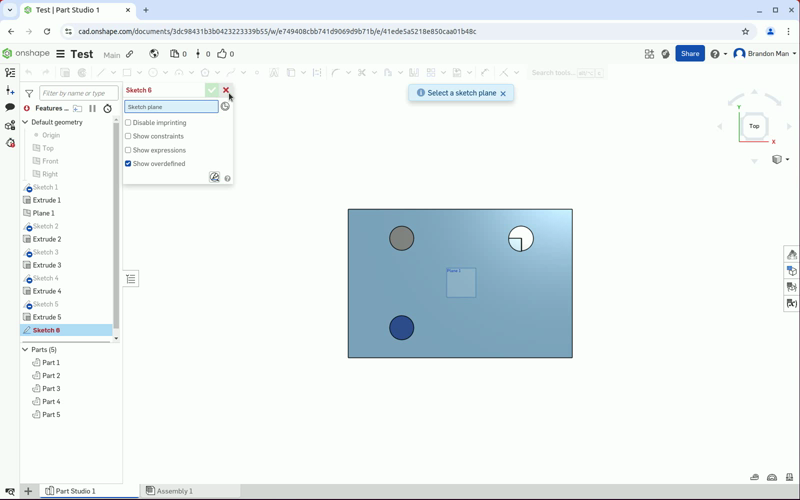
mouse_move(69, 215)
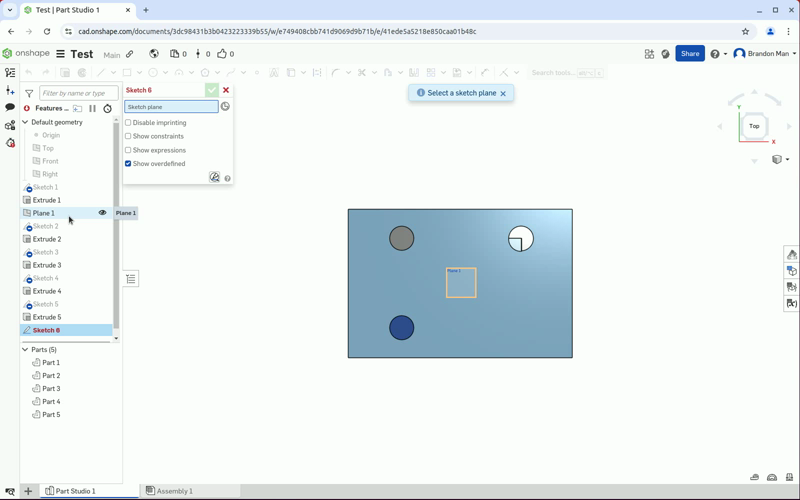
click(69, 215)
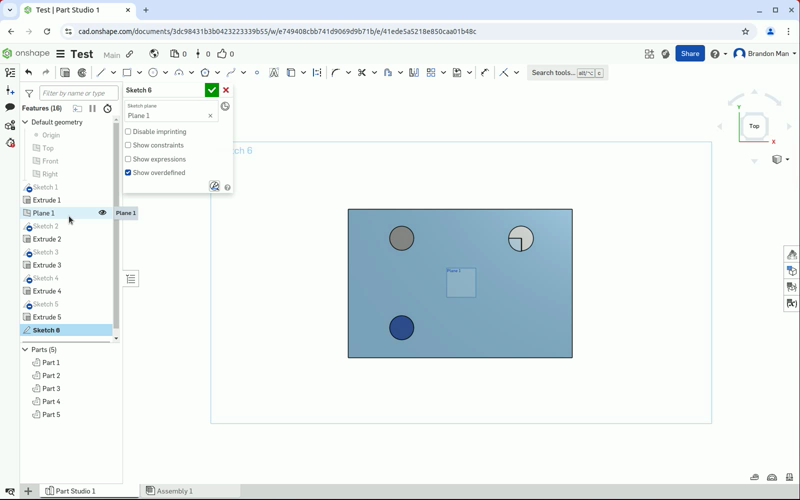
mouse_move(73, 352)
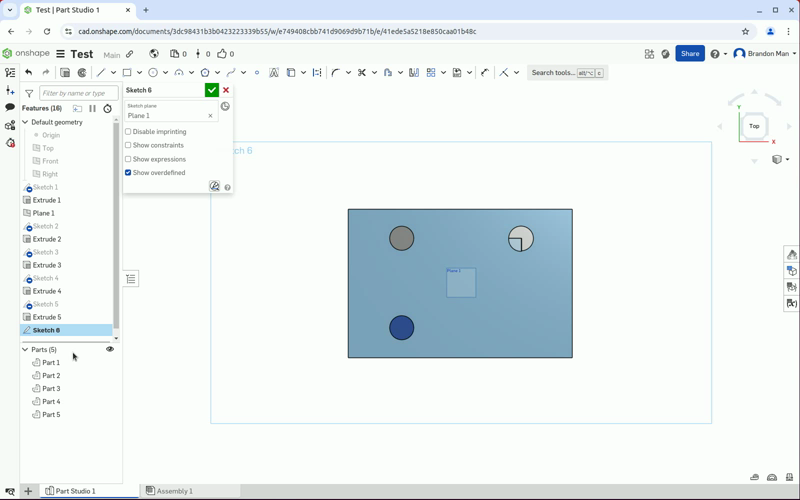
key(y)
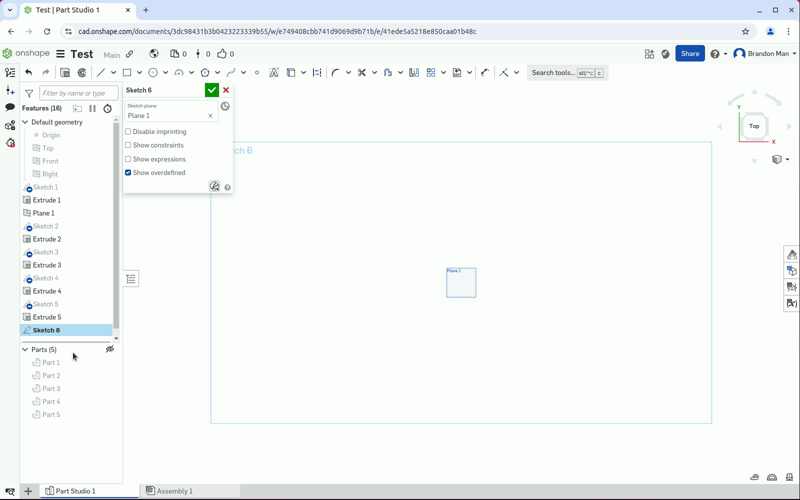
key(a)
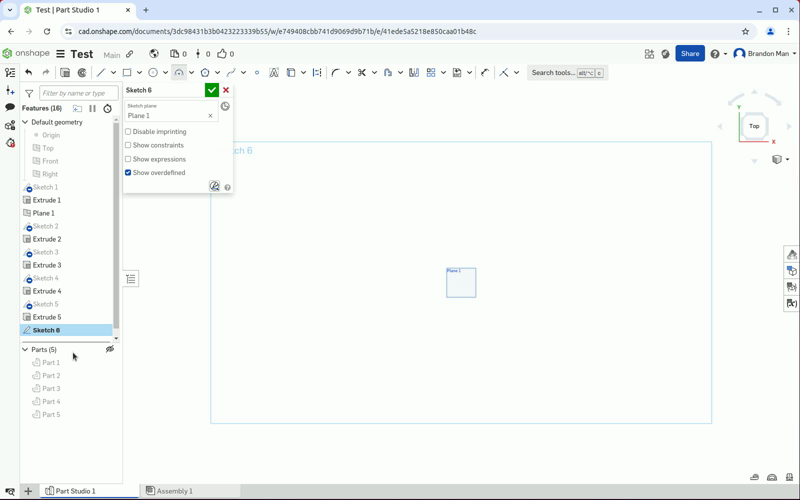
key_down(shift)
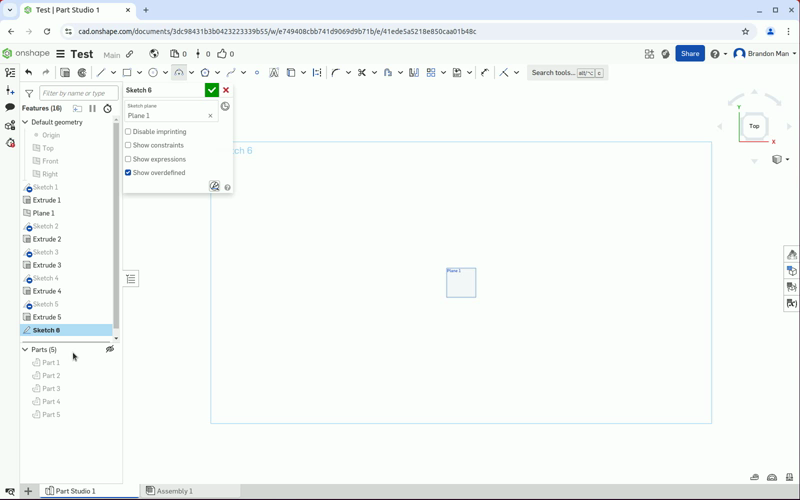
mouse_move(508, 327)
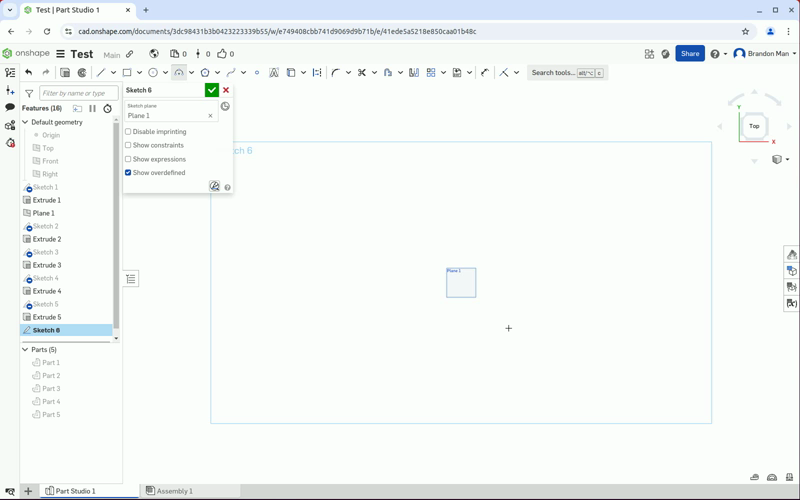
click(508, 327)
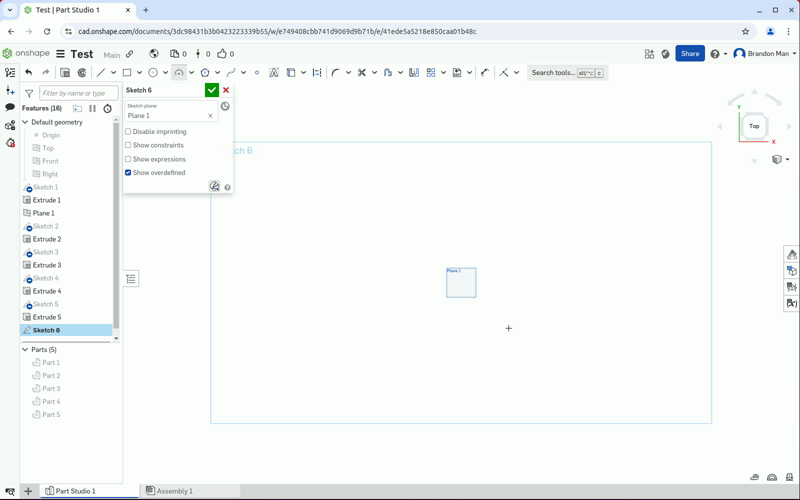
key_up(shift)
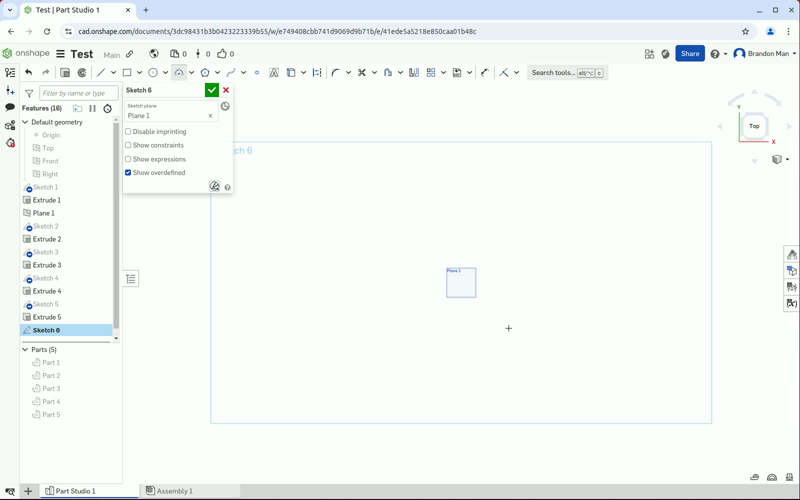
key_down(shift)
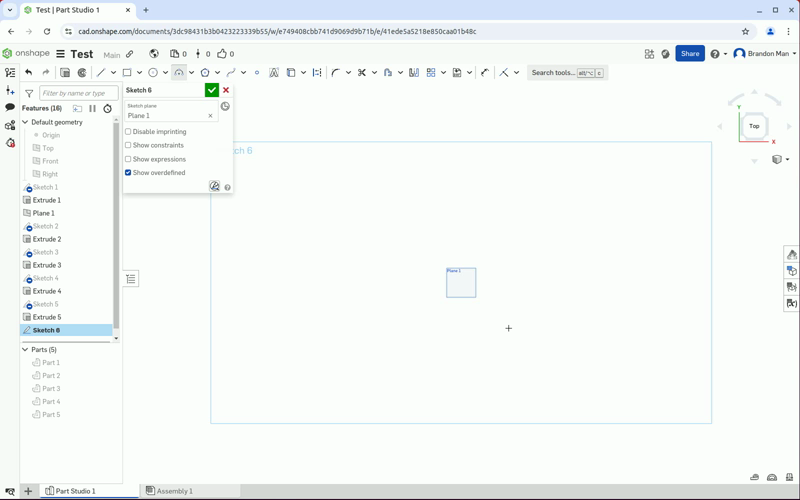
mouse_move(521, 315)
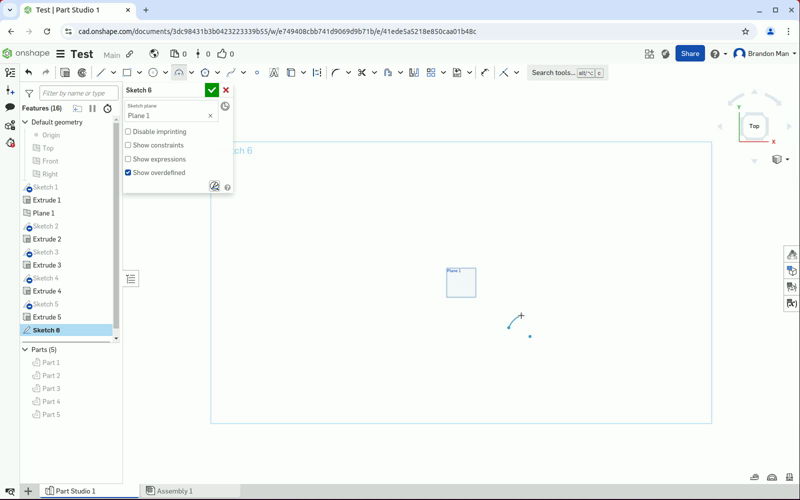
click(521, 315)
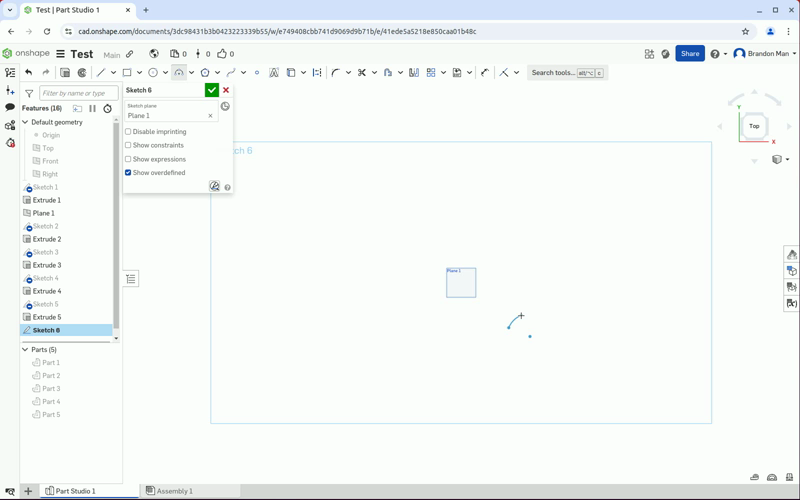
mouse_move(529, 336)
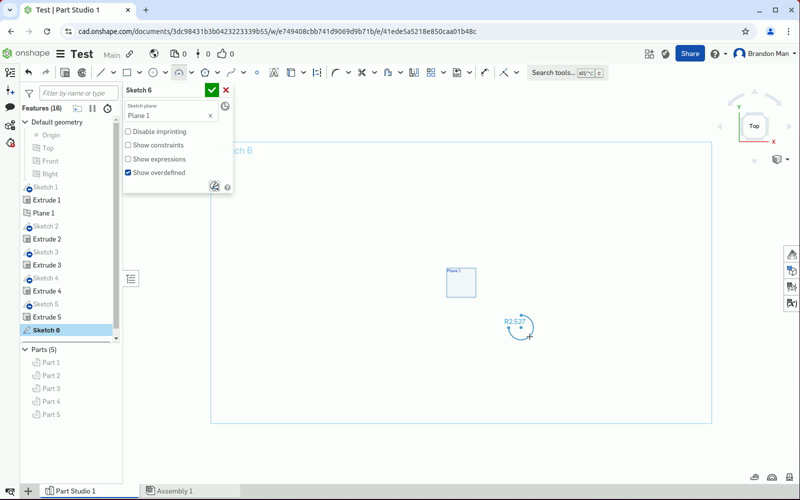
click(529, 336)
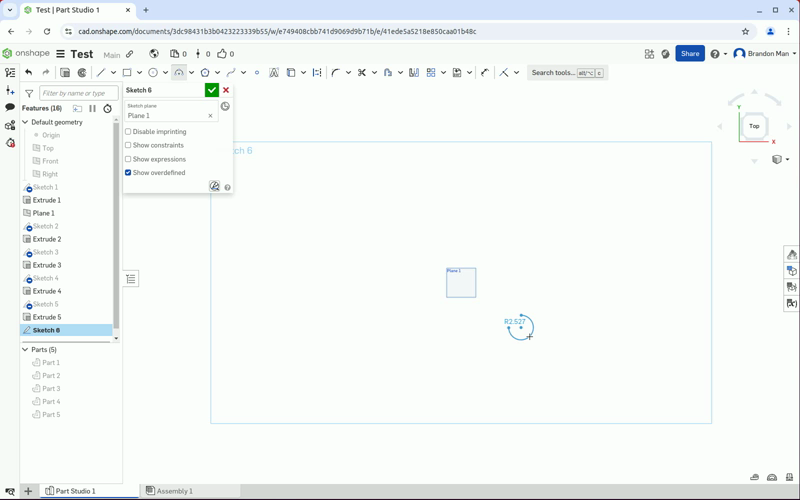
key_up(shift)
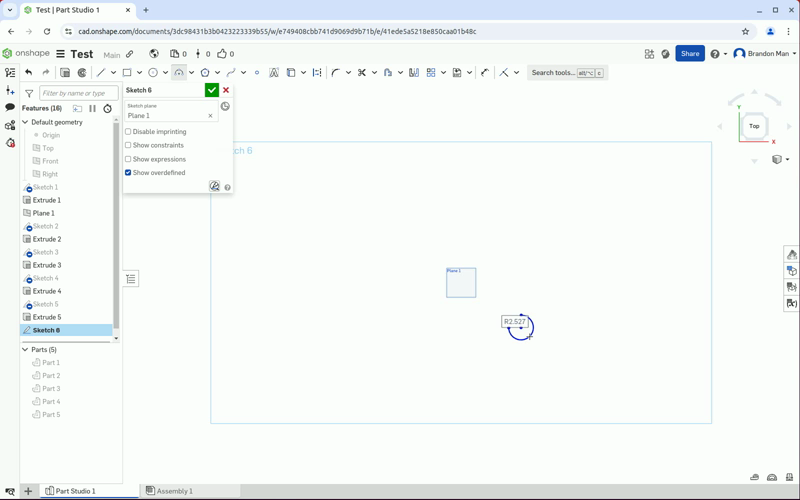
key(esc)
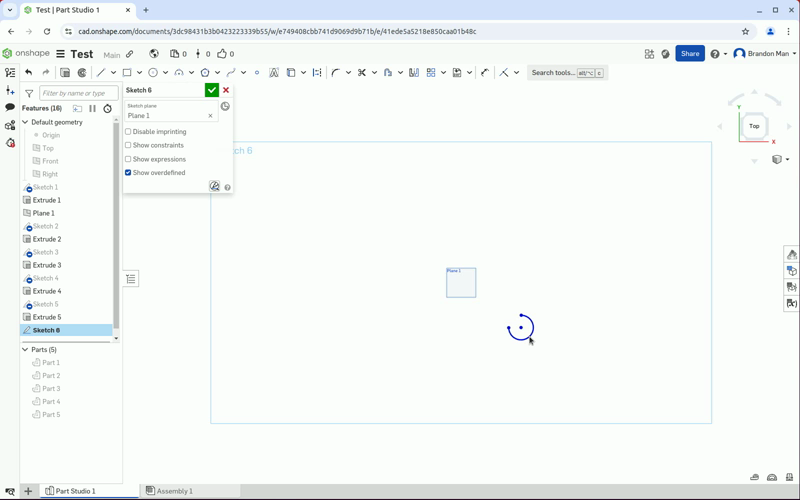
key(l)
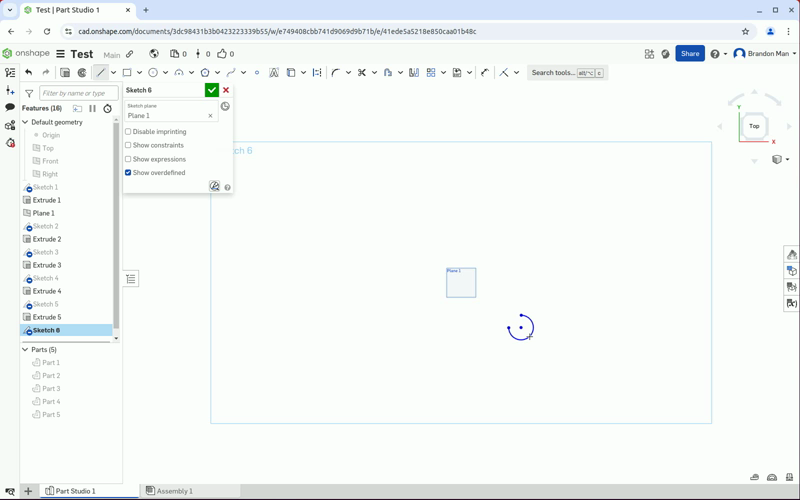
mouse_move(521, 315)
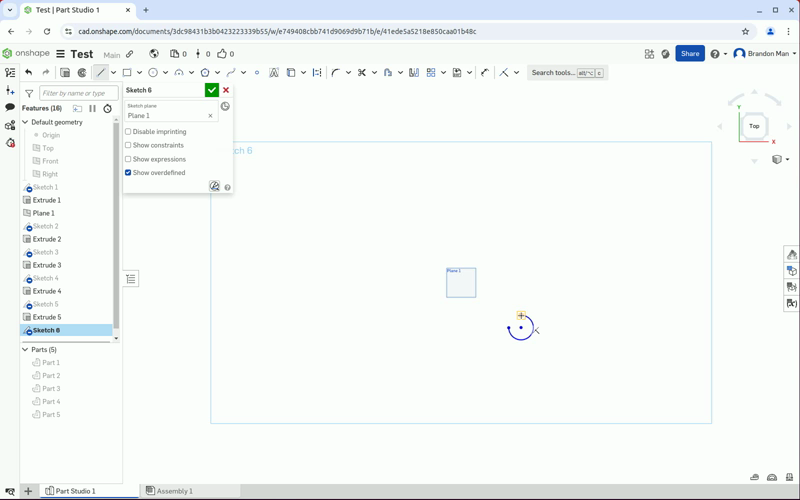
click(521, 315)
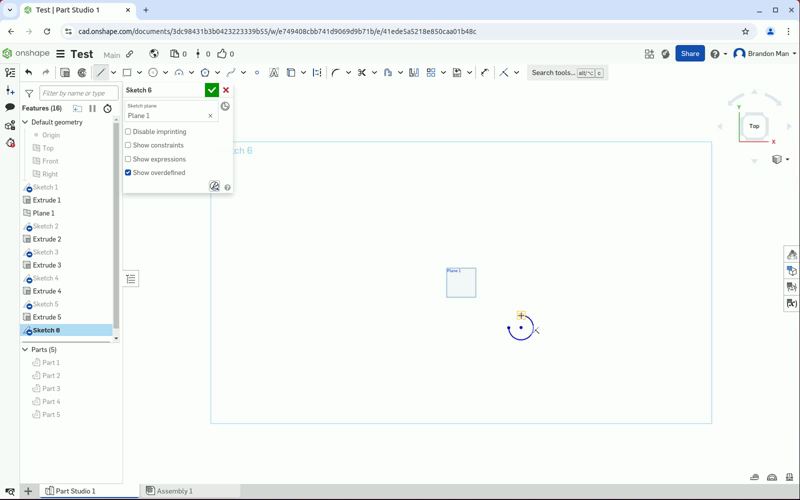
key_down(shift)
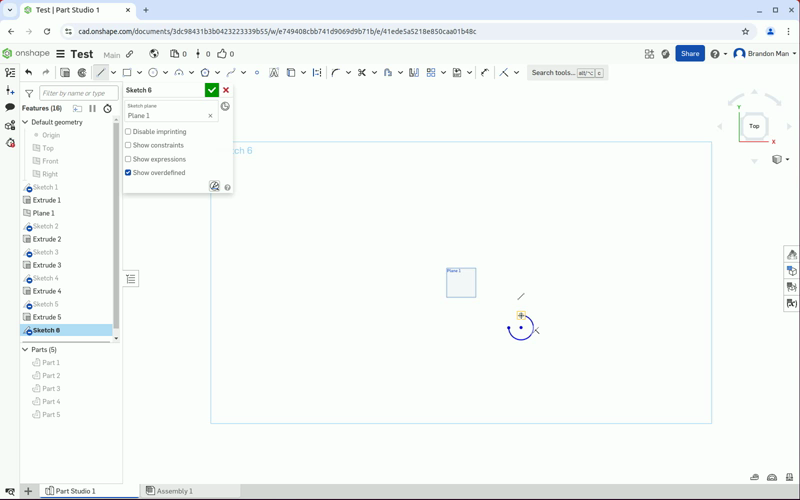
mouse_move(551, 315)
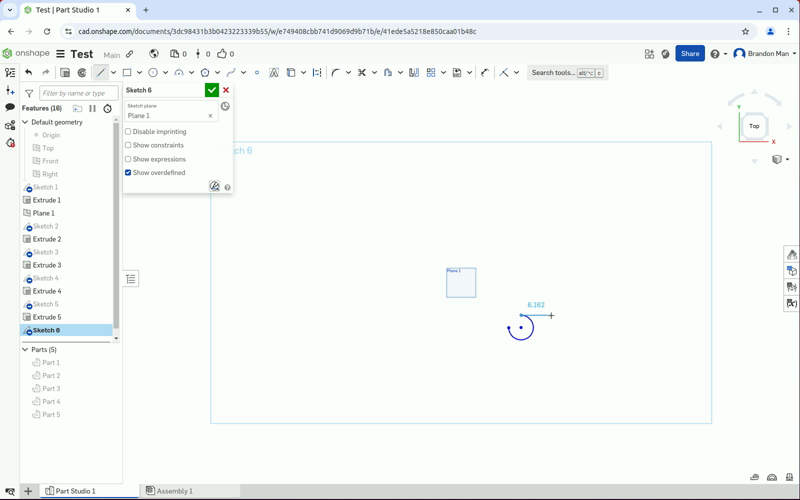
mouse_move(521, 327)
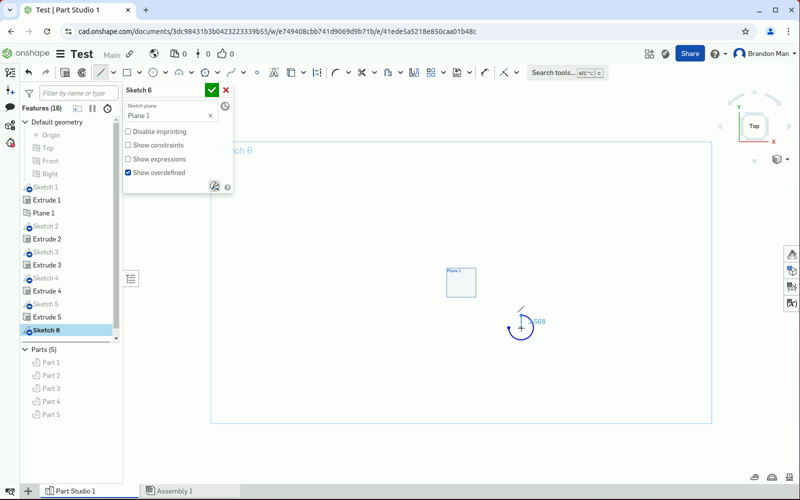
click(521, 327)
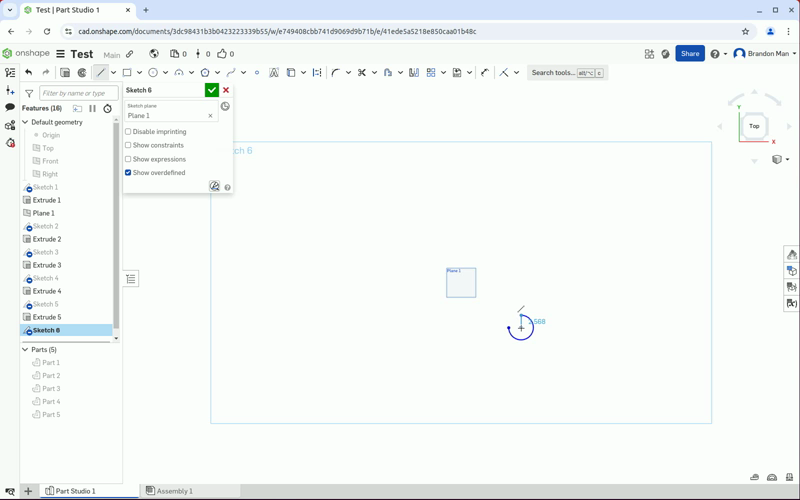
key_up(shift)
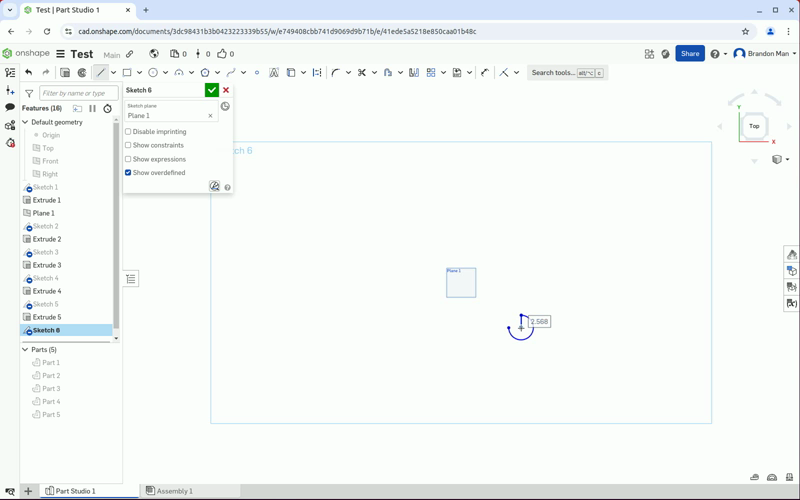
mouse_move(551, 327)
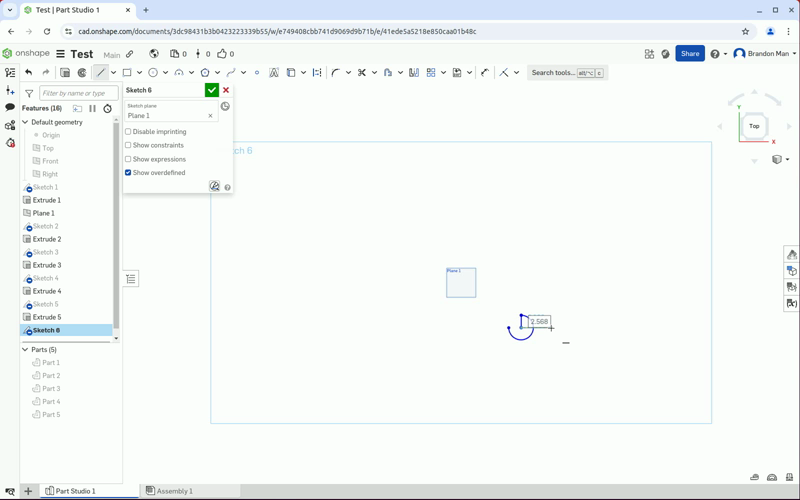
key_down(shift)
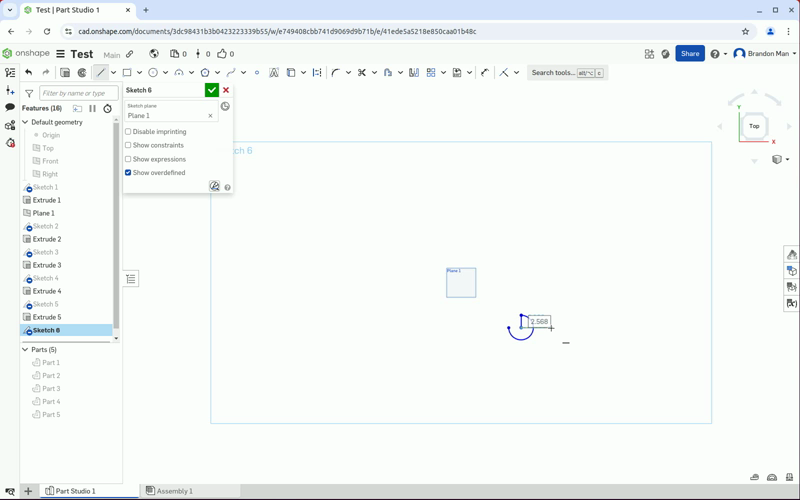
mouse_move(508, 327)
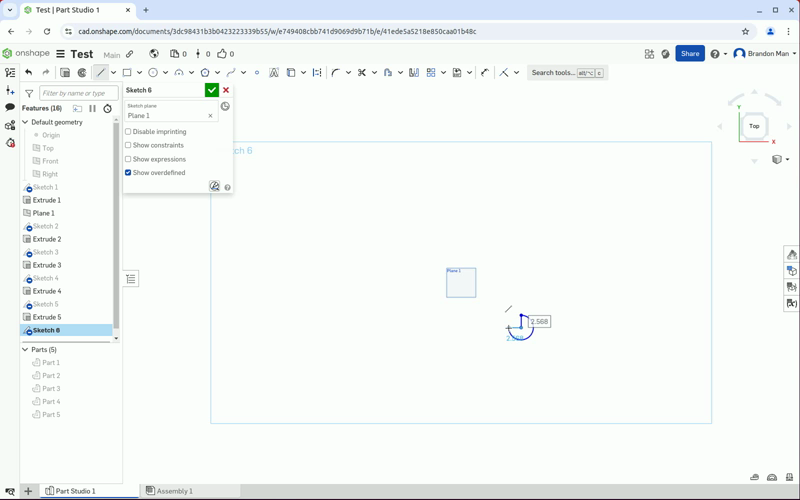
key_up(shift)
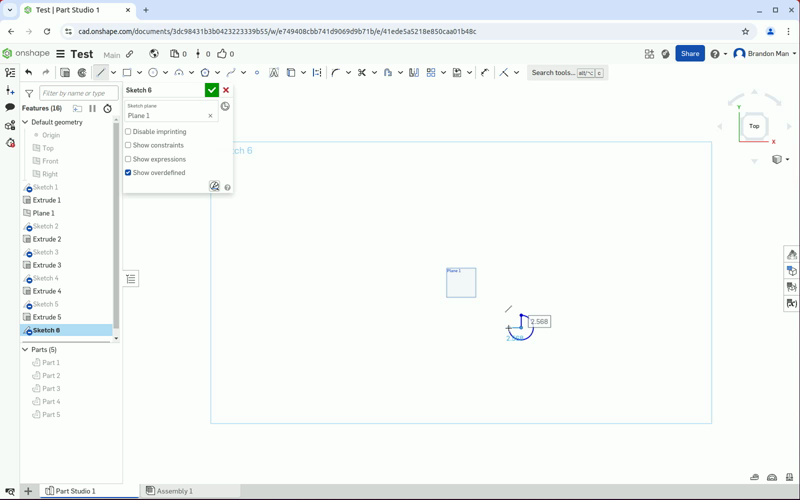
click(508, 327)
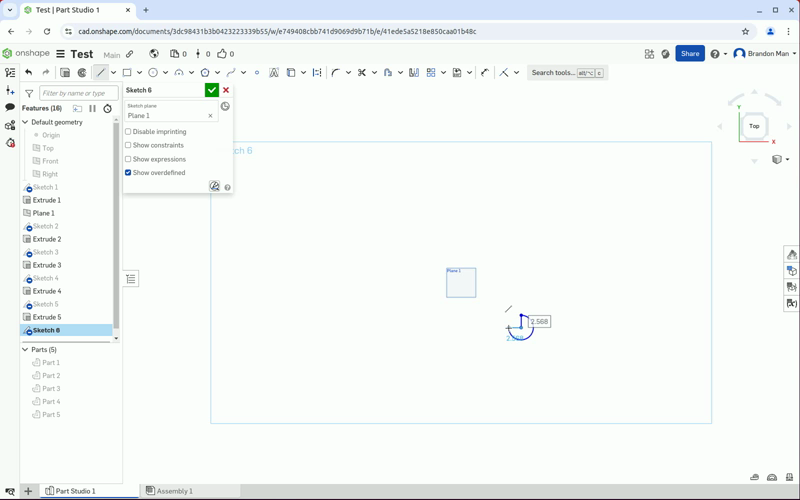
key(esc)
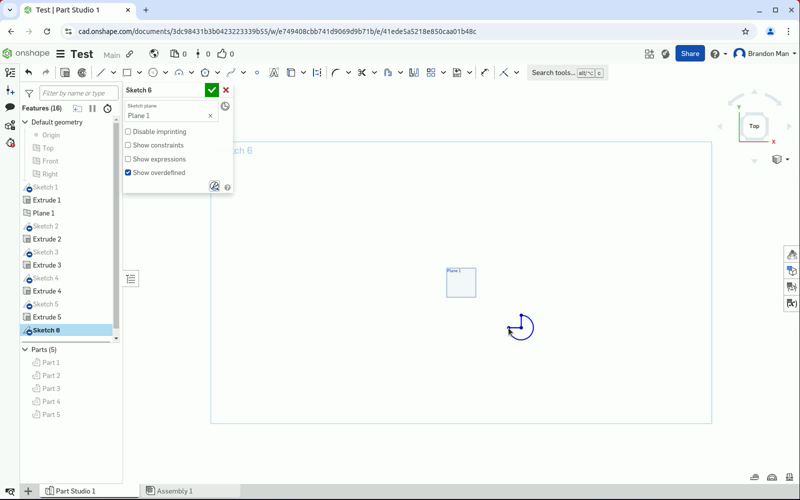
mouse_move(520, 333)
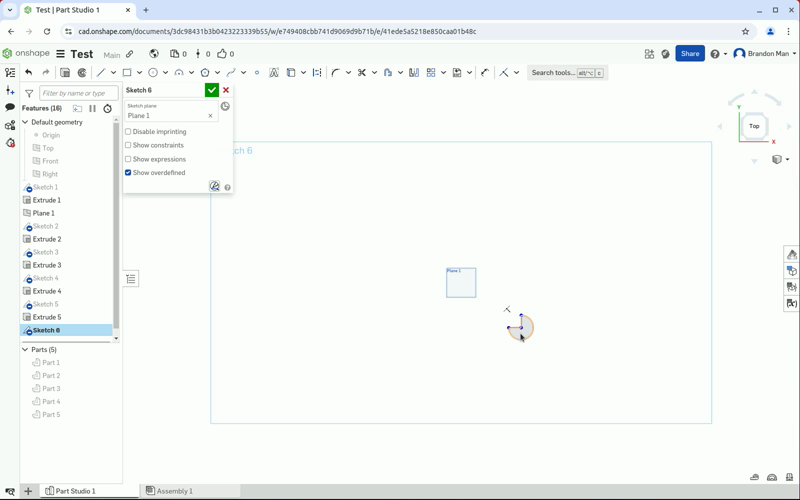
scroll(6)
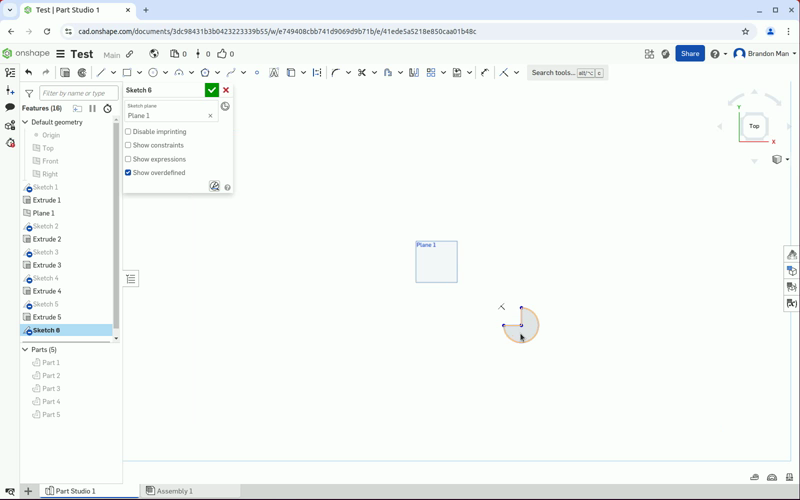
scroll(6)
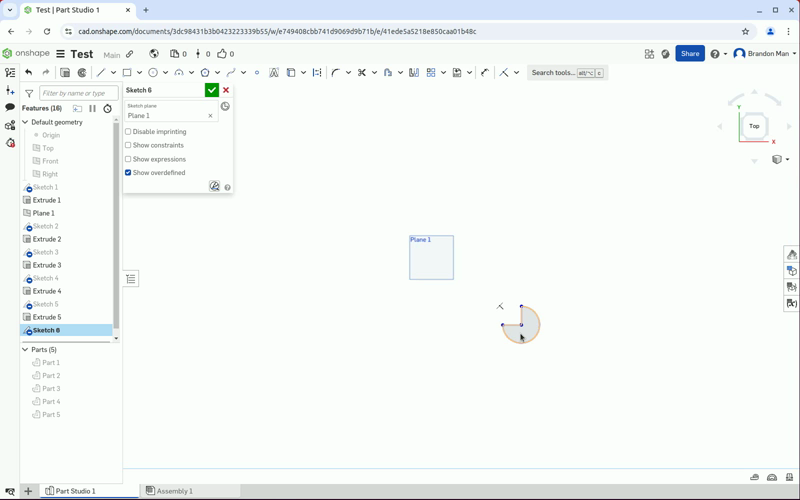
scroll(6)
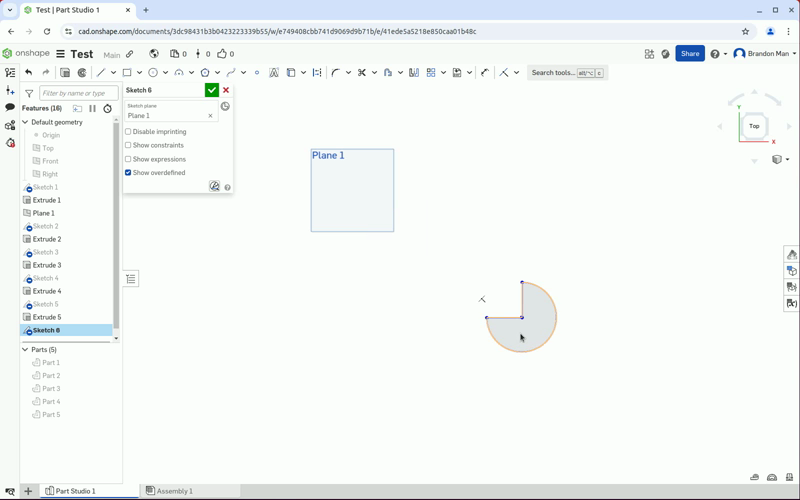
scroll(6)
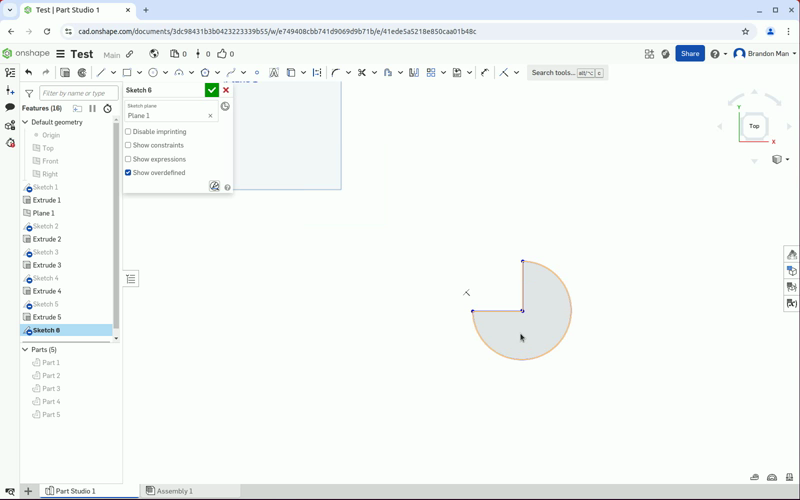
scroll(6)
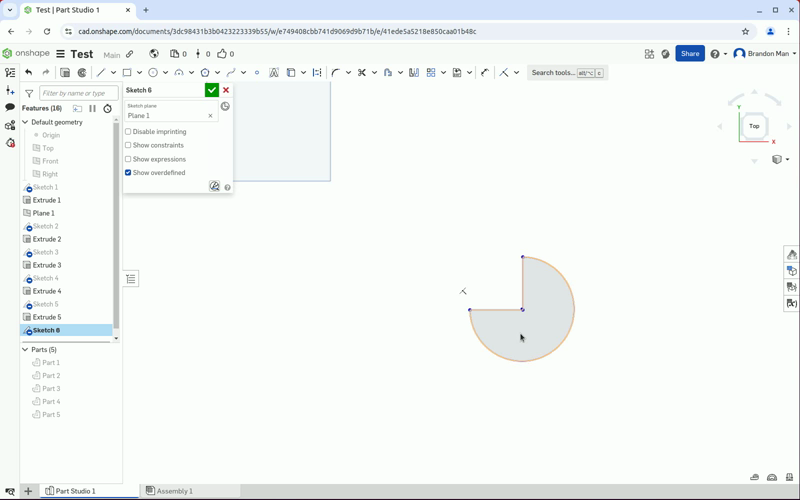
scroll(6)
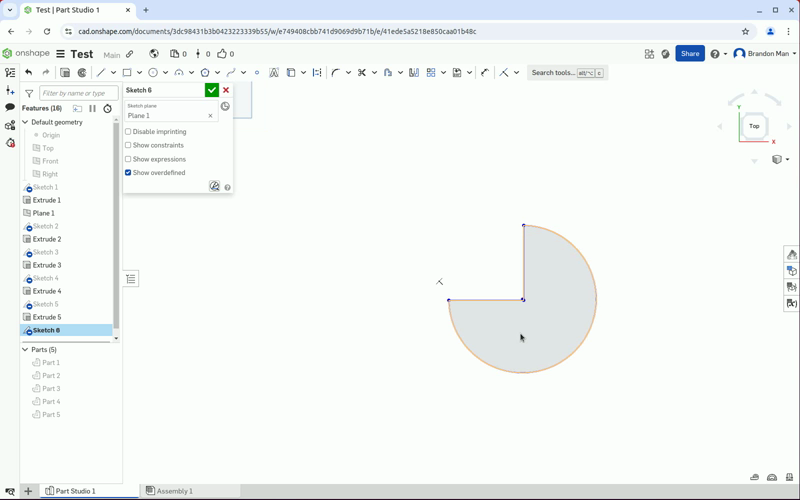
scroll(6)
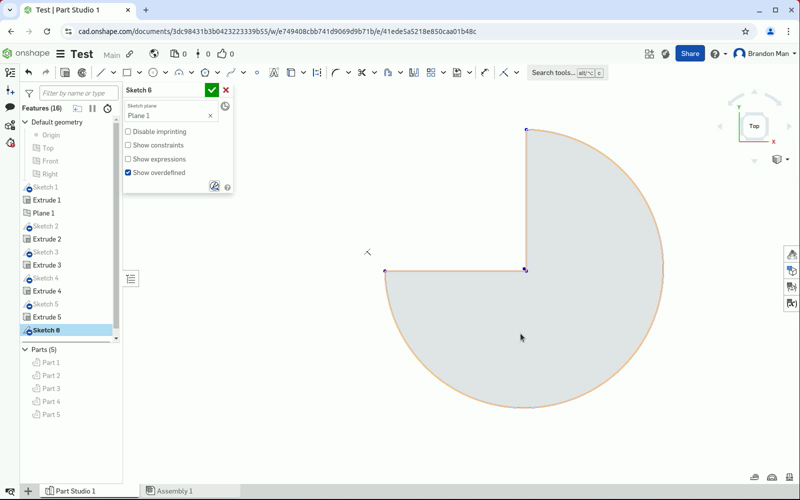
click(520, 333)
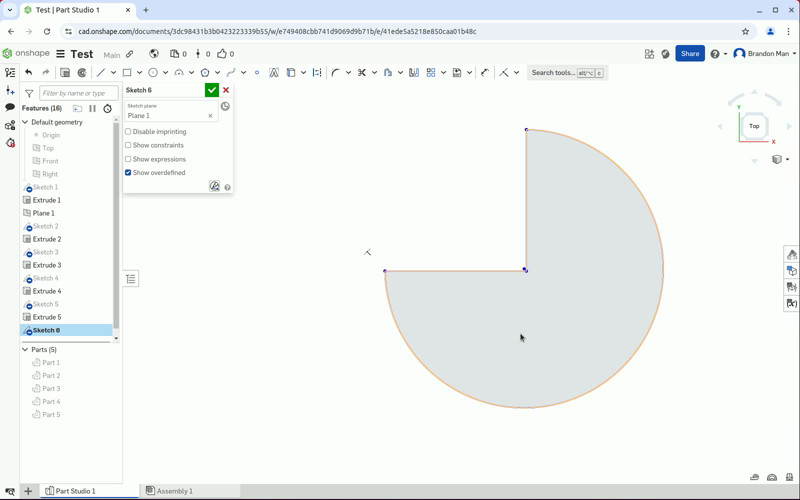
scroll(-6)
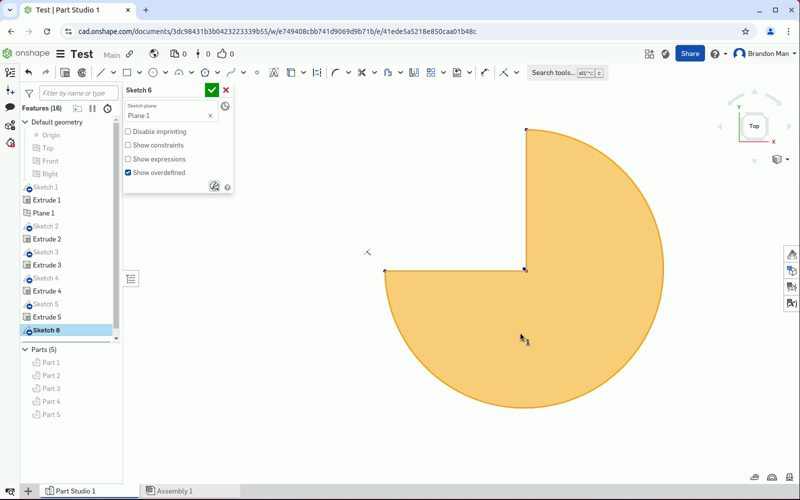
scroll(-6)
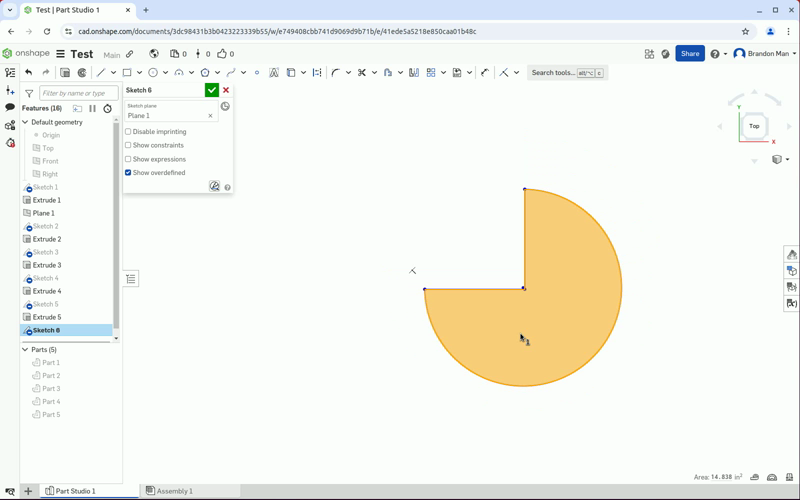
scroll(-6)
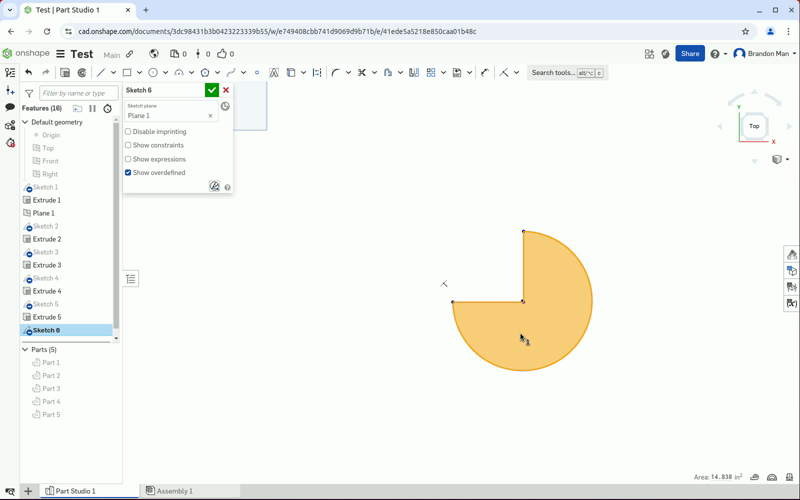
scroll(-6)
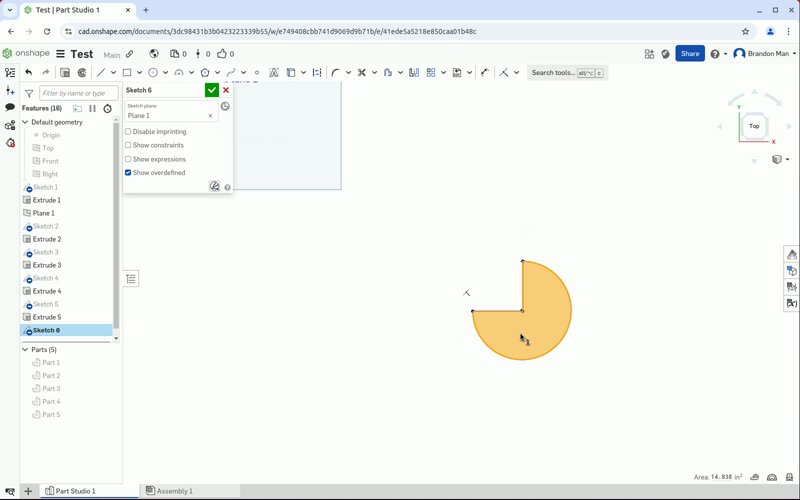
scroll(-6)
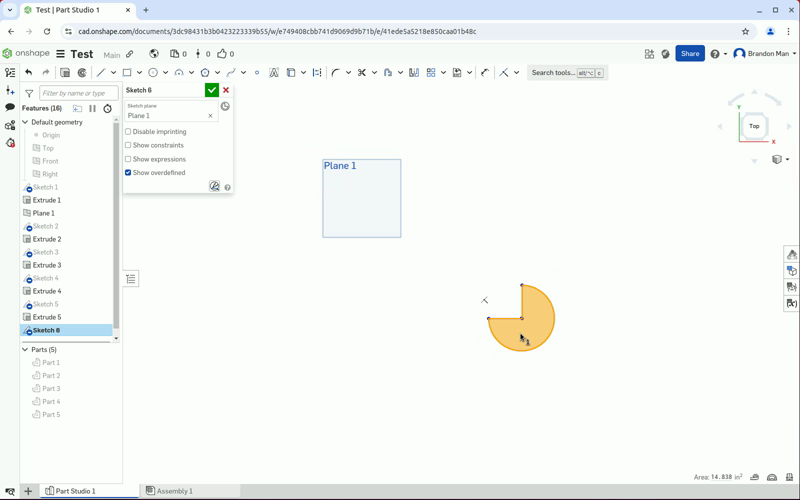
scroll(-6)
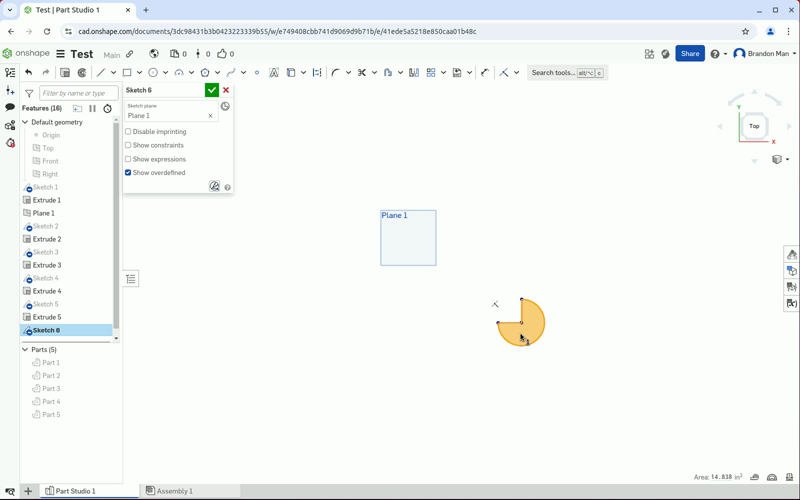
scroll(-6)
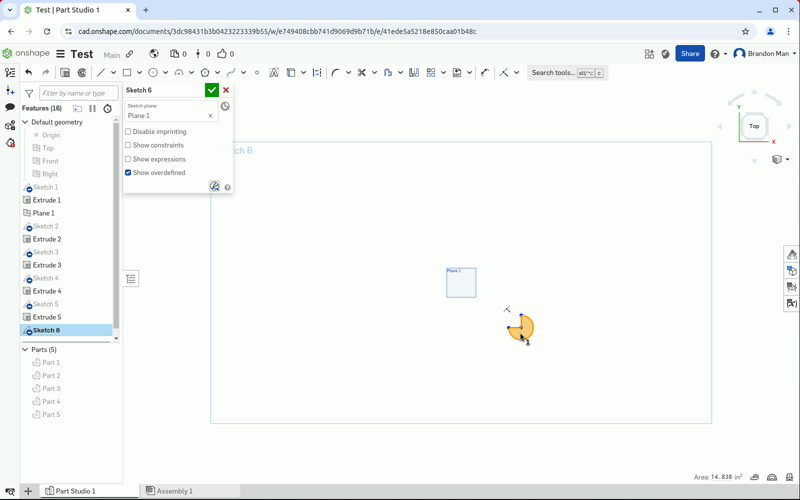
mouse_move(73, 352)
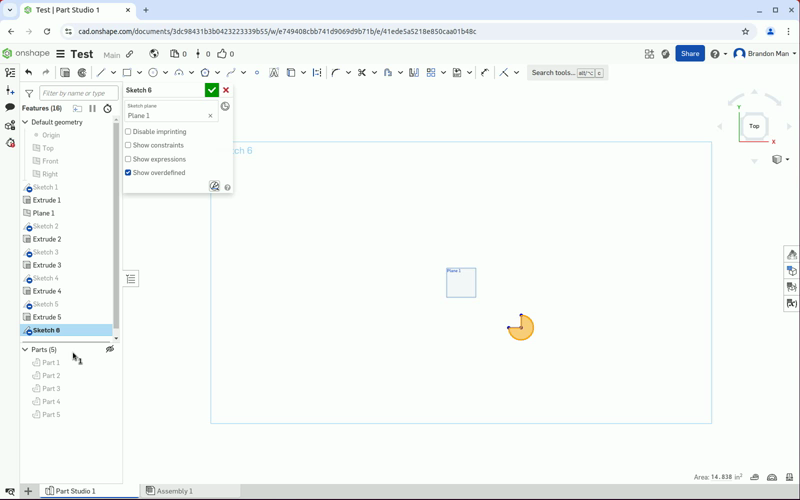
key(shift+y)
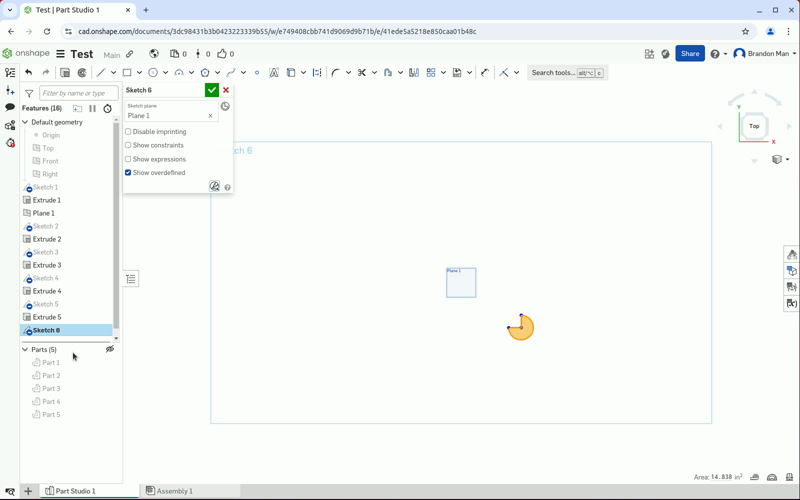
key(shift+e)
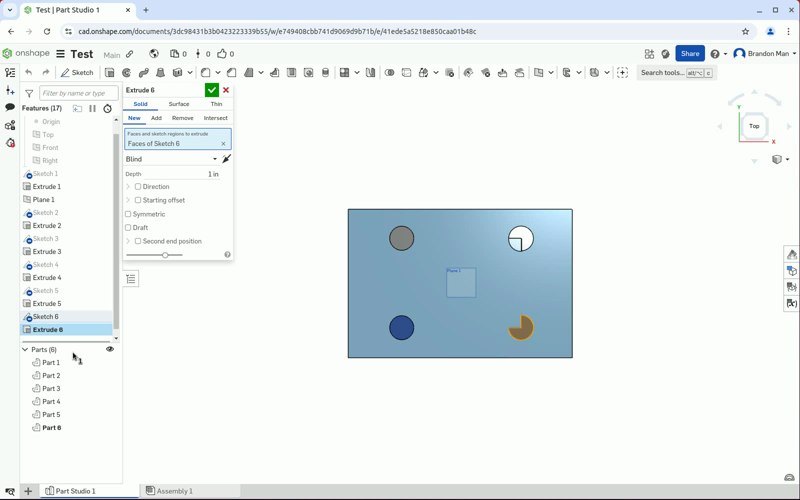
mouse_move(143, 106)
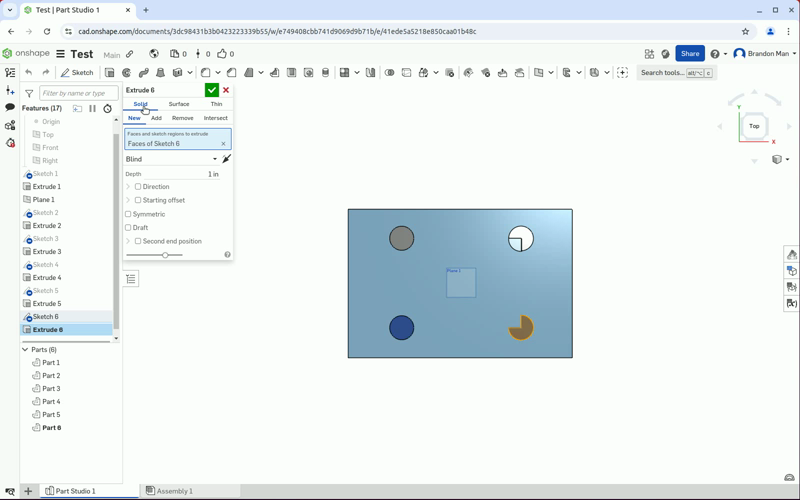
click(143, 106)
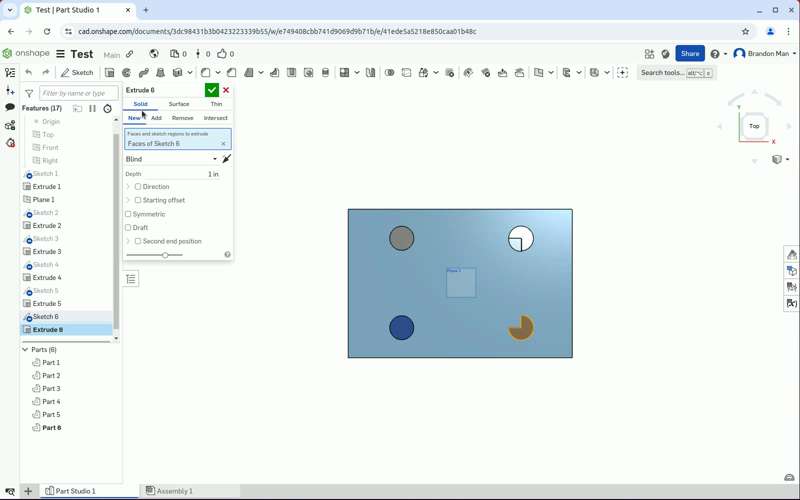
mouse_move(137, 120)
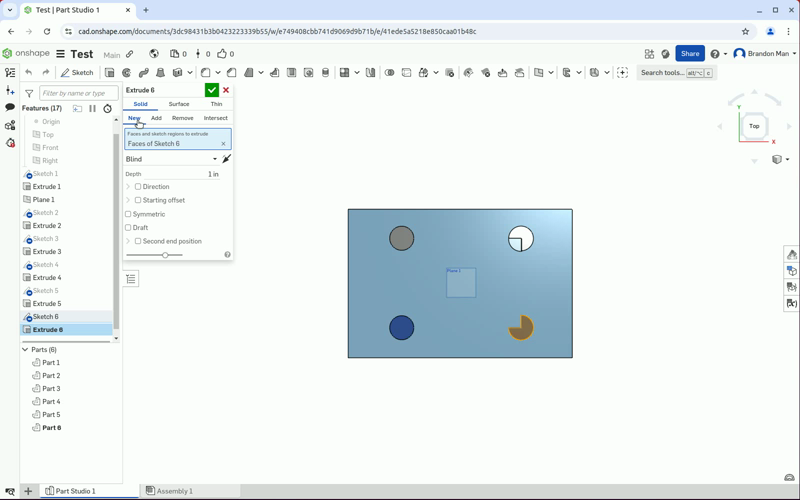
click(137, 120)
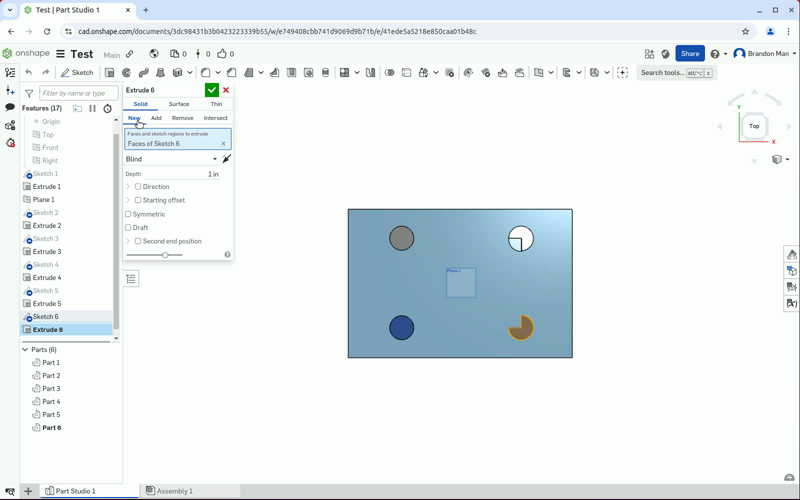
key(tab, 4)
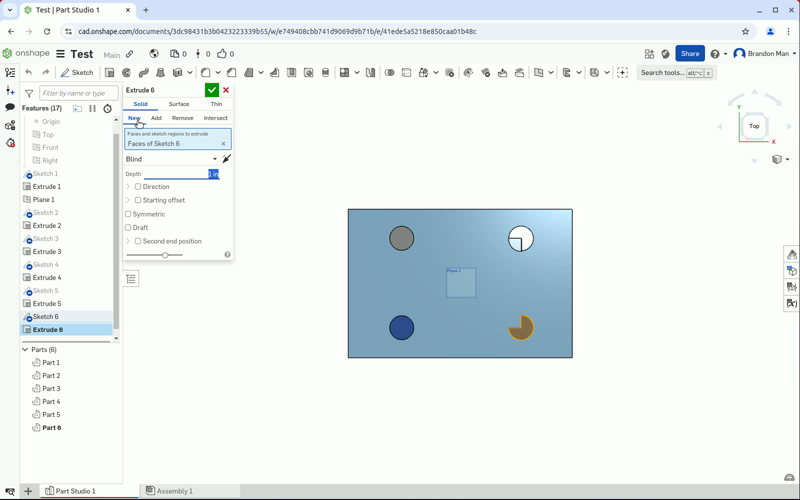
text(15.405)
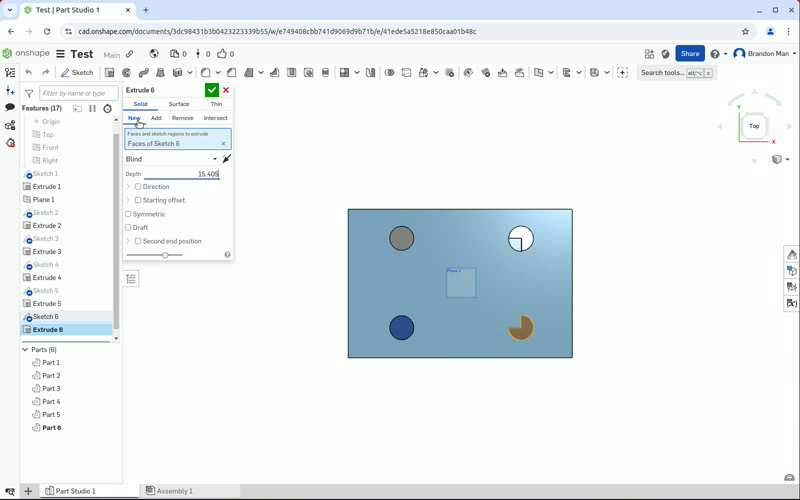
key(enter)
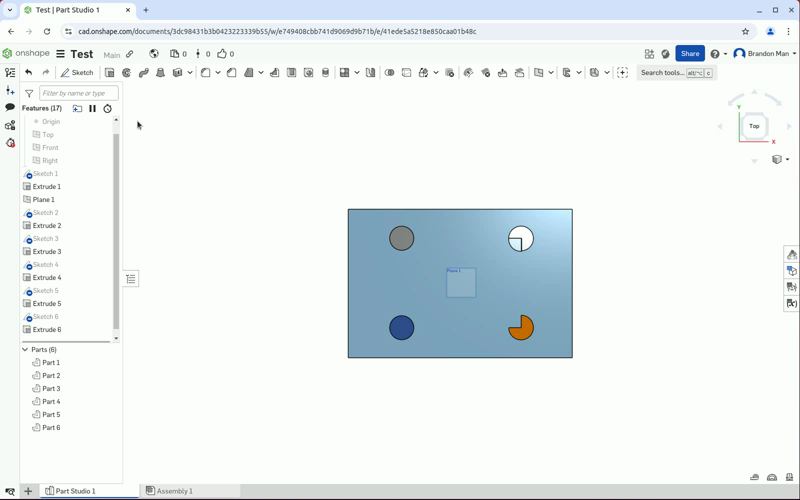
key(shift+h)
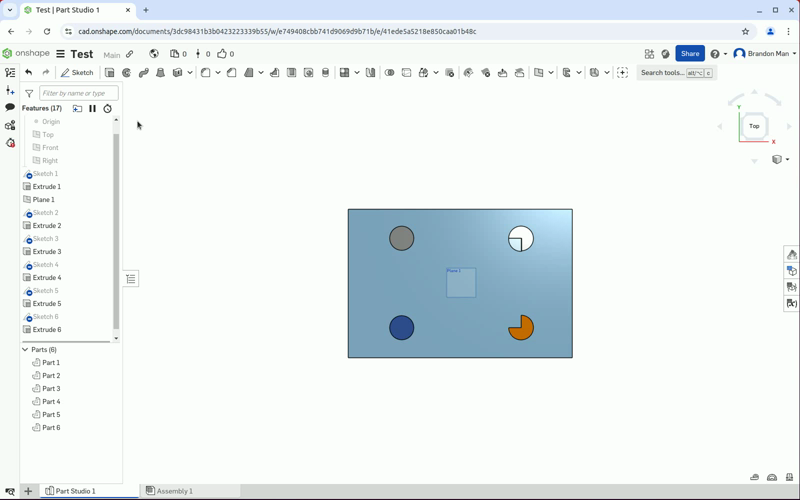
key(shift+h)
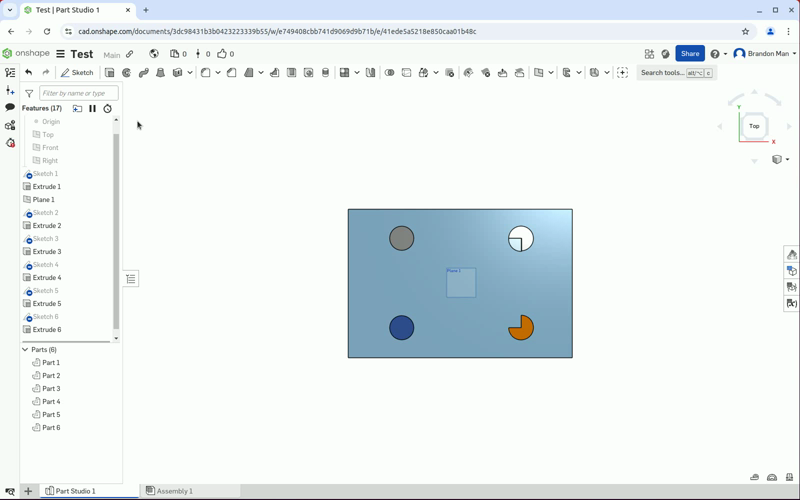
mouse_move(69, 176)
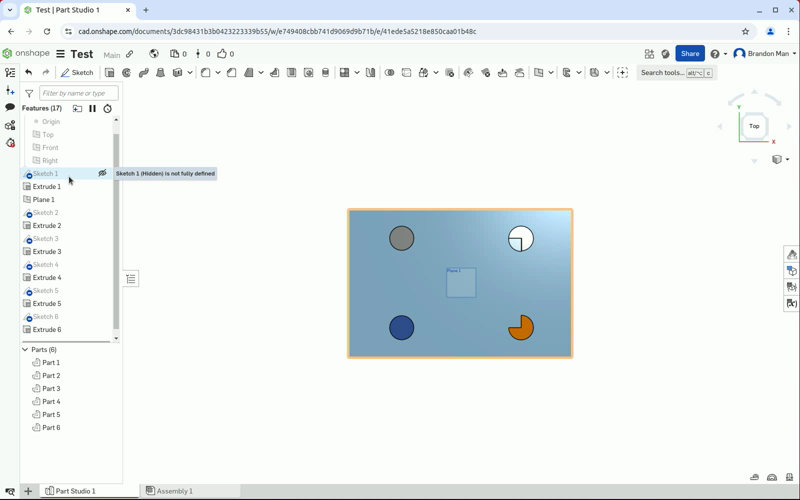
click(69, 176)
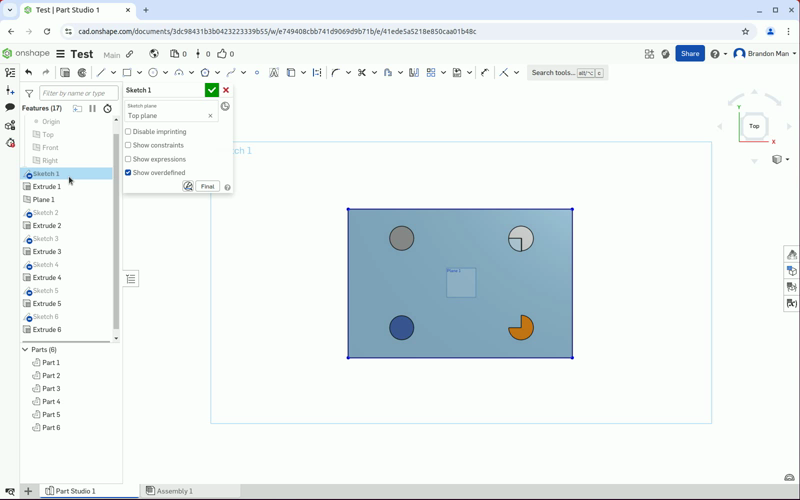
mouse_move(229, 92)
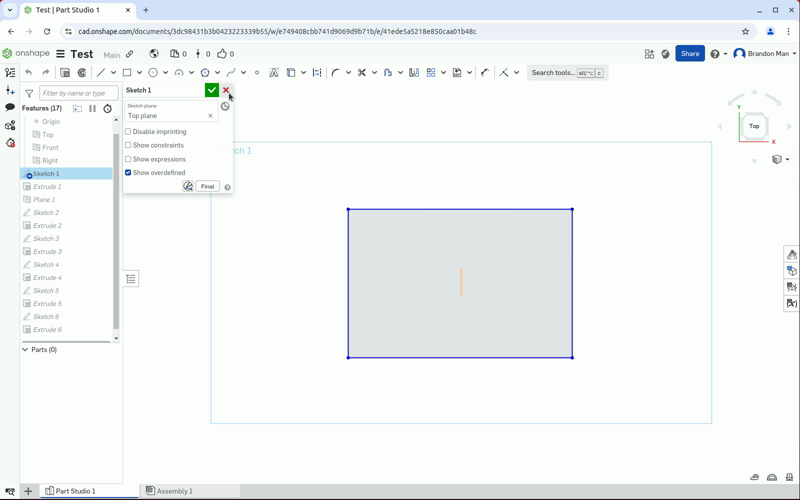
click(229, 92)
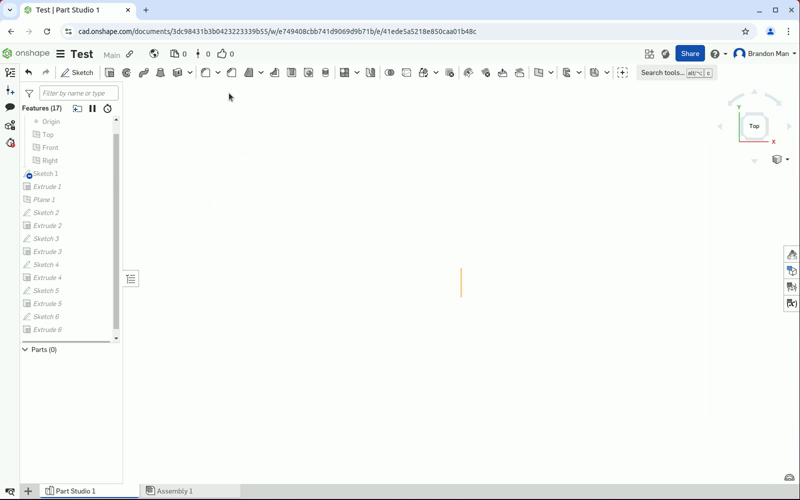
key(shift+s)
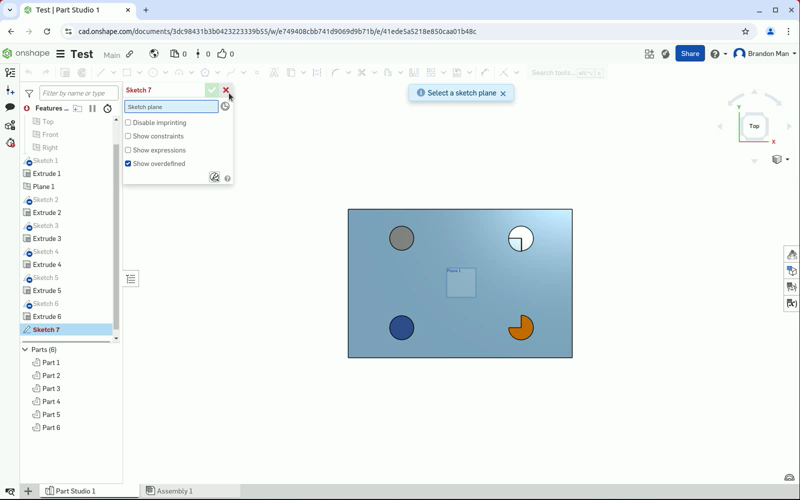
mouse_move(69, 189)
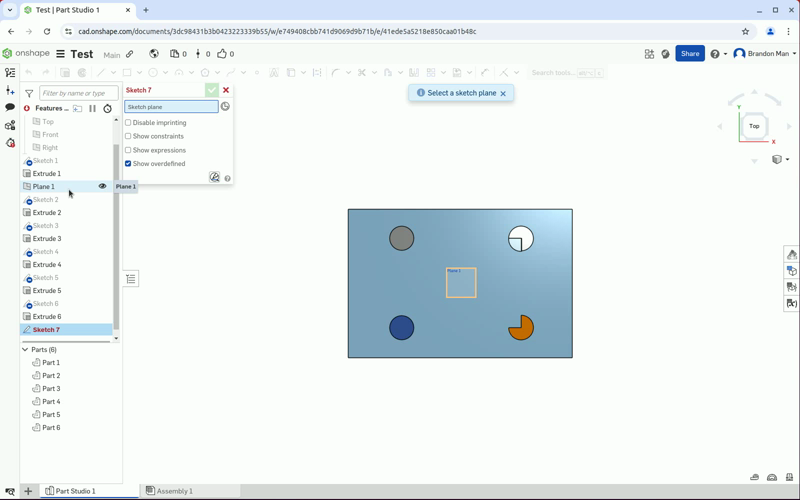
click(69, 189)
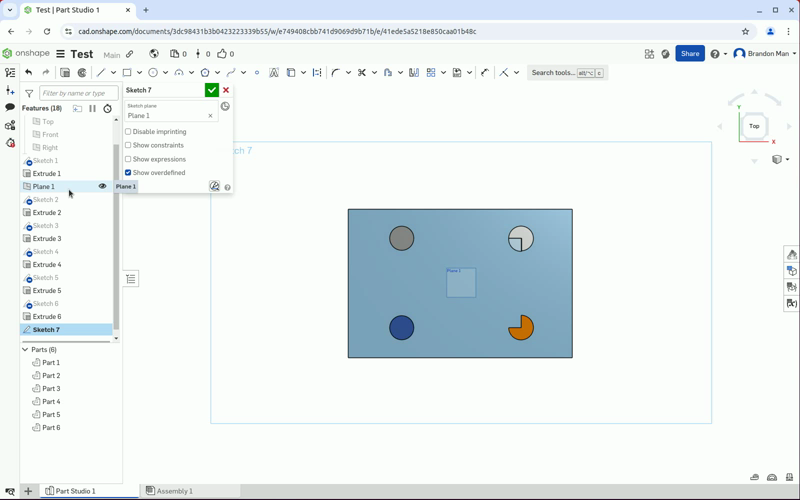
mouse_move(73, 352)
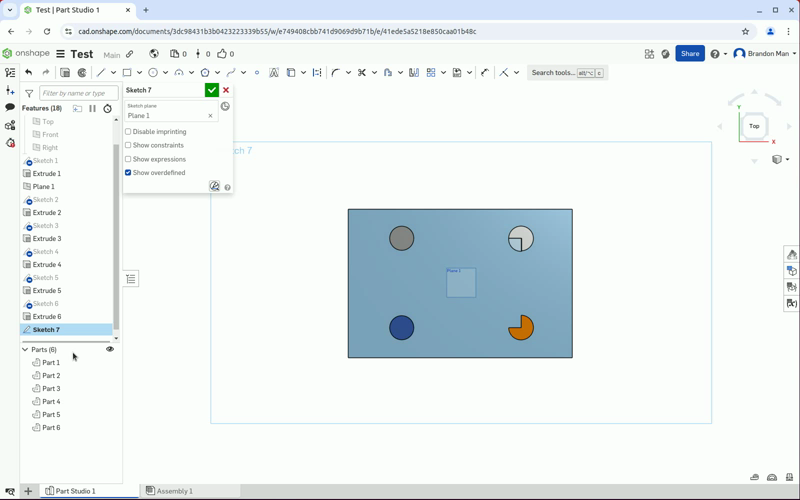
key(y)
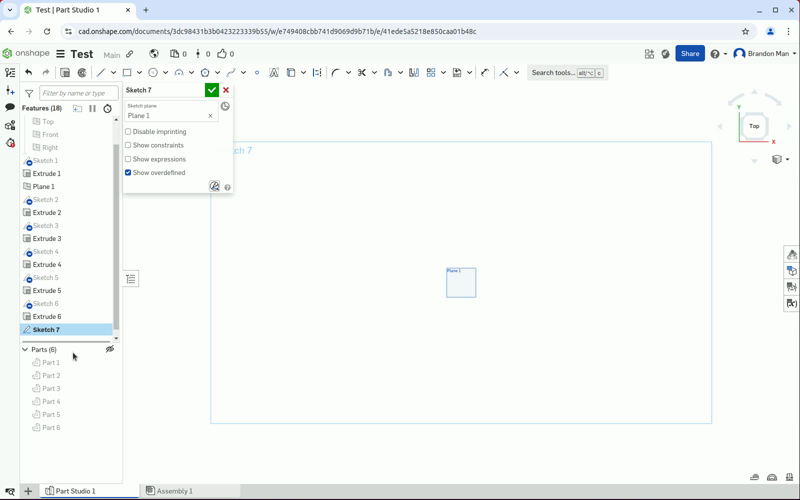
key(l)
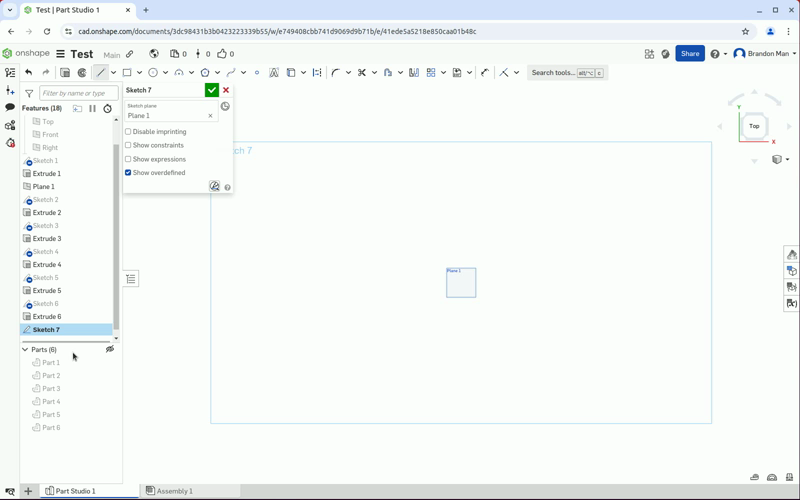
key_down(shift)
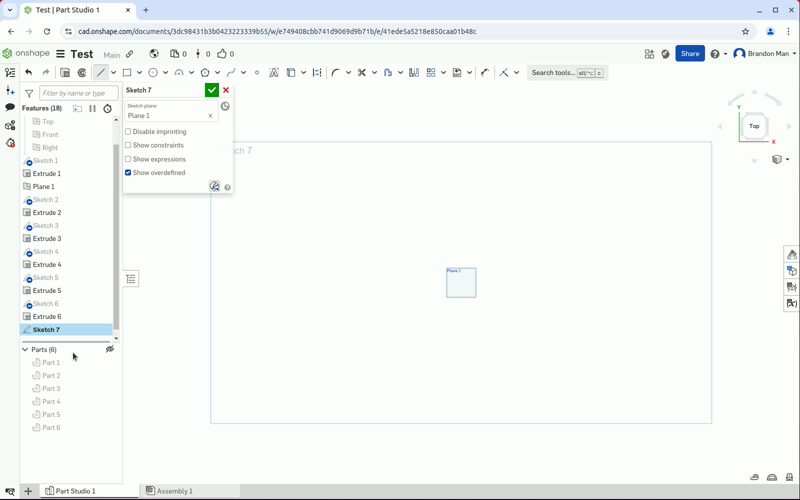
mouse_move(508, 327)
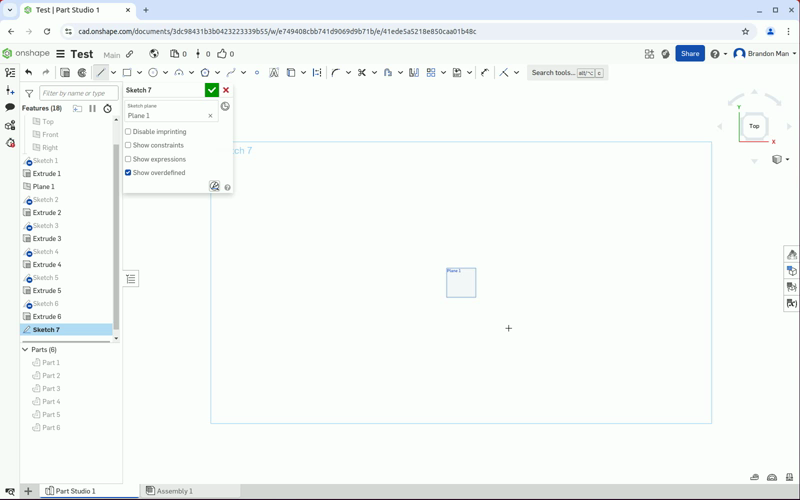
click(508, 327)
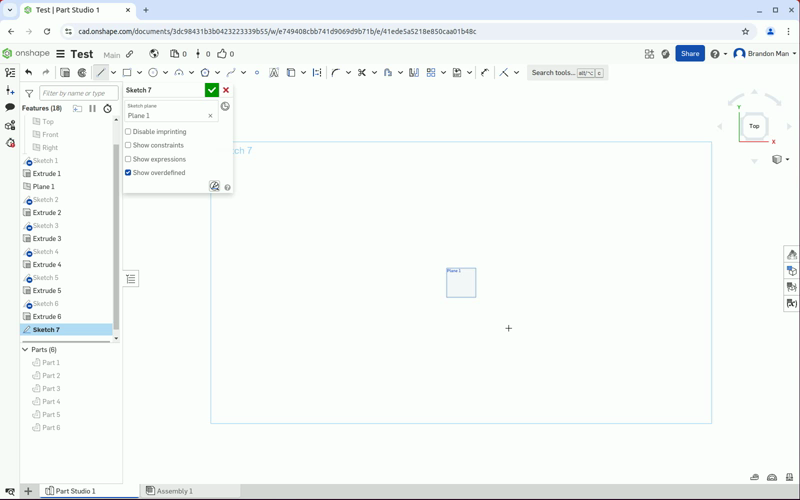
key_up(shift)
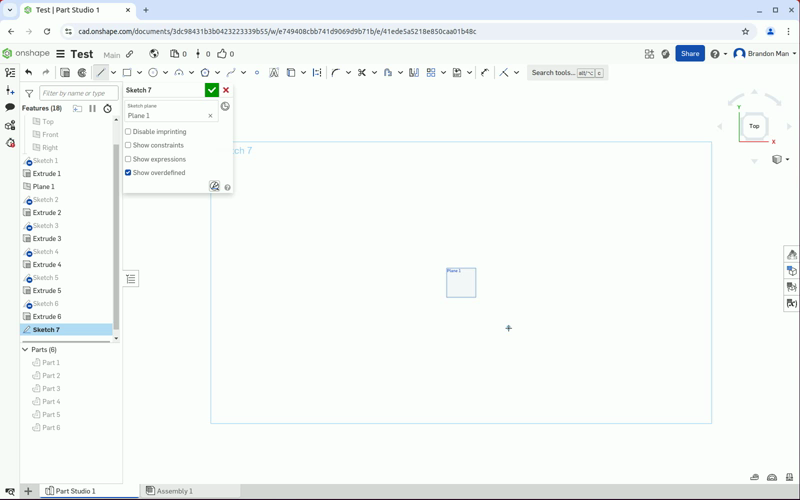
key_down(shift)
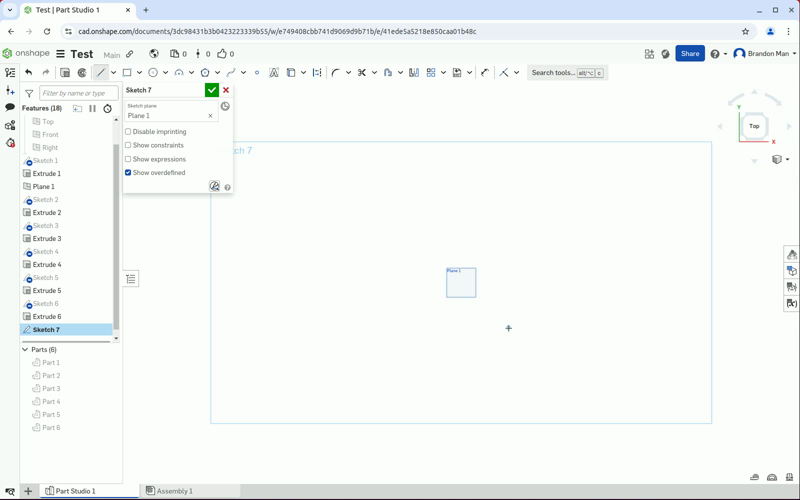
mouse_move(538, 327)
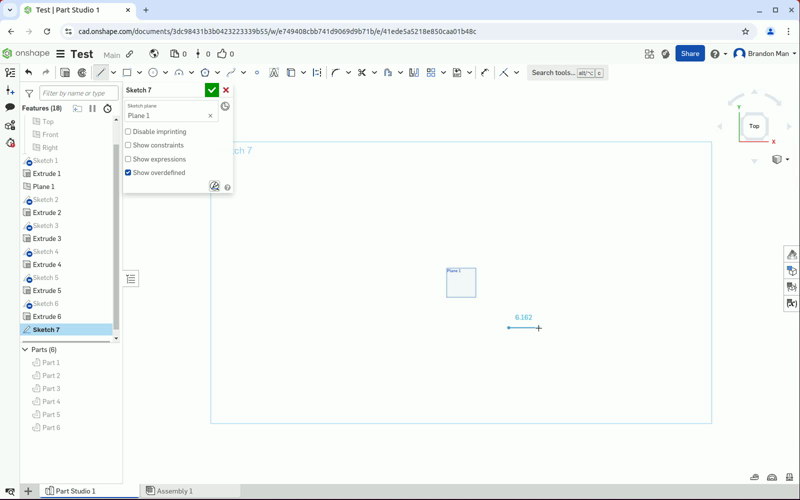
mouse_move(521, 327)
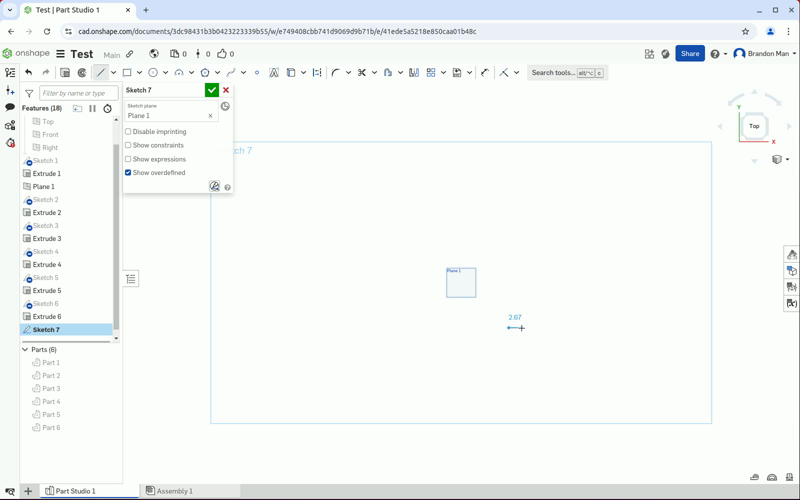
click(521, 327)
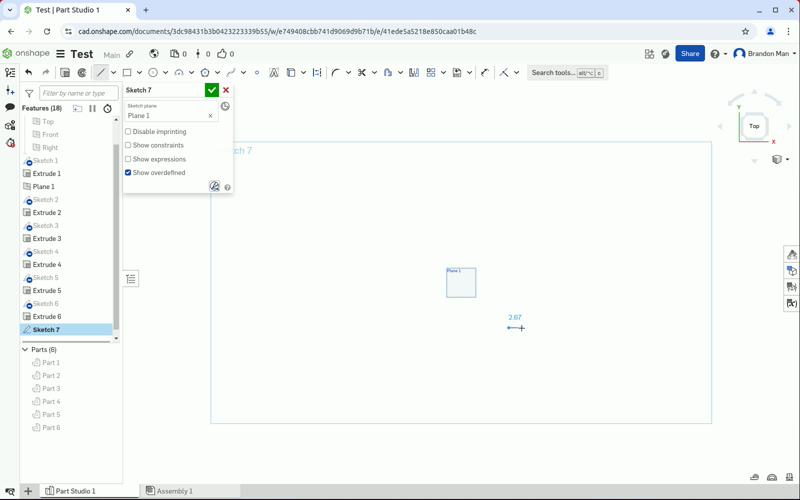
key_up(shift)
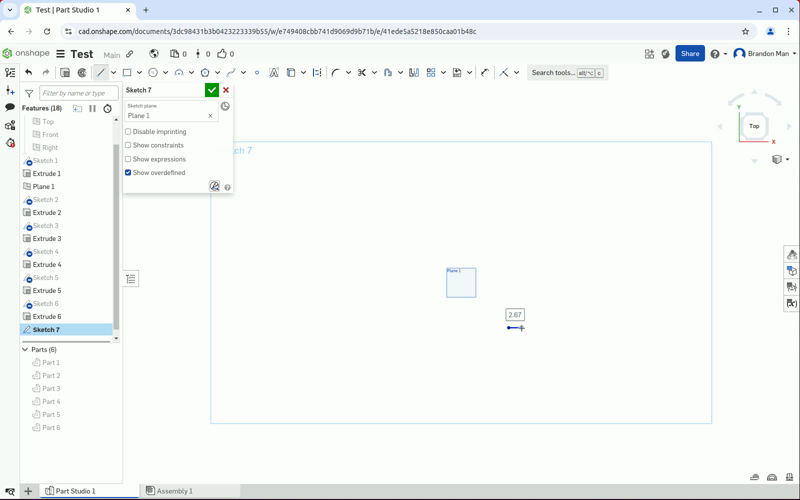
key_down(shift)
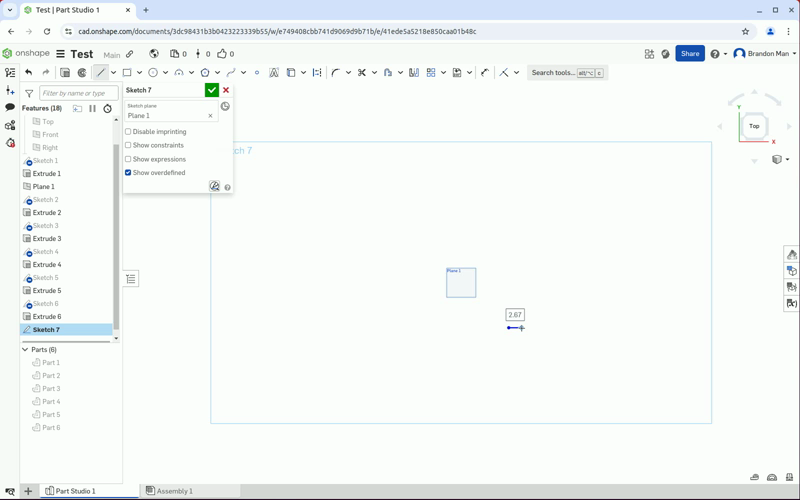
mouse_move(551, 327)
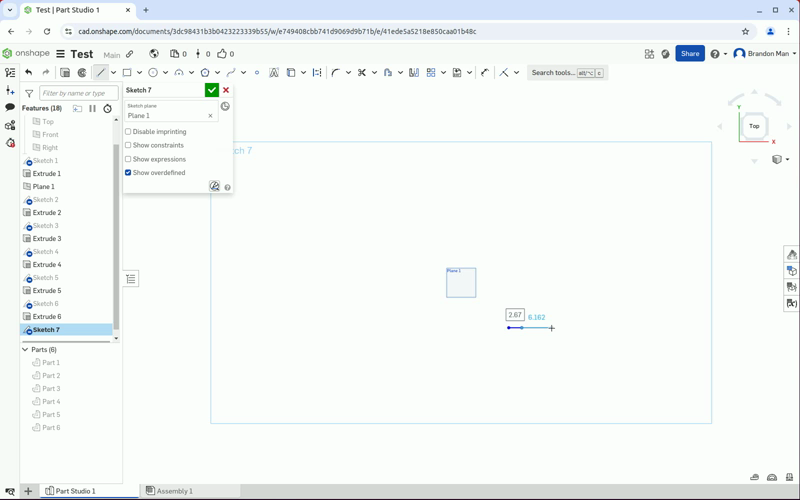
mouse_move(521, 314)
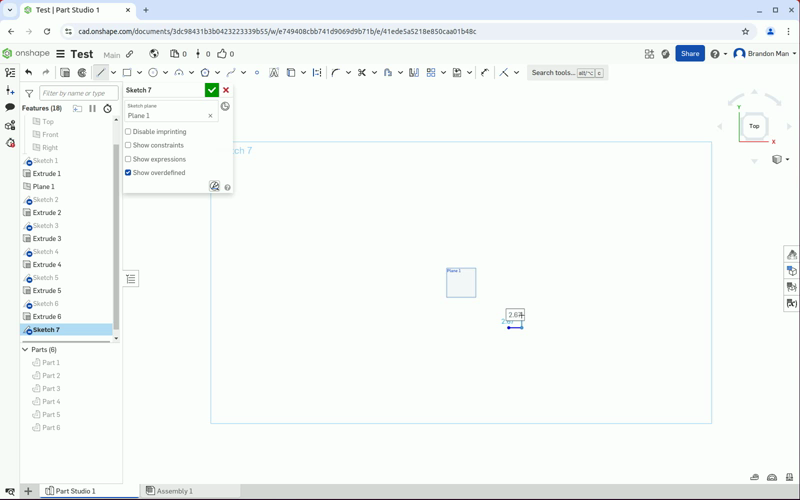
click(521, 314)
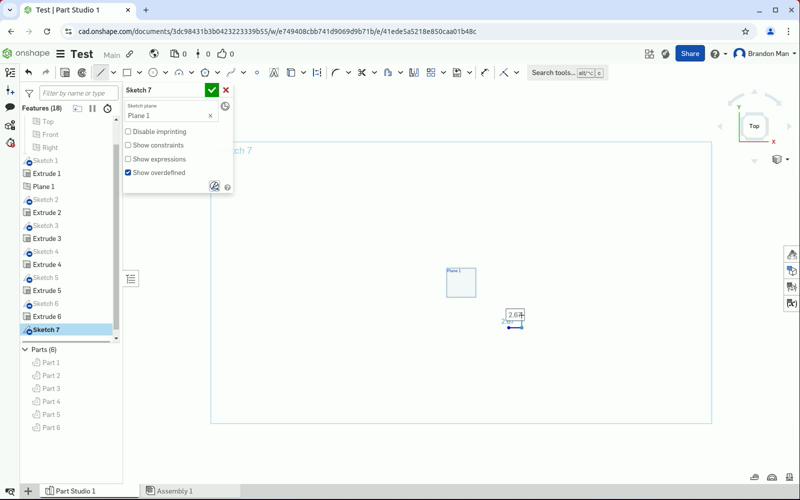
key_up(shift)
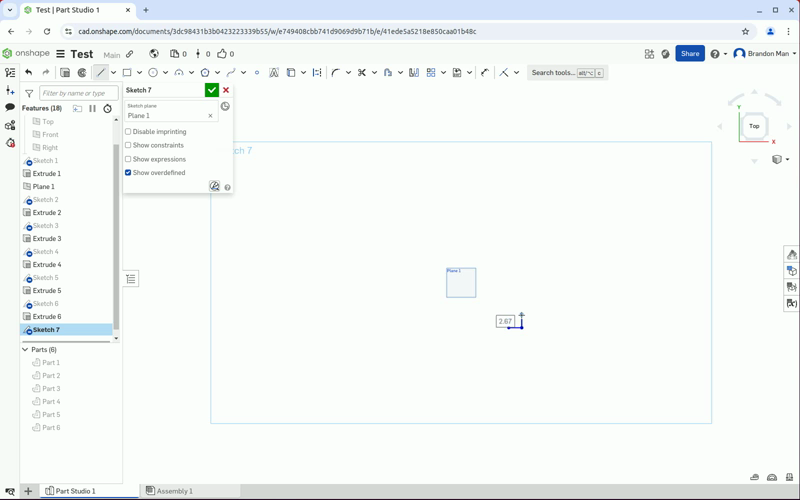
key(esc)
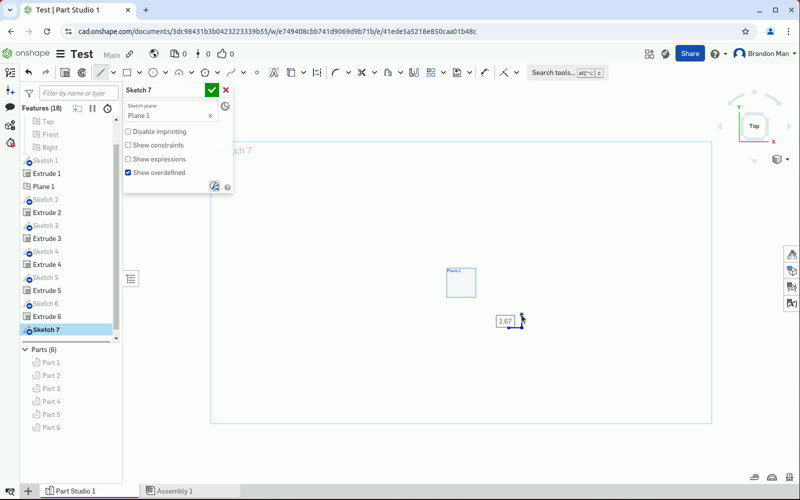
key(a)
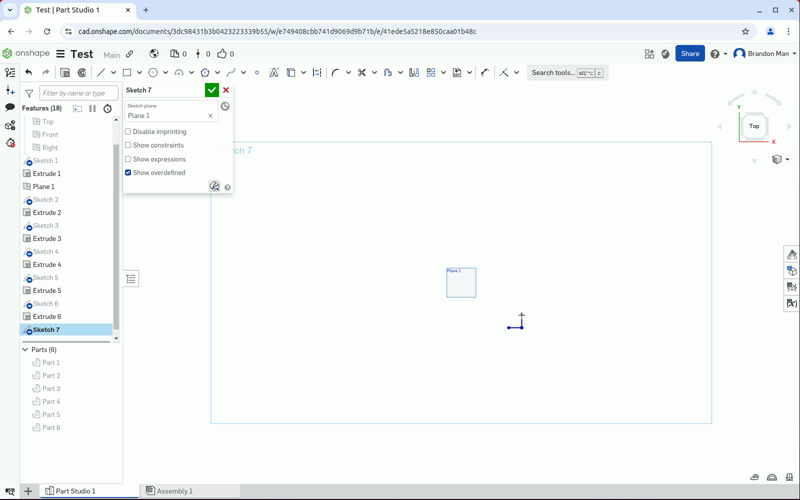
mouse_move(521, 314)
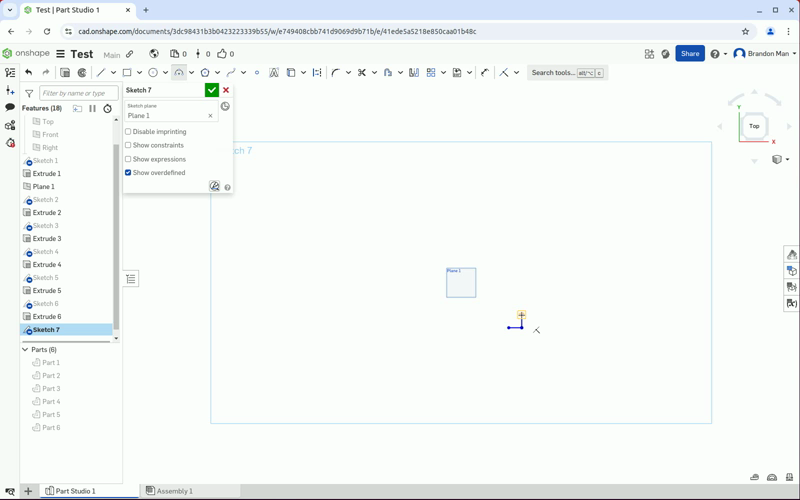
click(521, 314)
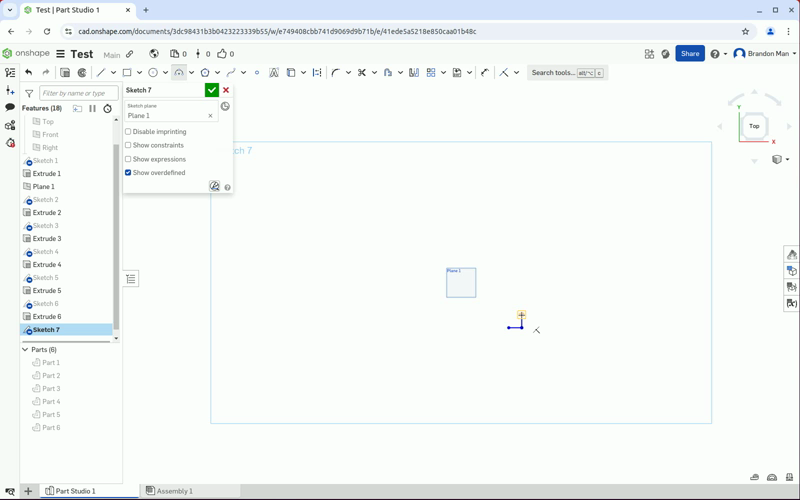
mouse_move(508, 327)
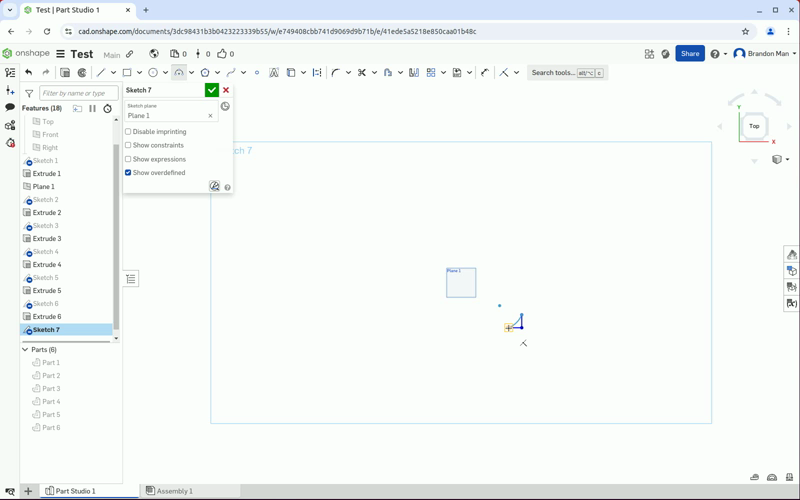
click(508, 327)
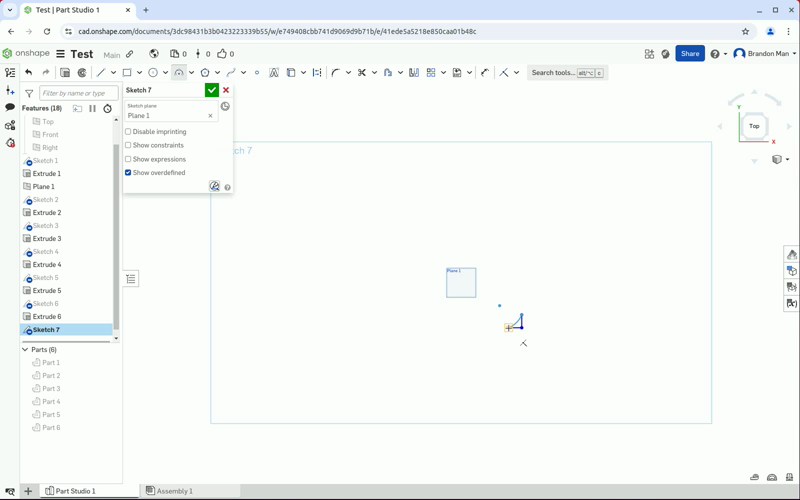
key_down(shift)
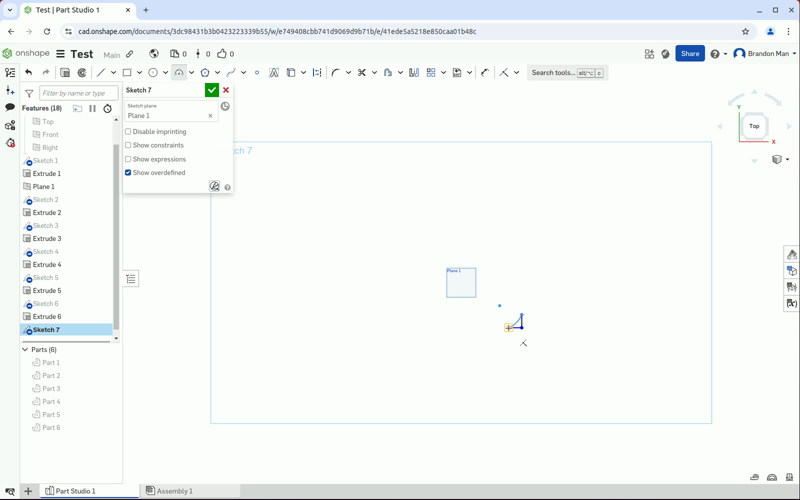
mouse_move(512, 318)
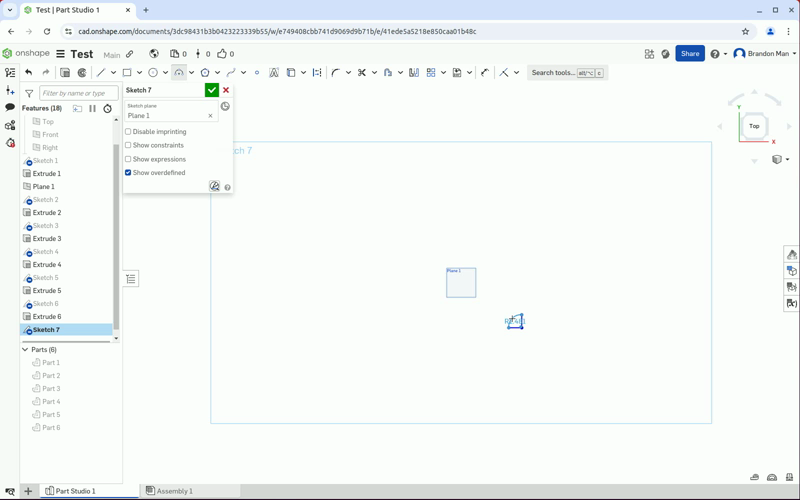
click(512, 318)
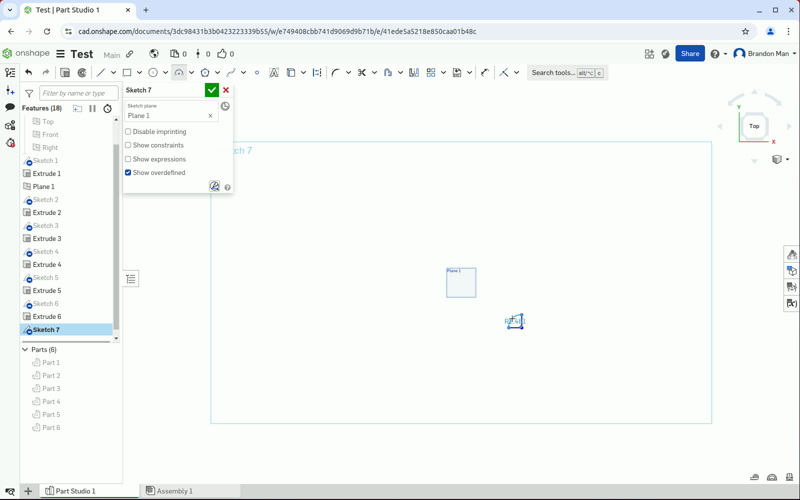
key_up(shift)
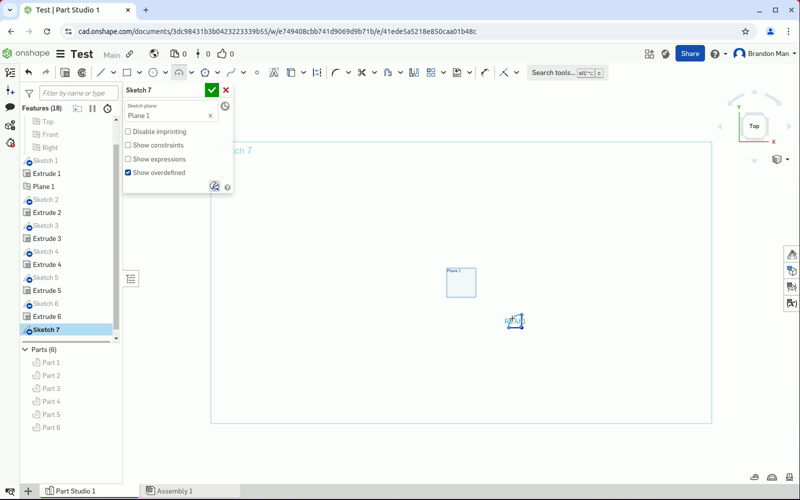
key(esc)
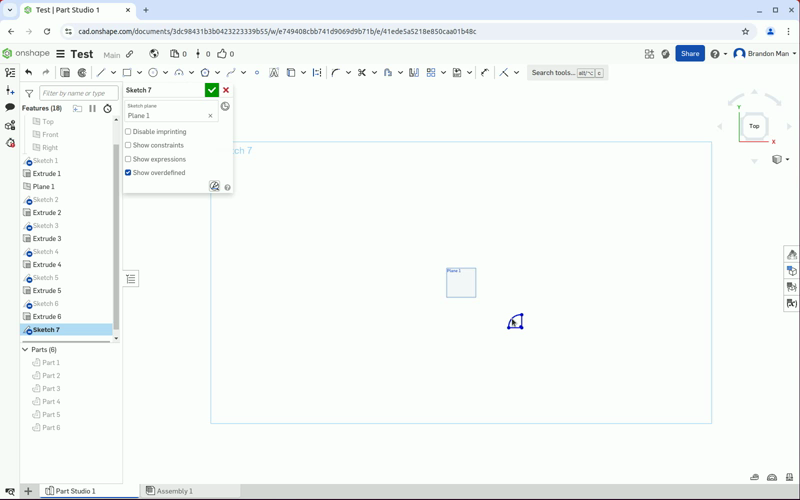
mouse_move(515, 317)
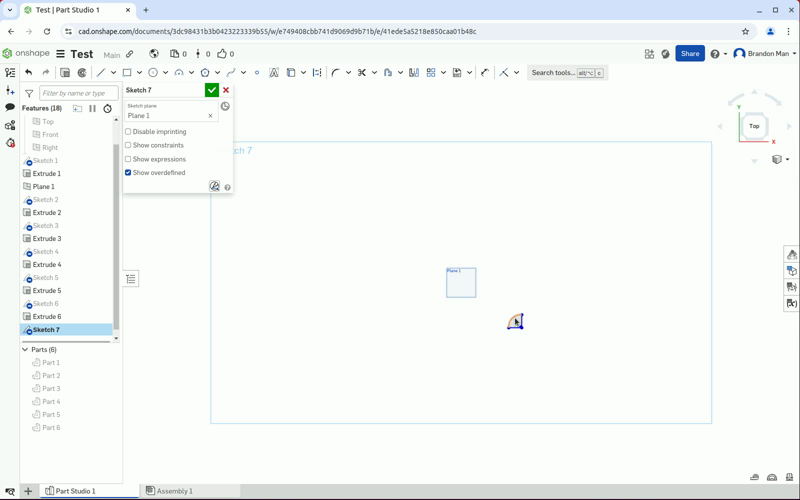
scroll(6)
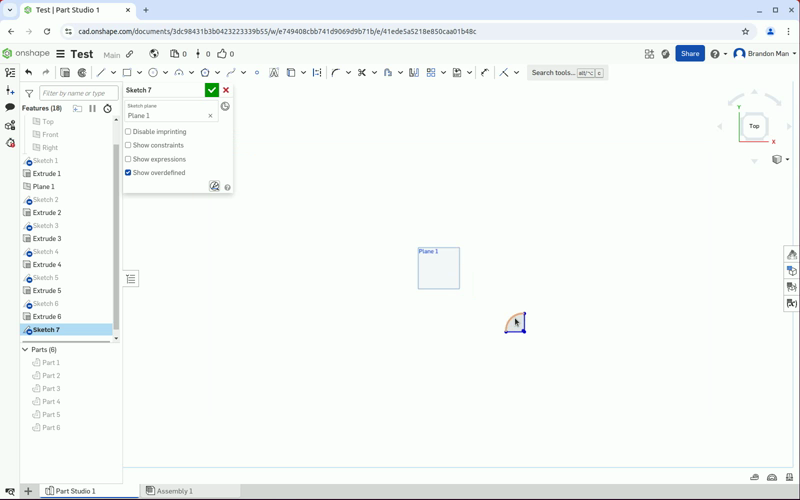
scroll(6)
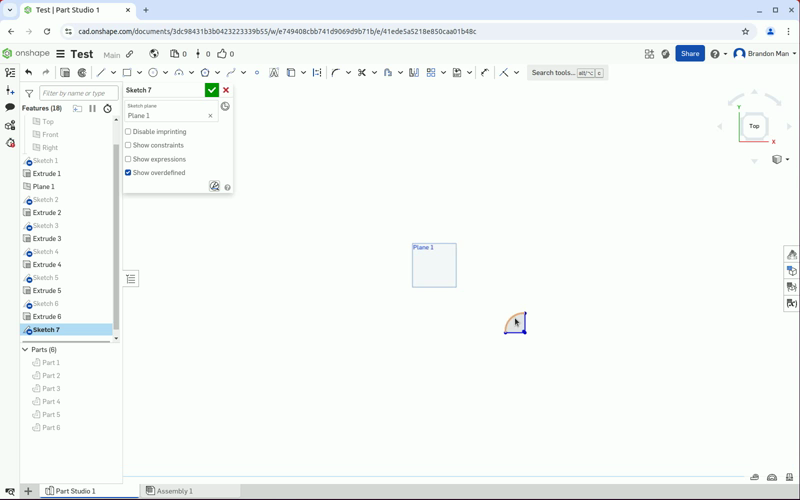
scroll(6)
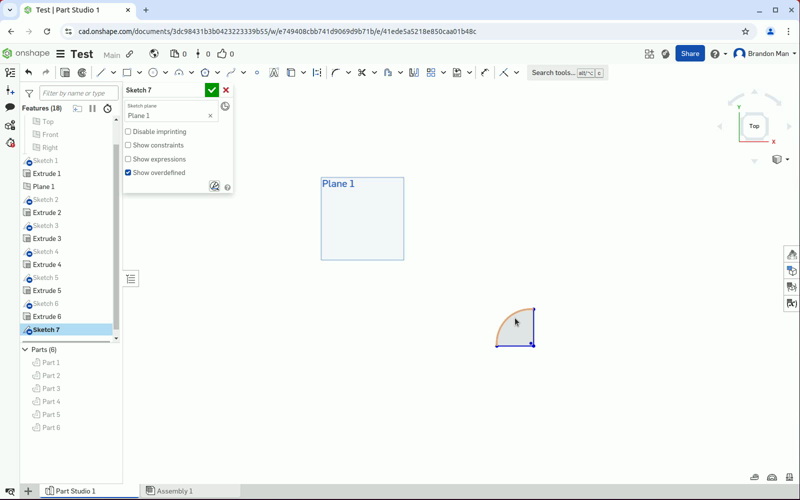
scroll(6)
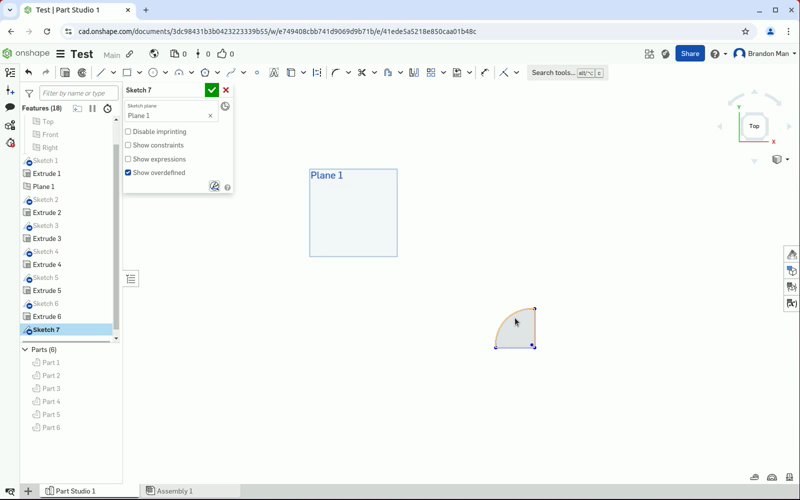
scroll(6)
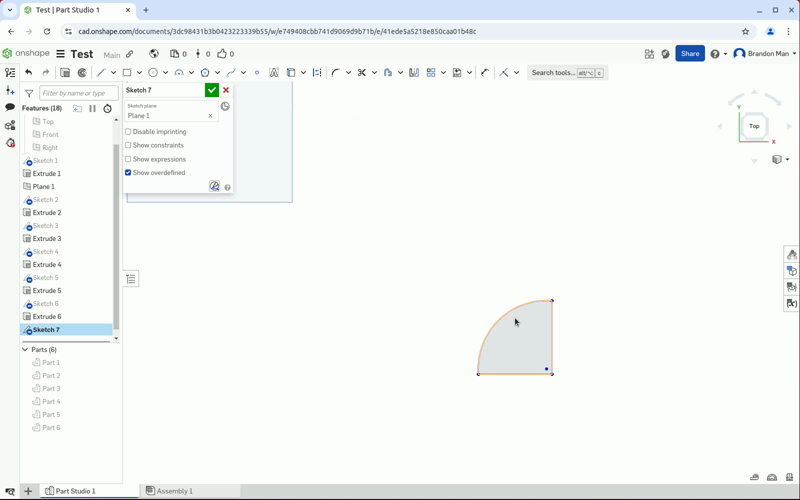
scroll(6)
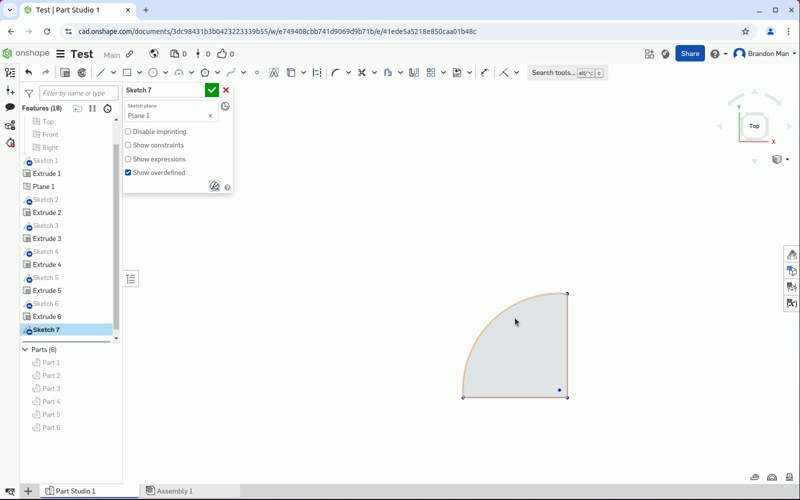
scroll(6)
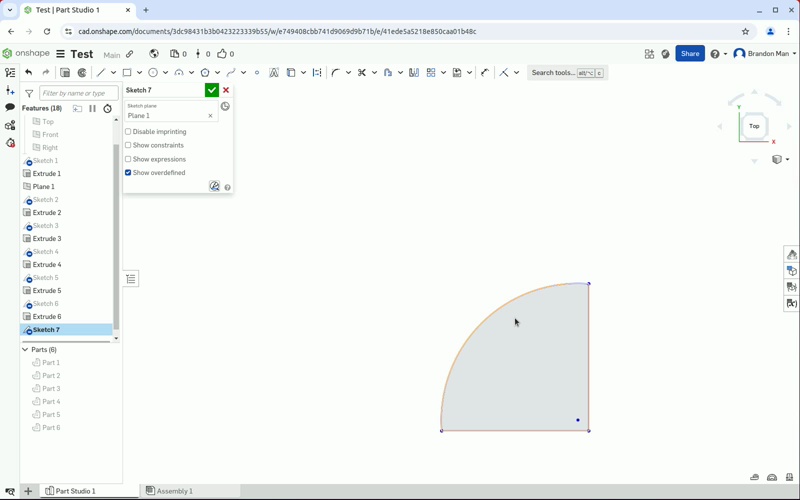
click(515, 317)
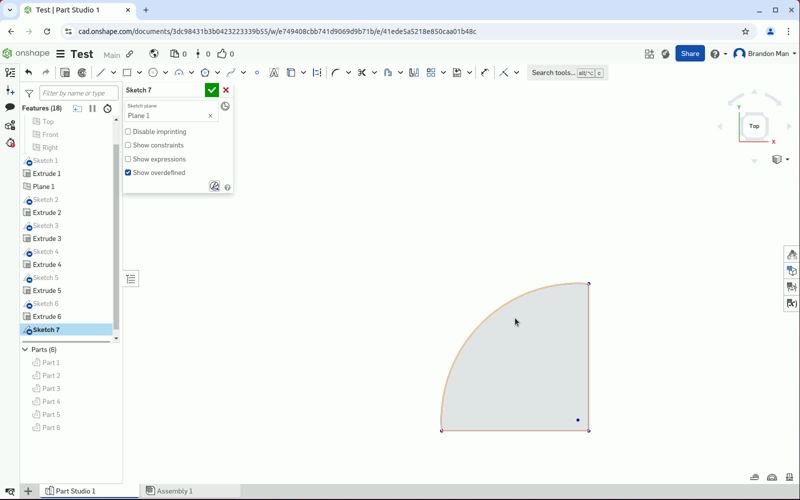
scroll(-6)
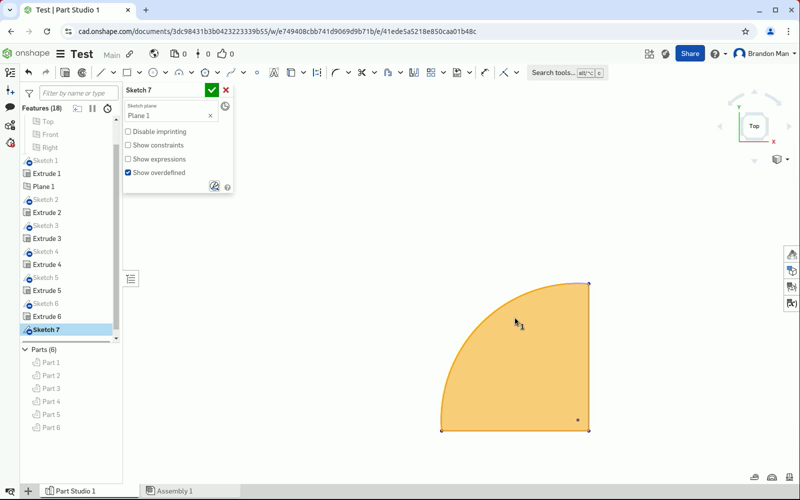
scroll(-6)
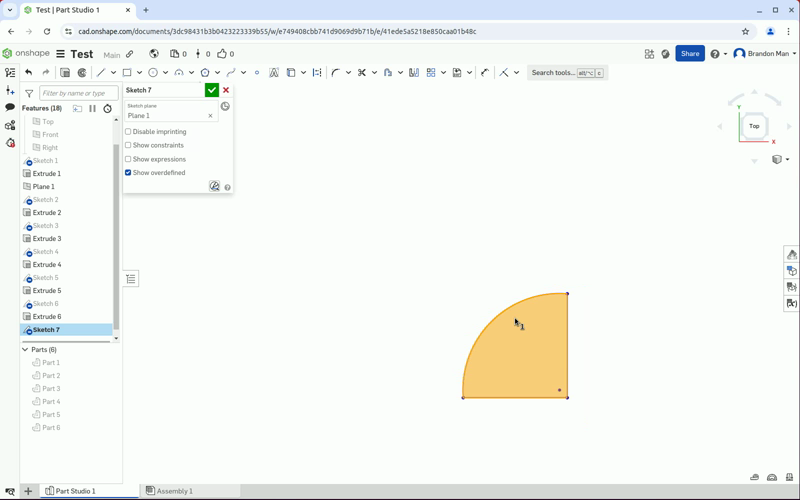
scroll(-6)
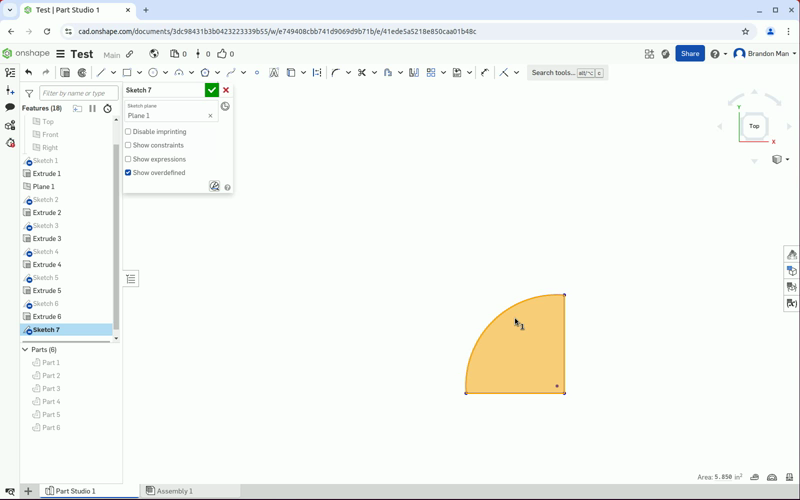
scroll(-6)
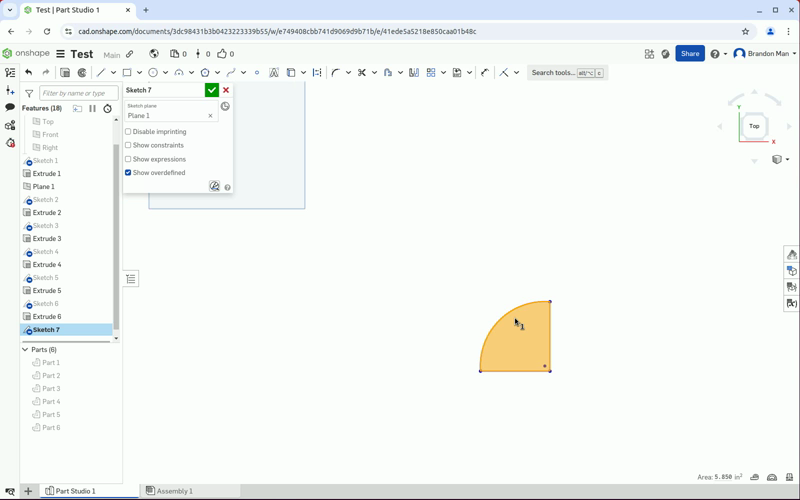
scroll(-6)
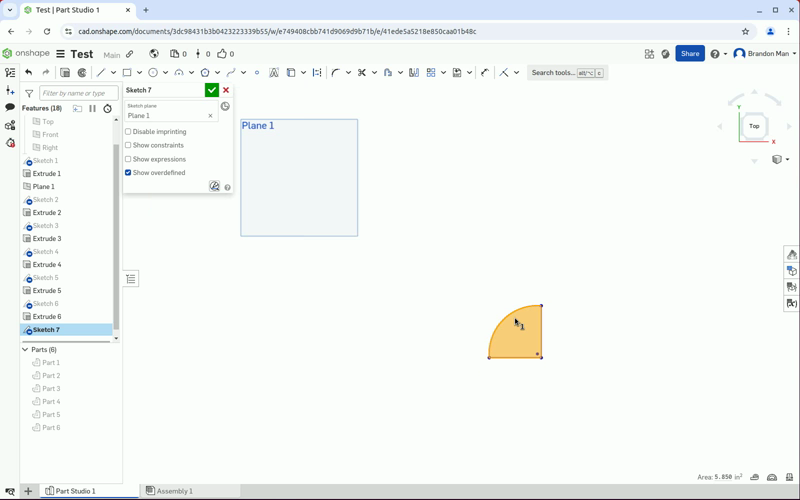
scroll(-6)
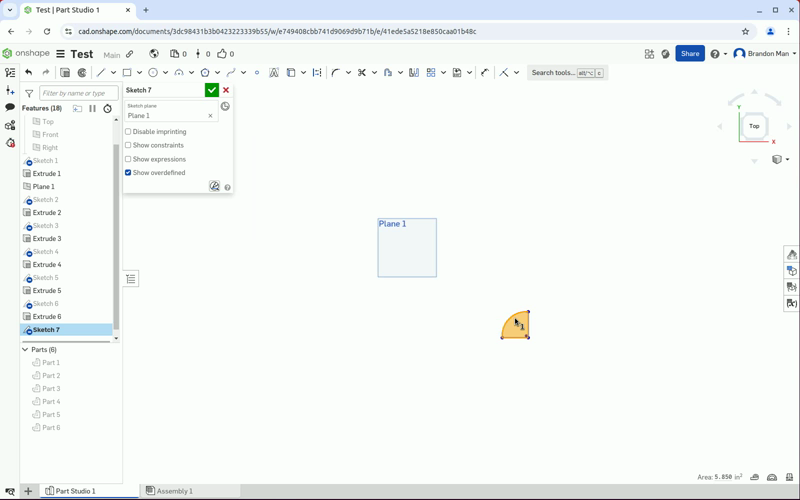
scroll(-6)
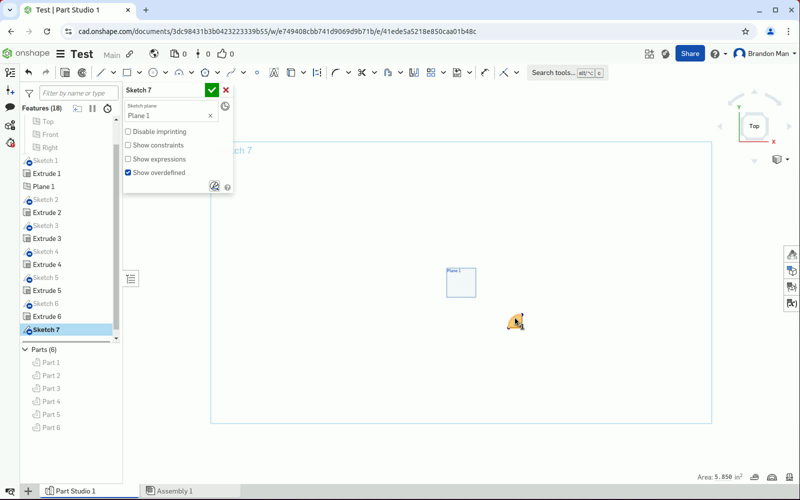
mouse_move(73, 352)
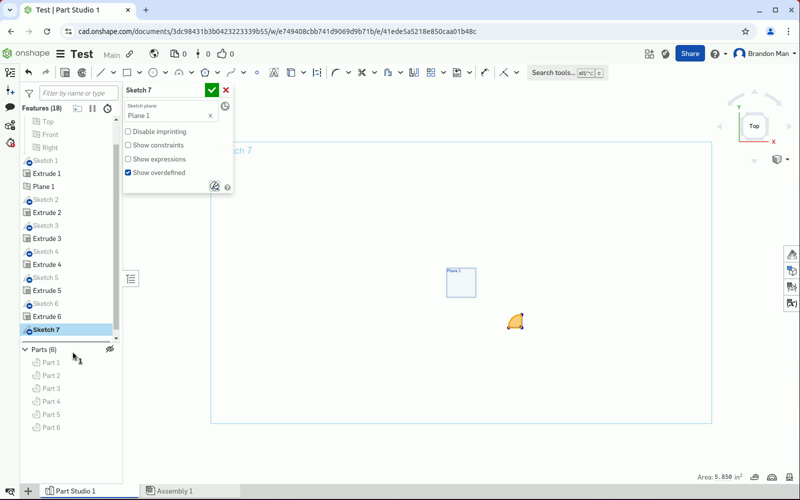
key(shift+y)
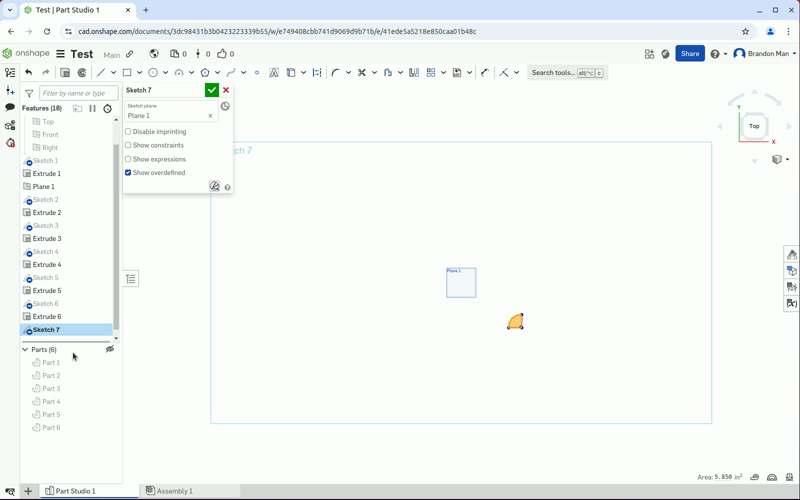
key(shift+e)
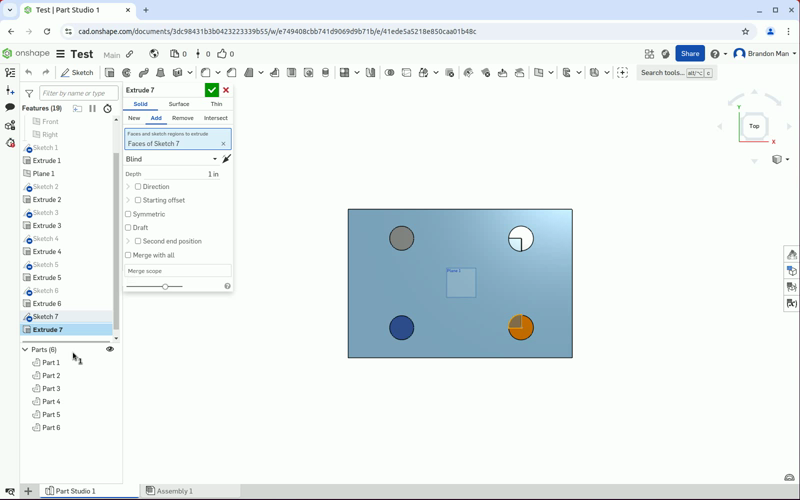
mouse_move(143, 106)
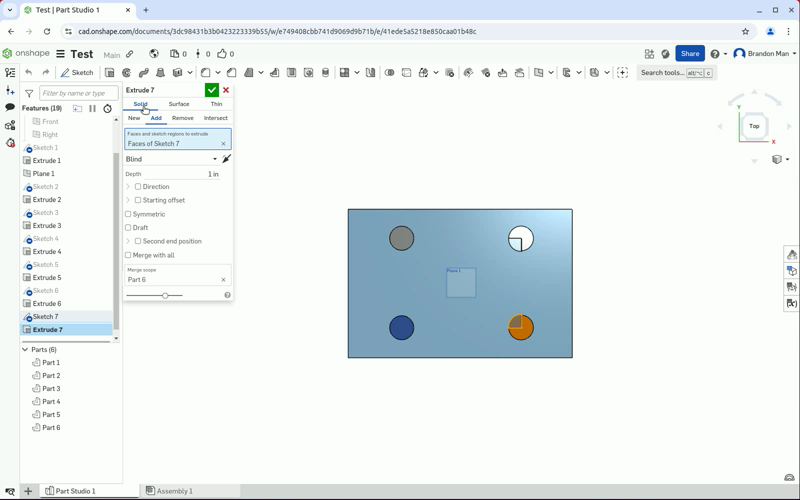
click(143, 106)
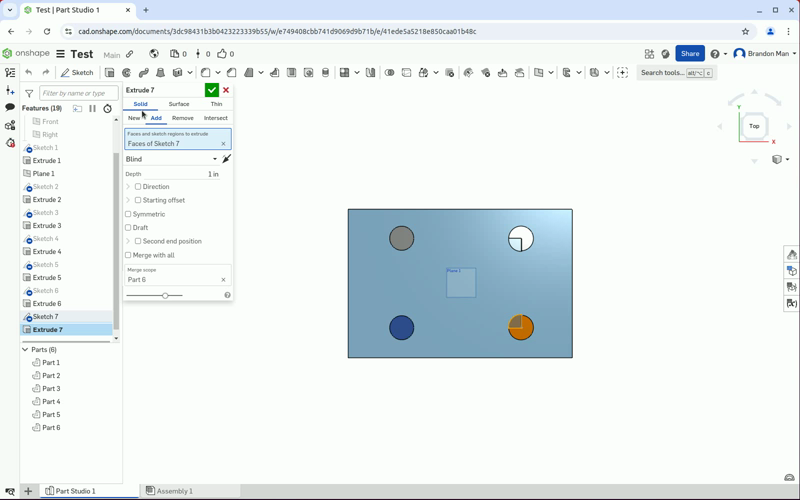
mouse_move(137, 120)
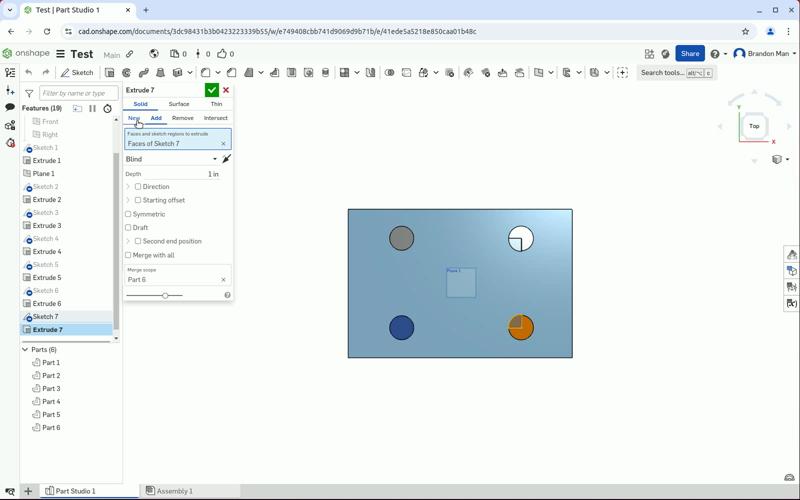
click(137, 120)
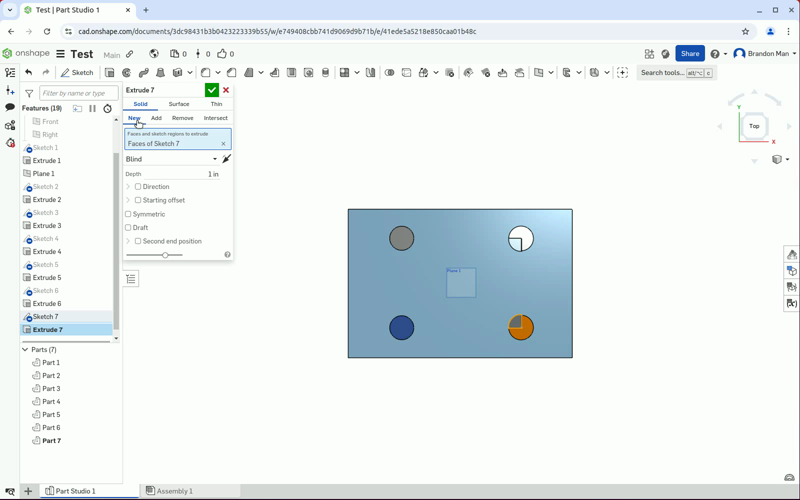
key(tab, 4)
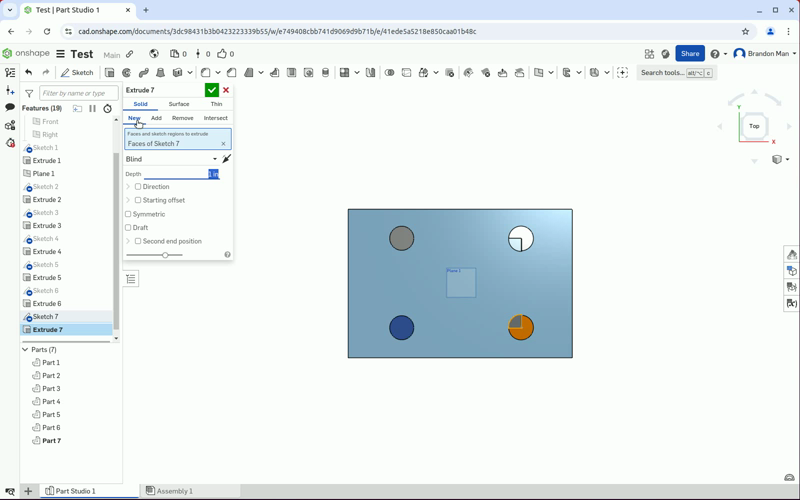
text(15.405)
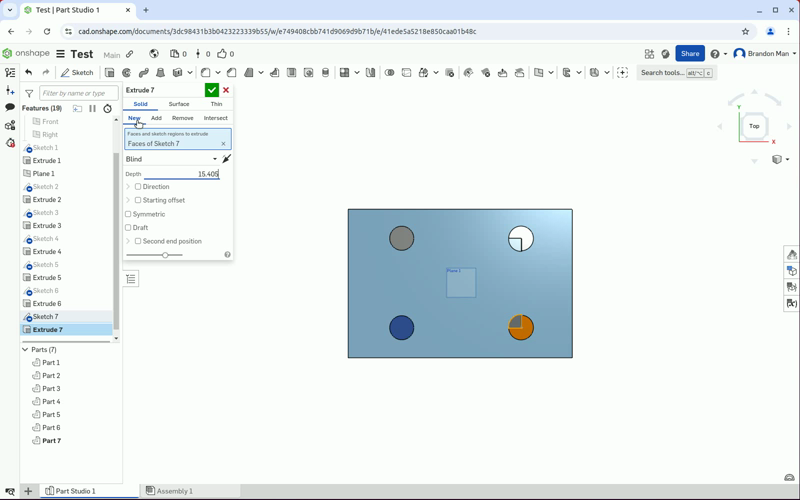
key(enter)
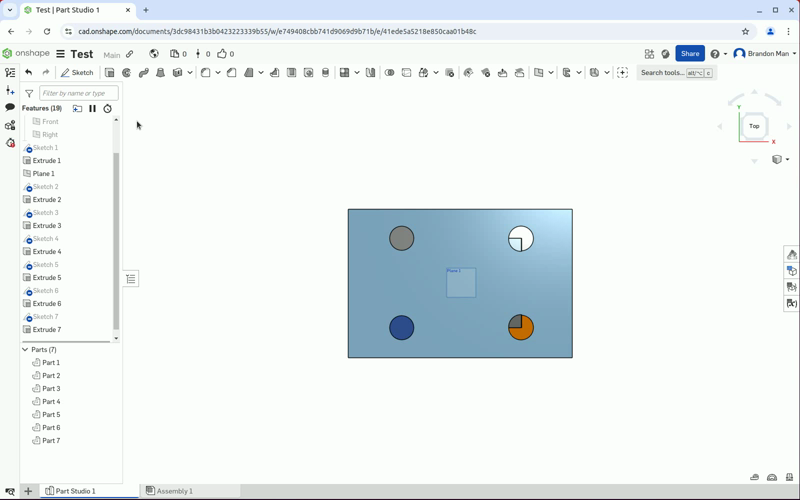
key(shift+h)
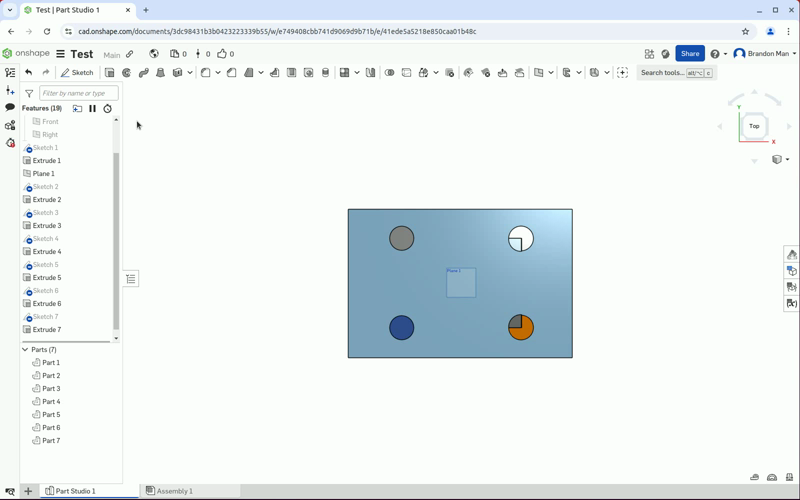
key(shift+h)
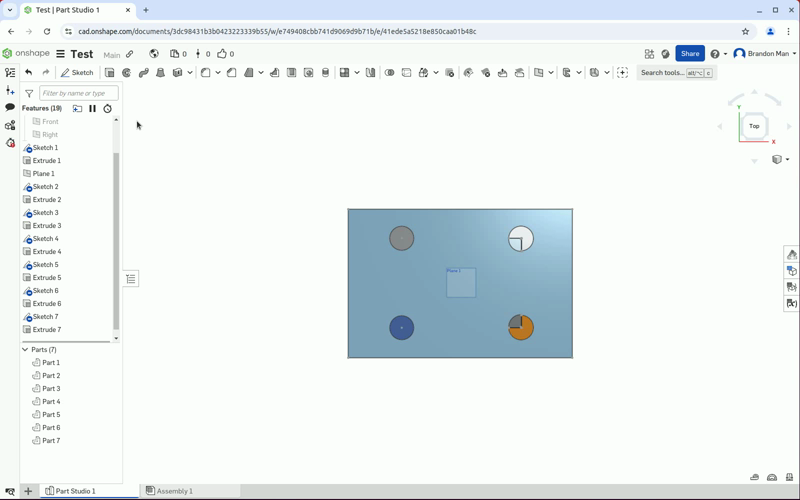
key(shift+7)
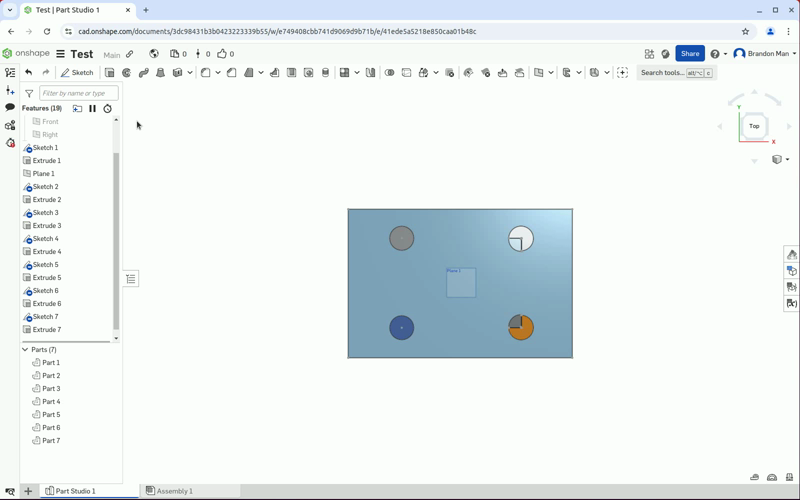
key(up, 3)
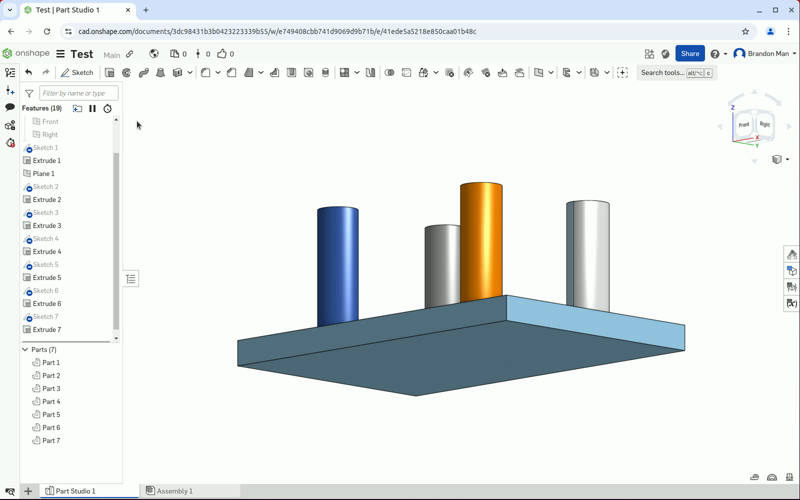
key(left, 3)
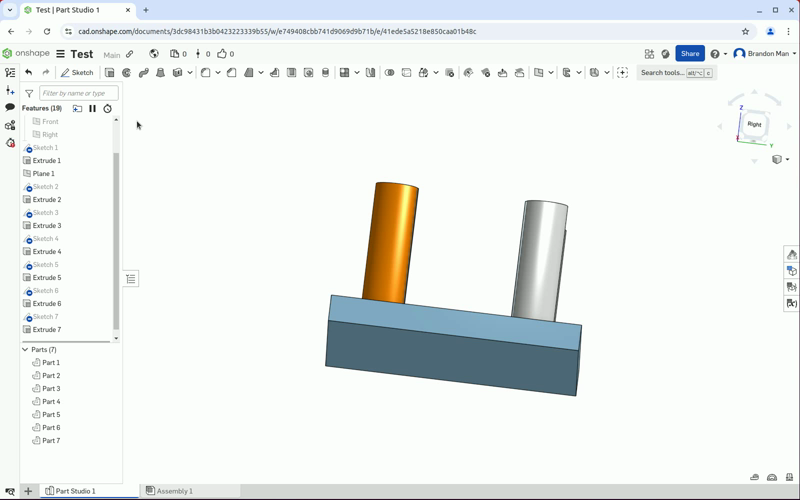
key(right, 3)
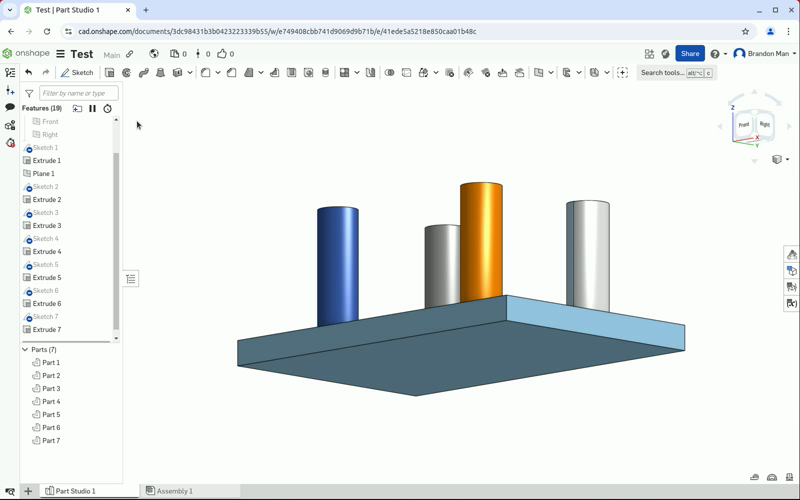
key(down, 3)
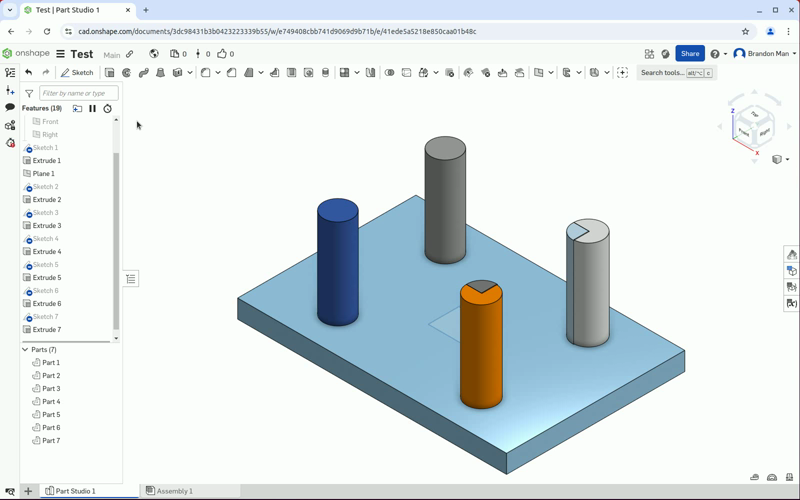
mouse_move(69, 150)
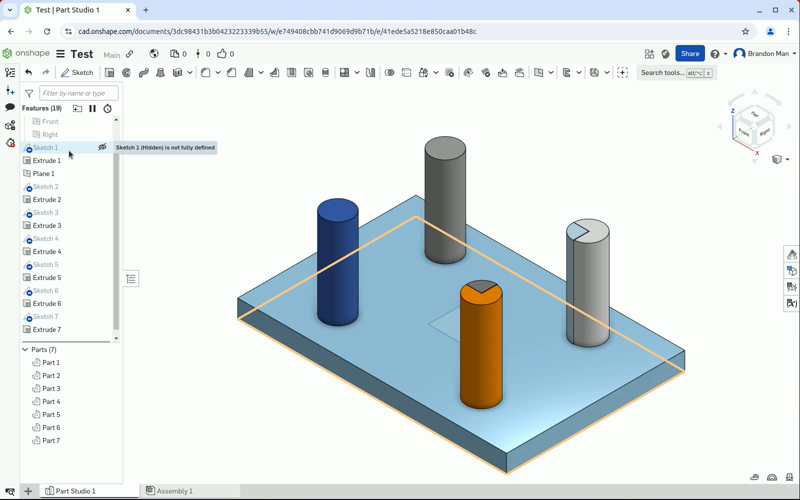
click(69, 150)